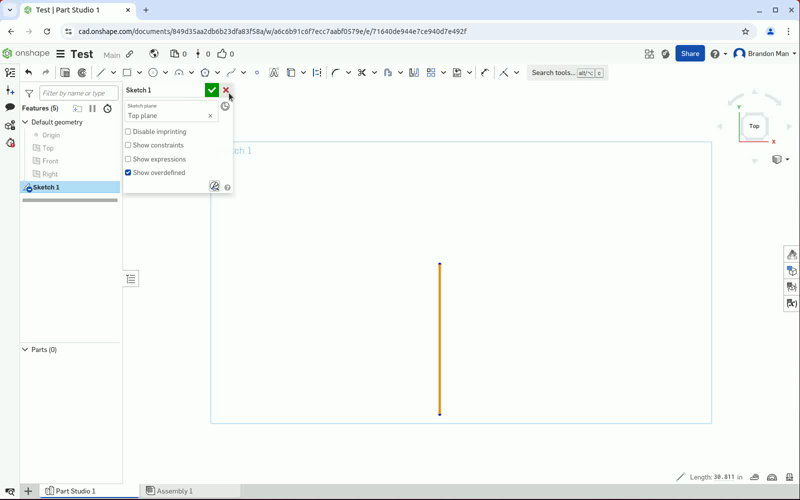
key(shift+h)
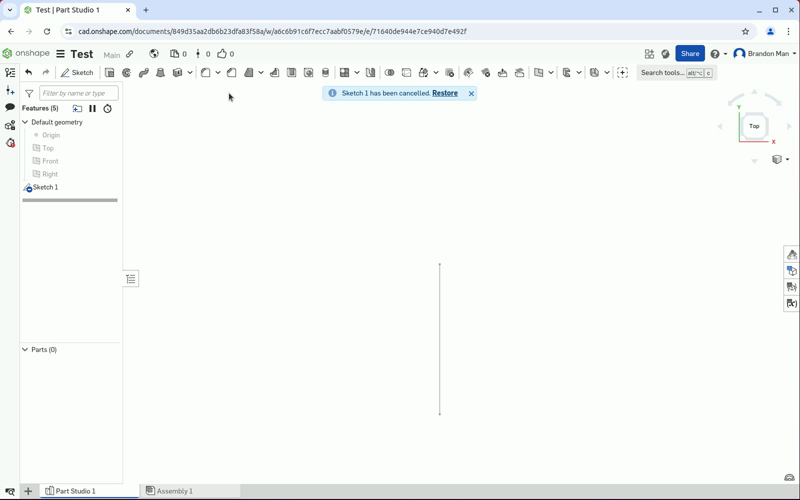
mouse_move(73, 352)
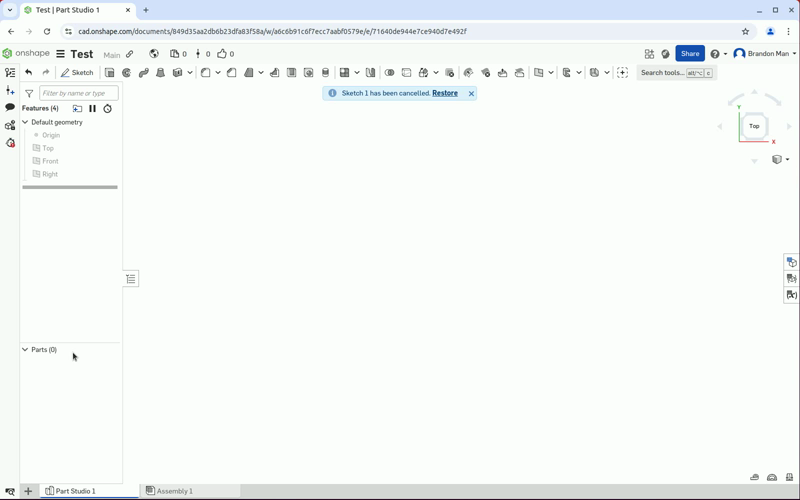
key(y)
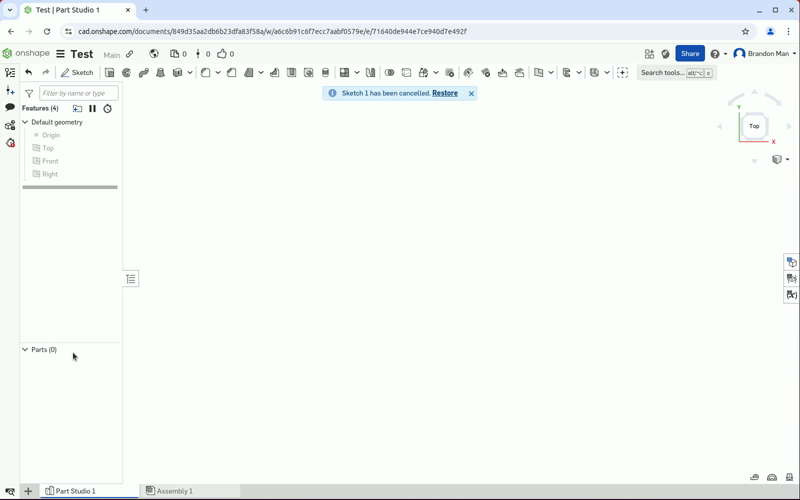
key(shift+p)
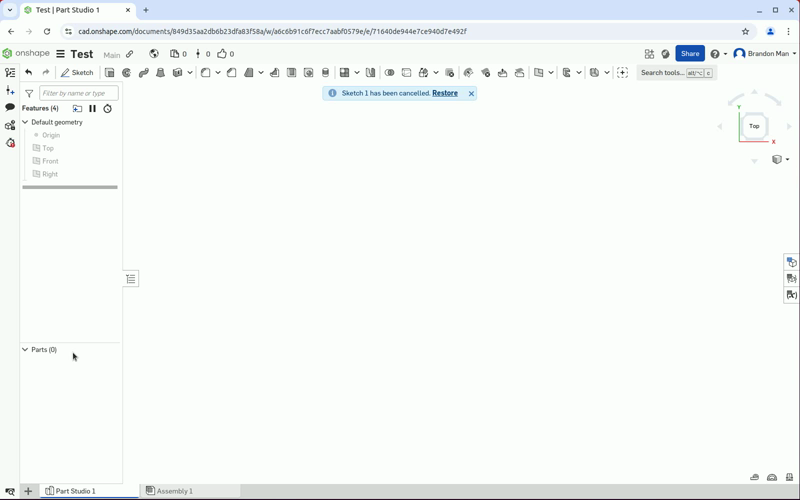
key(space)
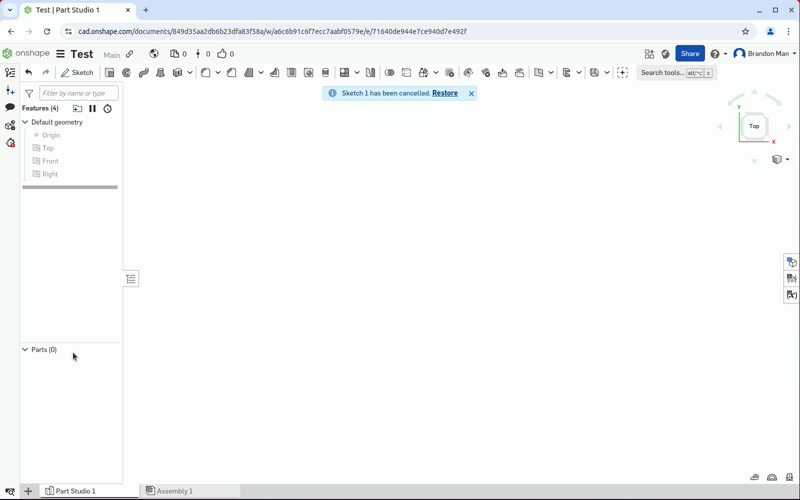
key_down(shift)
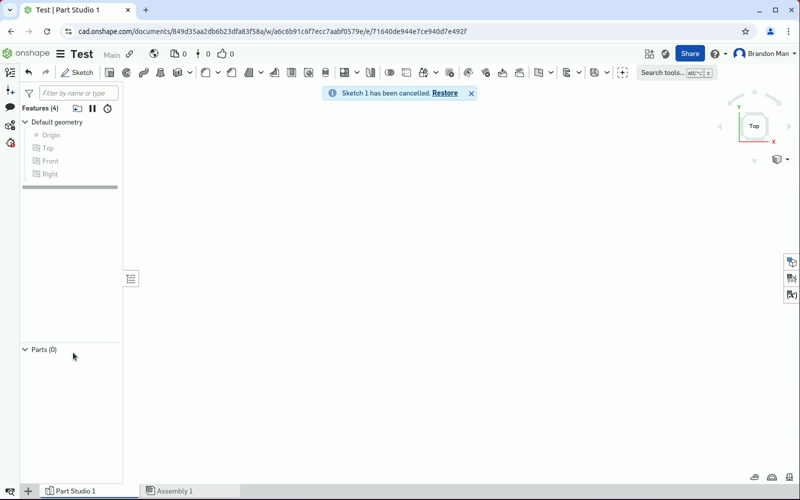
key(up)
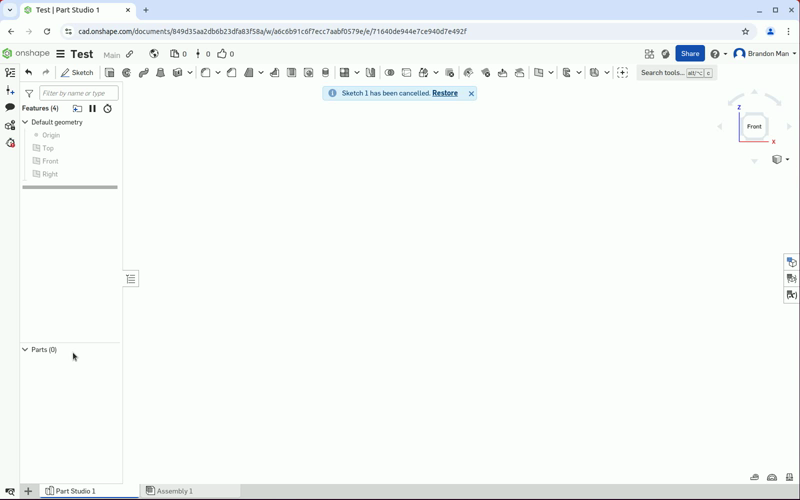
key_up(shift)
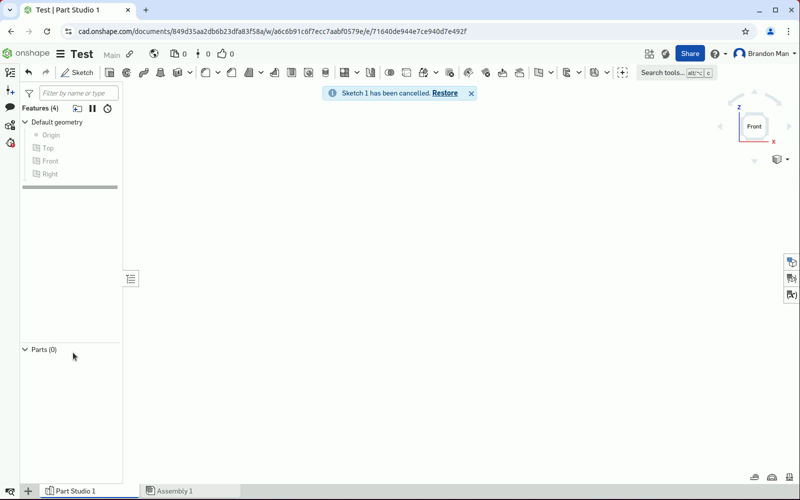
mouse_move(73, 352)
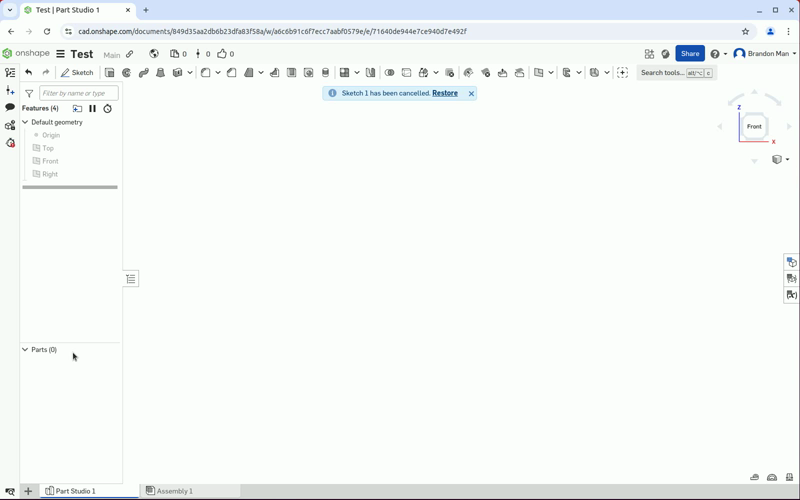
key(shift+y)
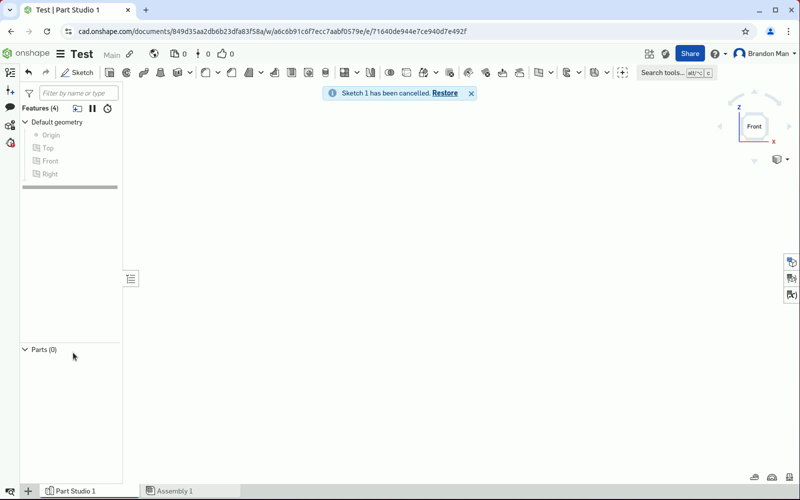
key(shift+s)
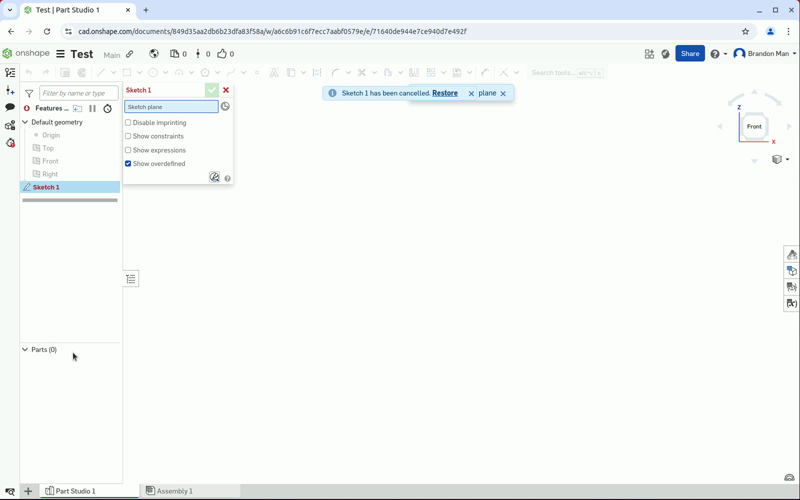
mouse_move(73, 163)
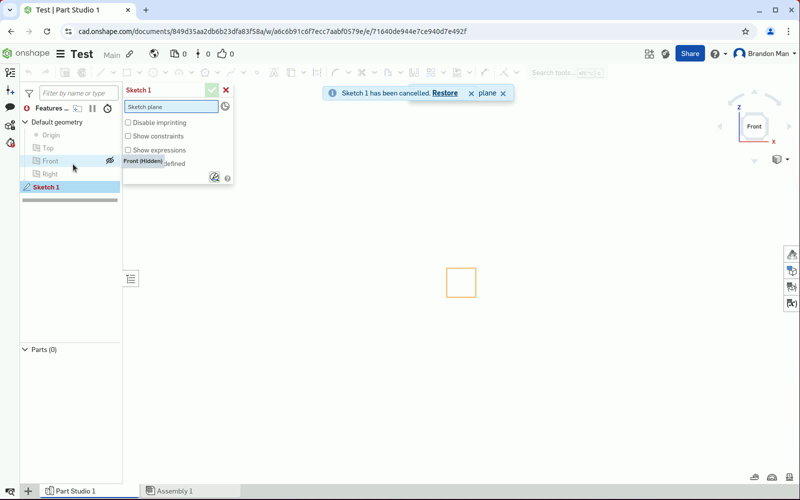
click(73, 163)
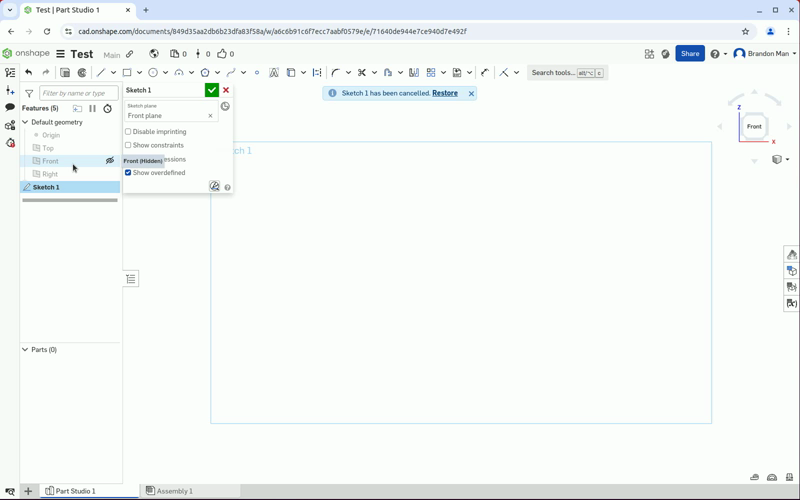
mouse_move(73, 352)
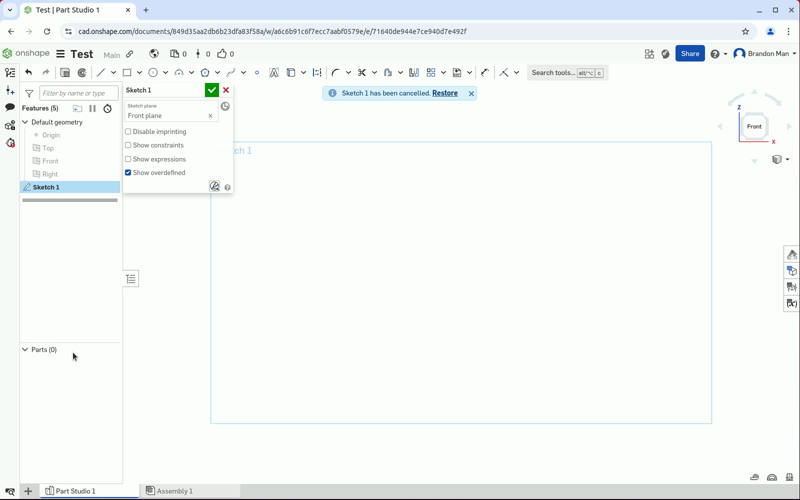
key(y)
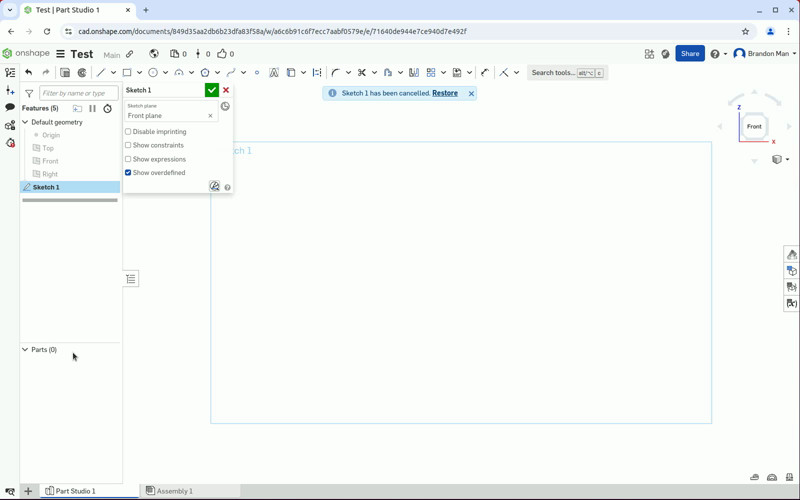
key(c)
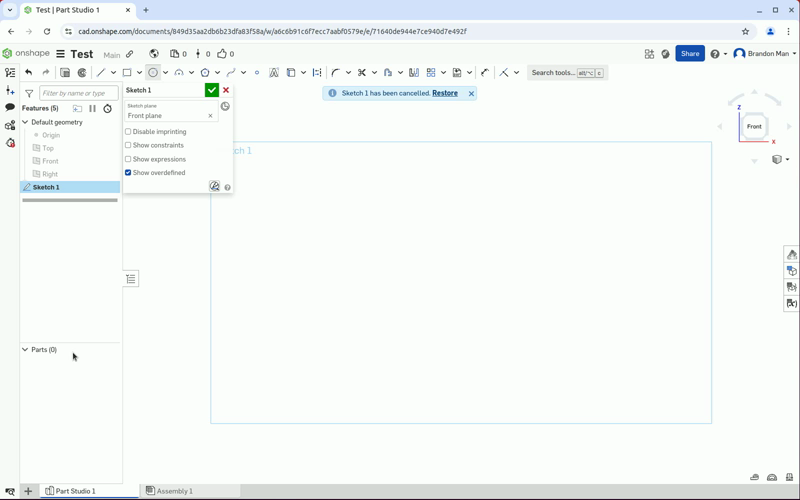
key_down(shift)
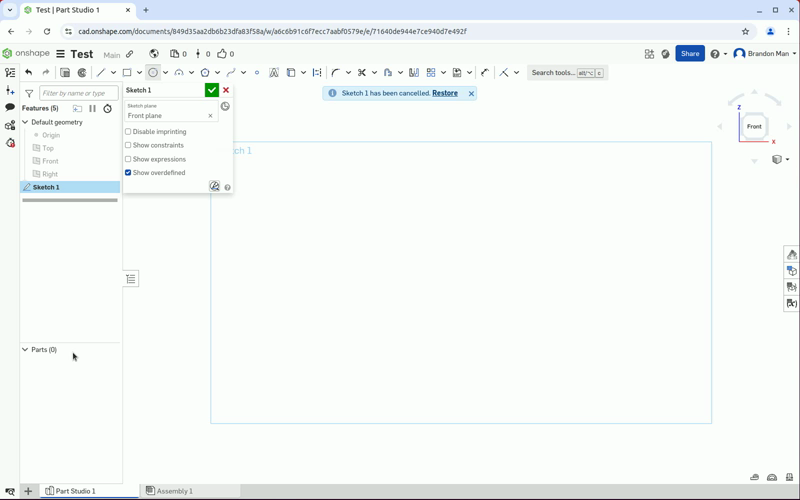
mouse_move(461, 178)
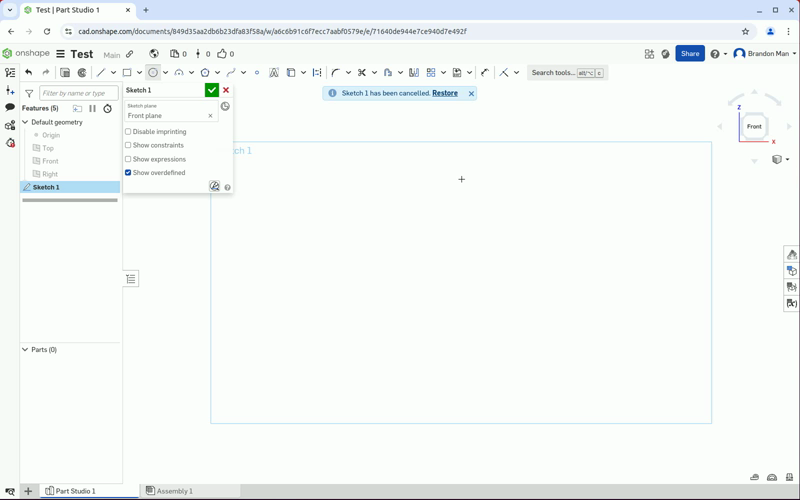
click(461, 178)
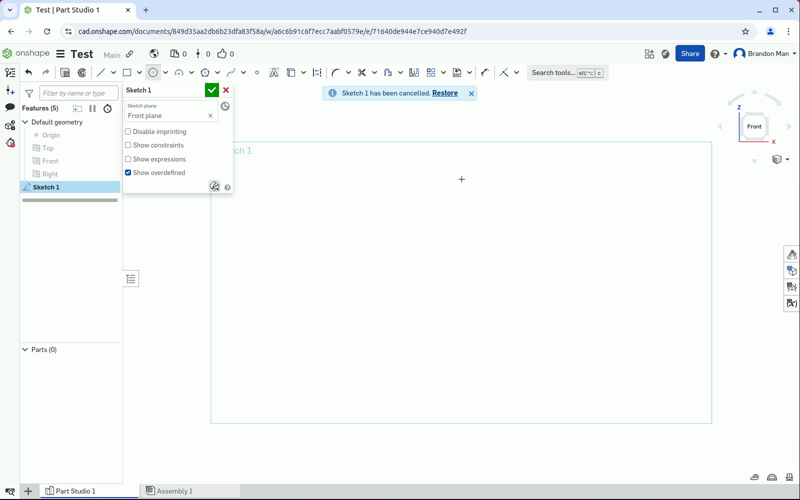
key_up(shift)
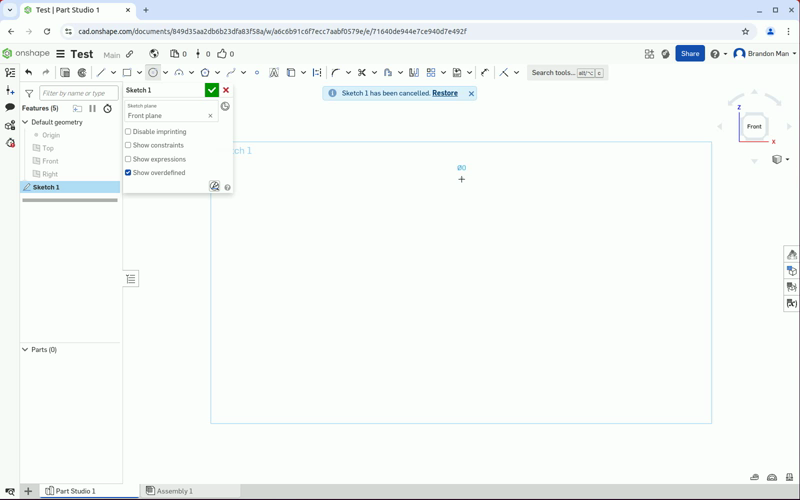
mouse_move(471, 178)
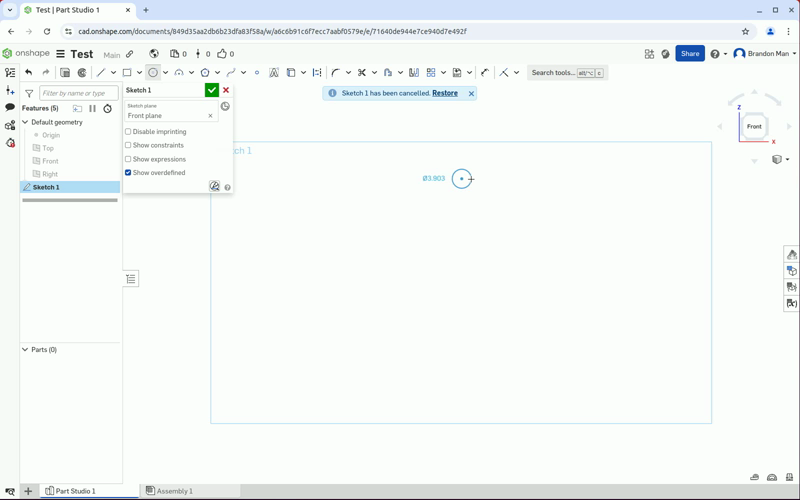
click(471, 178)
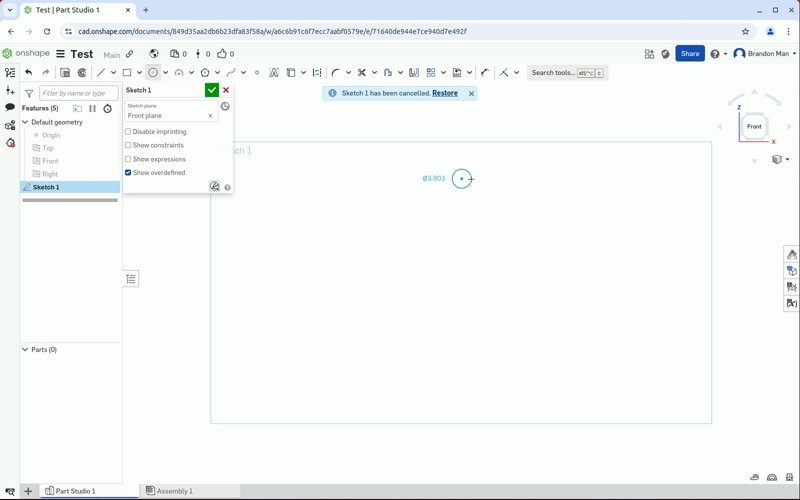
key(esc)
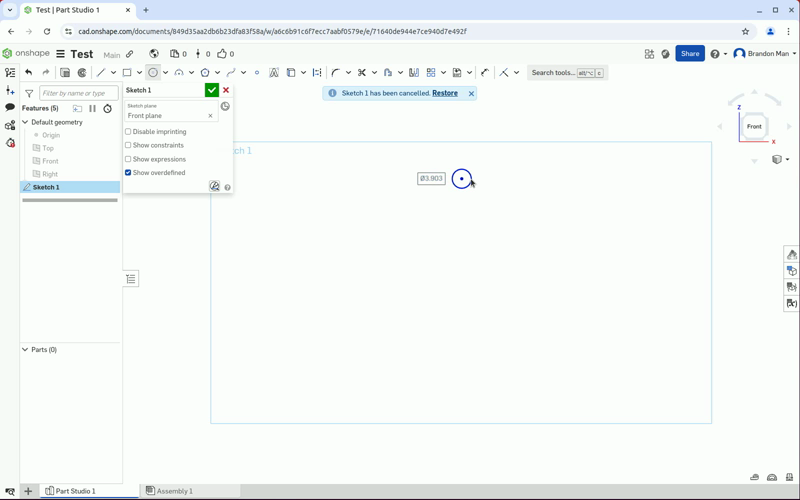
key(c)
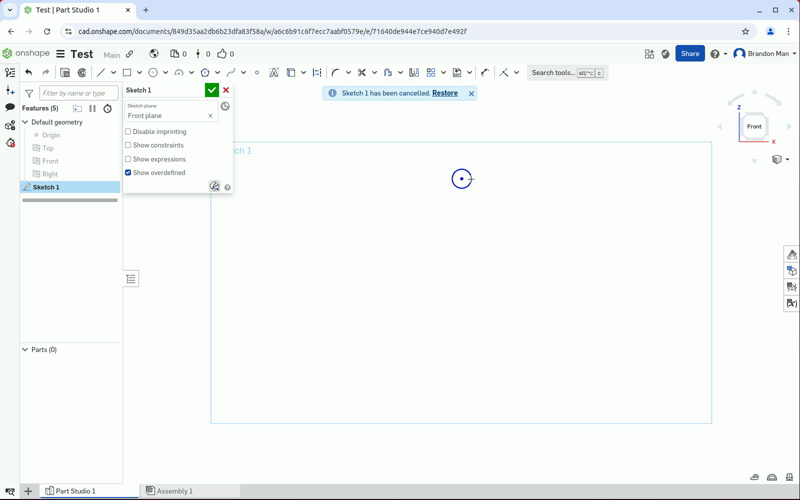
key_down(shift)
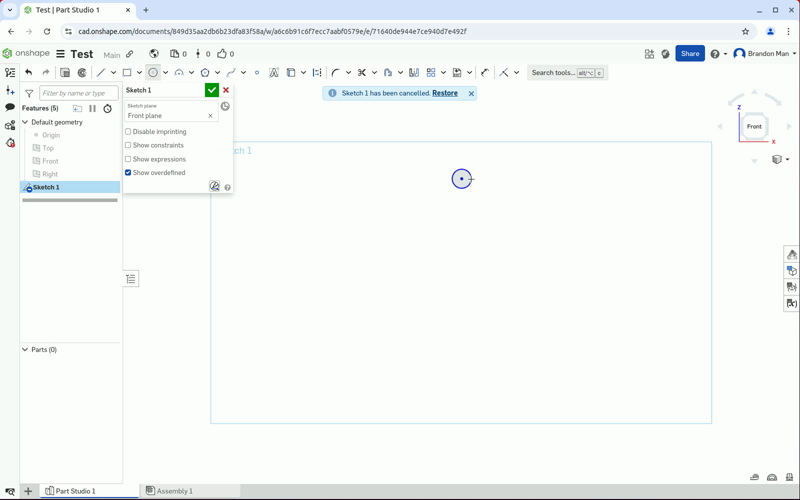
mouse_move(461, 178)
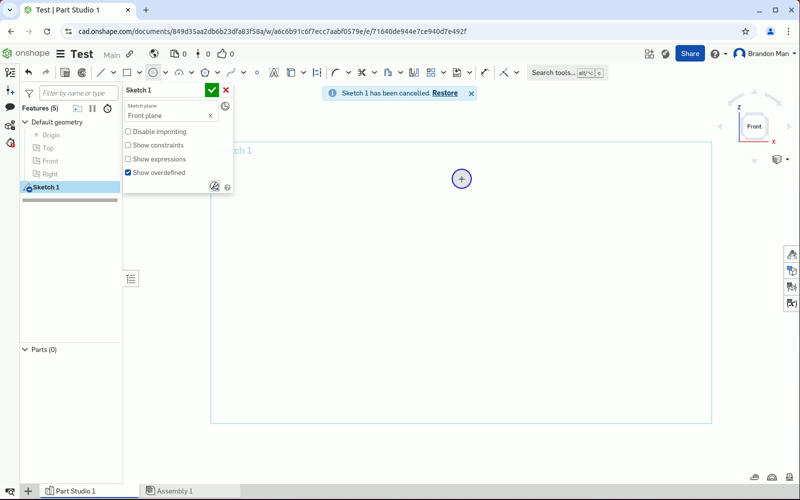
click(461, 178)
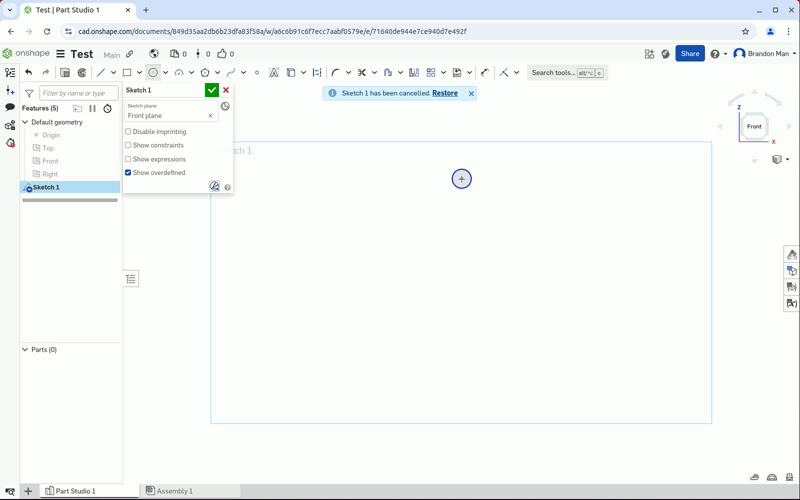
key_up(shift)
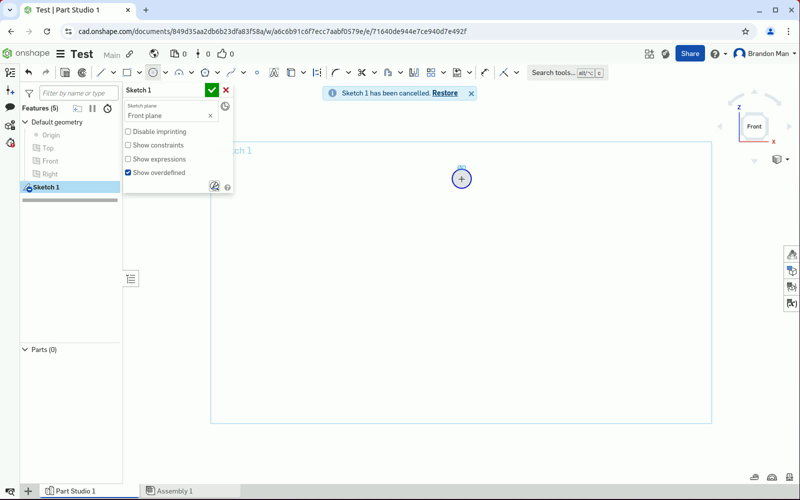
mouse_move(464, 178)
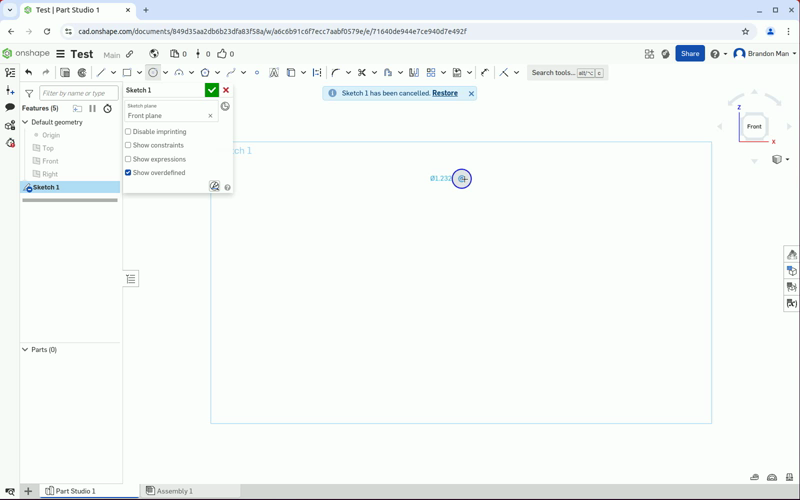
scroll(6)
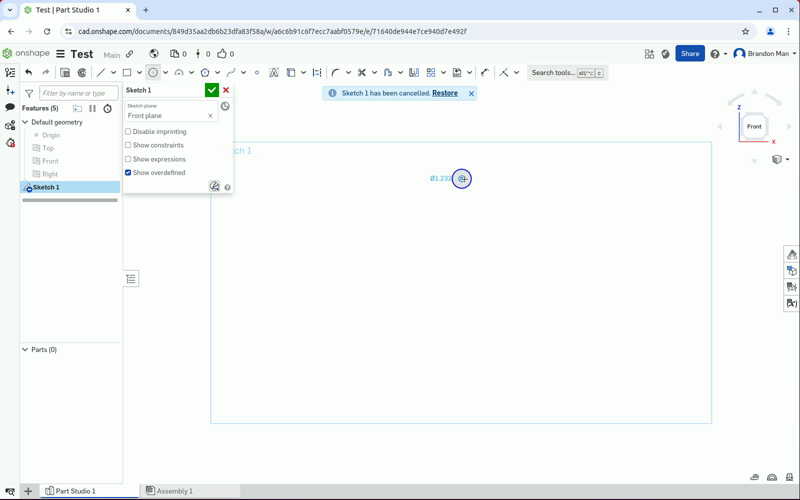
scroll(6)
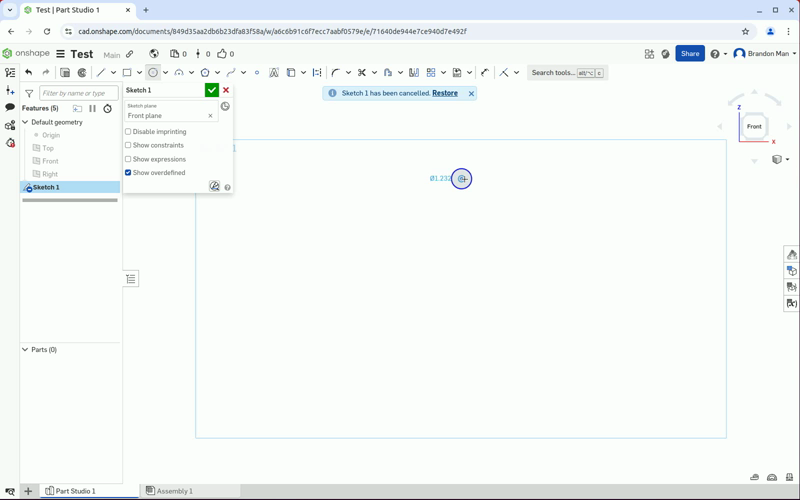
scroll(6)
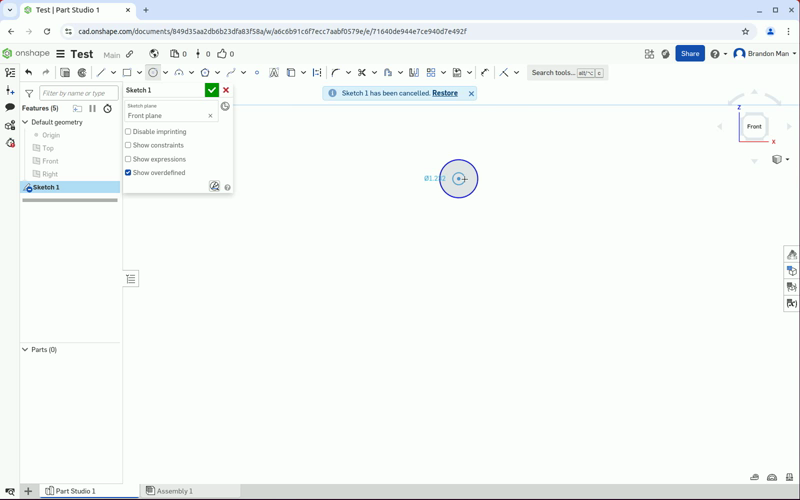
scroll(6)
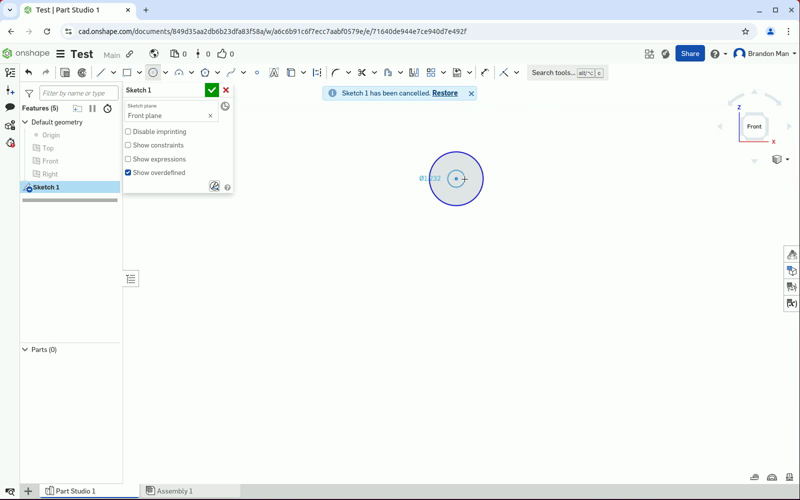
scroll(6)
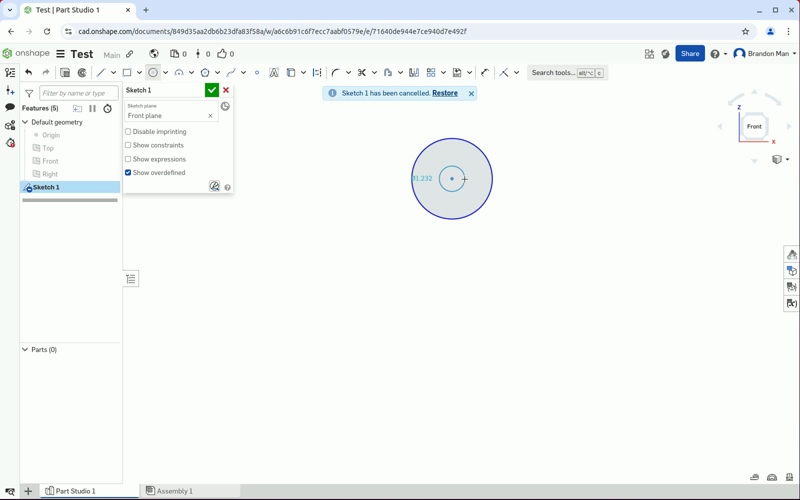
scroll(6)
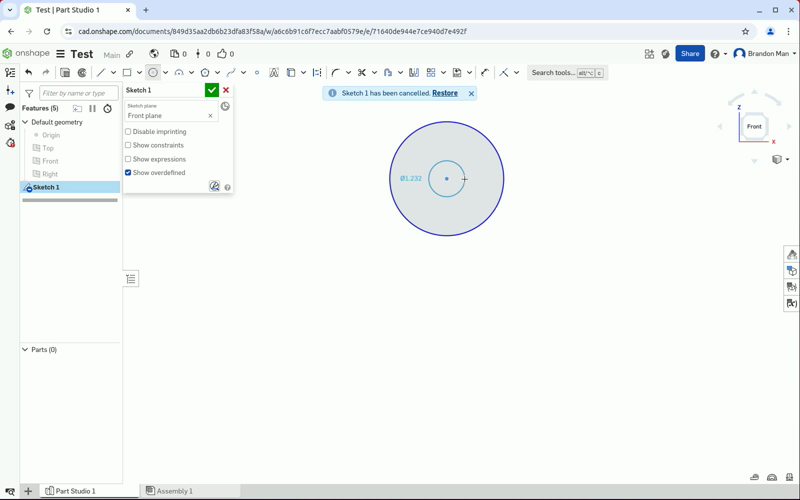
scroll(6)
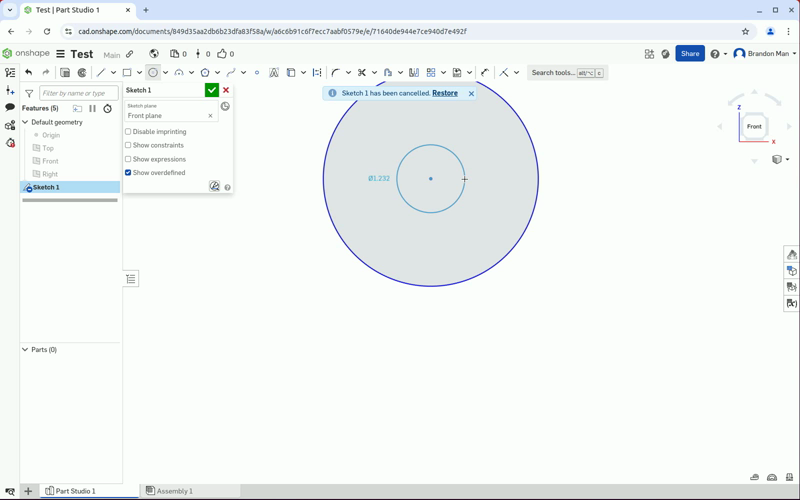
click(464, 178)
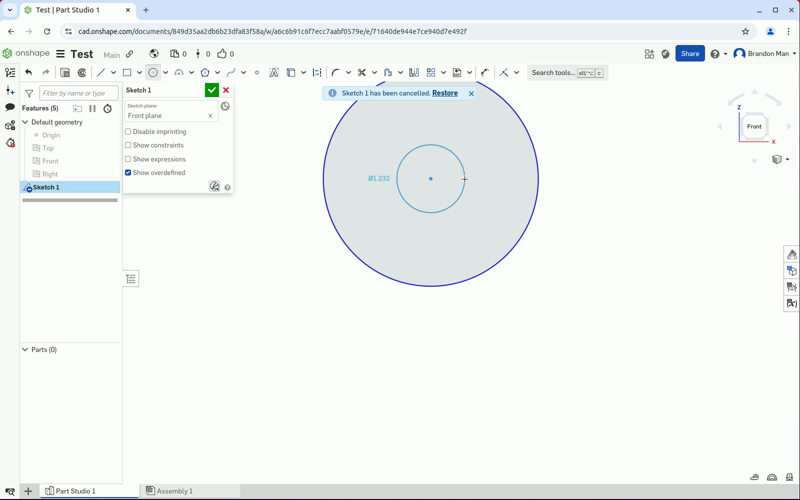
scroll(-6)
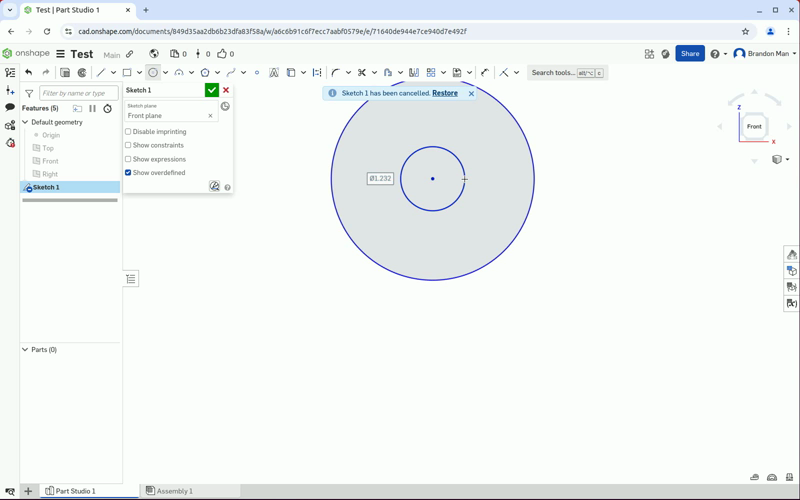
scroll(-6)
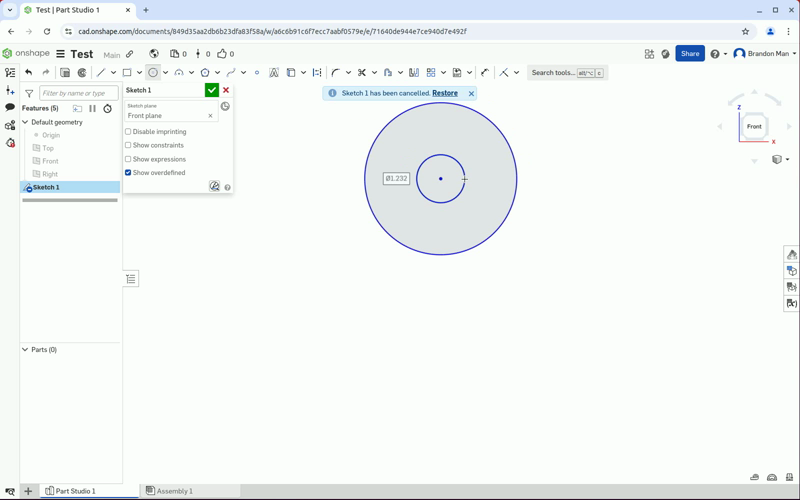
scroll(-6)
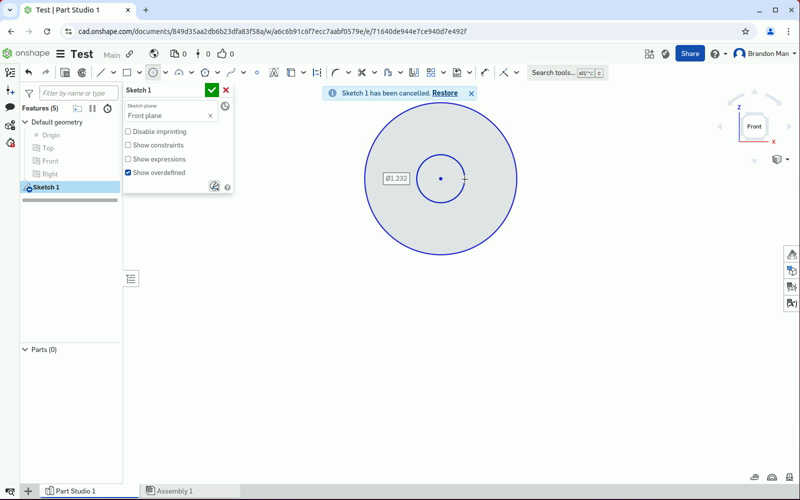
scroll(-6)
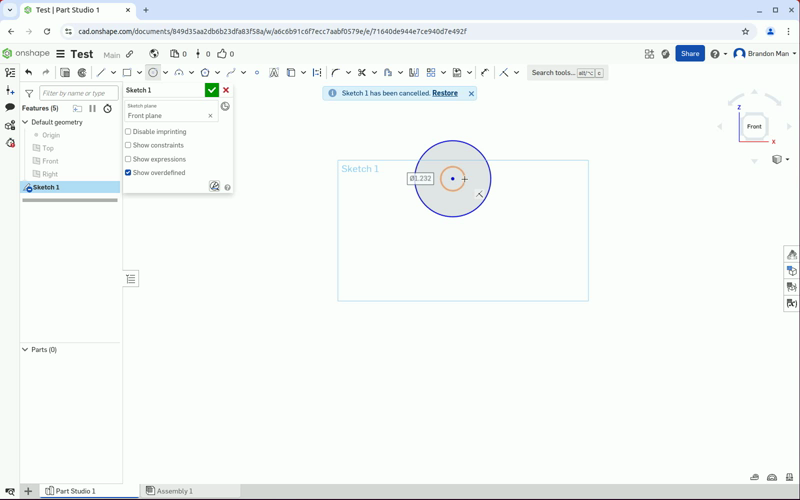
scroll(-6)
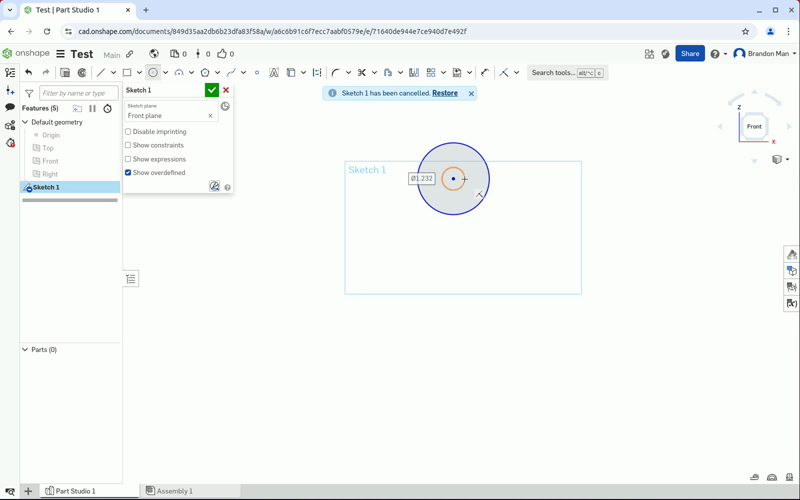
scroll(-6)
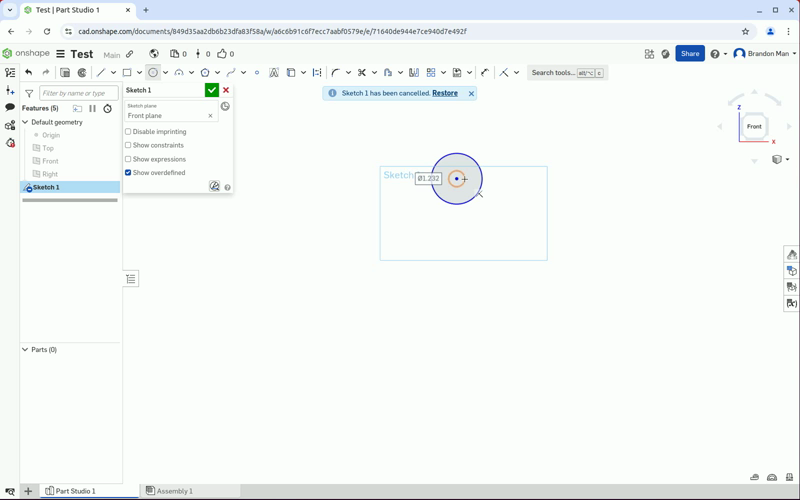
scroll(-6)
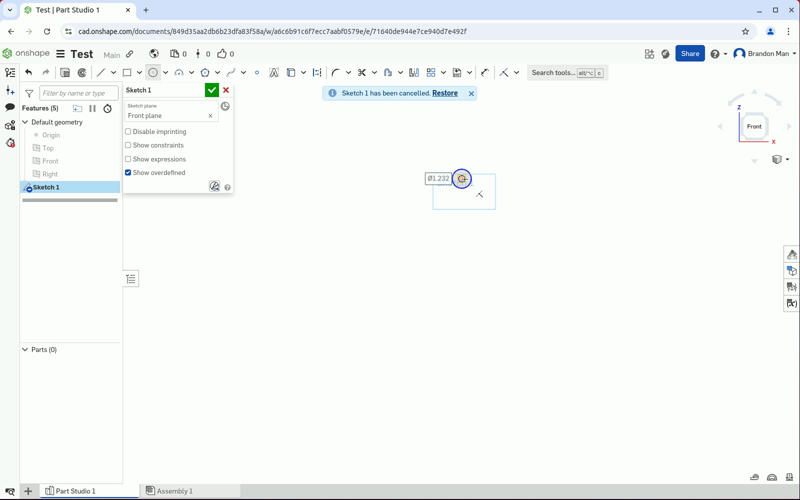
key(esc)
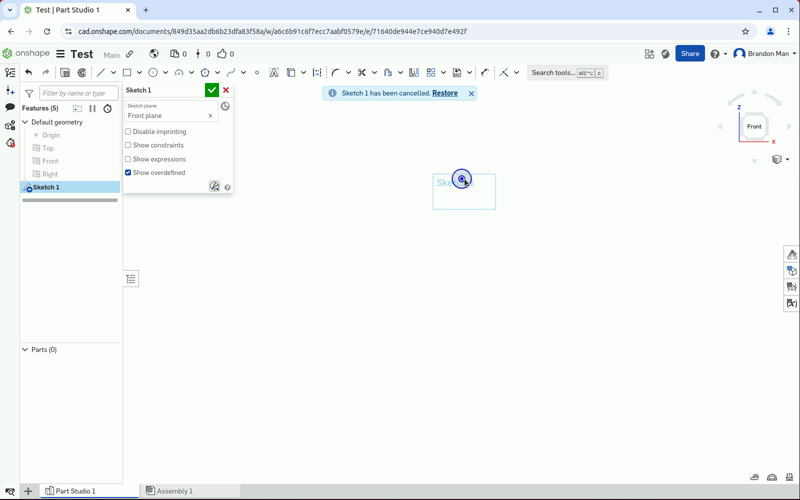
mouse_move(465, 183)
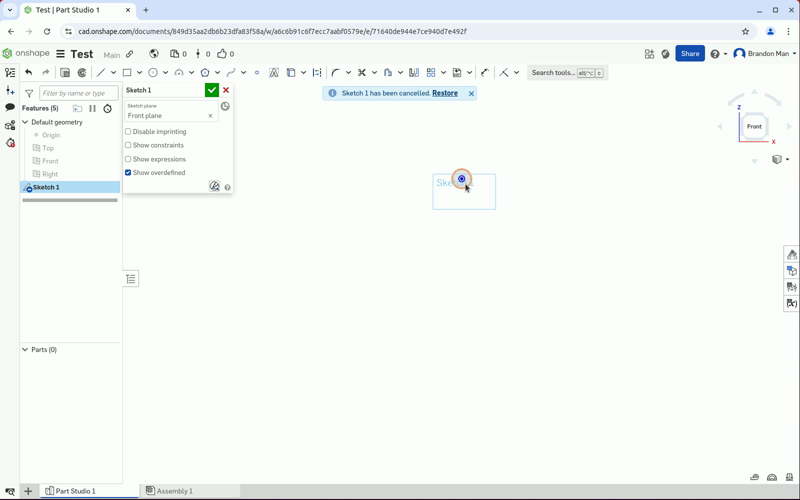
scroll(6)
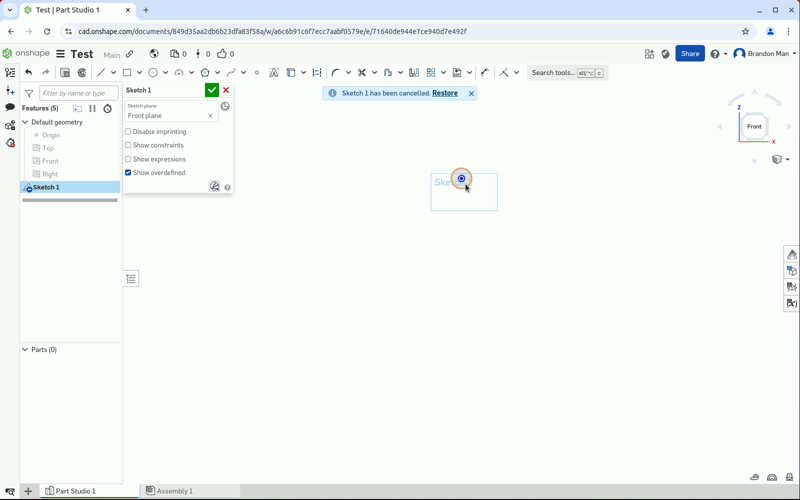
scroll(6)
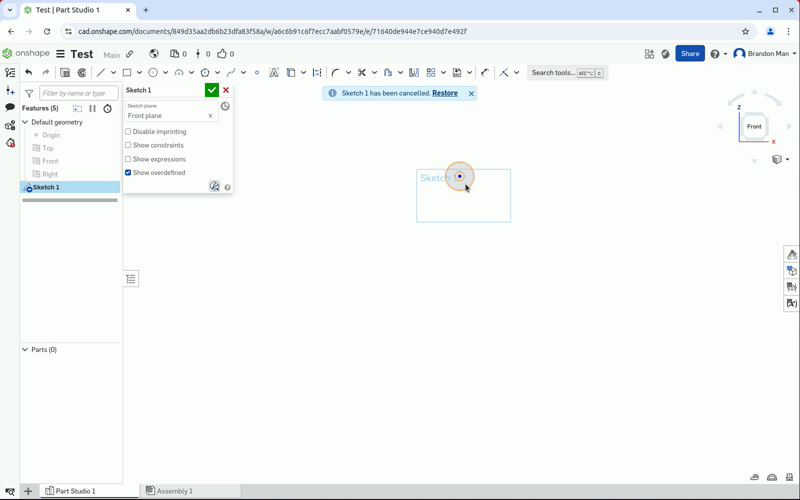
scroll(6)
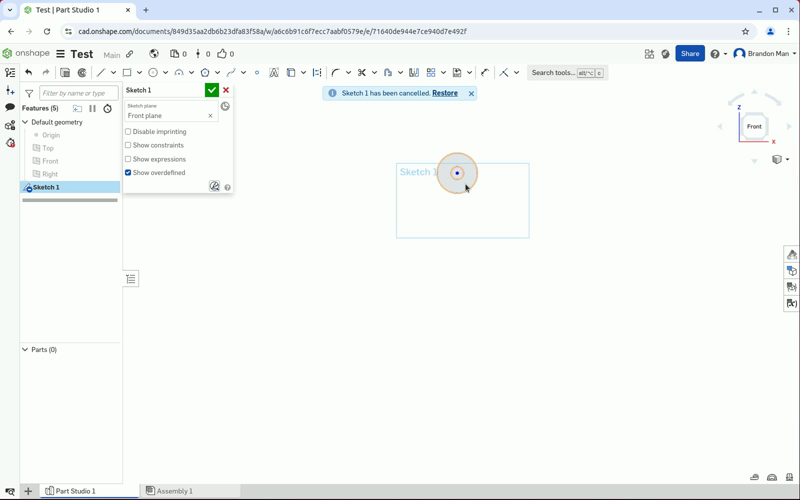
scroll(6)
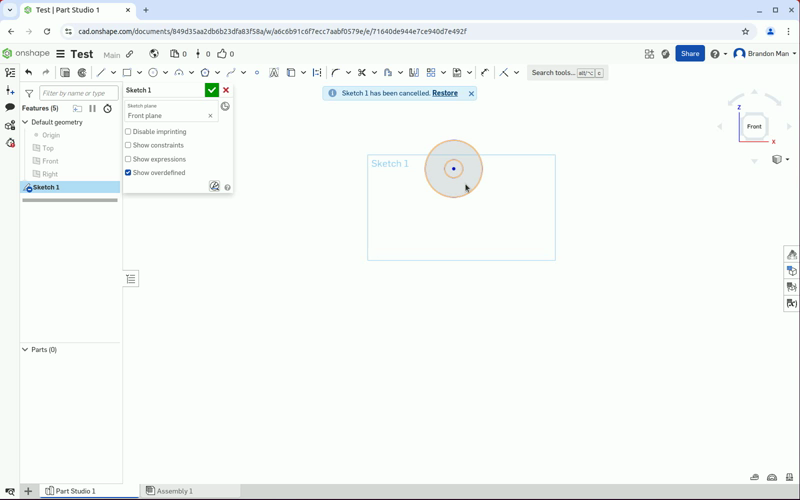
scroll(6)
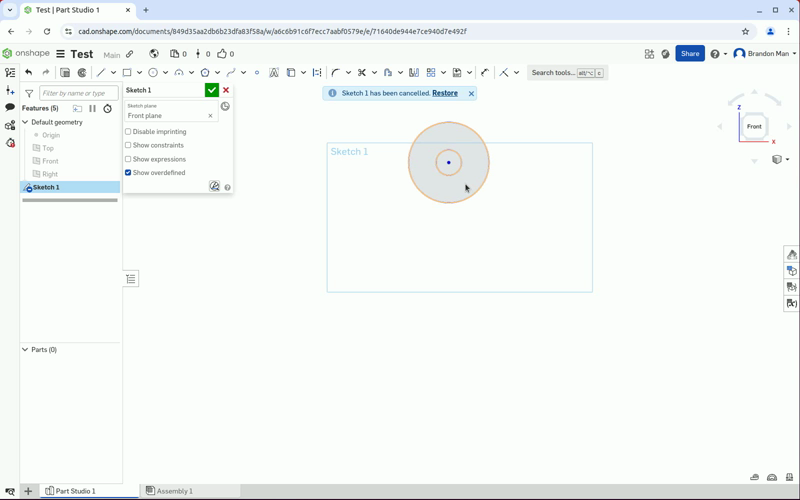
scroll(6)
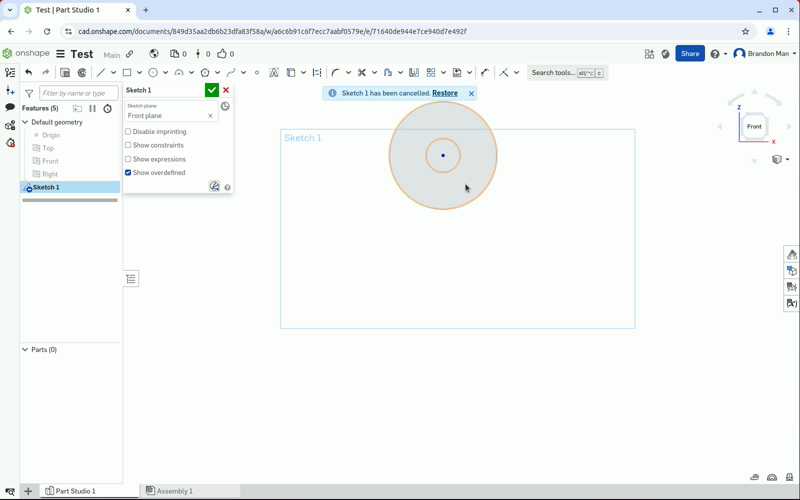
scroll(6)
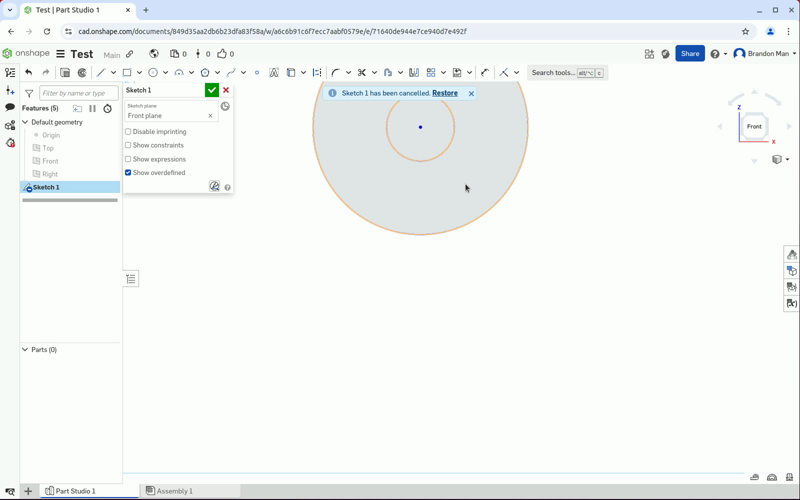
click(465, 183)
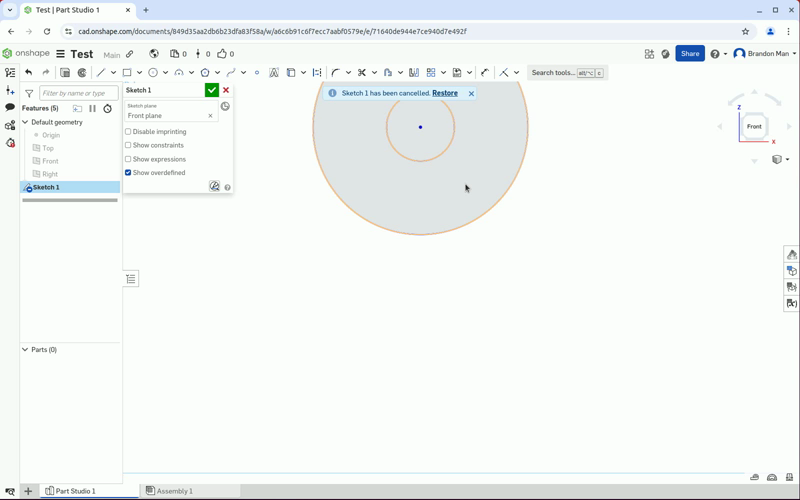
scroll(-6)
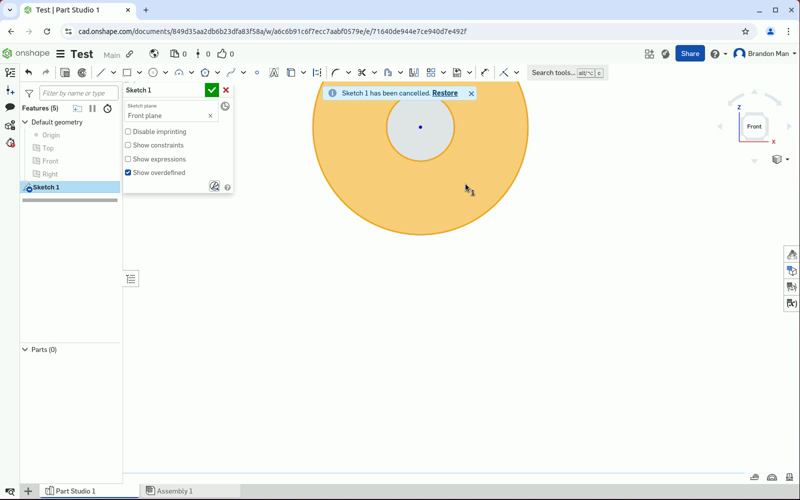
scroll(-6)
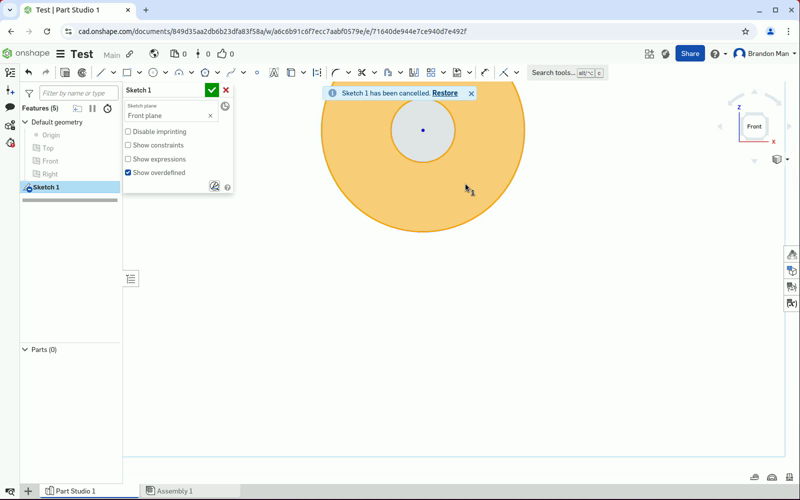
scroll(-6)
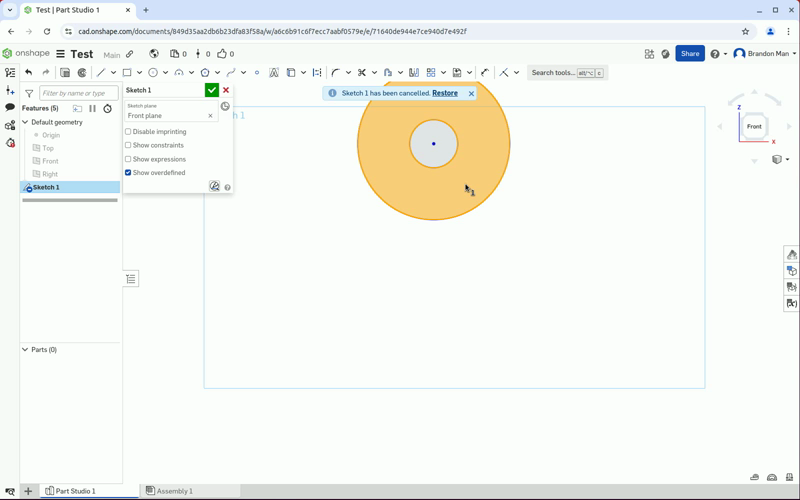
scroll(-6)
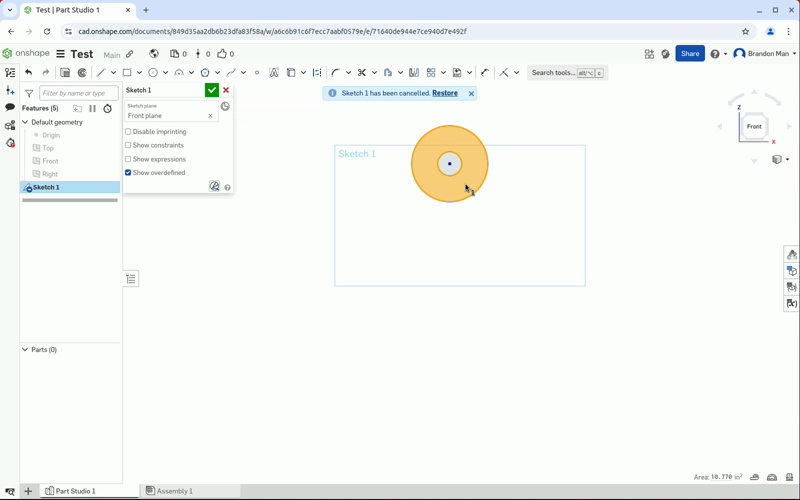
scroll(-6)
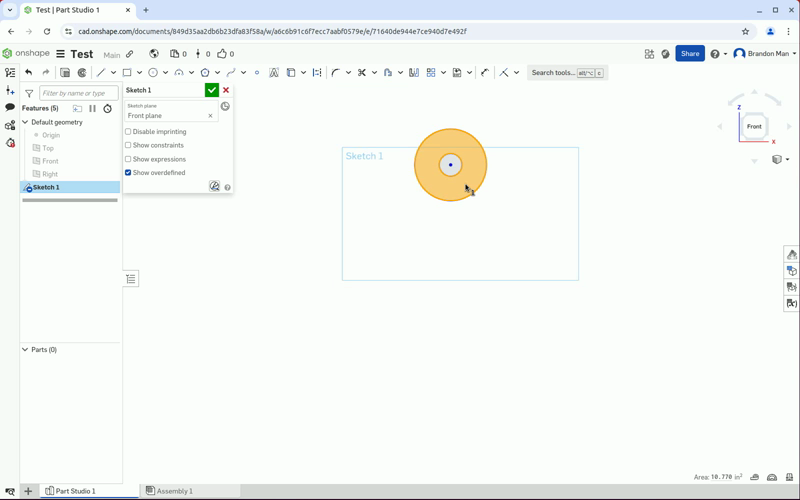
scroll(-6)
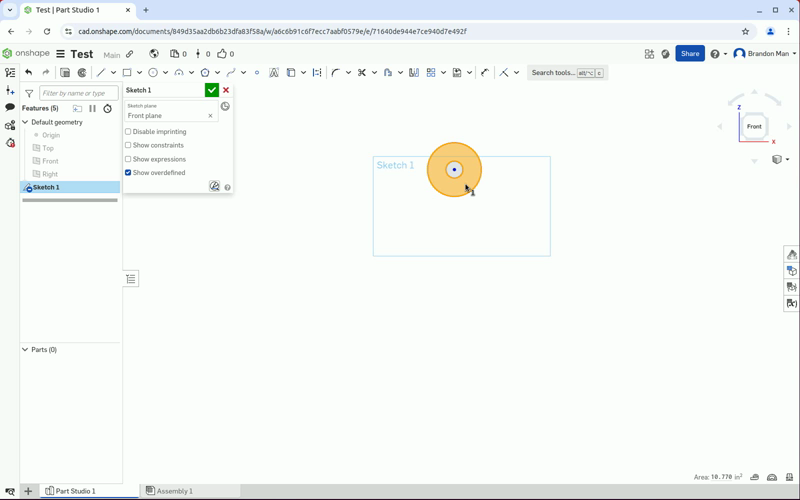
scroll(-6)
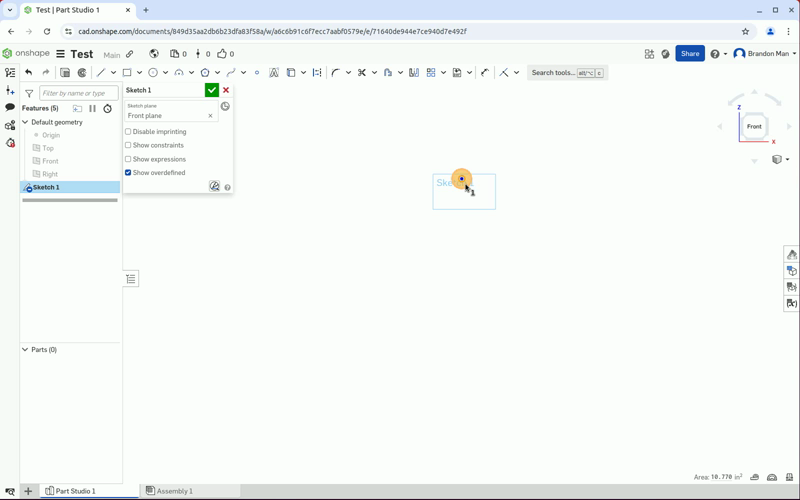
mouse_move(73, 352)
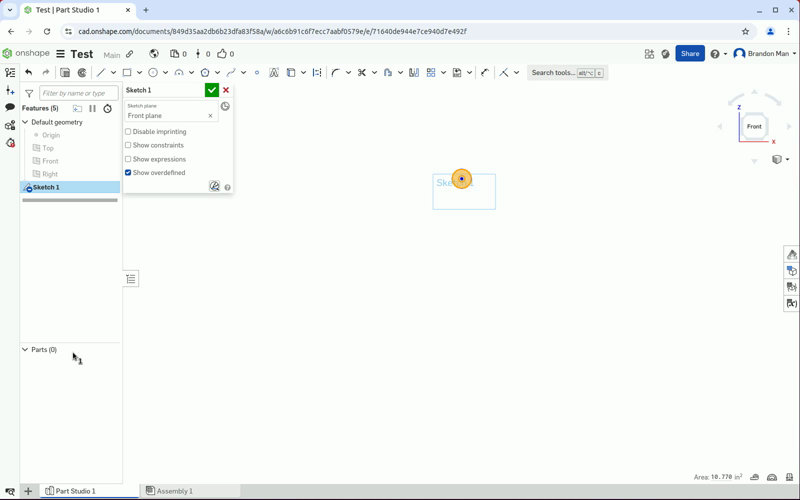
key(shift+y)
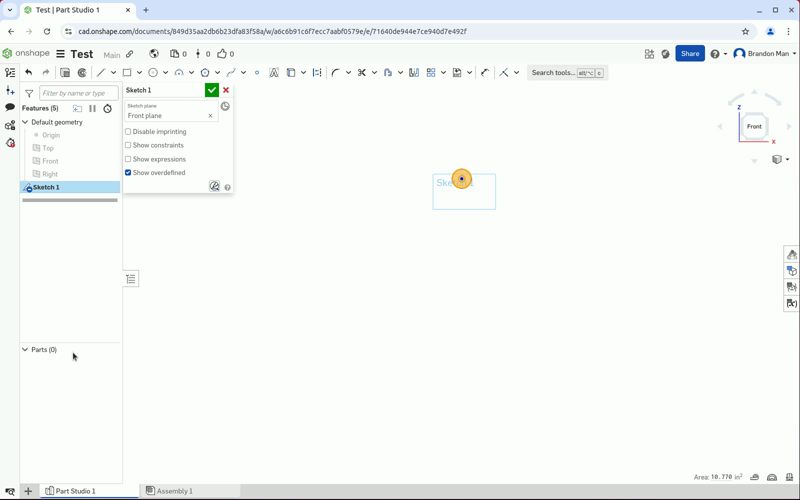
key(shift+e)
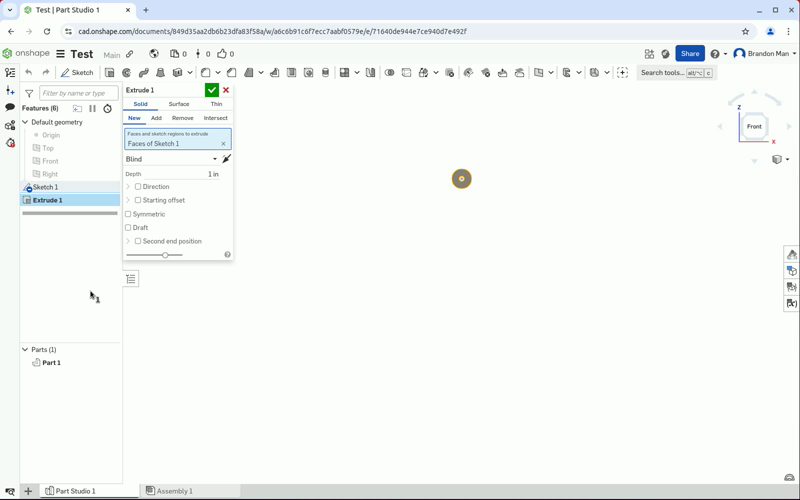
mouse_move(143, 106)
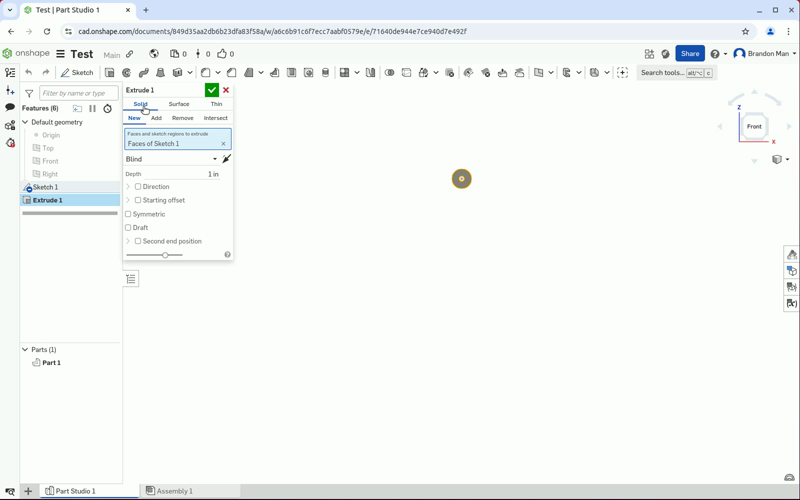
click(143, 106)
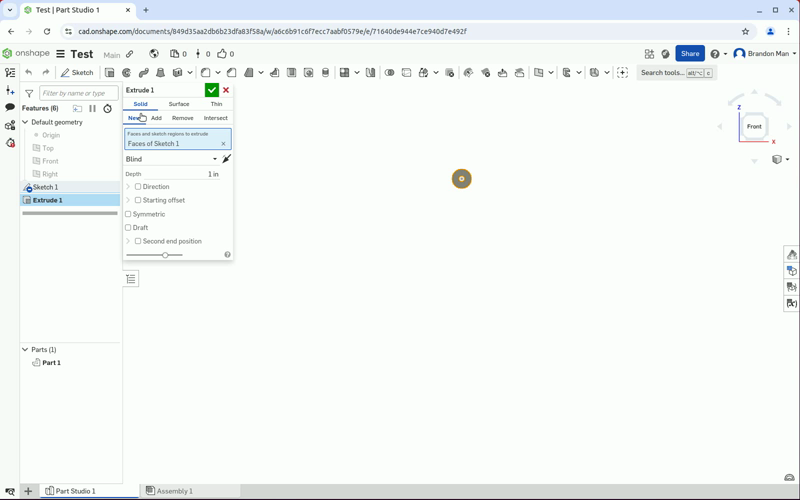
mouse_move(137, 120)
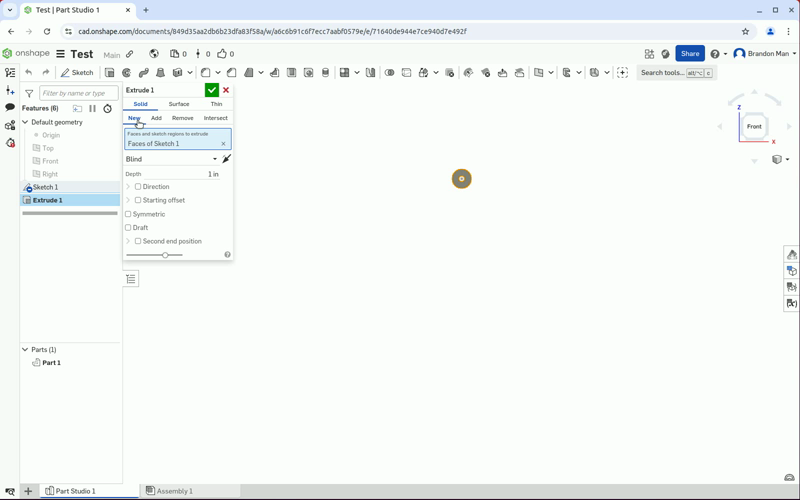
click(137, 120)
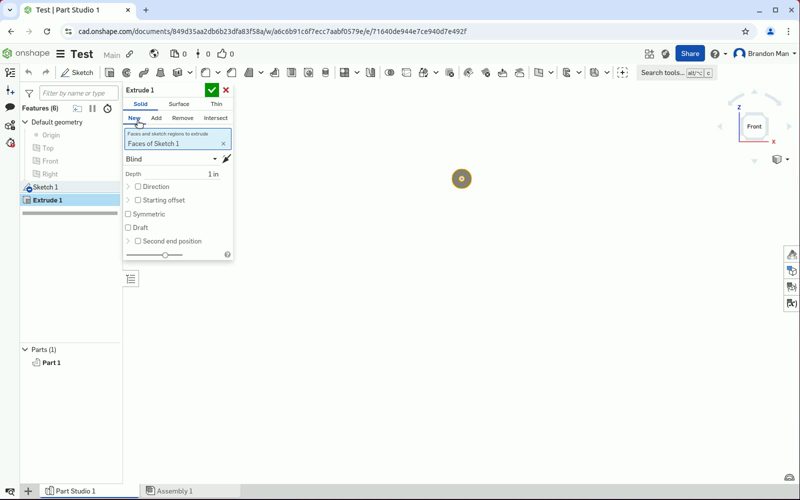
key(tab, 4)
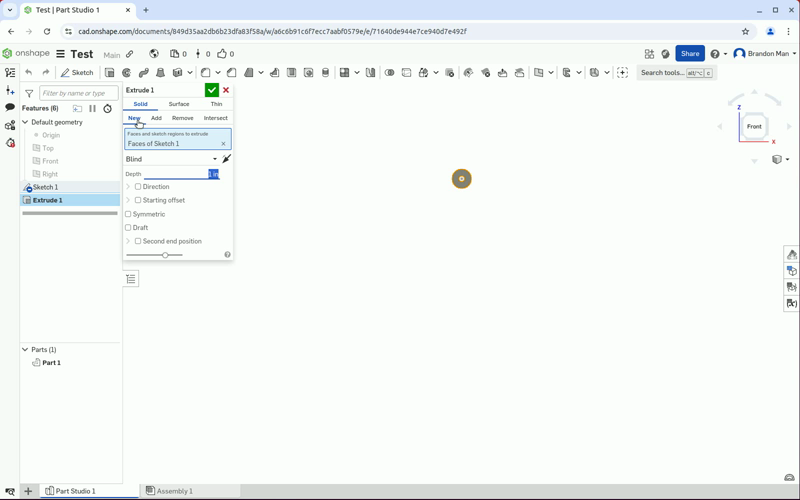
text(4.814)
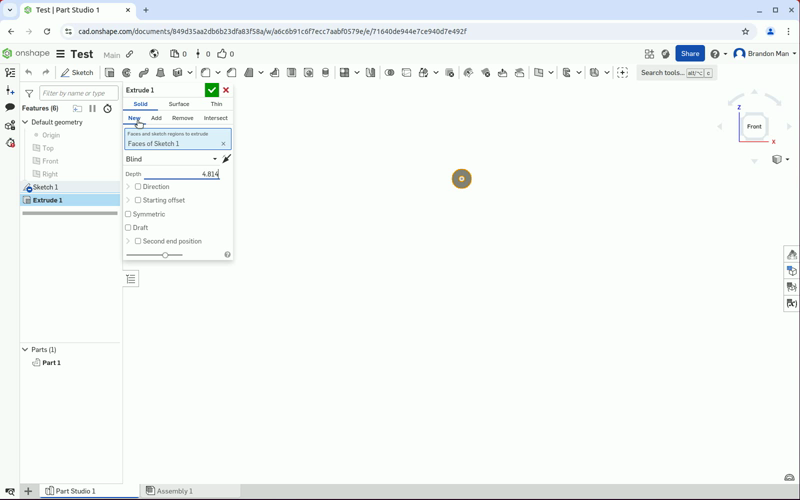
key(enter)
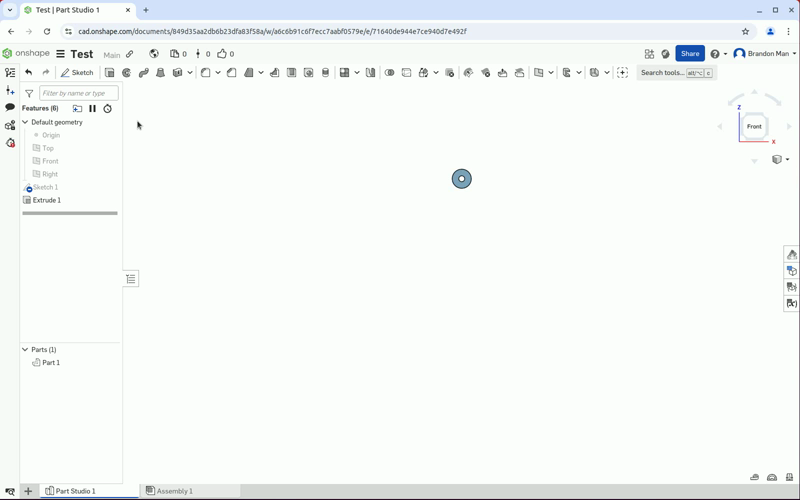
key(shift+h)
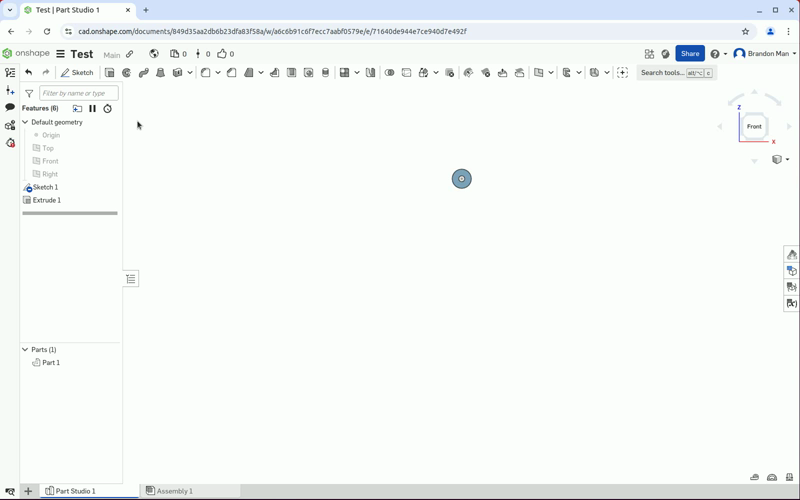
key(shift+h)
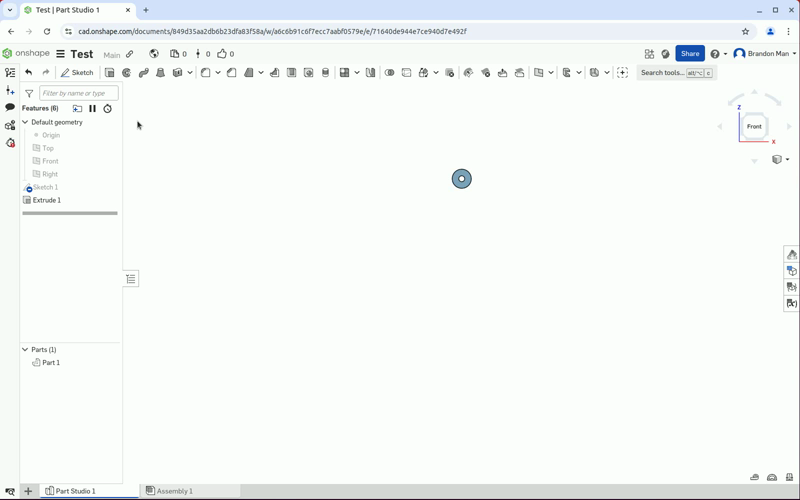
mouse_move(73, 189)
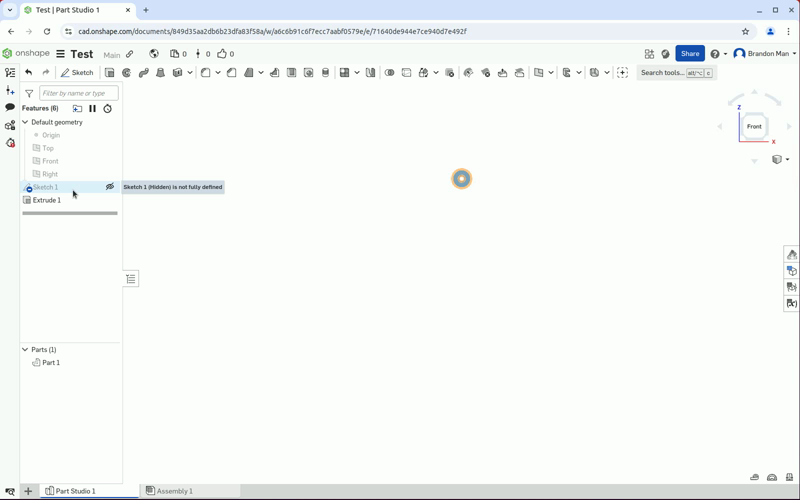
click(73, 189)
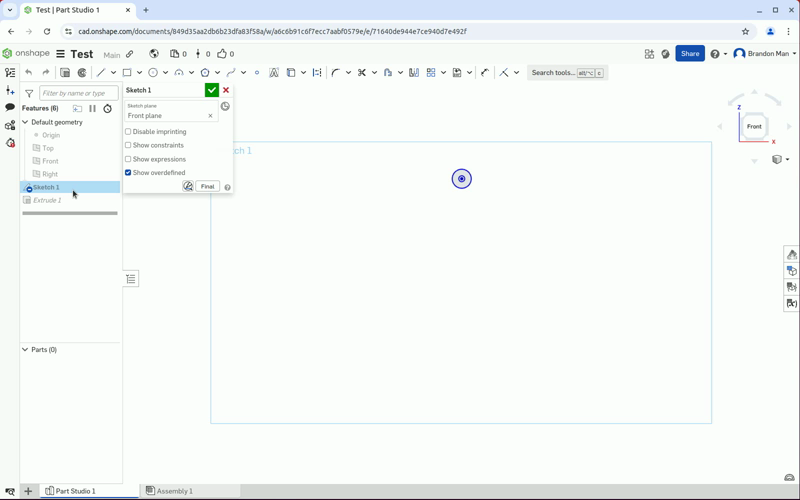
mouse_move(229, 92)
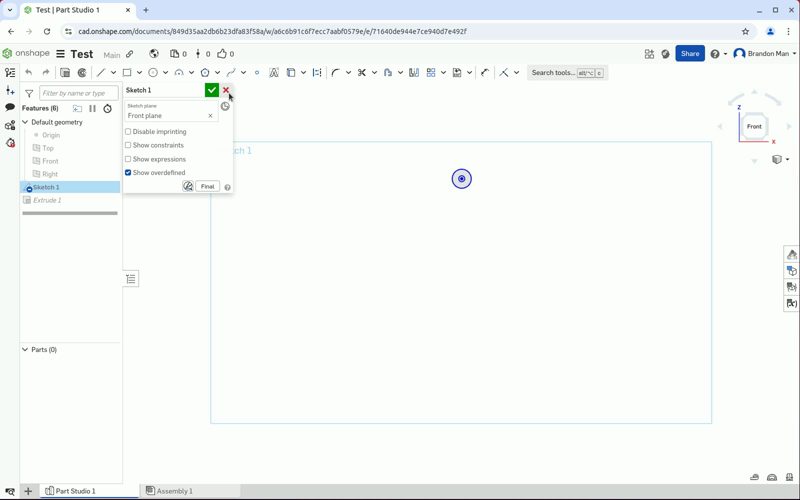
click(229, 92)
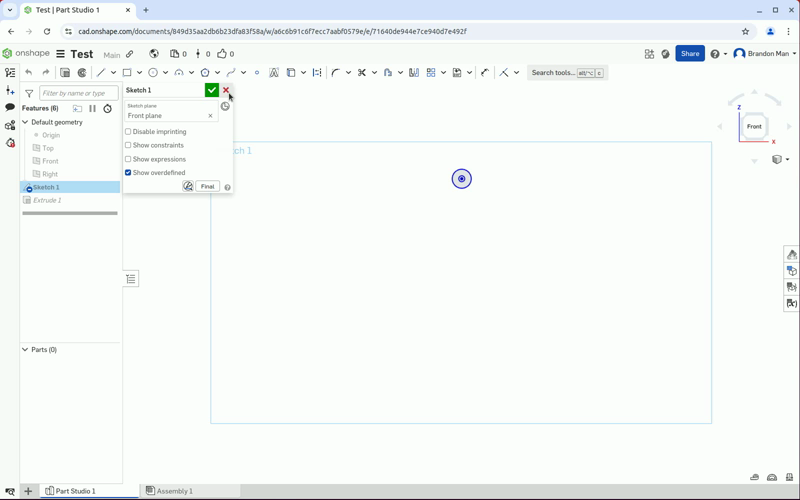
key(shift+s)
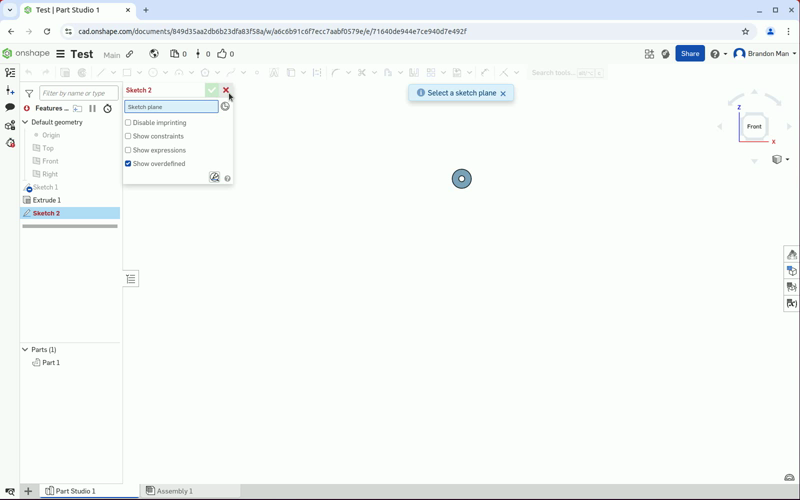
mouse_move(73, 163)
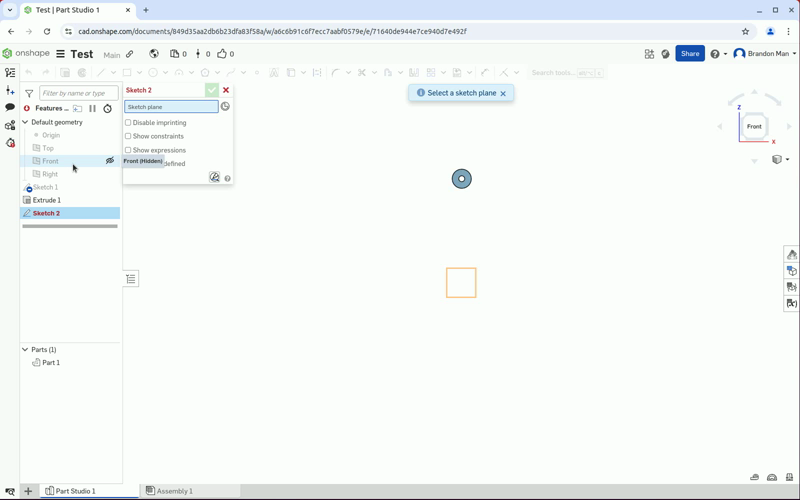
click(73, 163)
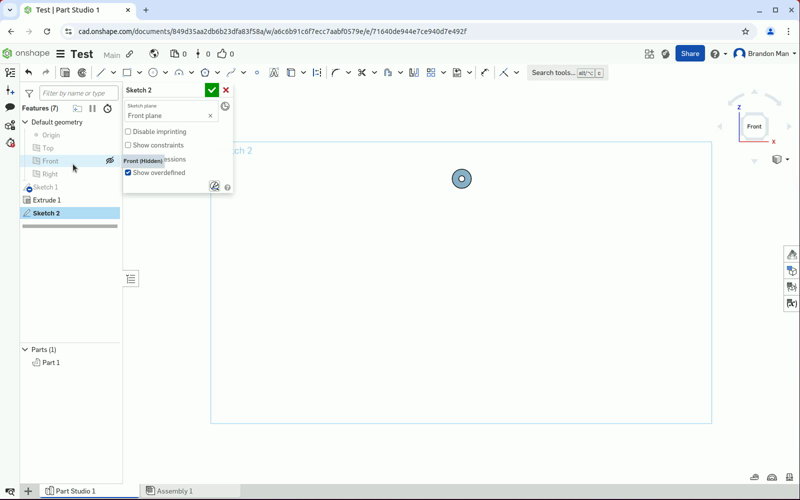
mouse_move(73, 352)
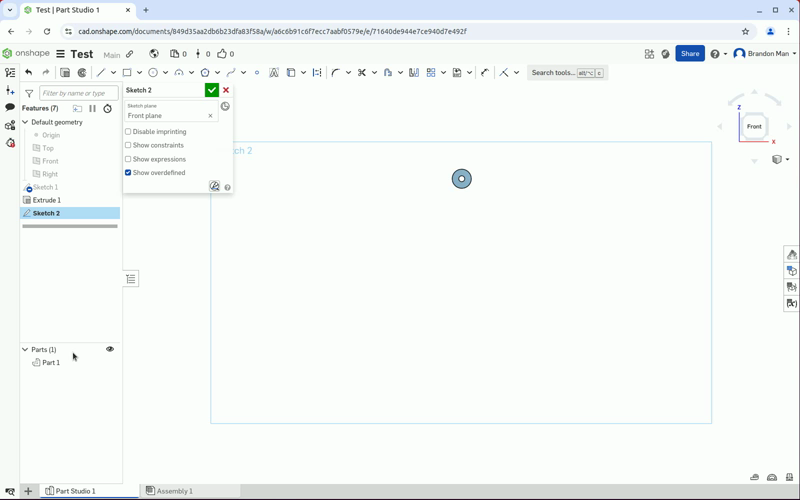
key(y)
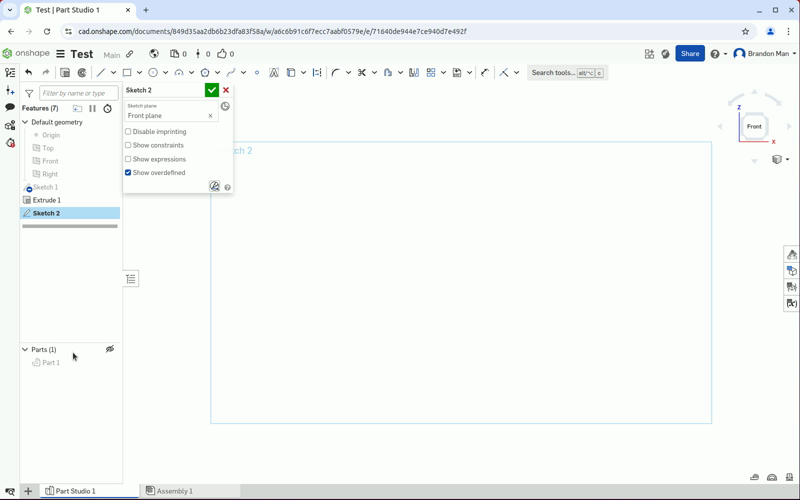
key(c)
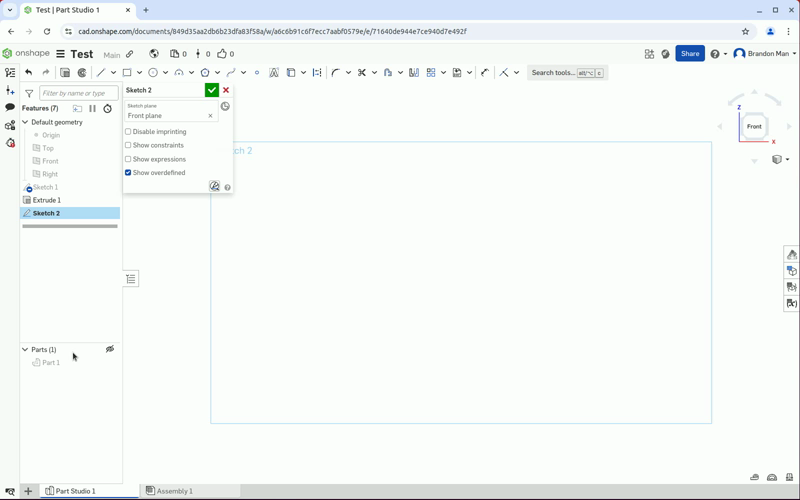
key_down(shift)
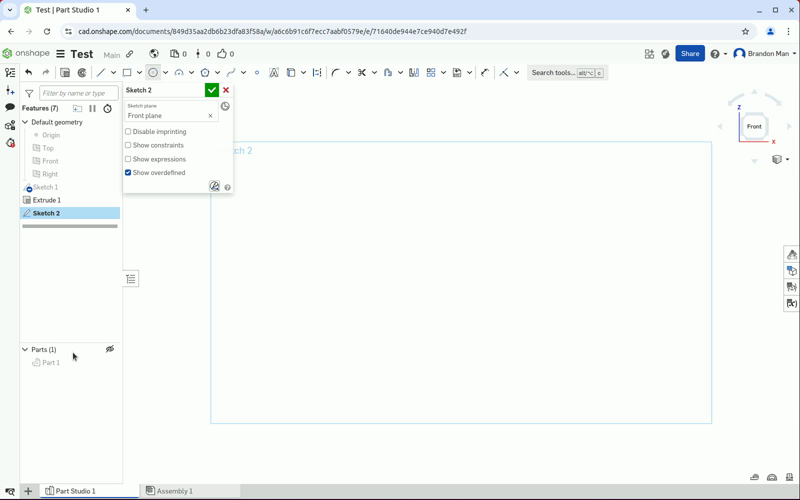
mouse_move(461, 282)
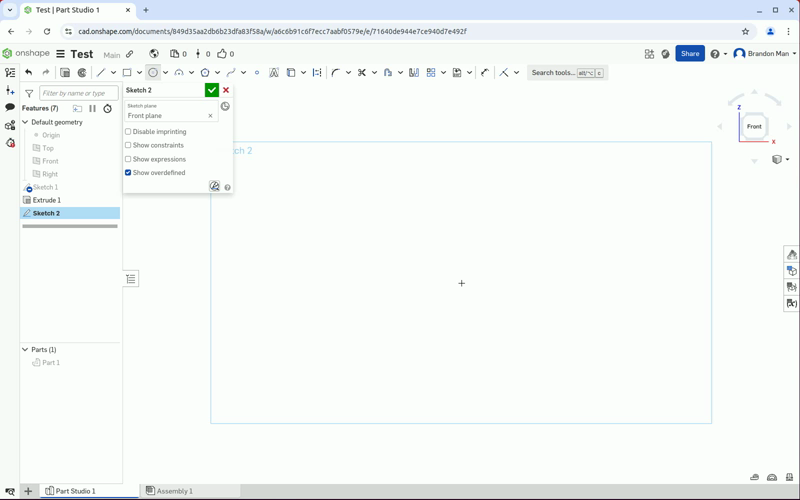
click(461, 282)
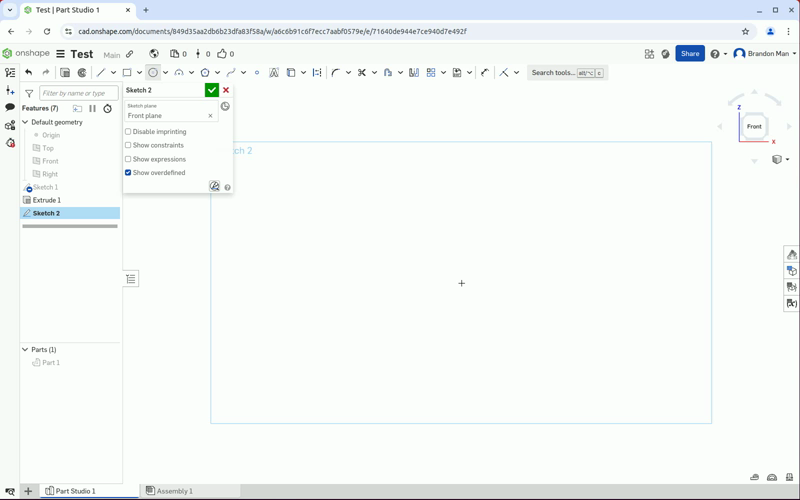
key_up(shift)
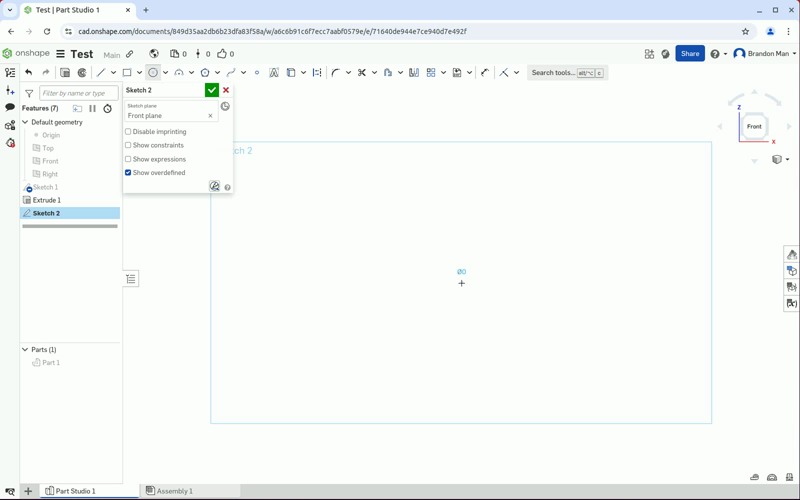
mouse_move(471, 282)
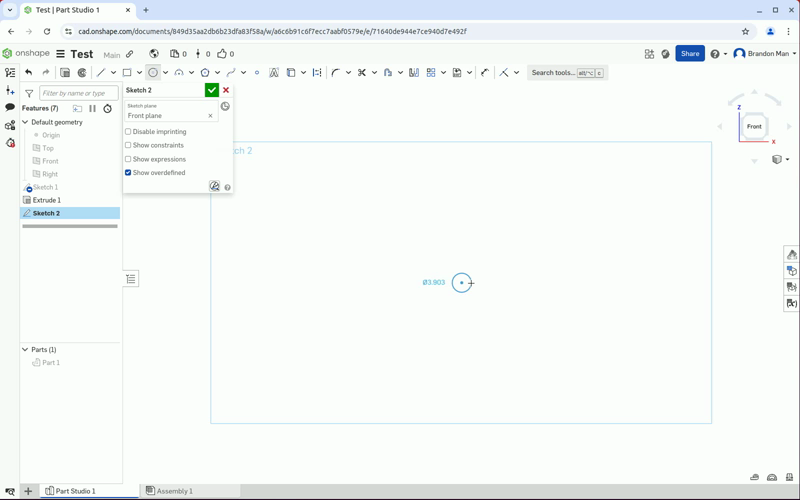
click(471, 282)
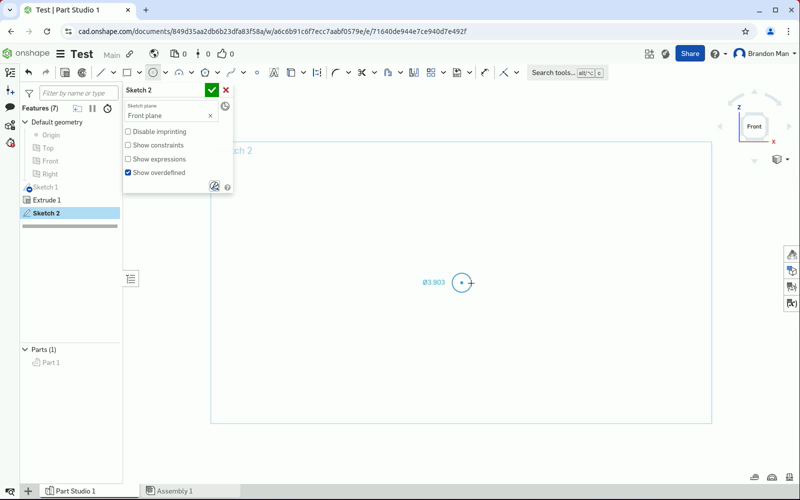
key(esc)
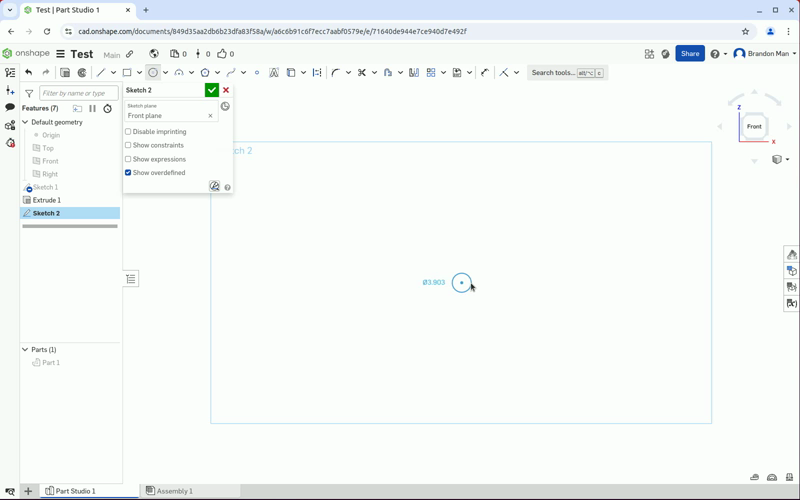
key(c)
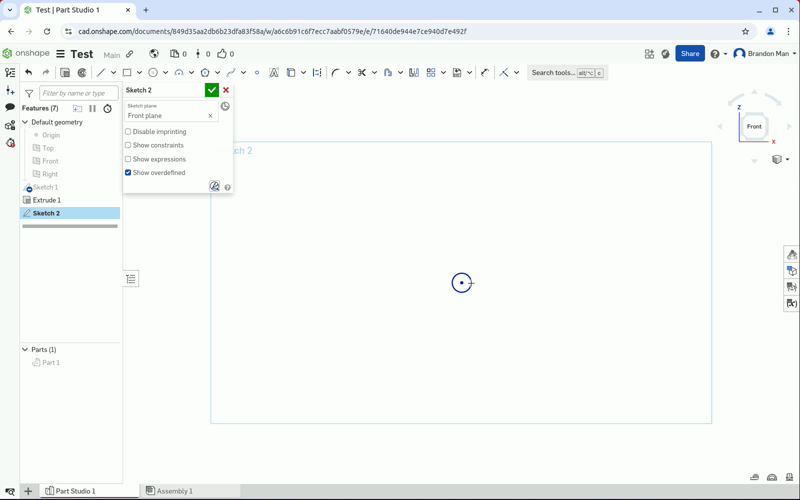
key_down(shift)
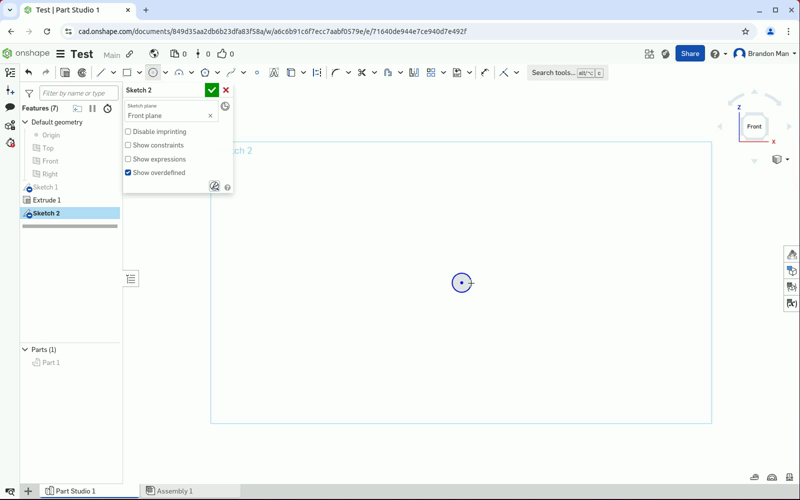
mouse_move(461, 282)
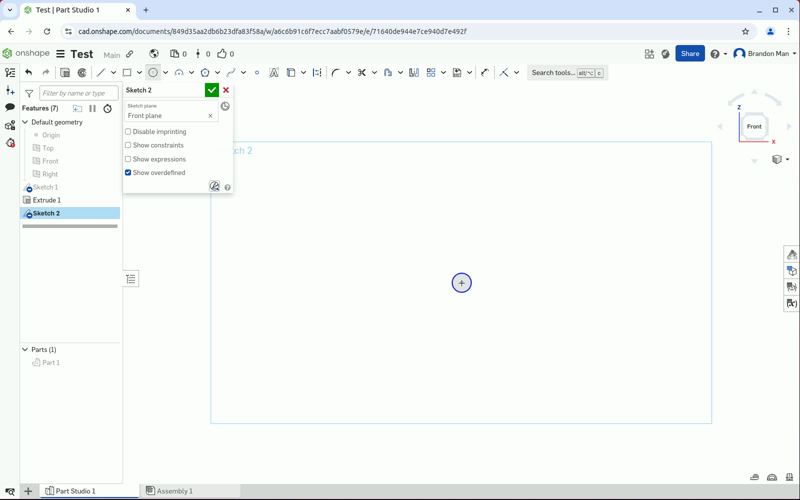
click(461, 282)
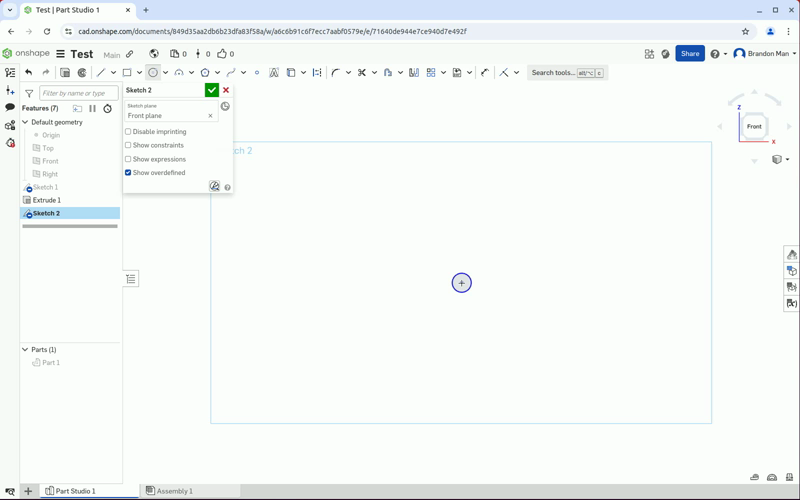
key_up(shift)
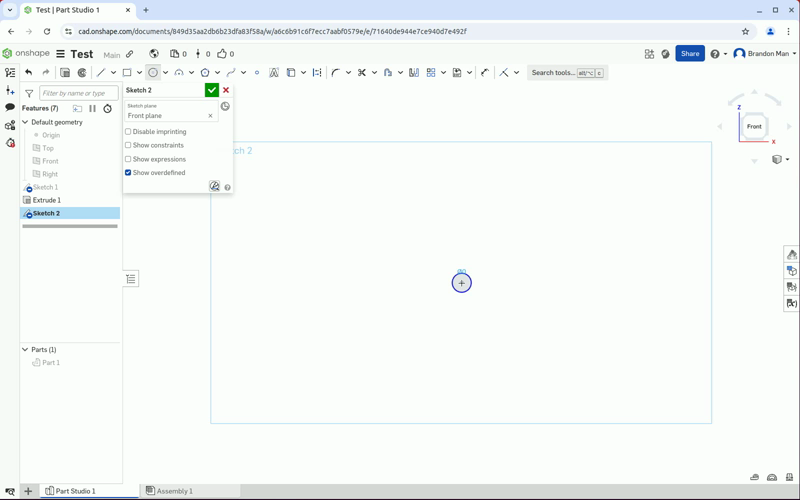
mouse_move(464, 282)
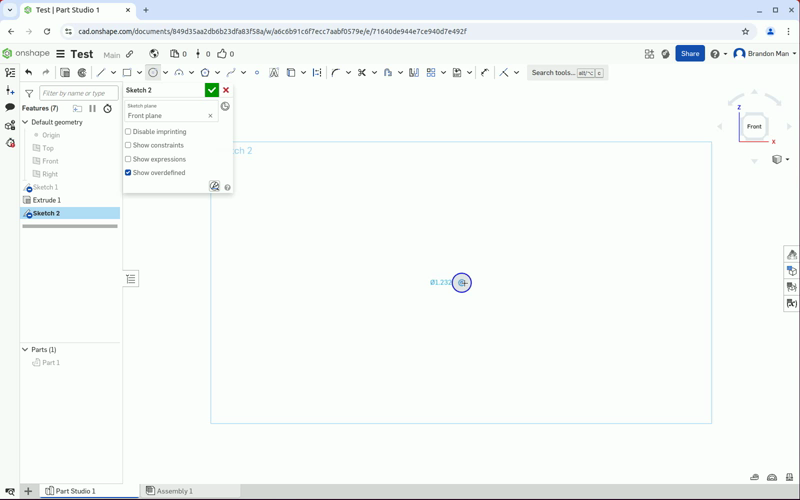
scroll(6)
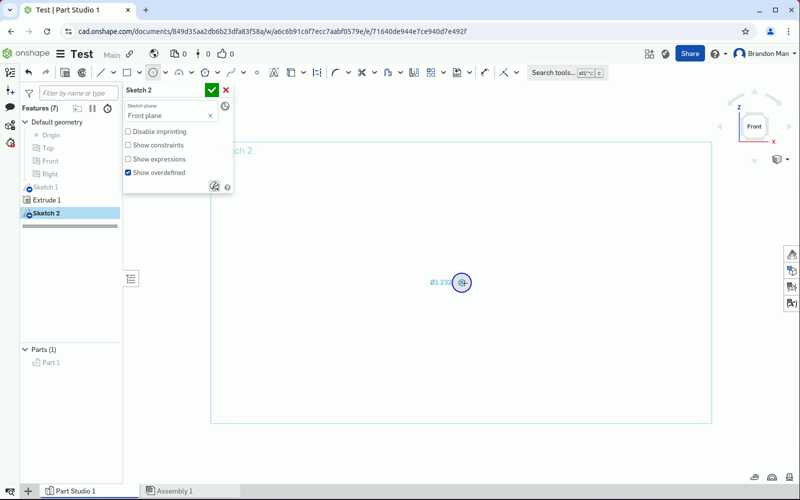
scroll(6)
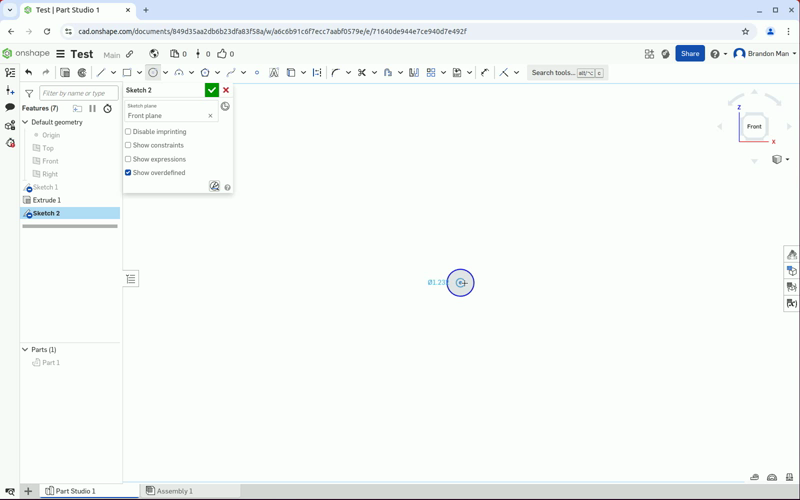
scroll(6)
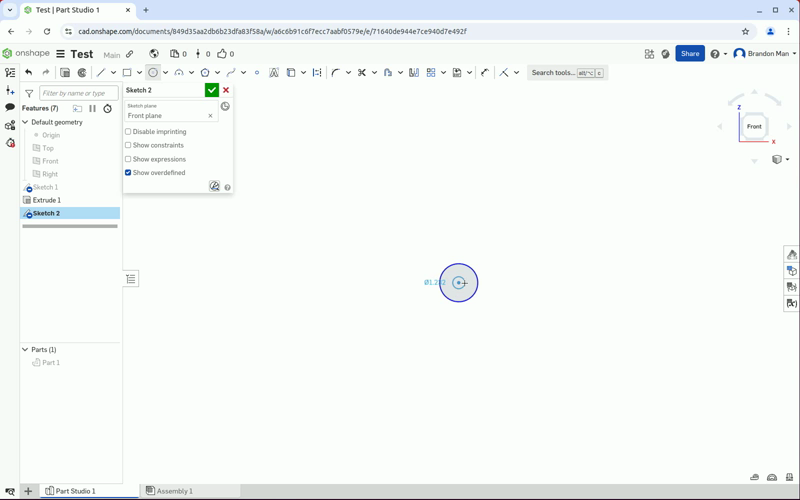
scroll(6)
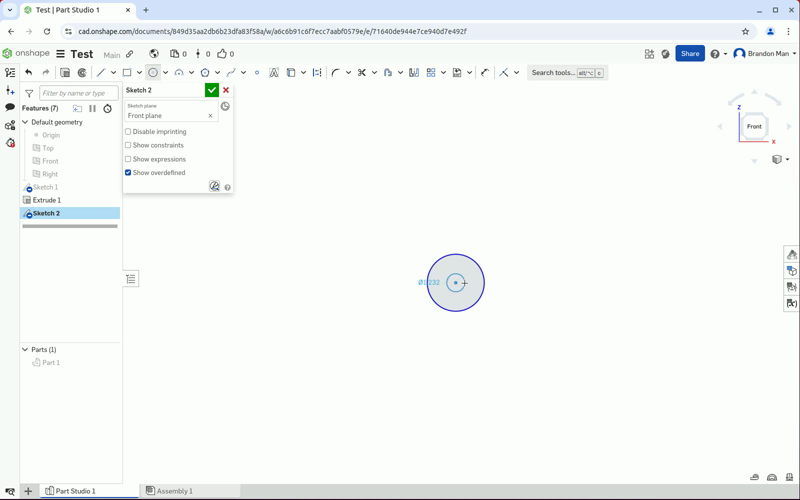
scroll(6)
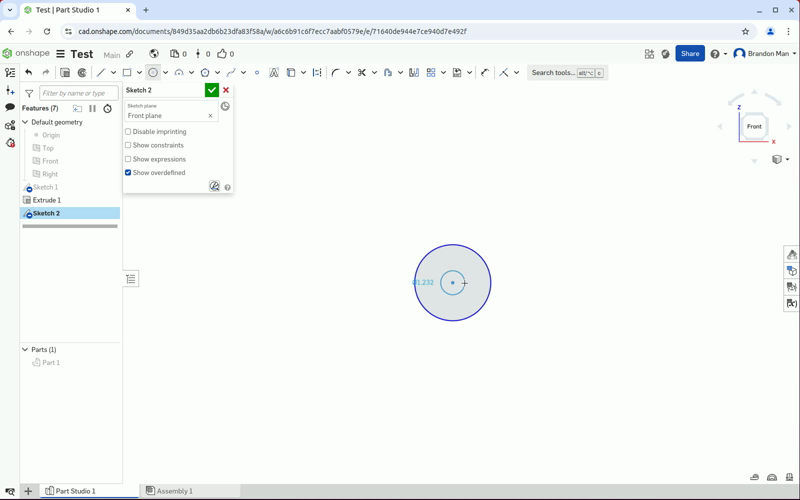
scroll(6)
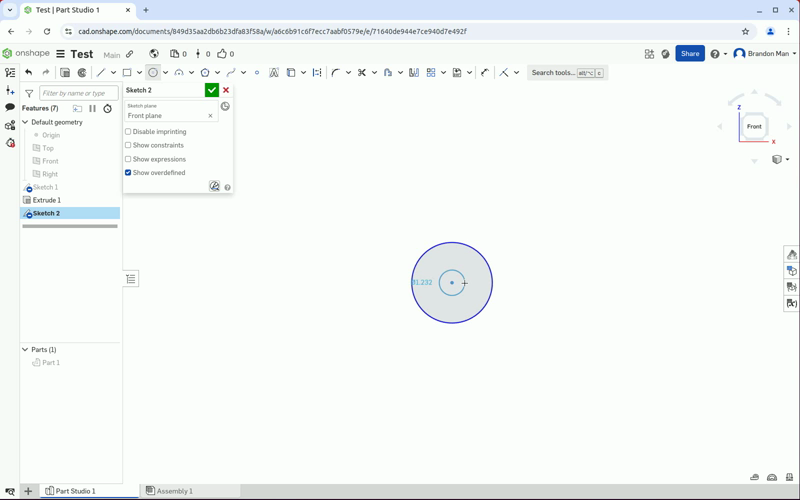
scroll(6)
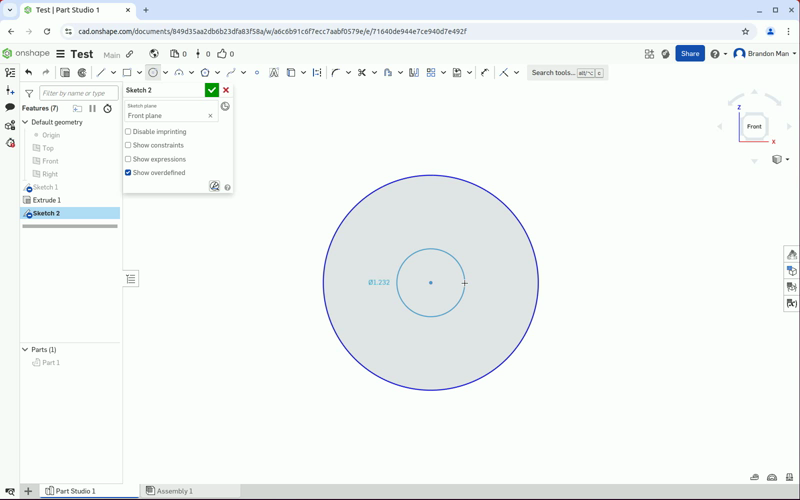
click(464, 282)
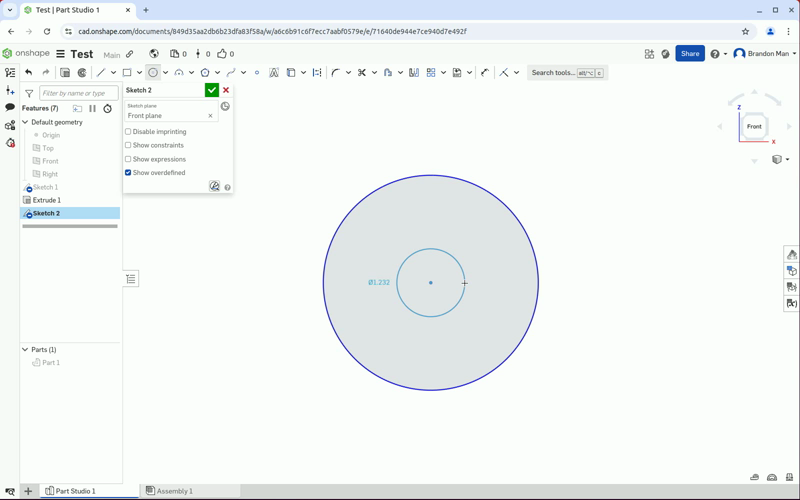
scroll(-6)
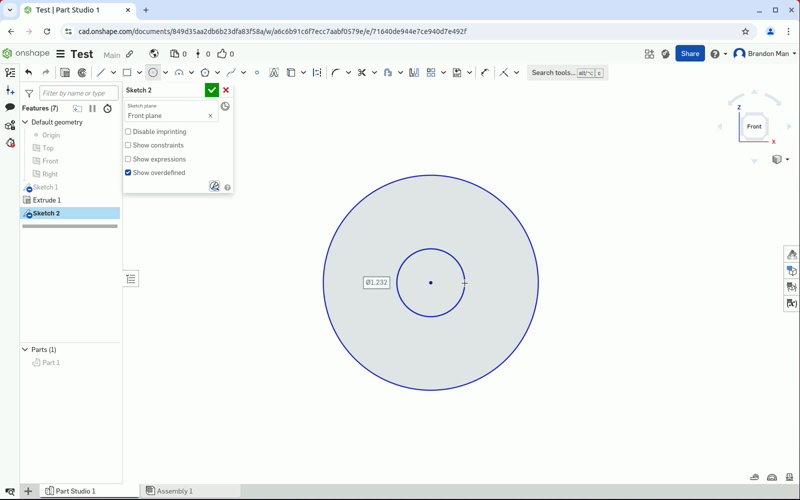
scroll(-6)
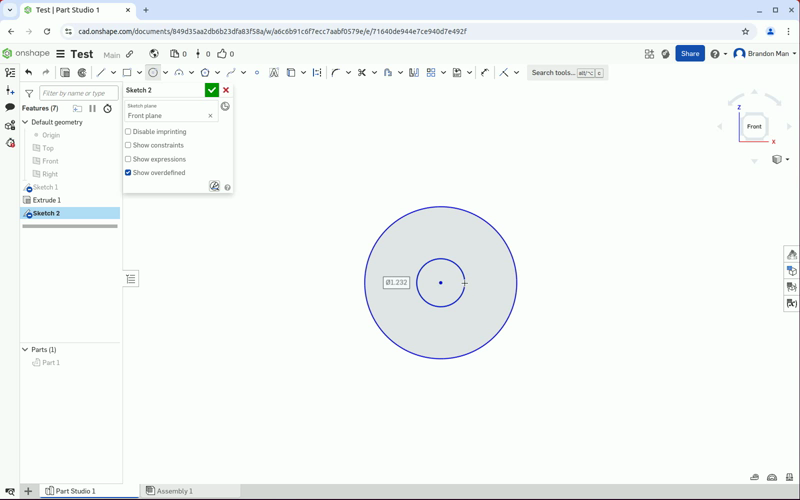
scroll(-6)
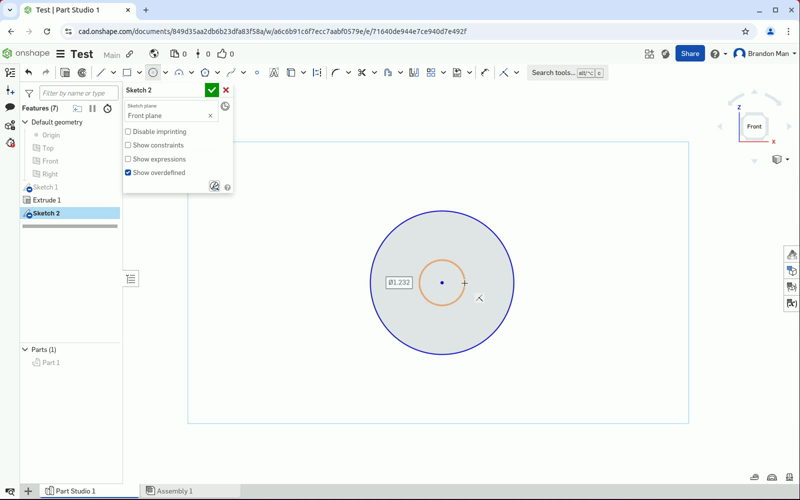
scroll(-6)
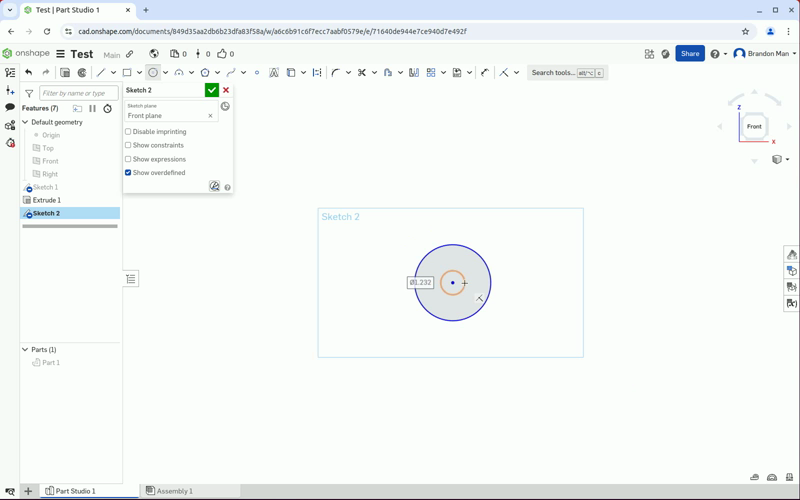
scroll(-6)
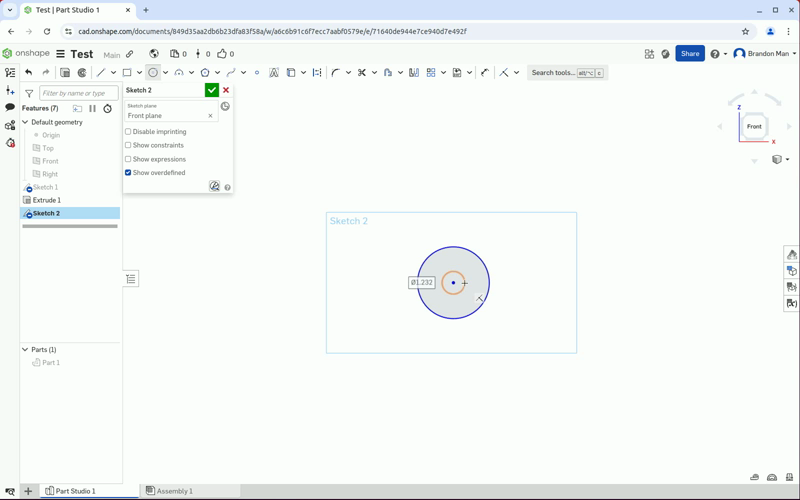
scroll(-6)
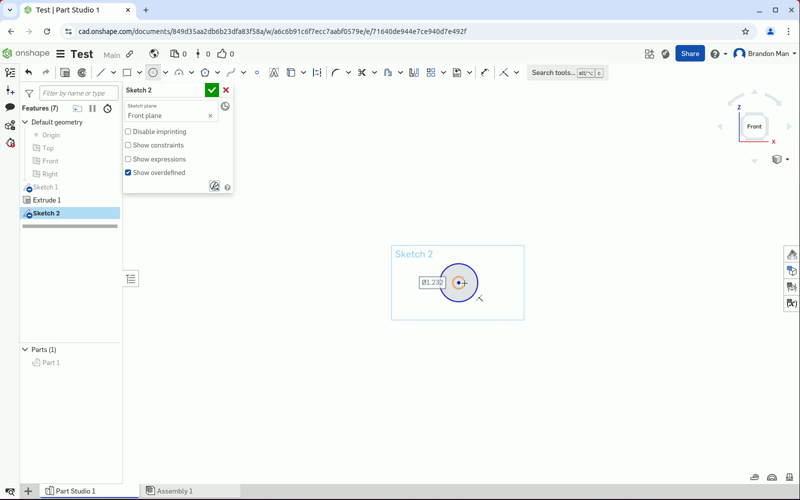
scroll(-6)
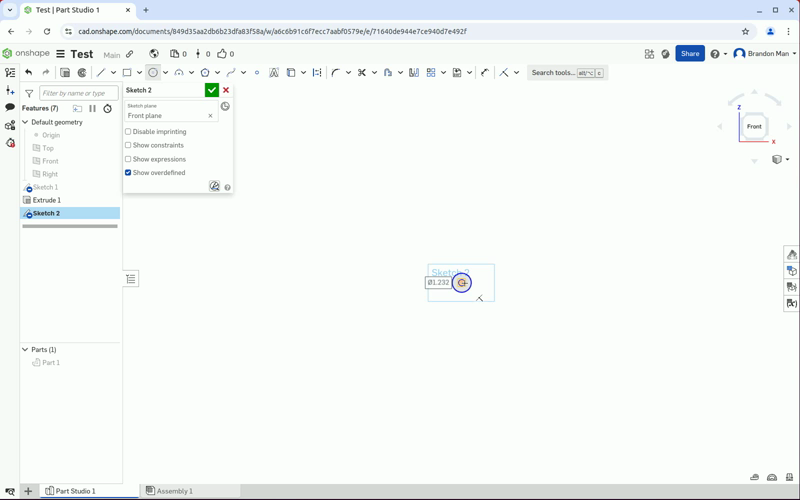
key(esc)
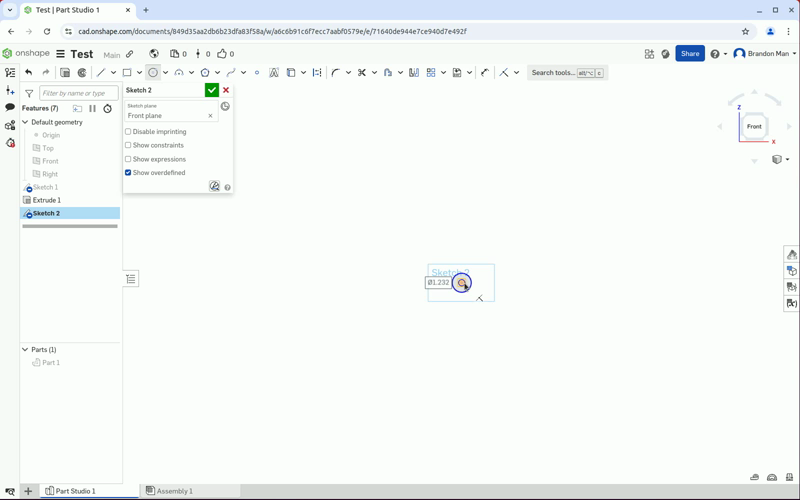
mouse_move(456, 288)
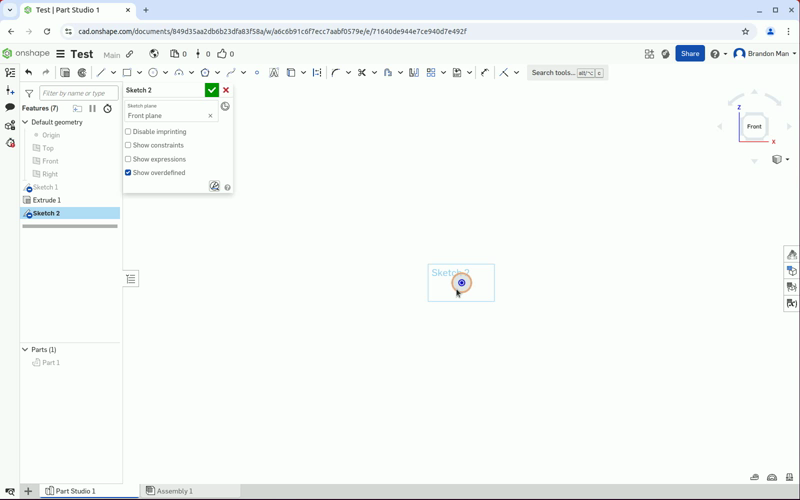
scroll(6)
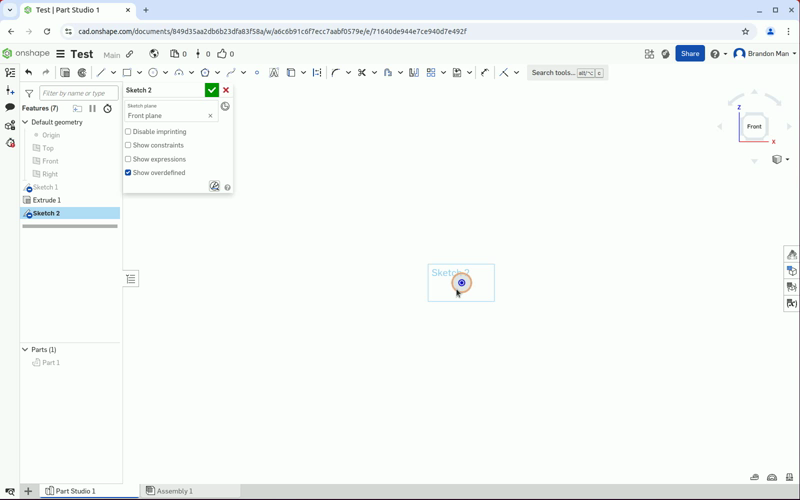
scroll(6)
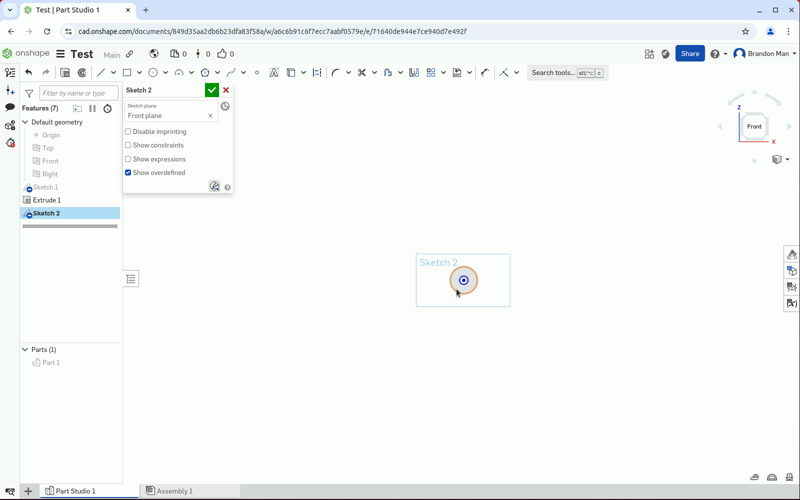
scroll(6)
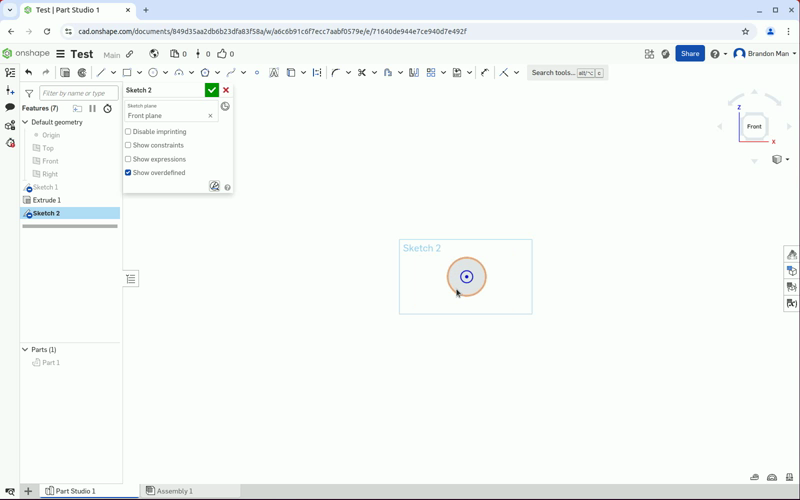
scroll(6)
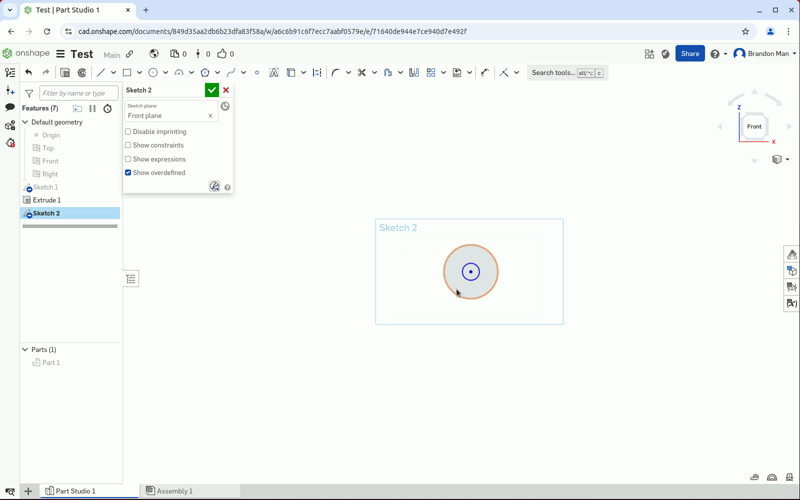
scroll(6)
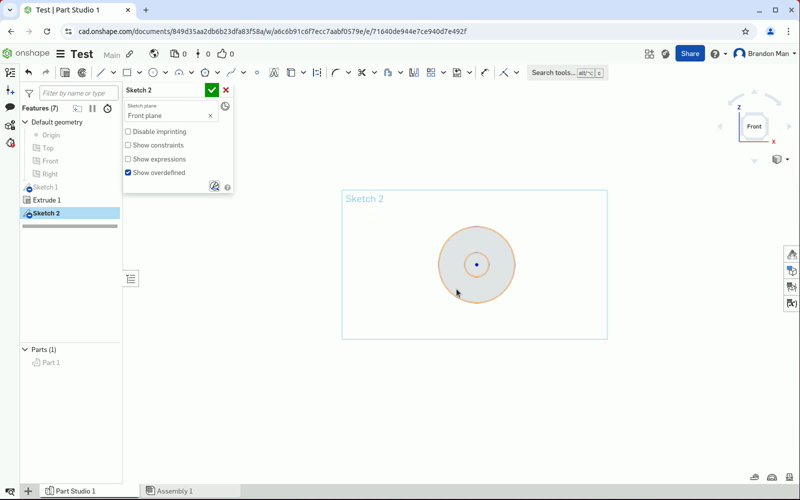
scroll(6)
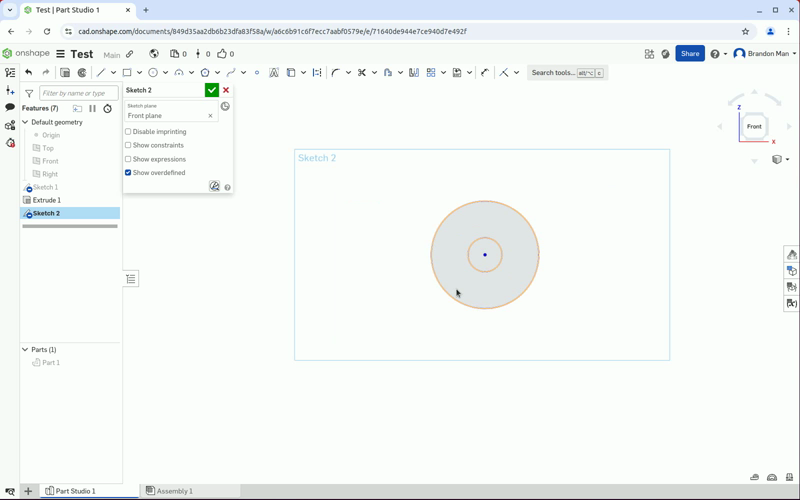
scroll(6)
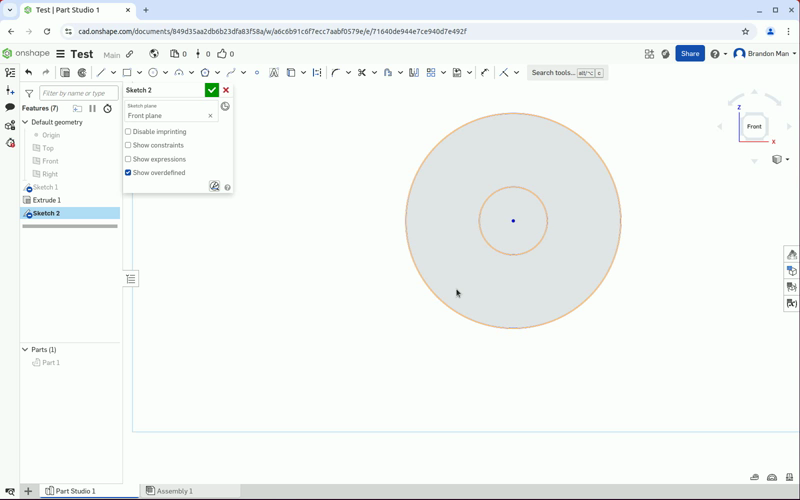
click(456, 288)
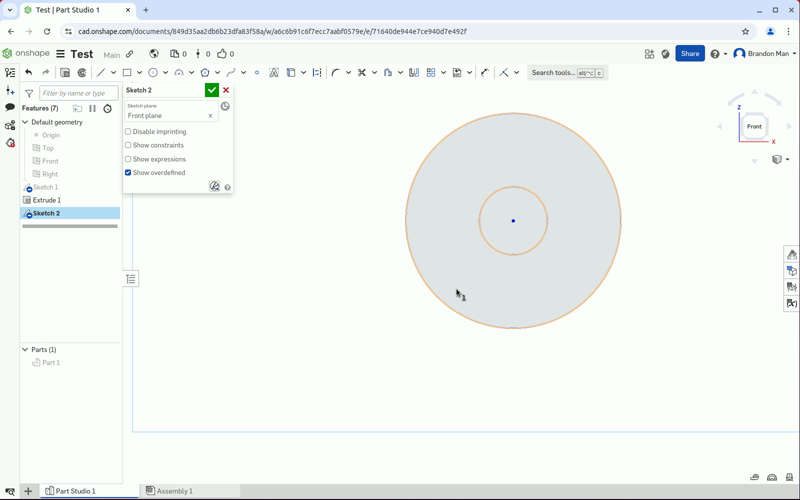
scroll(-6)
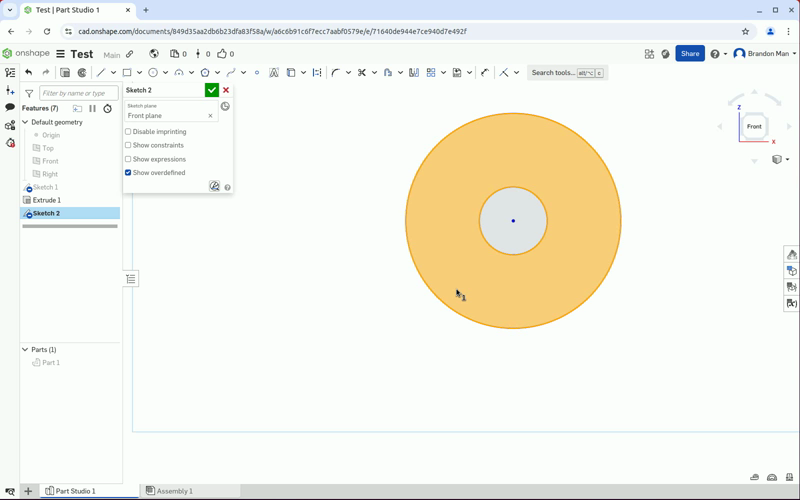
scroll(-6)
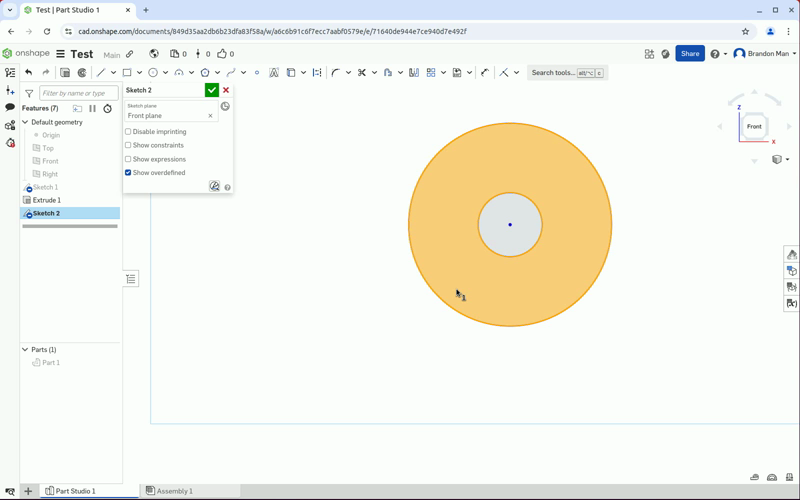
scroll(-6)
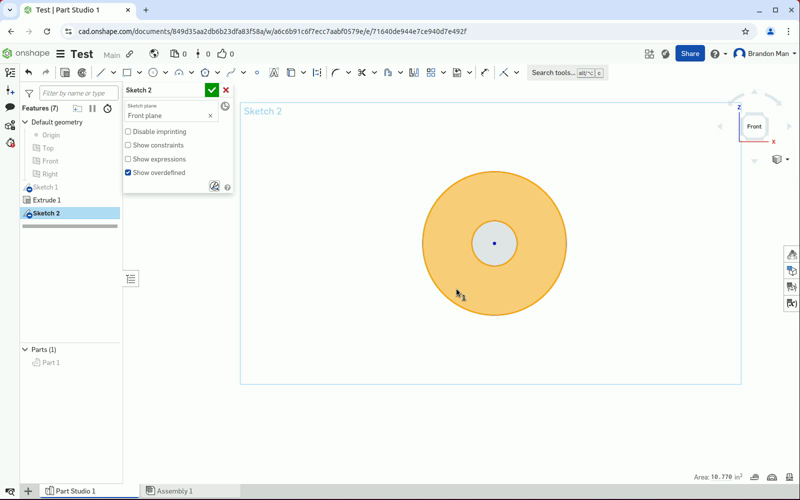
scroll(-6)
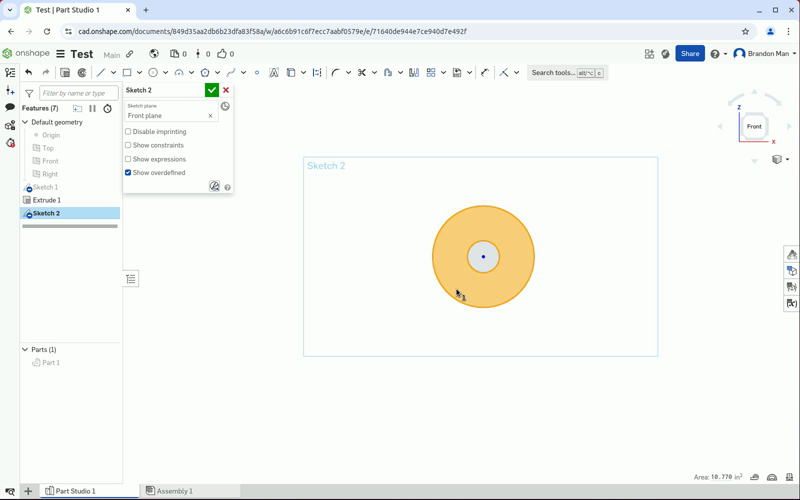
scroll(-6)
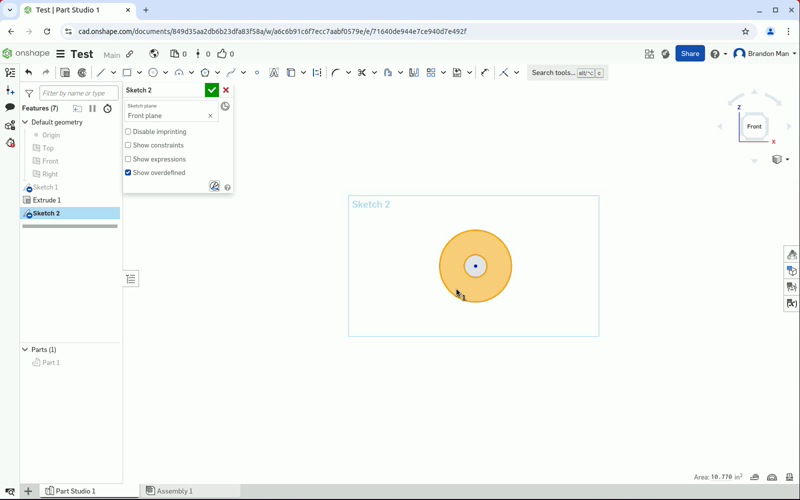
scroll(-6)
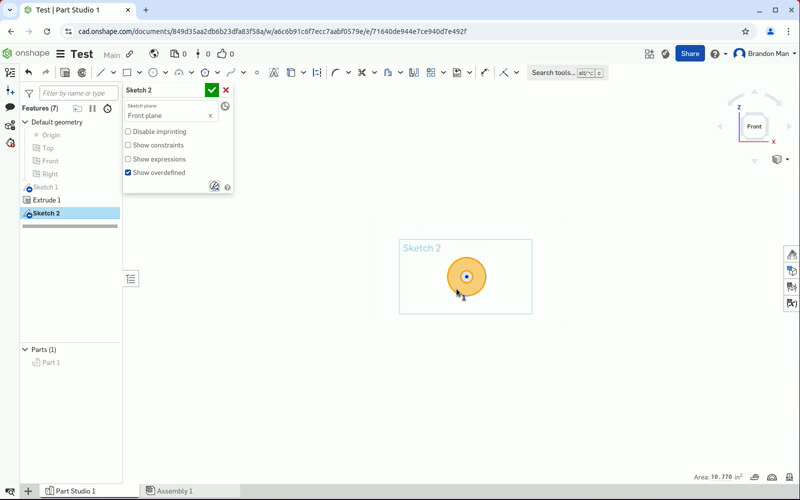
scroll(-6)
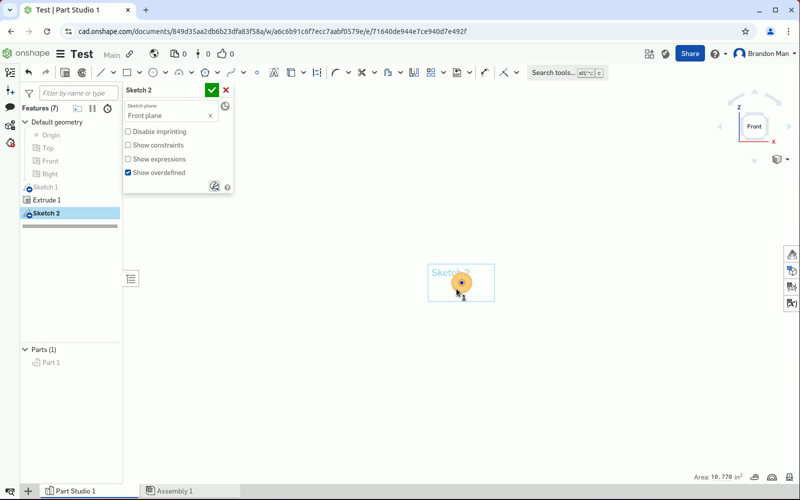
mouse_move(73, 352)
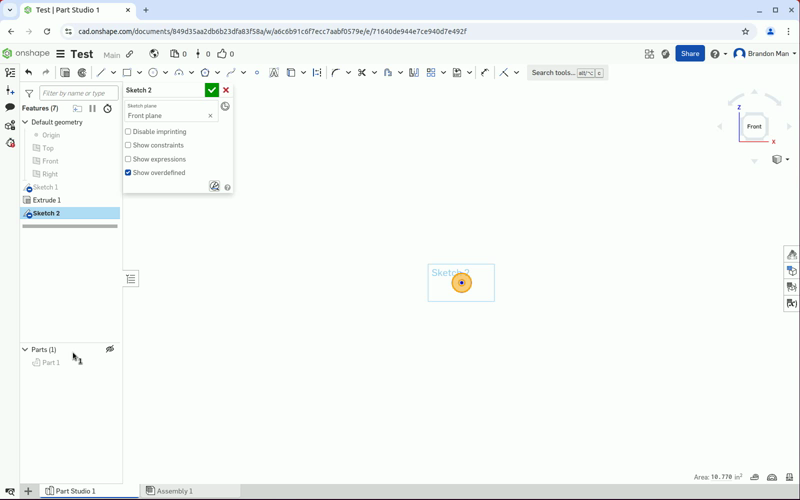
key(shift+y)
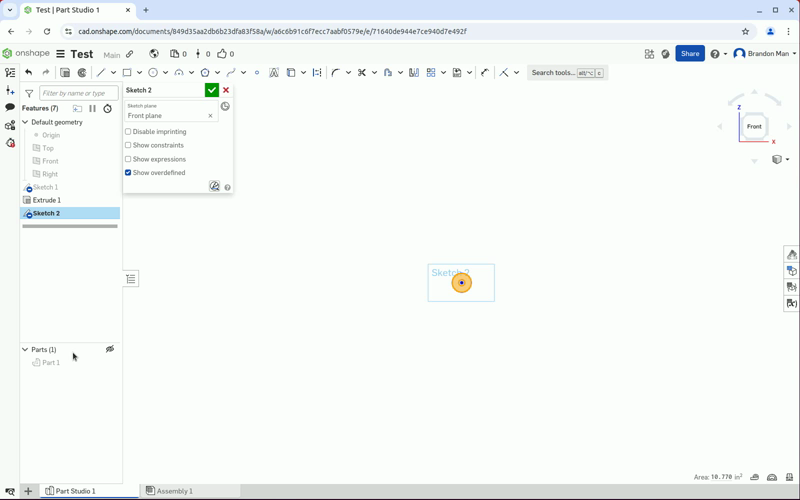
key(shift+e)
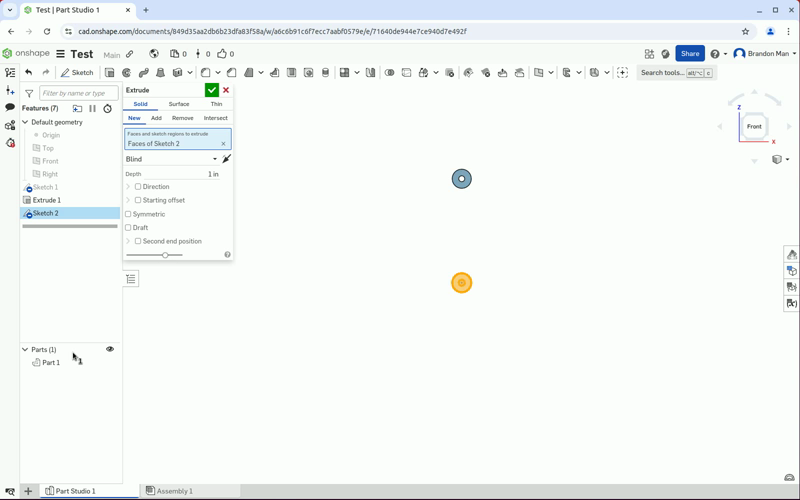
mouse_move(143, 106)
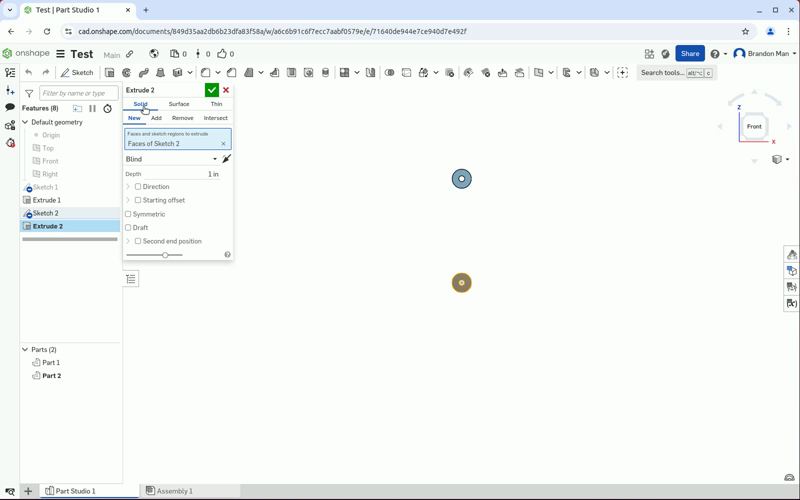
click(143, 106)
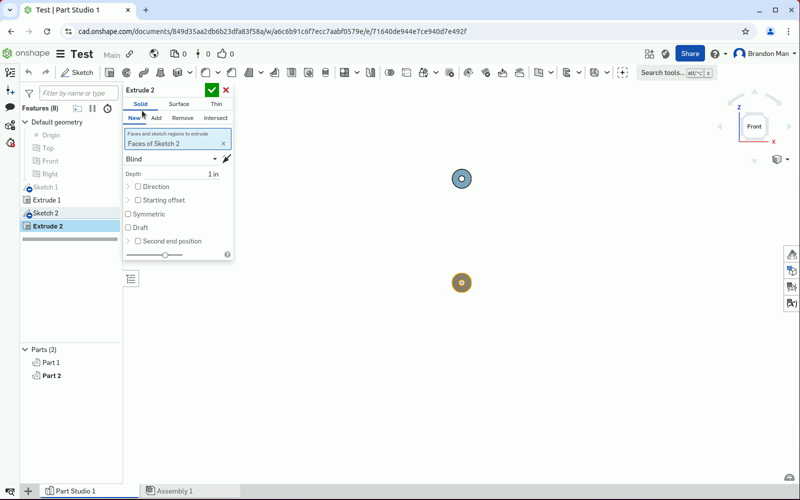
mouse_move(137, 120)
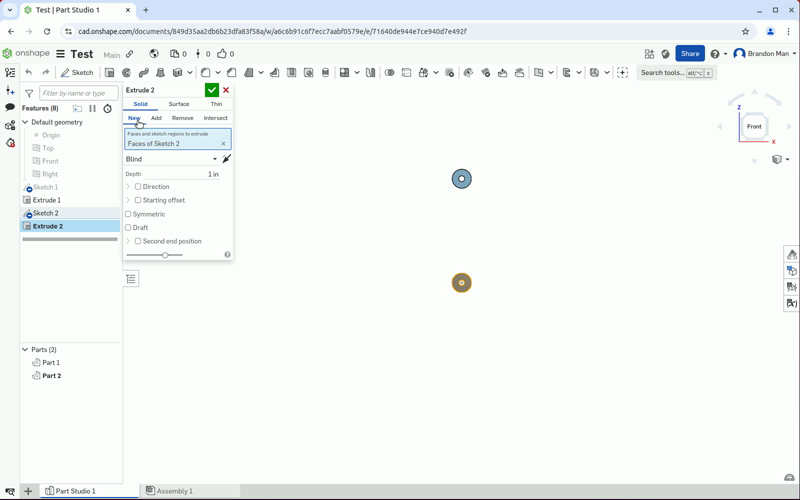
click(137, 120)
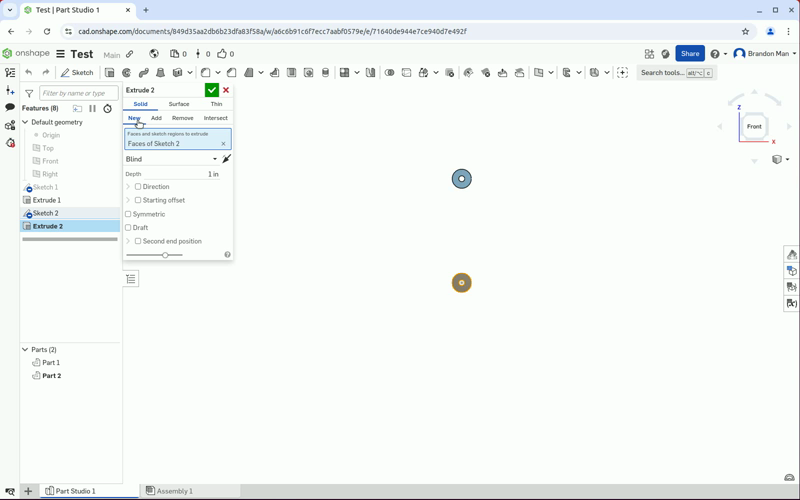
key(tab, 4)
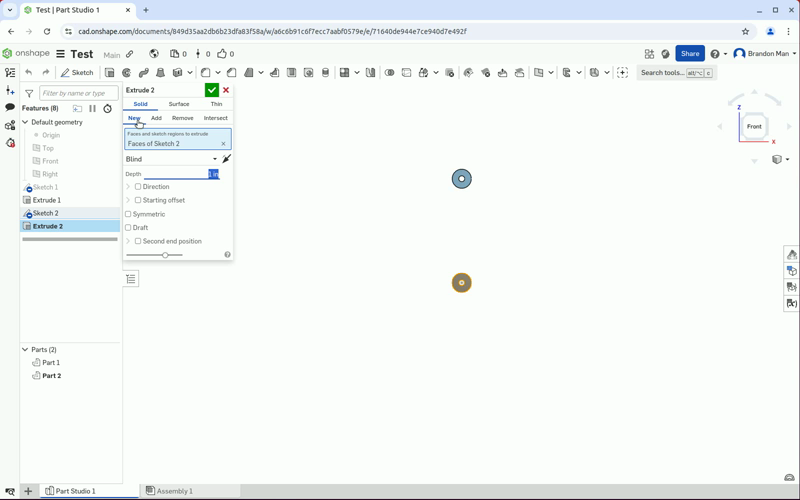
text(4.814)
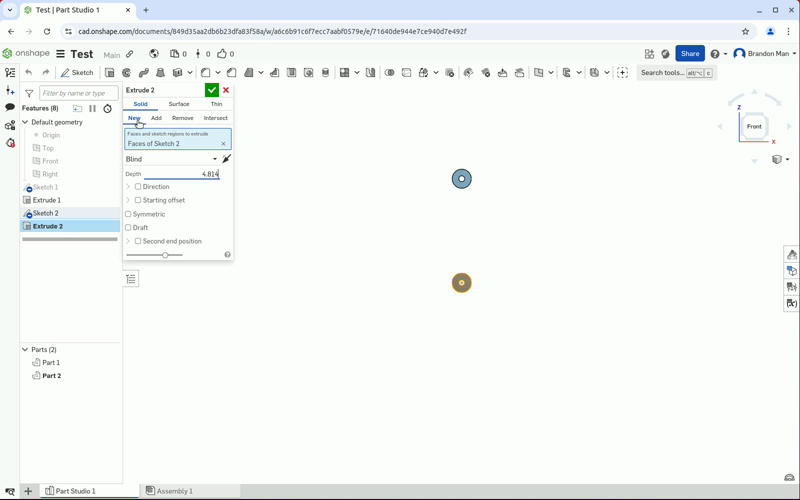
key(enter)
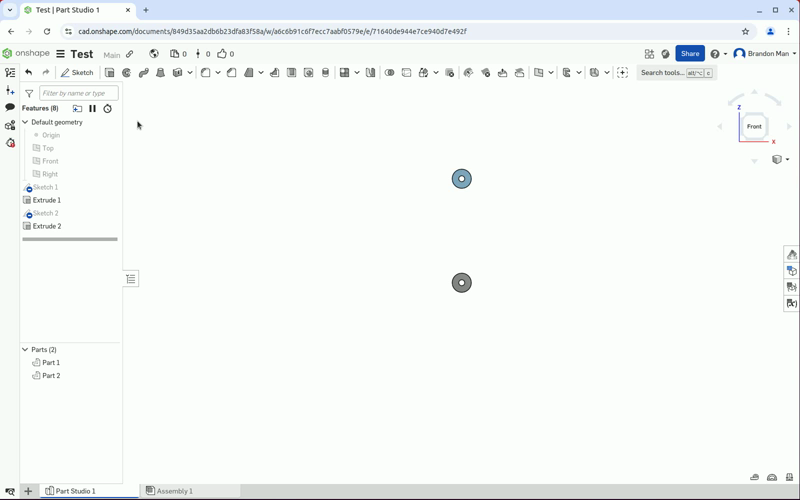
key(shift+h)
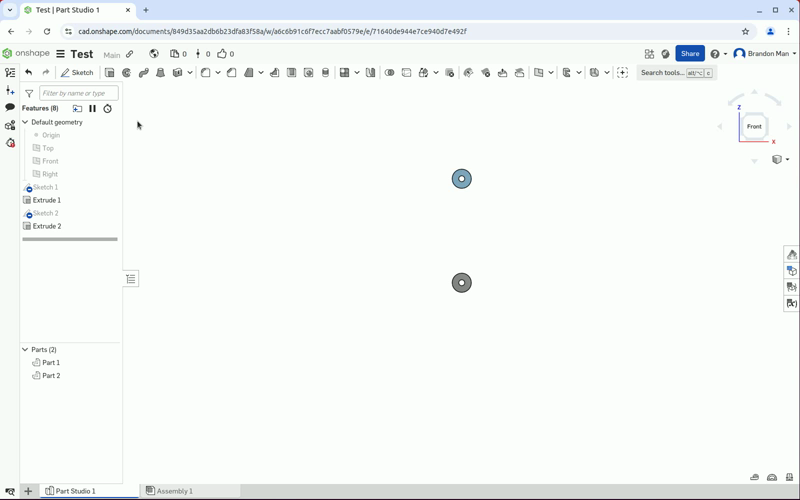
key(shift+h)
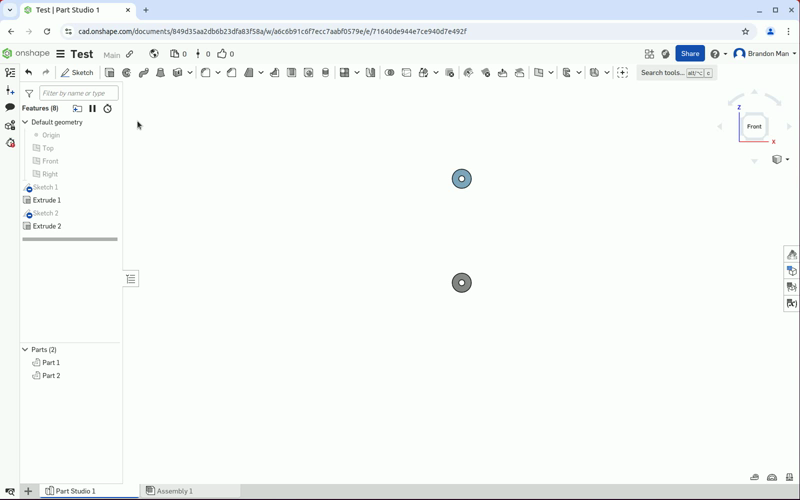
mouse_move(73, 189)
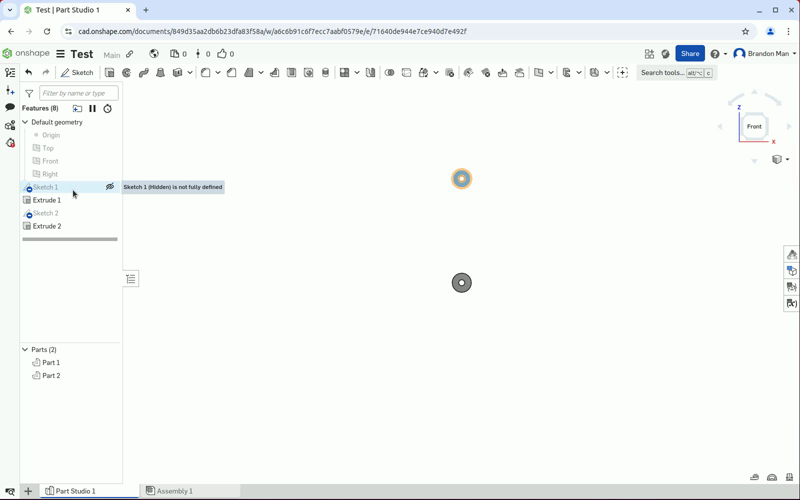
click(73, 189)
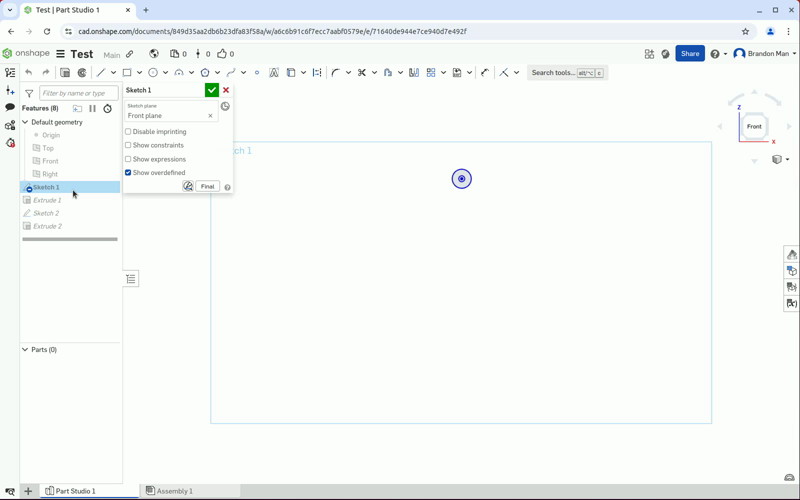
mouse_move(229, 92)
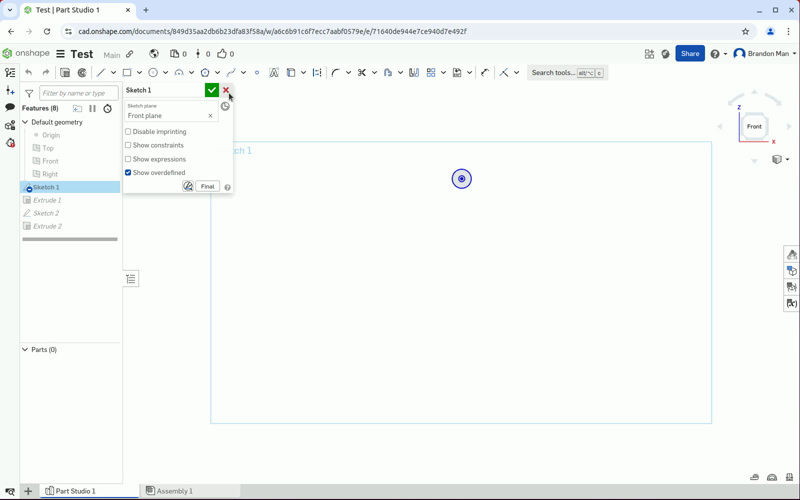
click(229, 92)
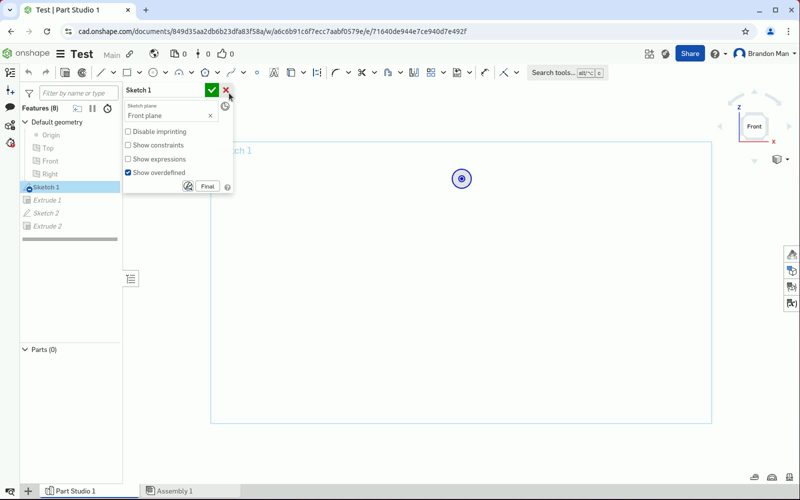
key(shift+s)
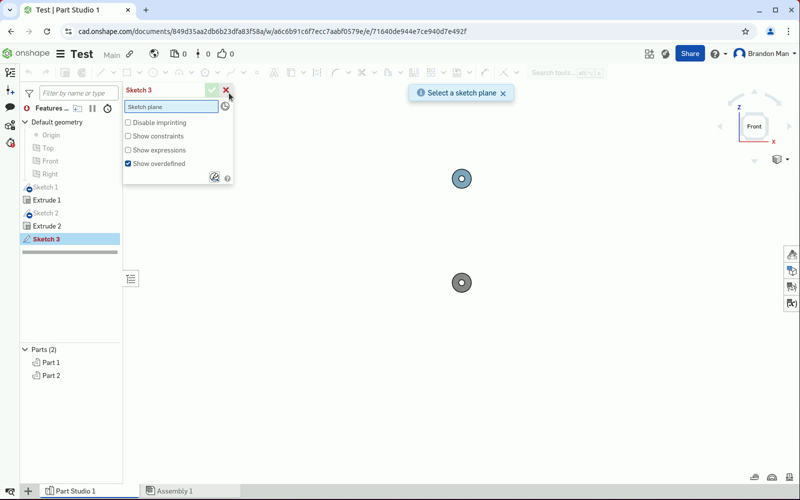
mouse_move(73, 163)
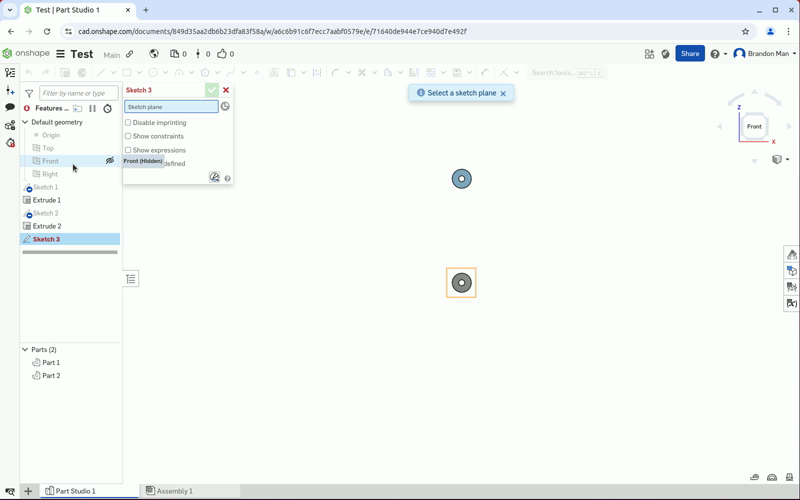
click(73, 163)
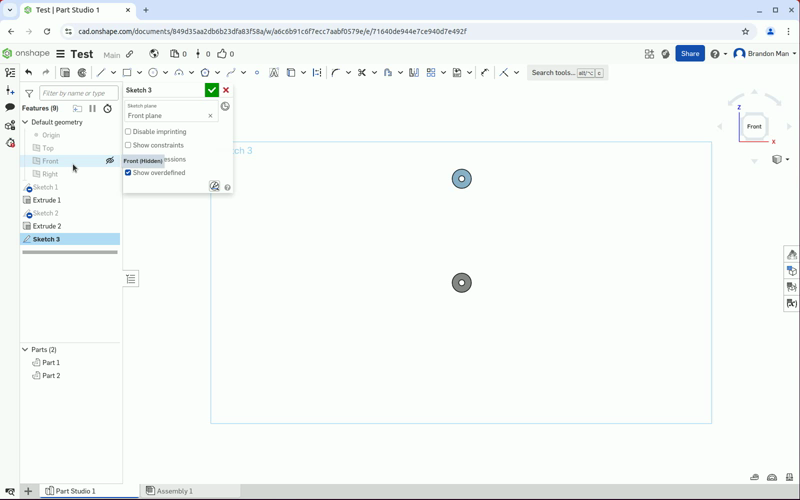
mouse_move(73, 352)
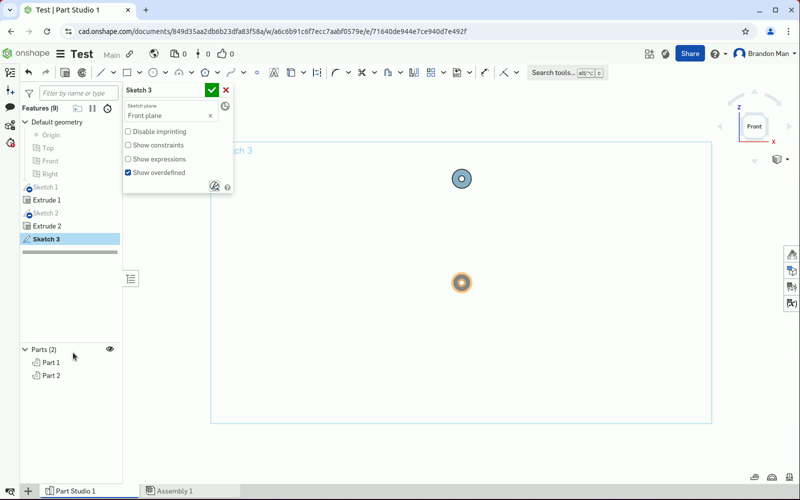
key(y)
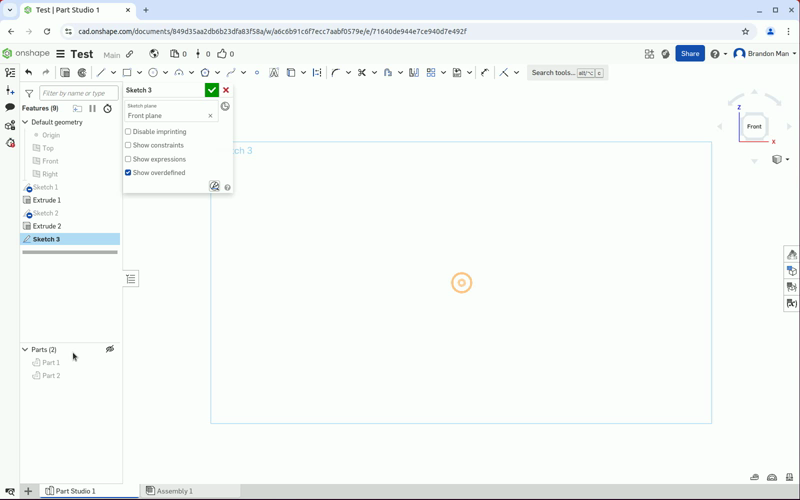
key(c)
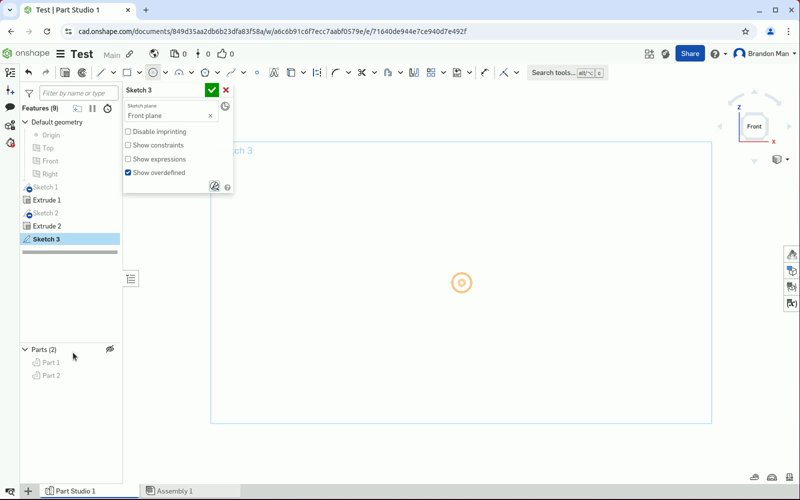
key_down(shift)
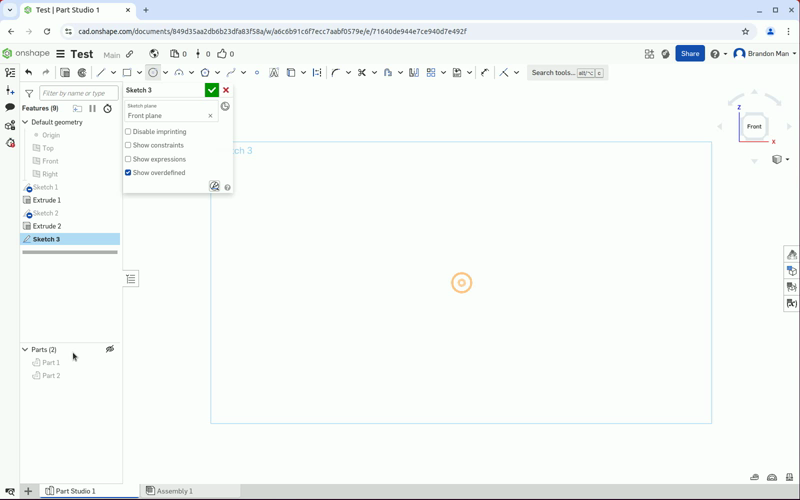
mouse_move(501, 282)
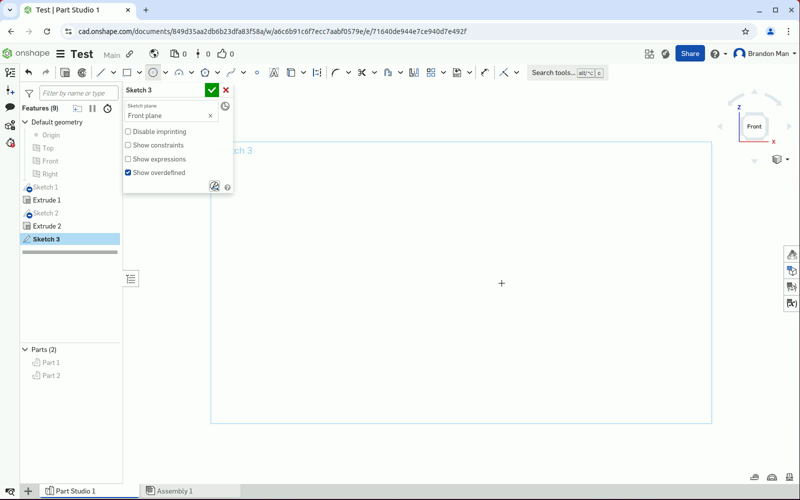
click(501, 282)
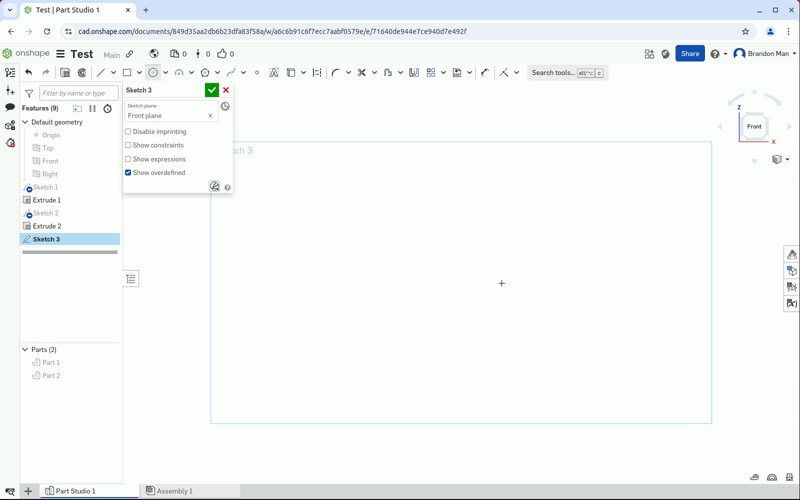
key_up(shift)
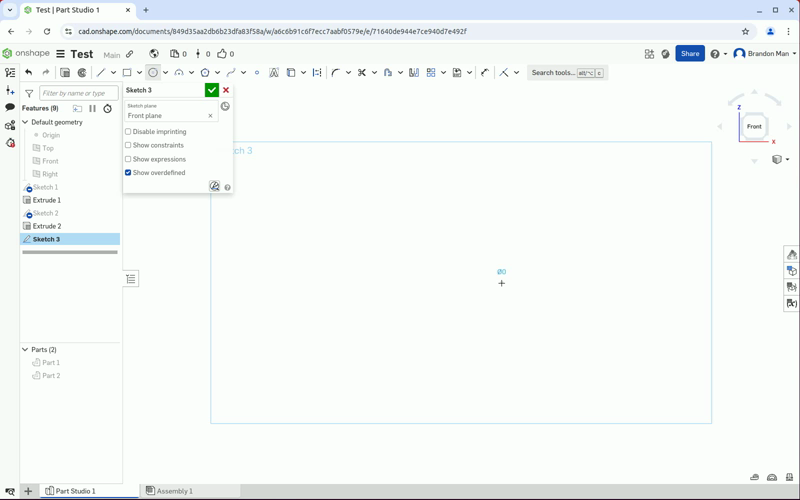
mouse_move(511, 282)
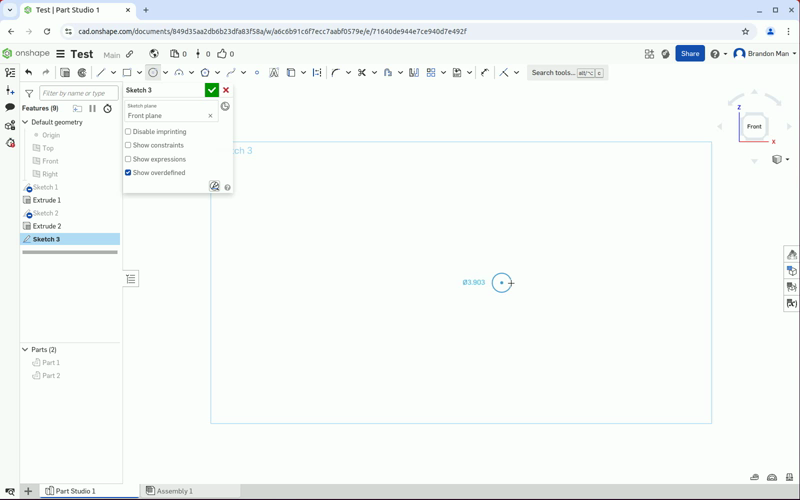
click(511, 282)
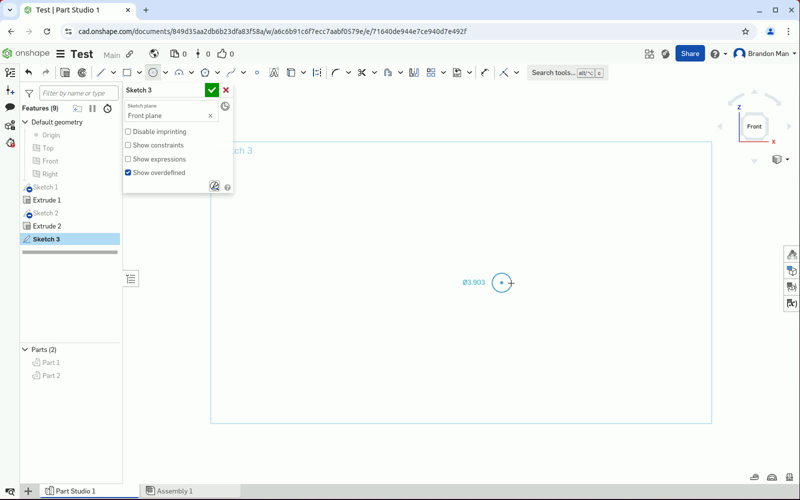
key(esc)
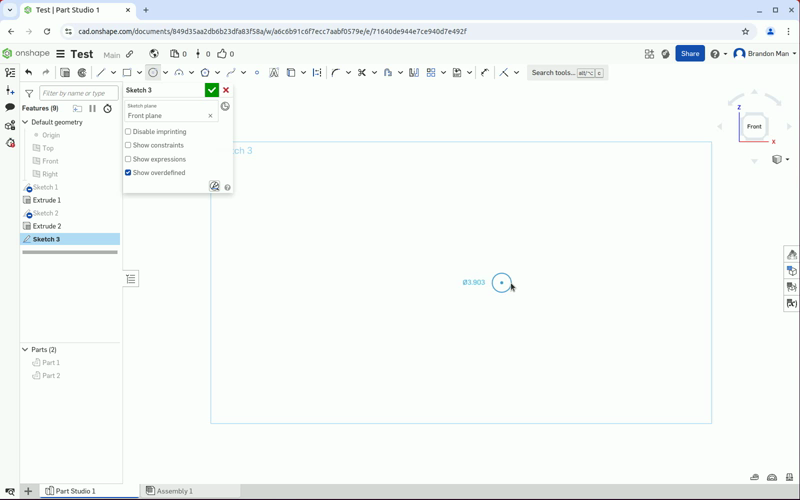
key(c)
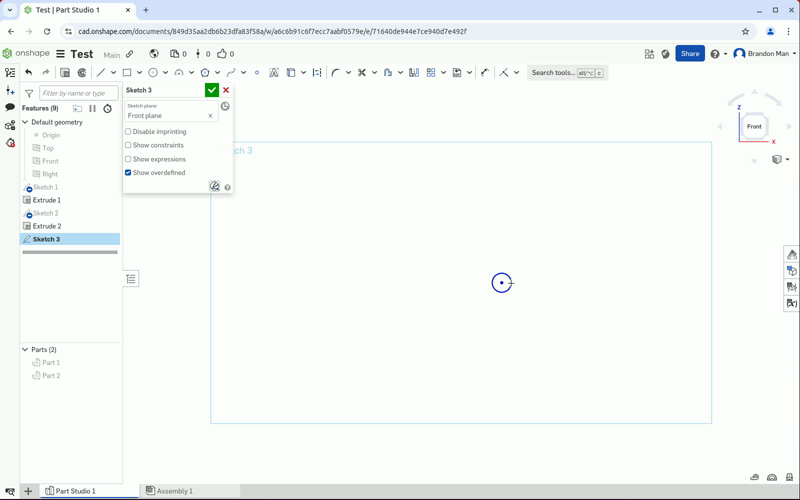
key_down(shift)
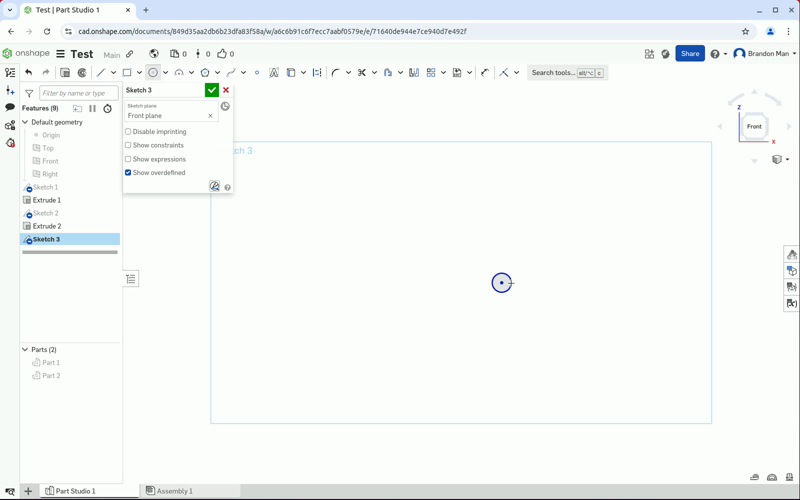
mouse_move(501, 282)
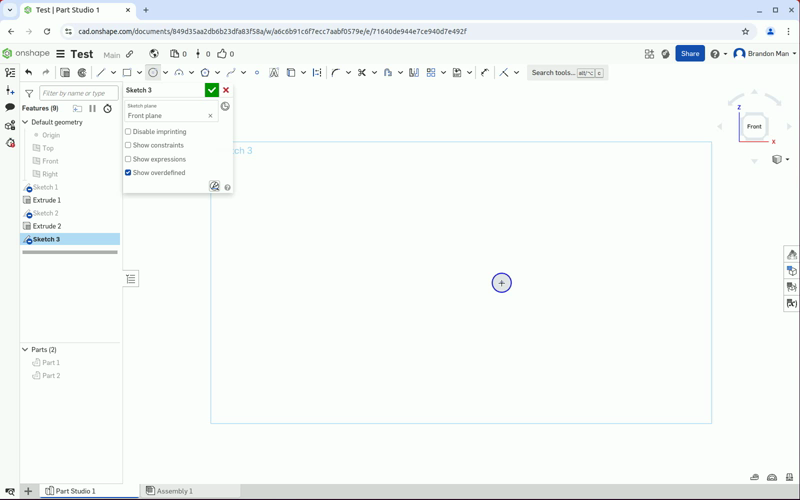
click(501, 282)
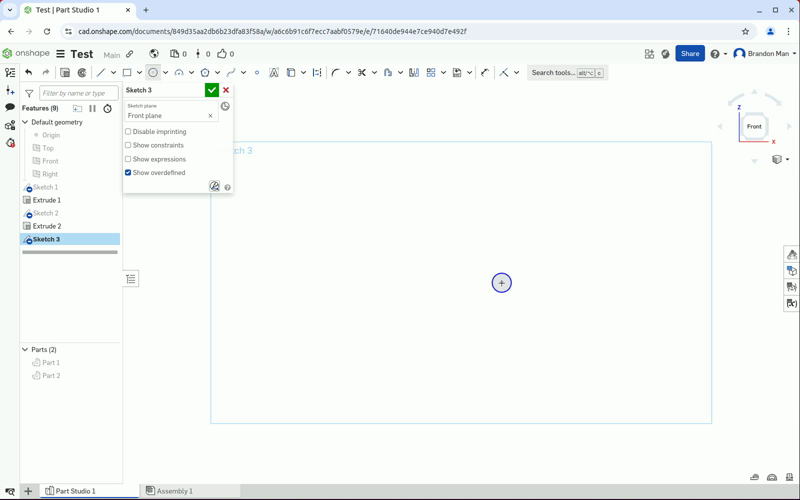
key_up(shift)
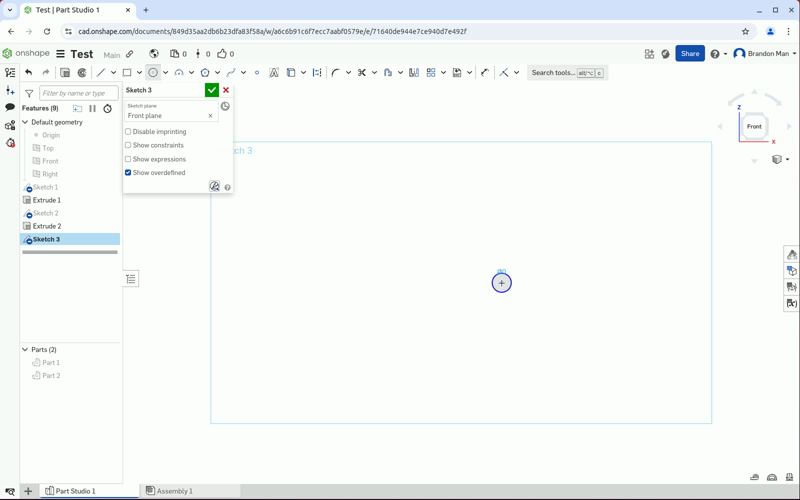
mouse_move(504, 282)
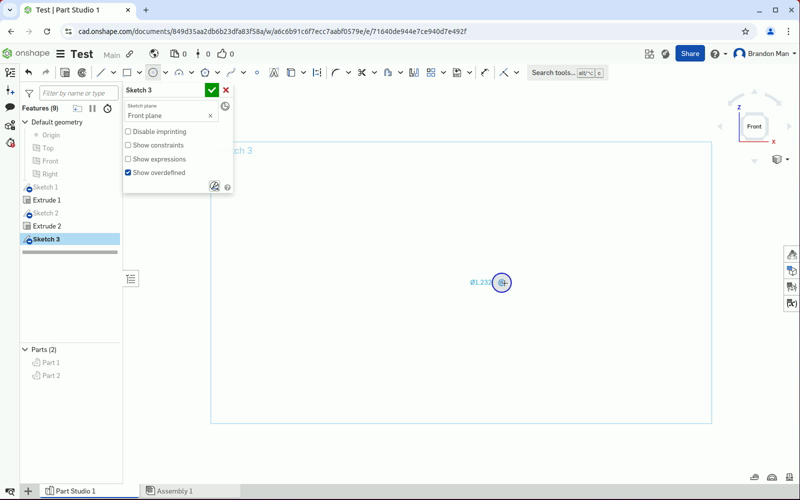
scroll(6)
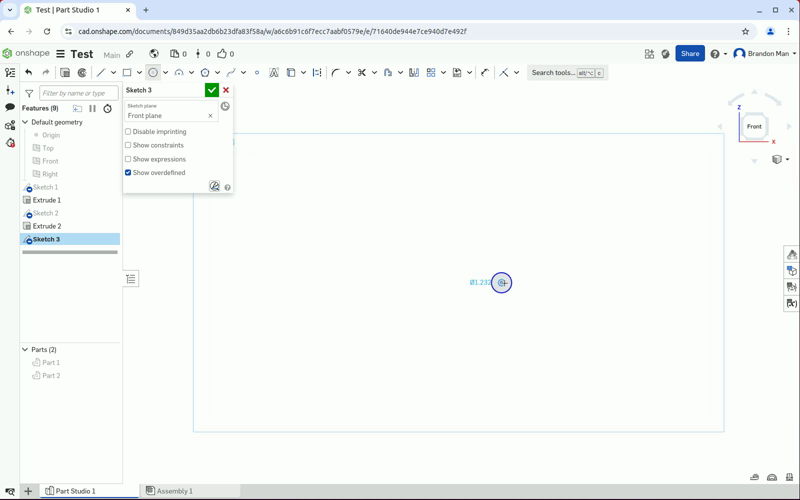
scroll(6)
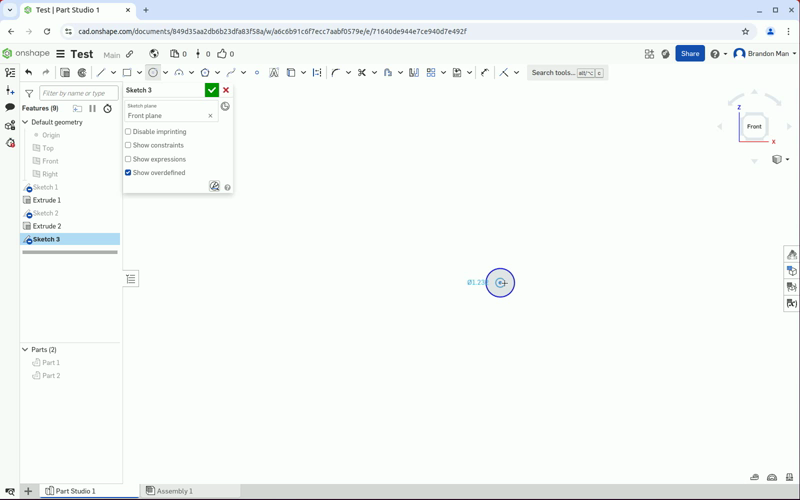
scroll(6)
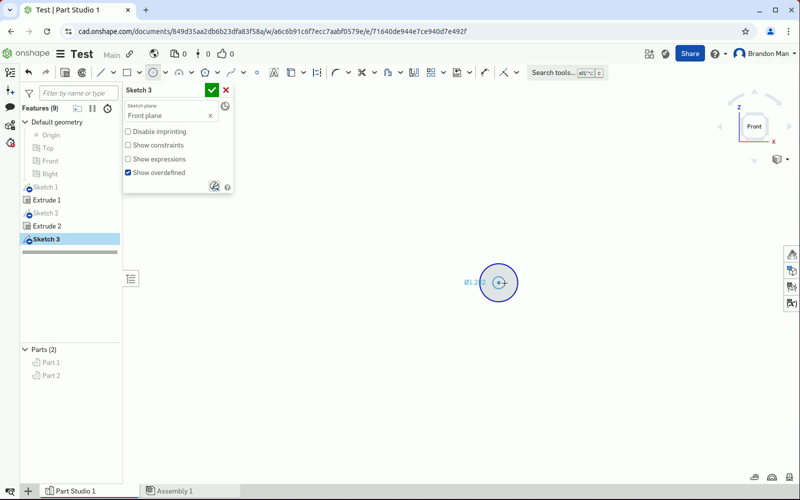
scroll(6)
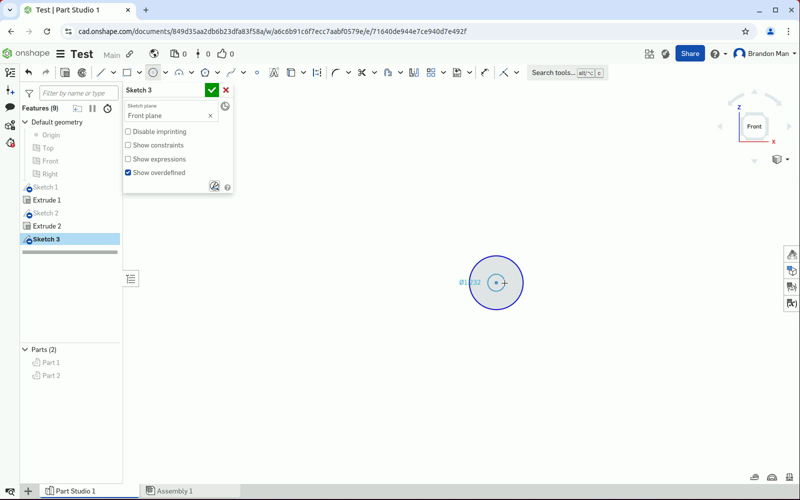
scroll(6)
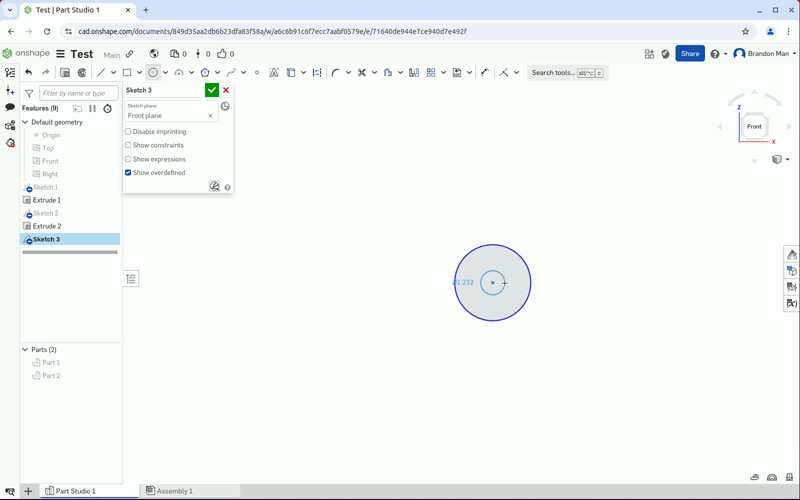
scroll(6)
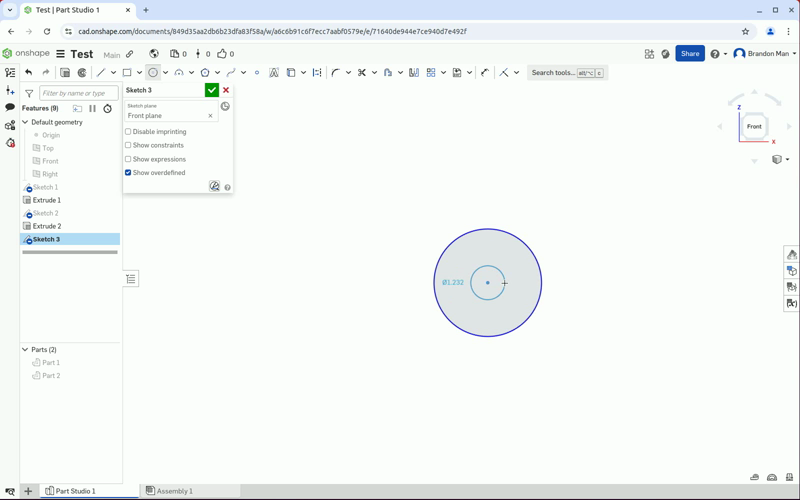
scroll(6)
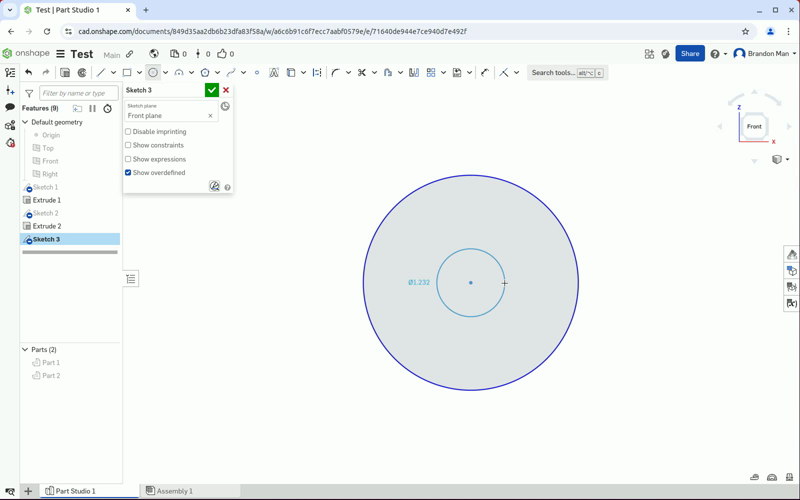
click(504, 282)
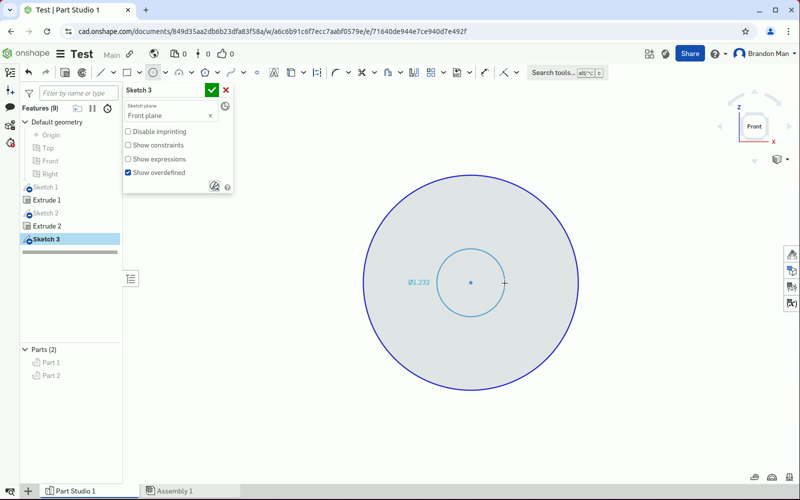
scroll(-6)
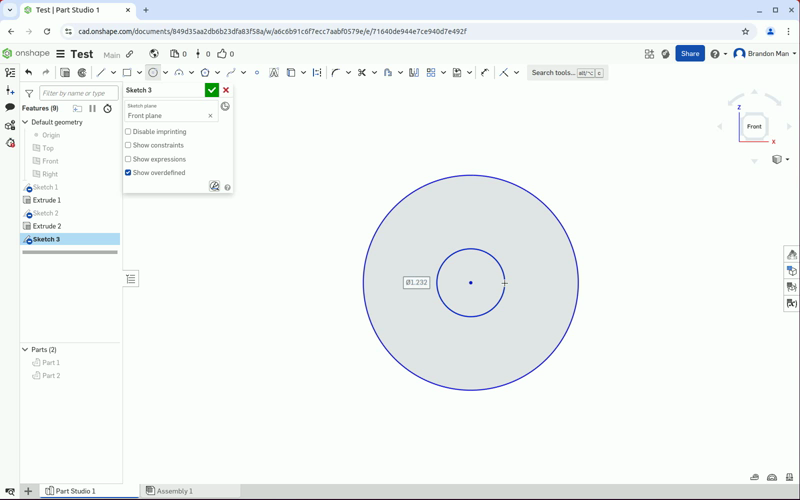
scroll(-6)
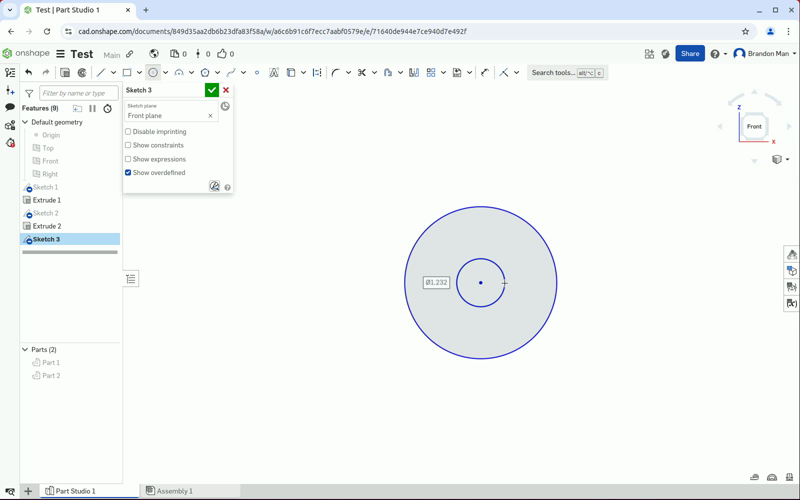
scroll(-6)
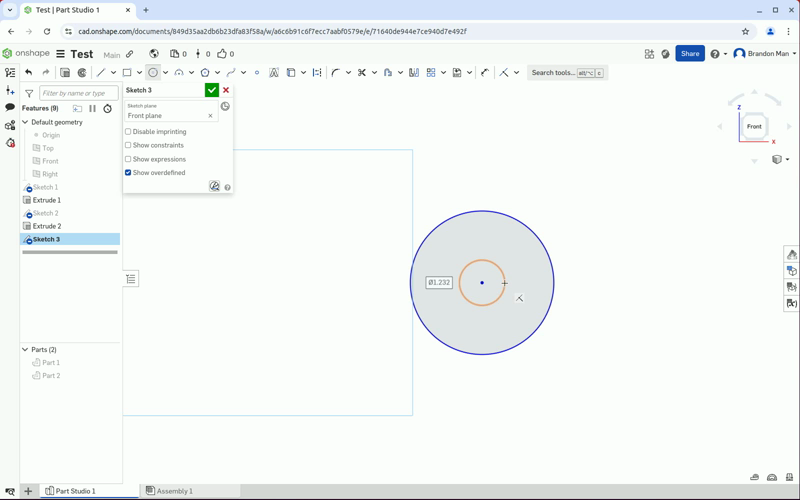
scroll(-6)
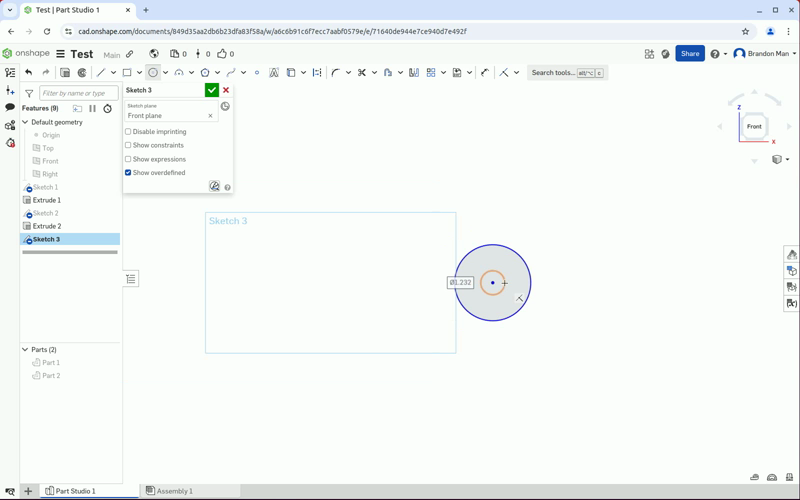
scroll(-6)
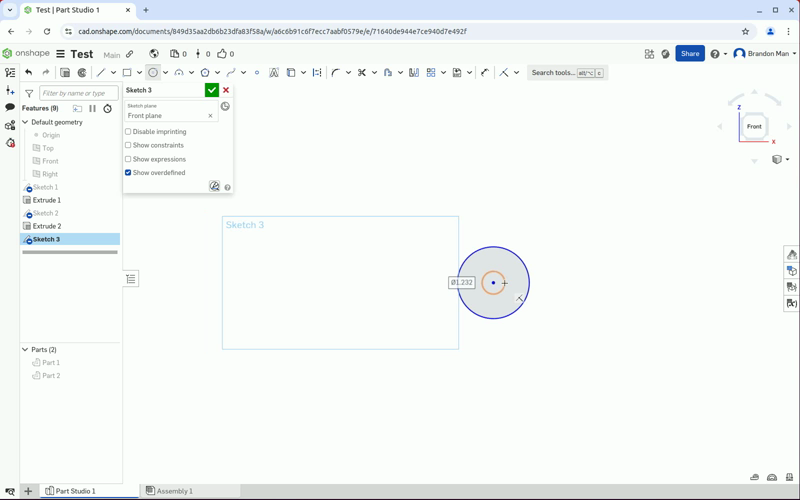
scroll(-6)
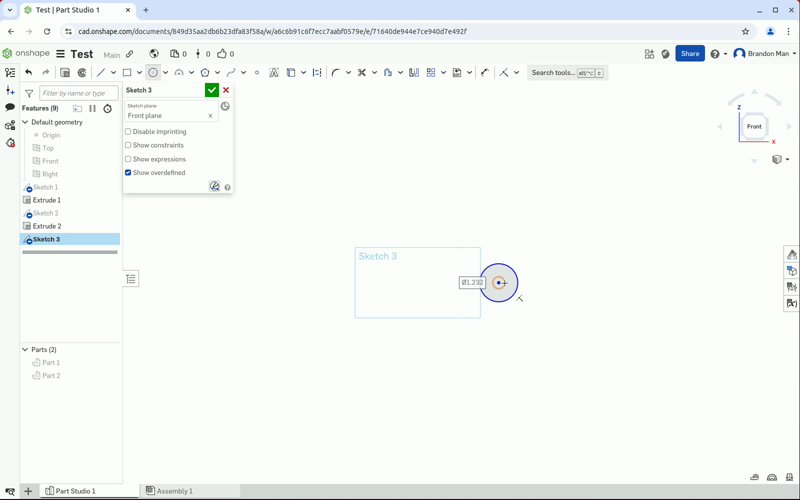
scroll(-6)
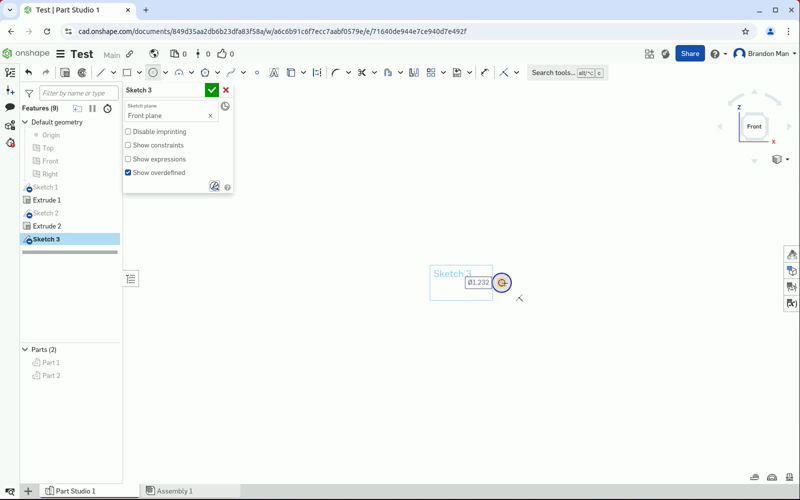
key(esc)
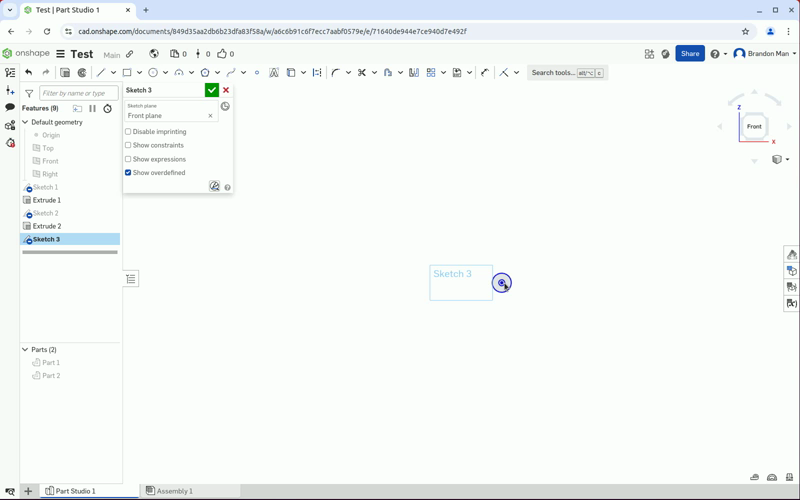
mouse_move(506, 289)
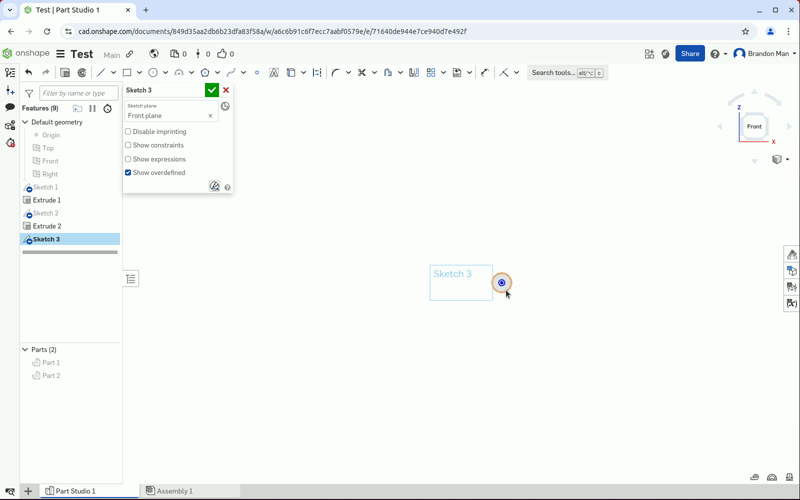
scroll(6)
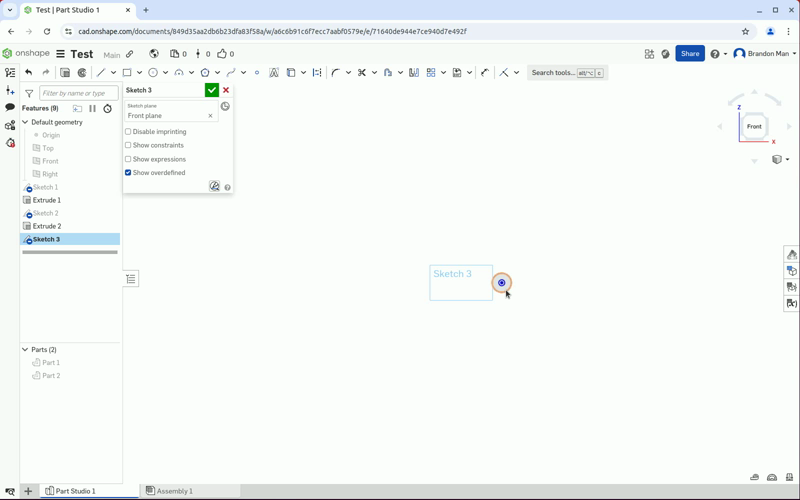
scroll(6)
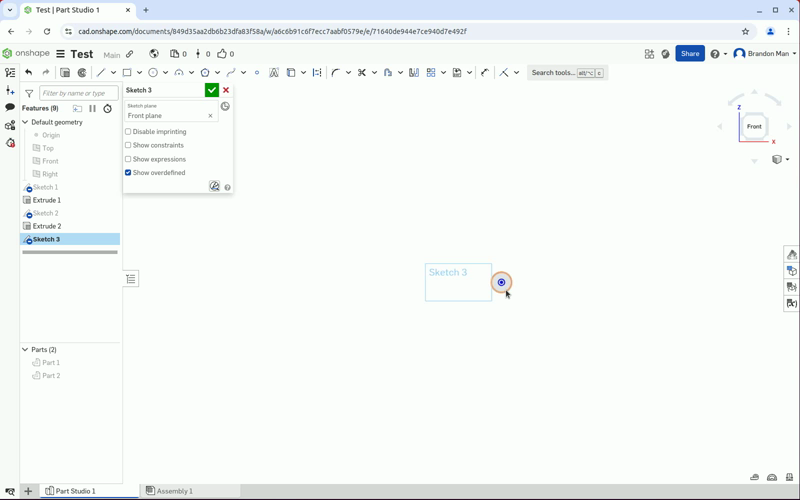
scroll(6)
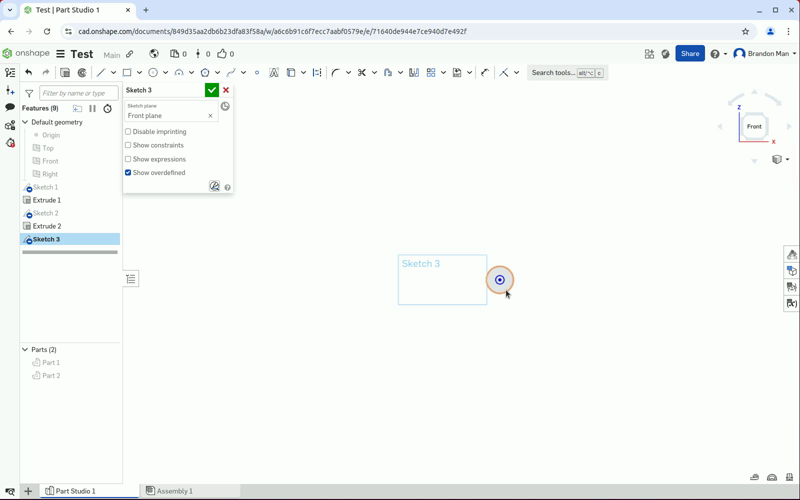
scroll(6)
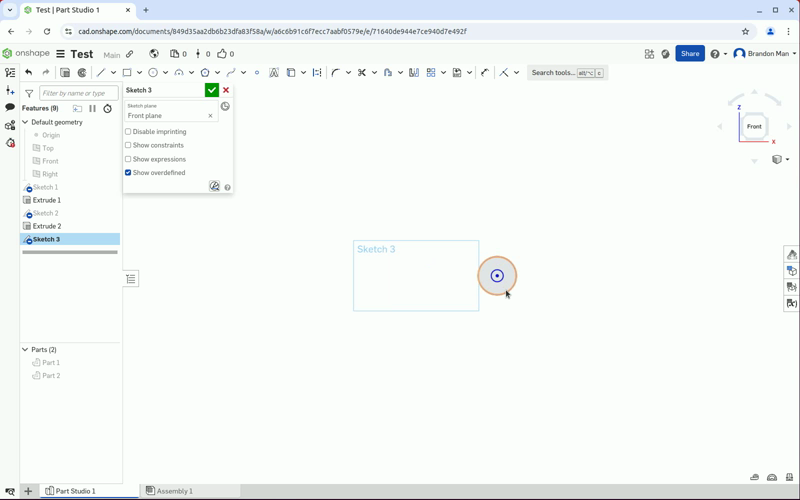
scroll(6)
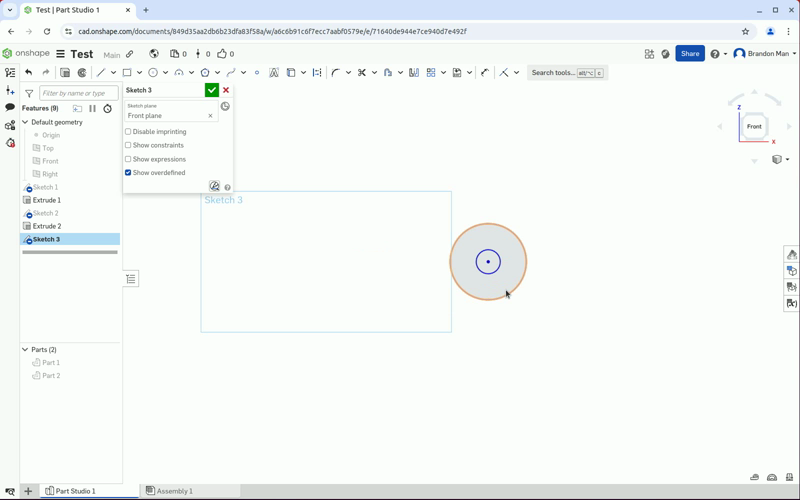
scroll(6)
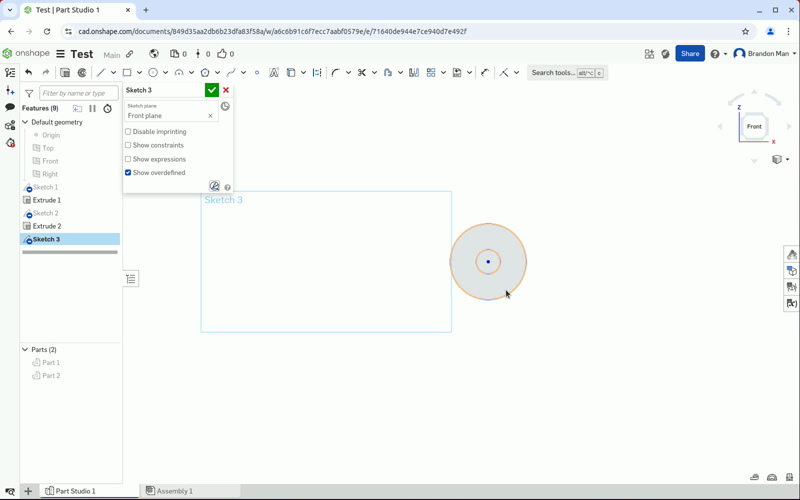
scroll(6)
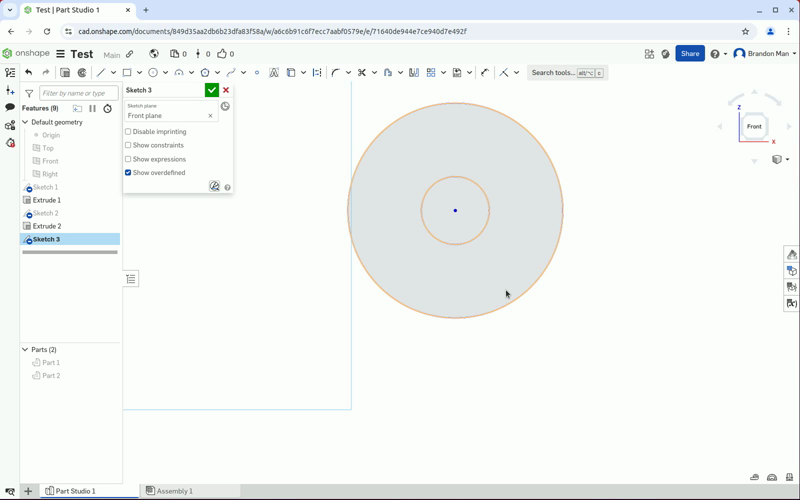
click(506, 289)
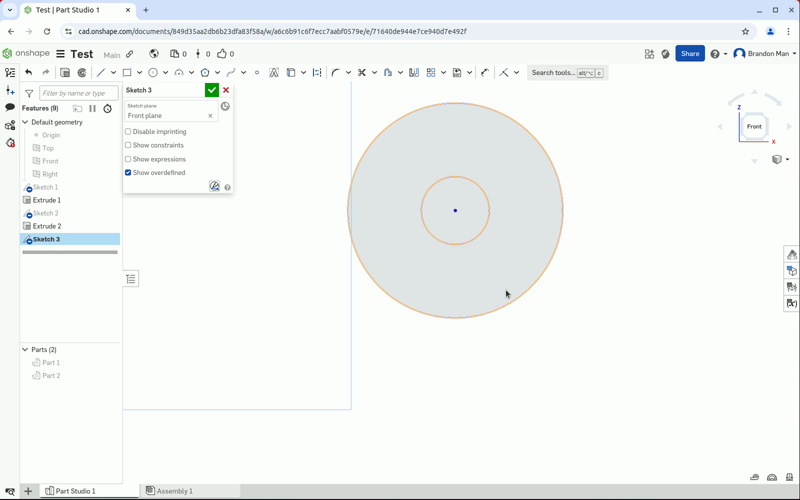
scroll(-6)
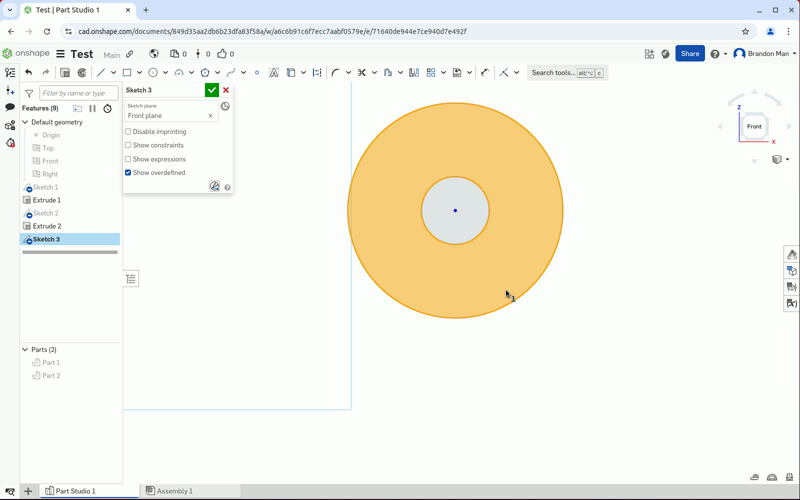
scroll(-6)
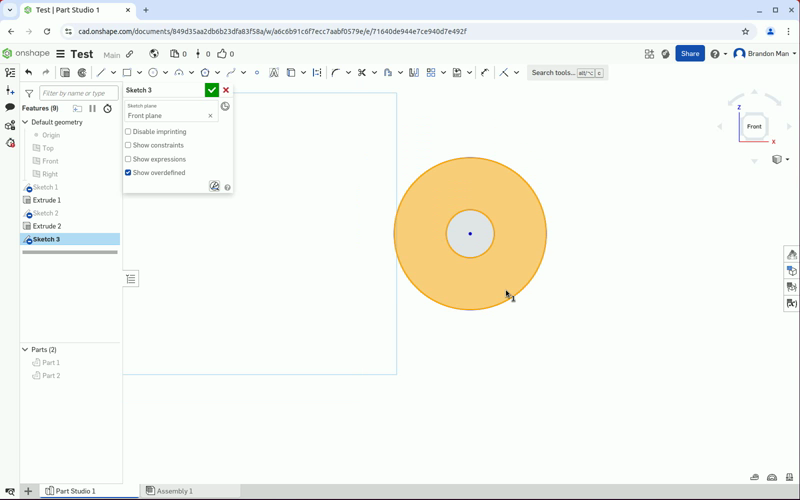
scroll(-6)
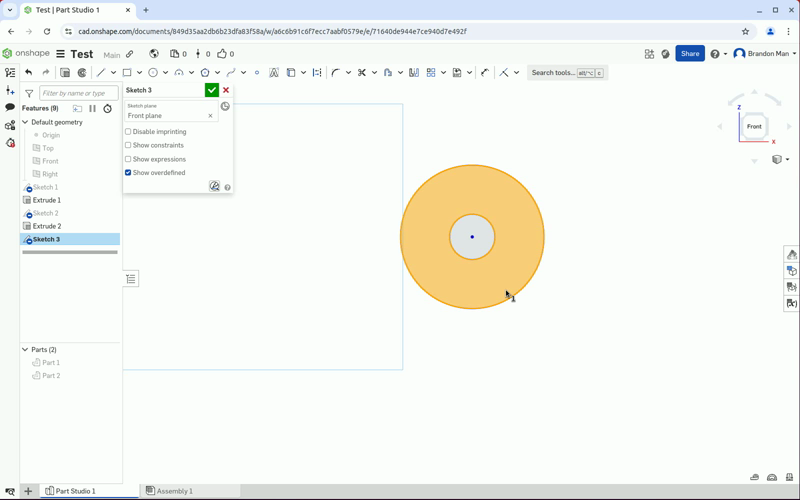
scroll(-6)
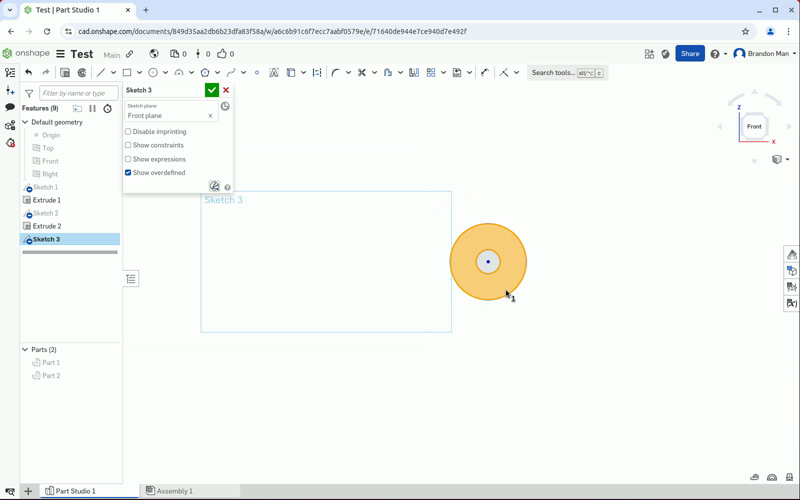
scroll(-6)
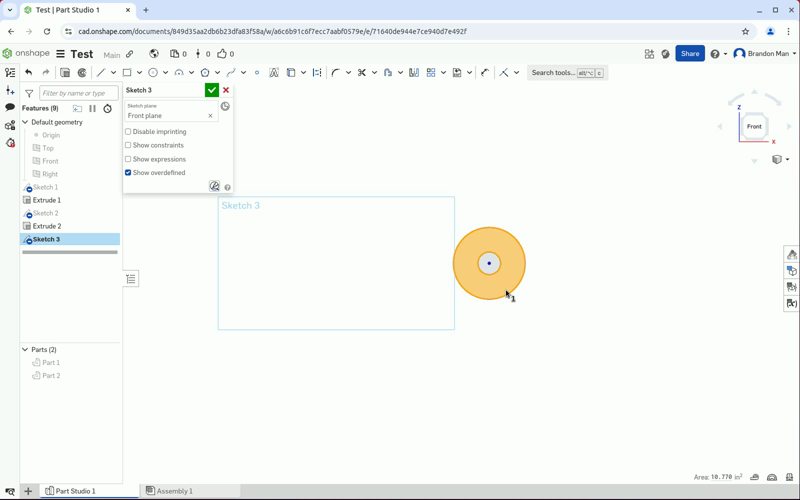
scroll(-6)
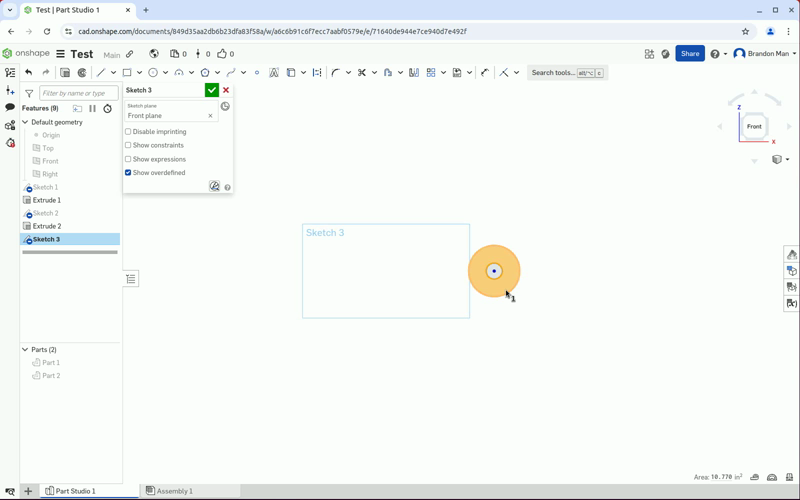
scroll(-6)
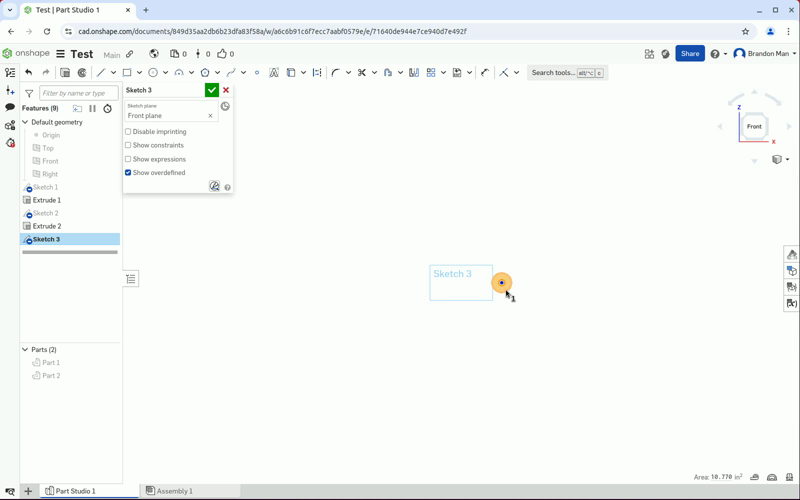
mouse_move(73, 352)
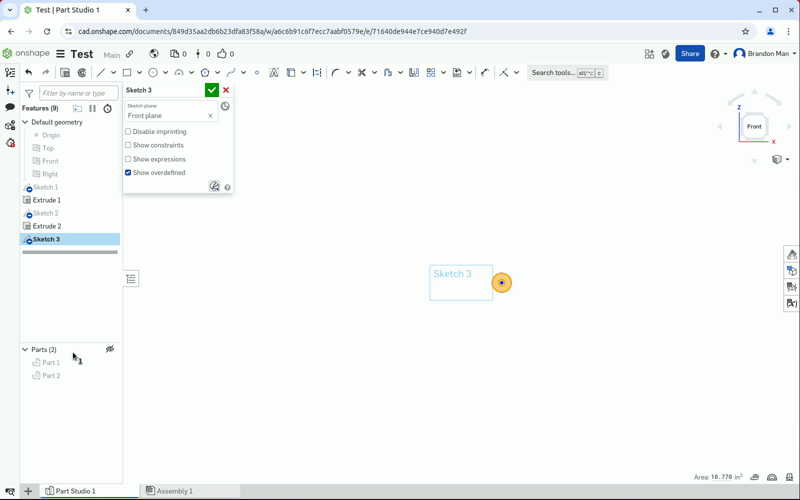
key(shift+y)
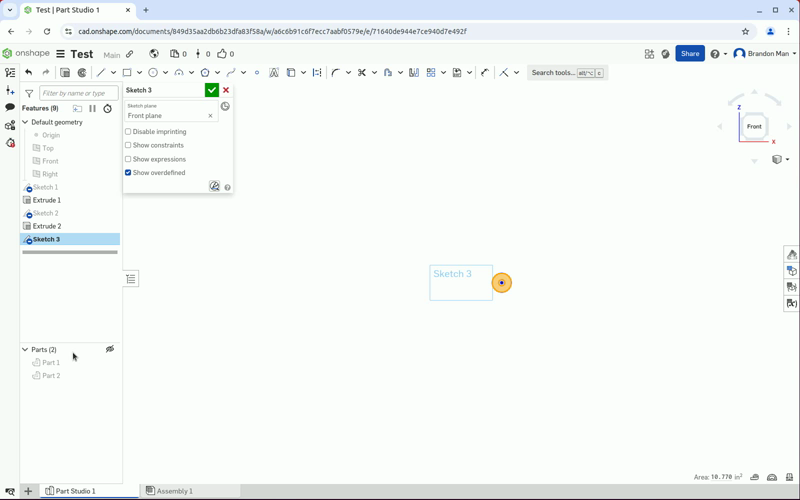
key(shift+e)
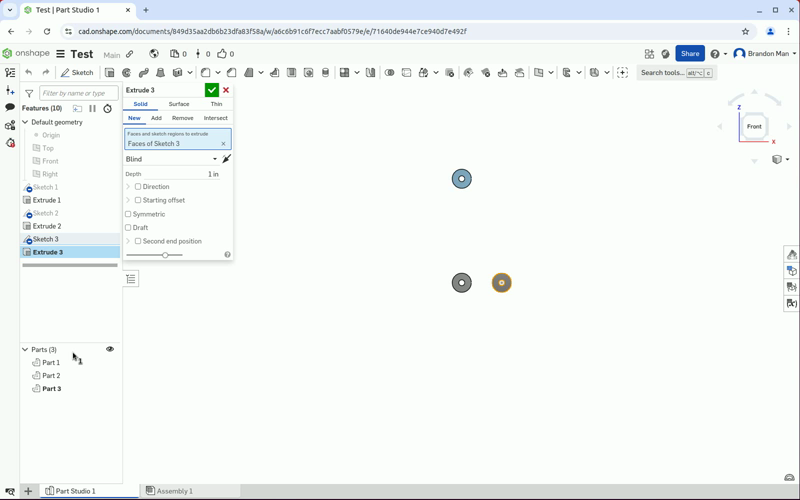
mouse_move(143, 106)
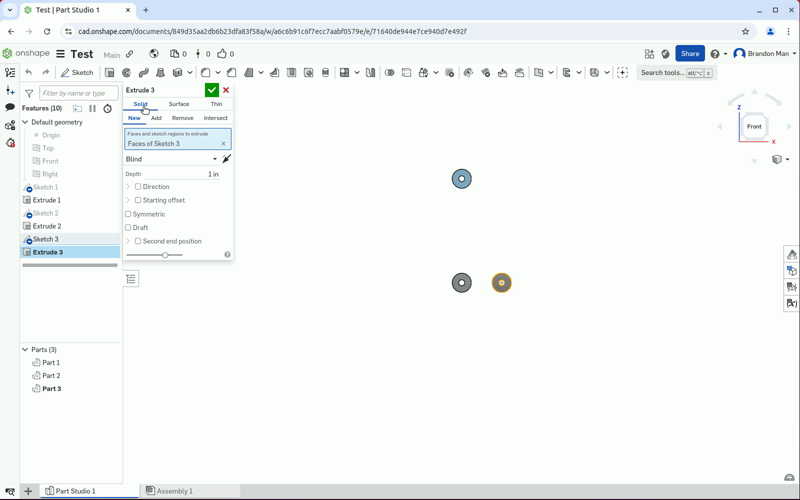
click(143, 106)
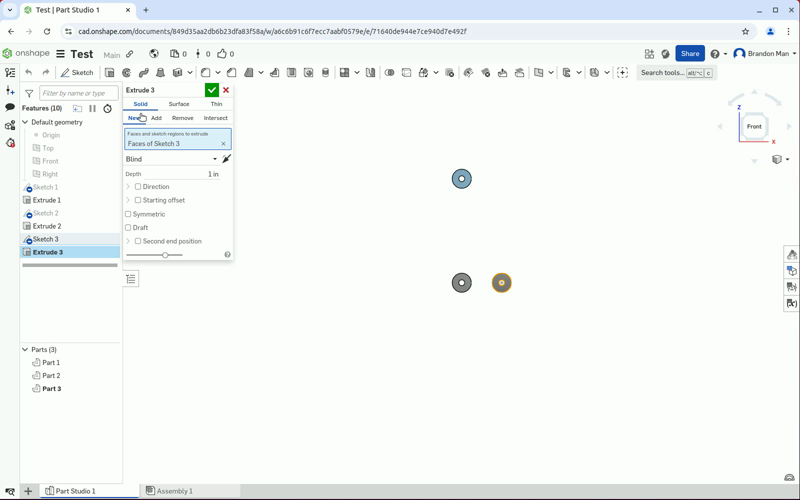
mouse_move(137, 120)
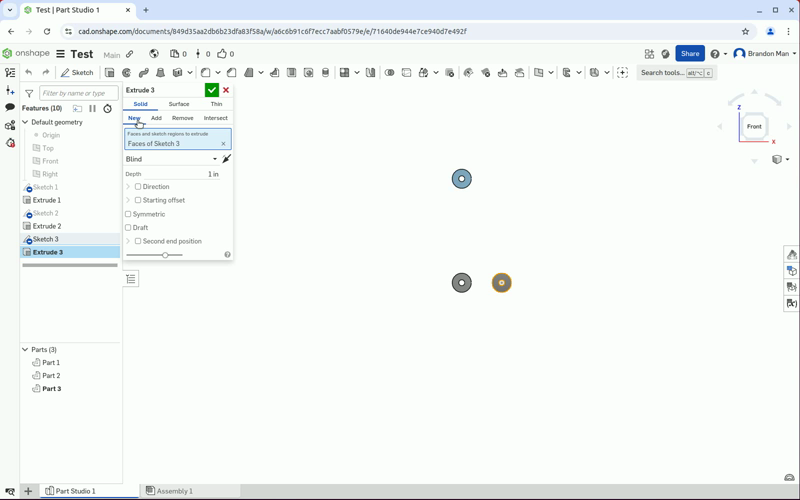
click(137, 120)
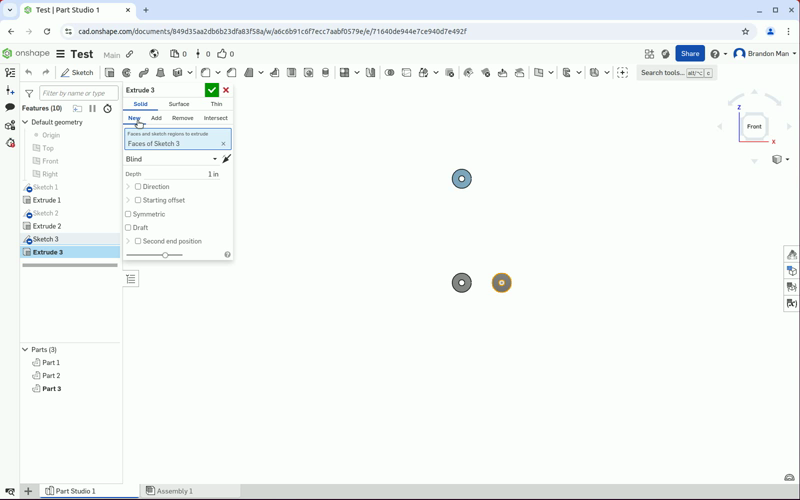
key(tab, 4)
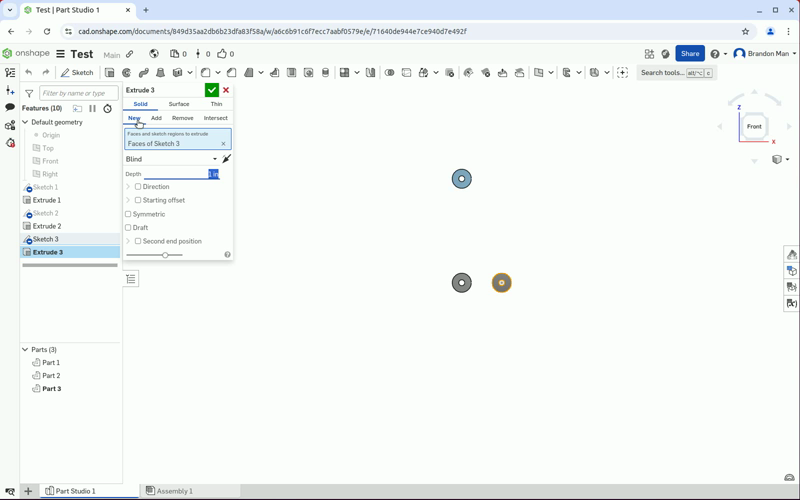
text(4.814)
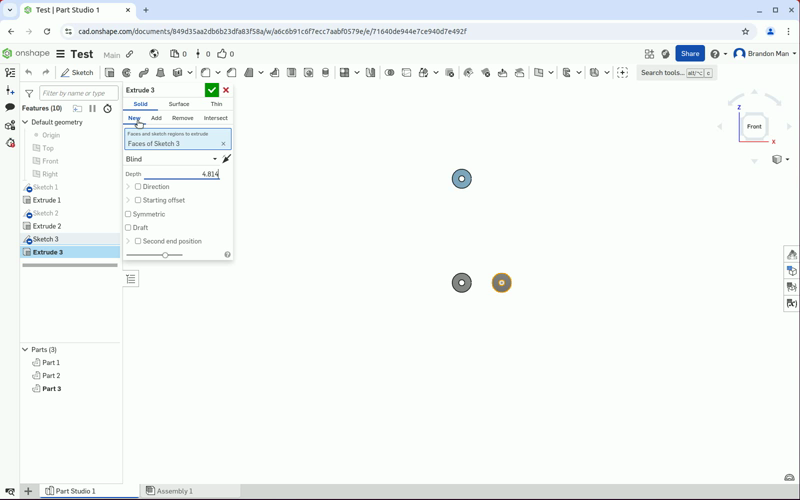
key(enter)
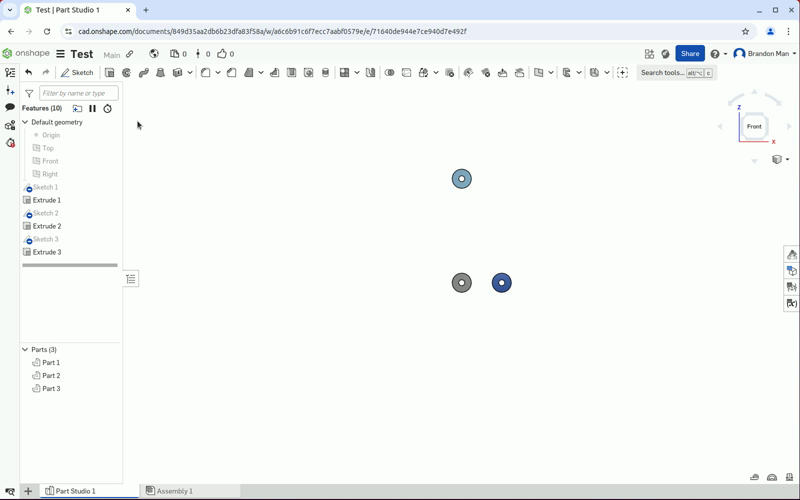
key(shift+h)
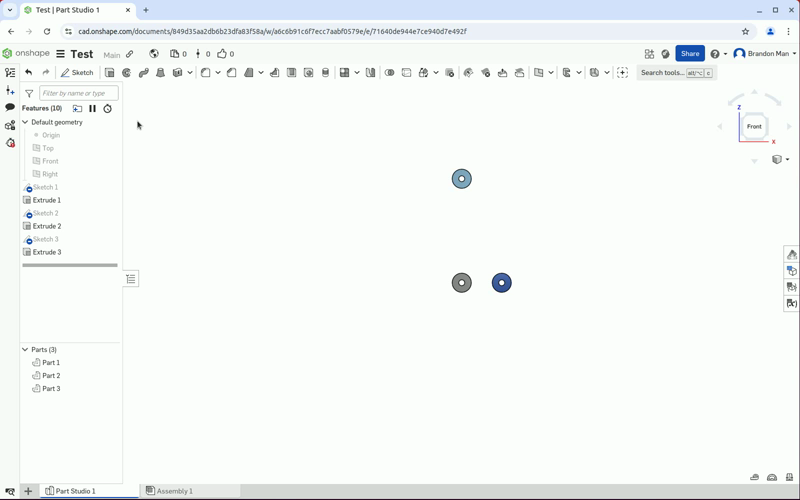
key(shift+h)
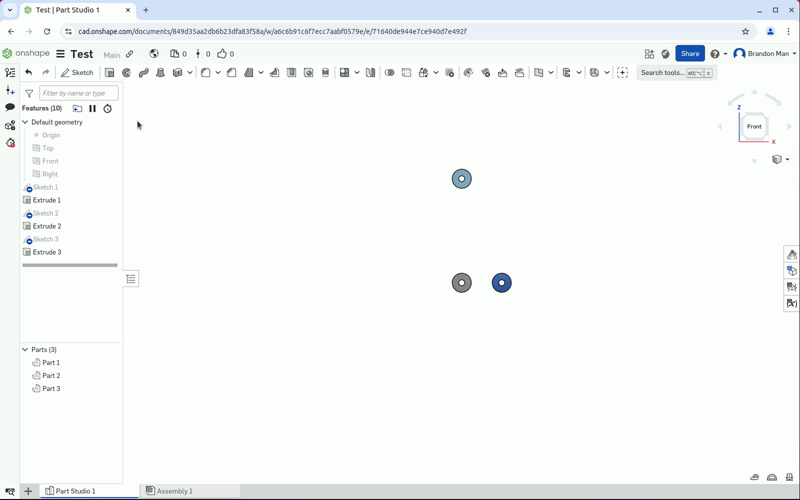
mouse_move(73, 189)
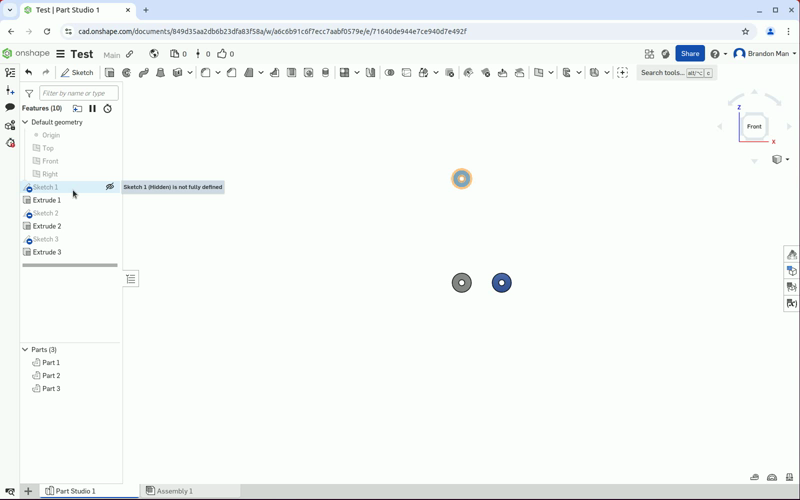
click(73, 189)
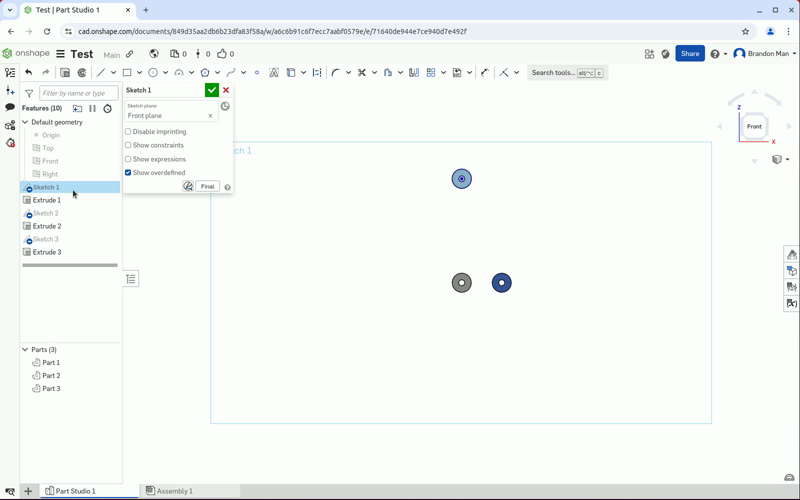
mouse_move(229, 92)
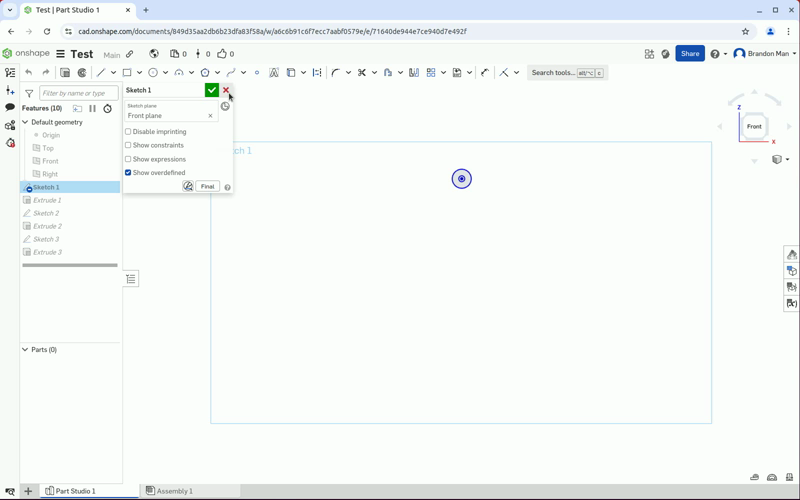
click(229, 92)
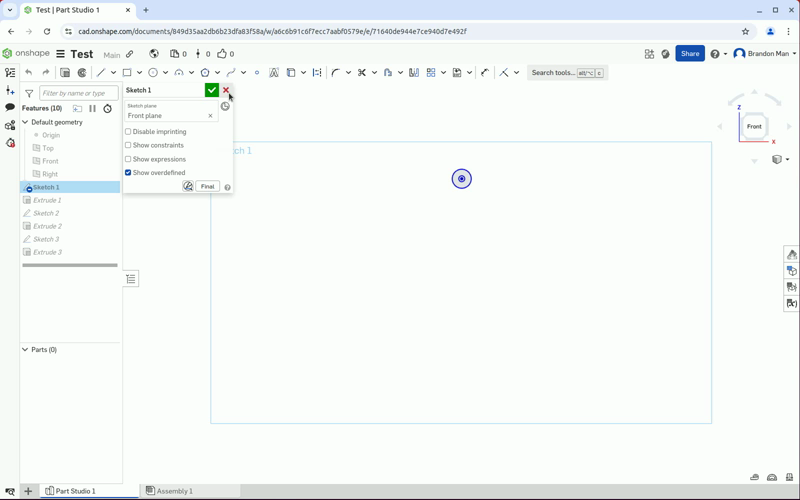
key(shift+s)
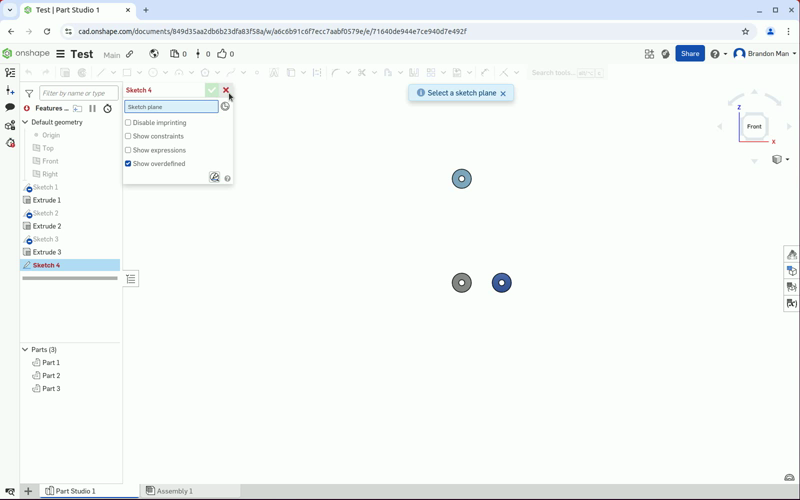
mouse_move(73, 163)
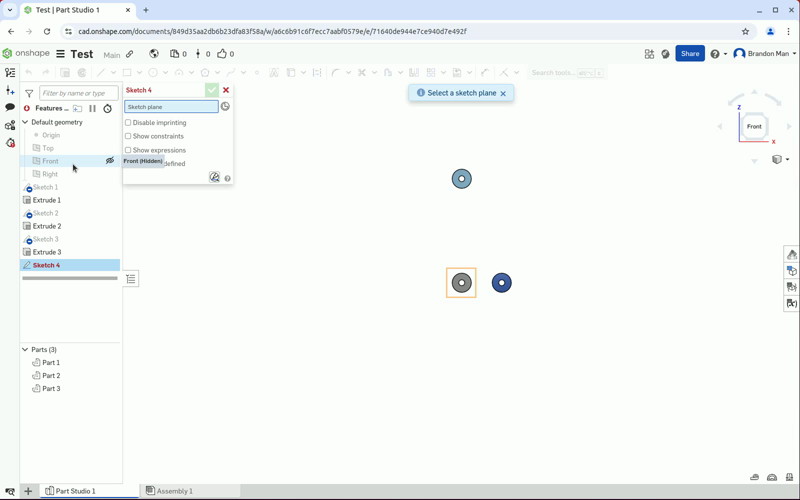
click(73, 163)
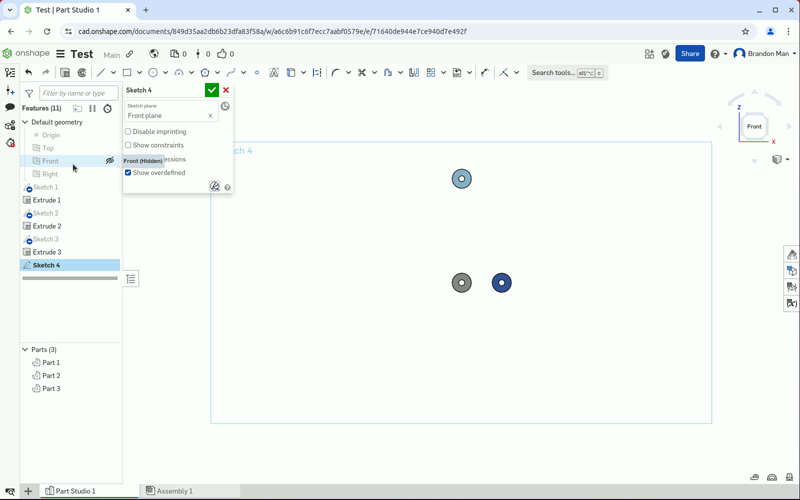
mouse_move(73, 352)
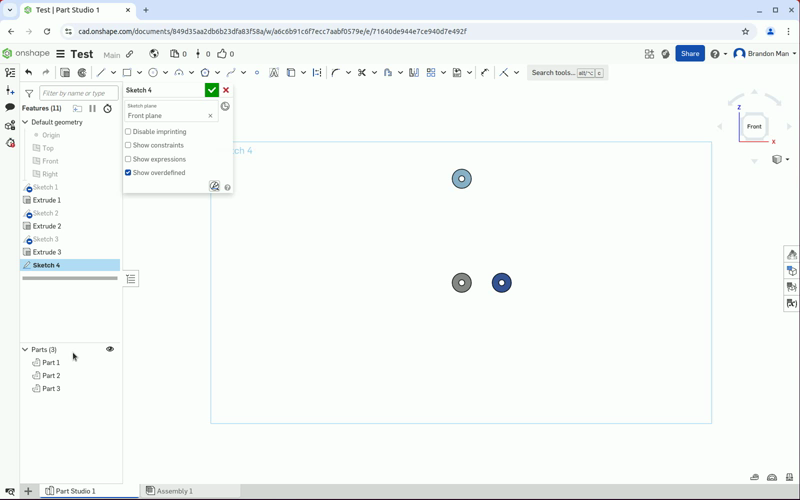
key(y)
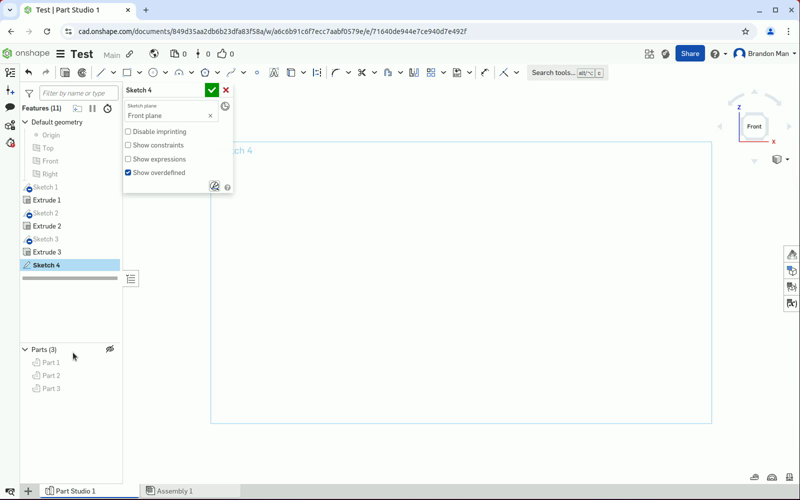
key(a)
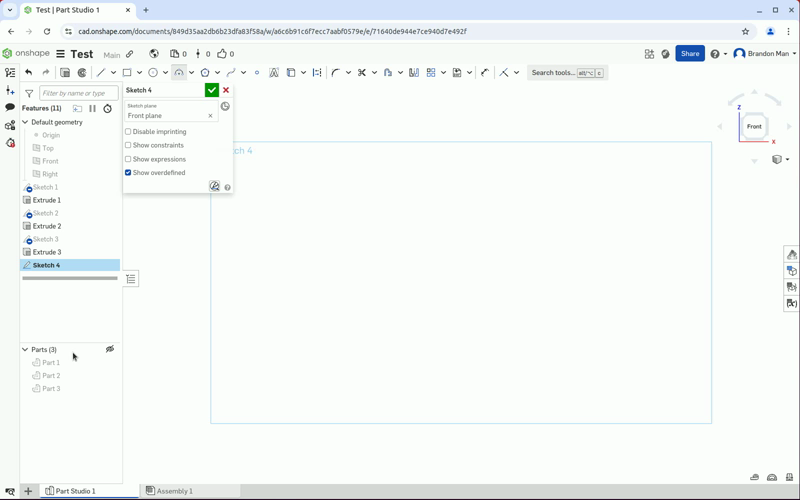
key_down(shift)
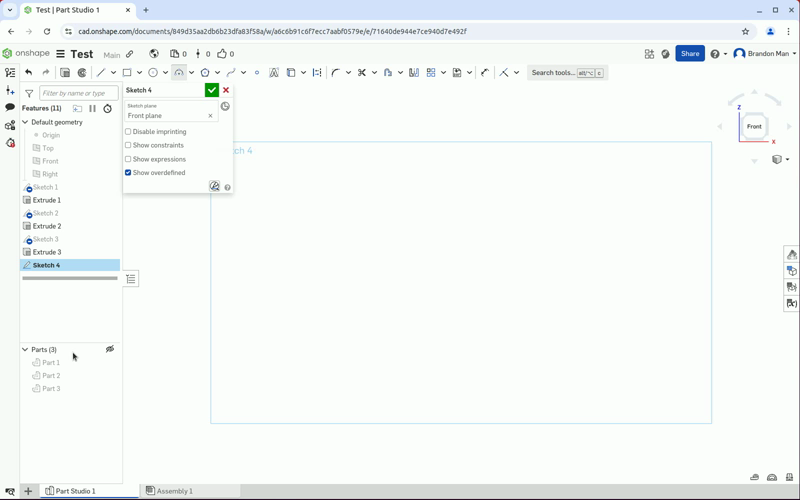
mouse_move(446, 223)
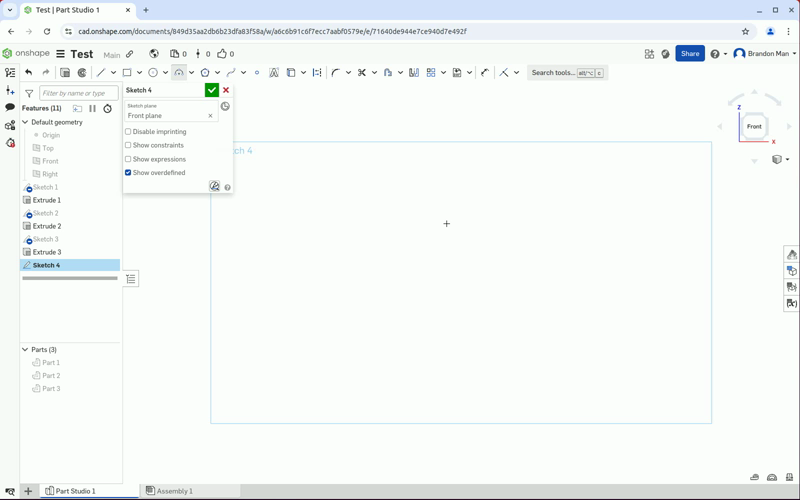
click(446, 223)
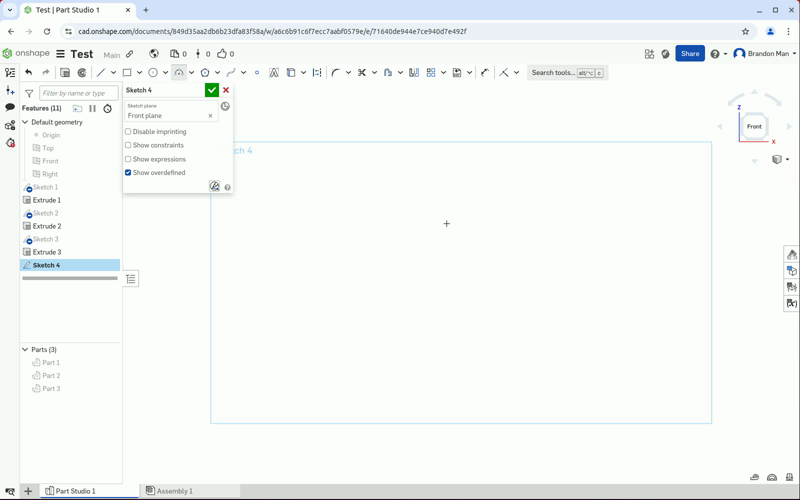
key_up(shift)
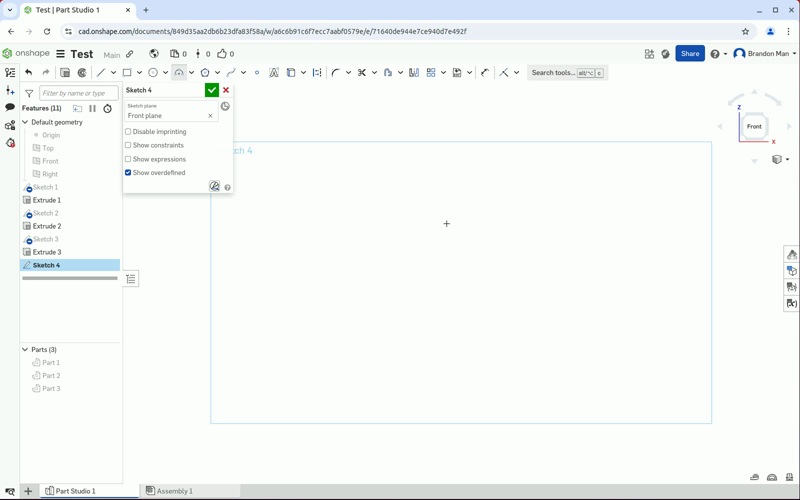
key_down(shift)
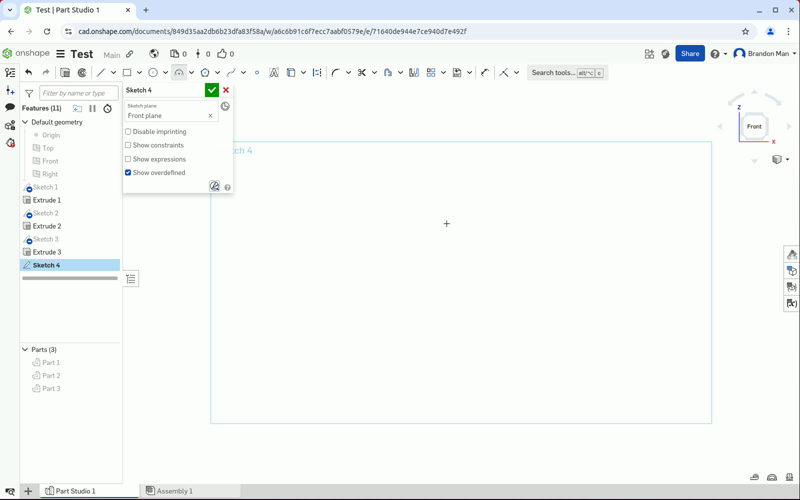
mouse_move(475, 223)
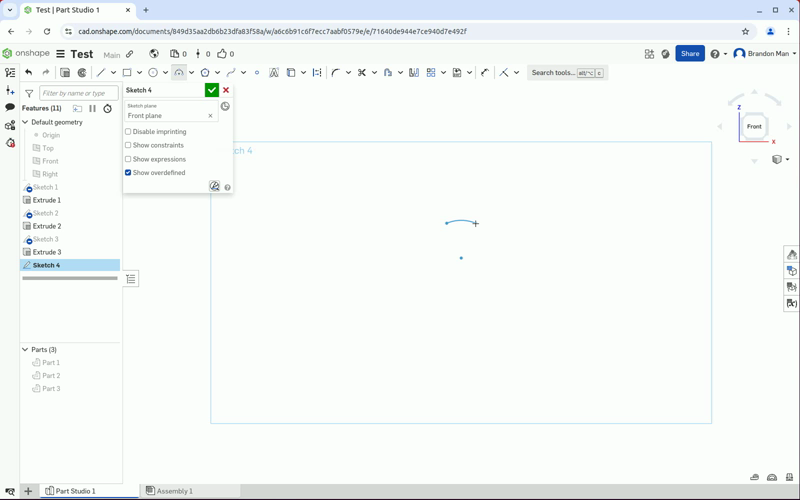
click(475, 223)
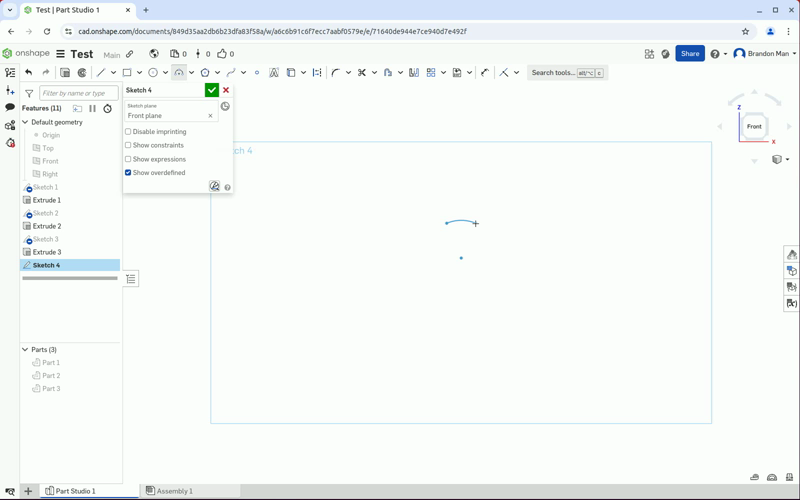
mouse_move(461, 210)
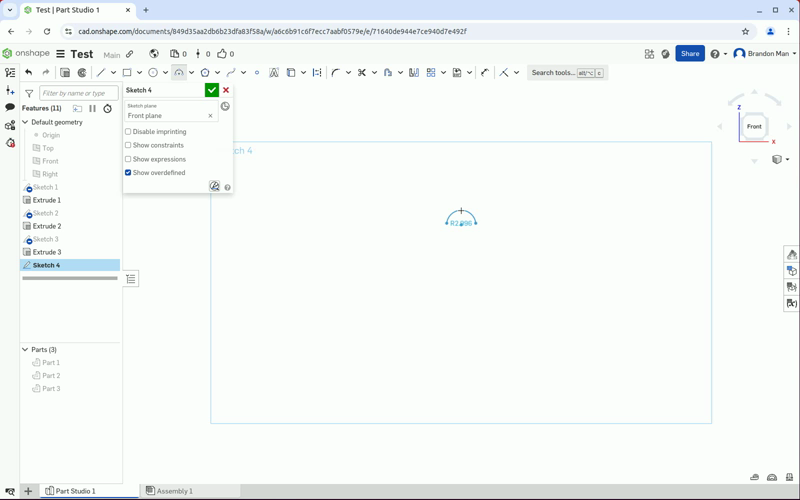
click(461, 210)
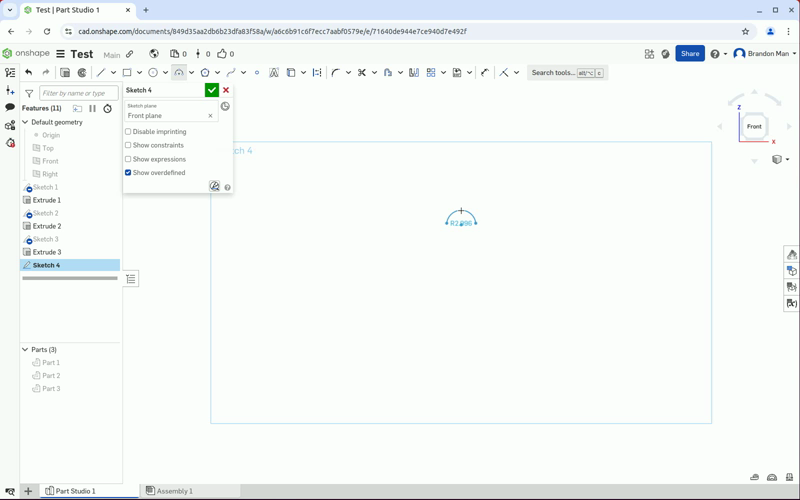
key_up(shift)
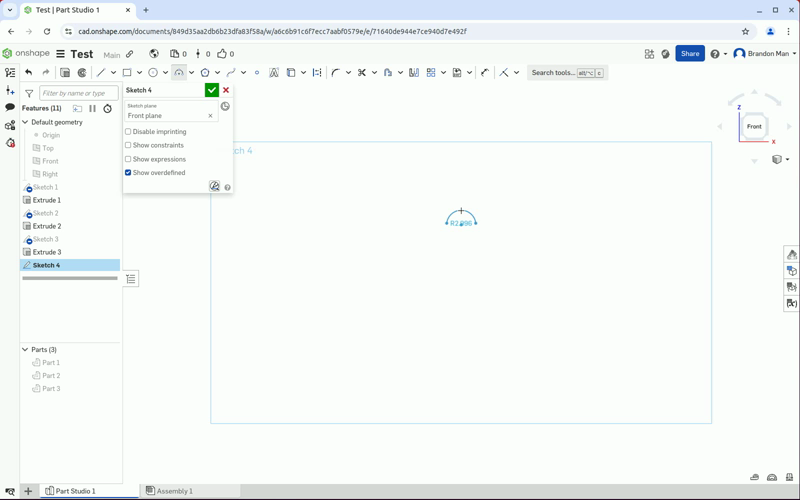
key(esc)
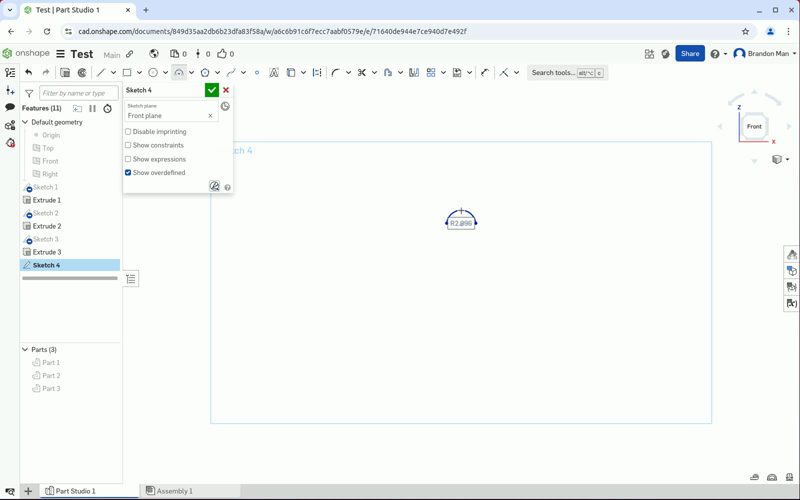
key(l)
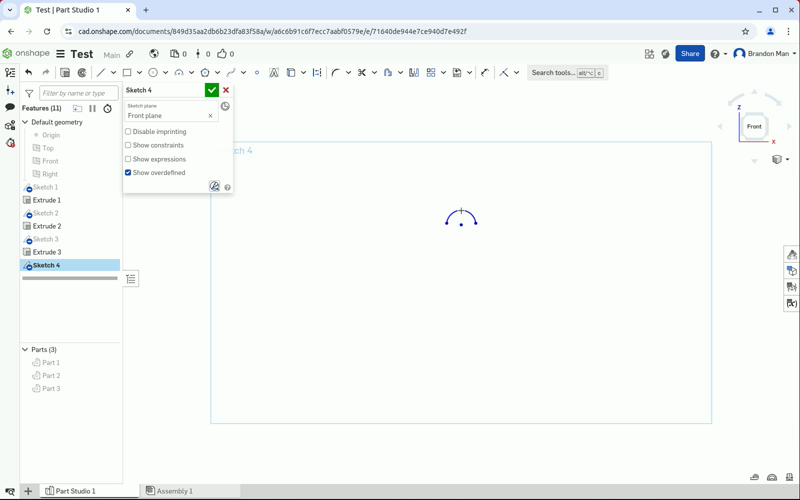
mouse_move(475, 223)
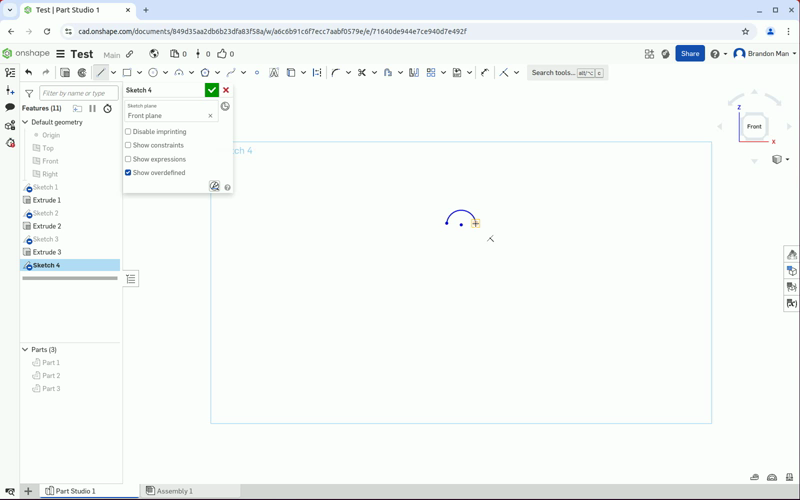
click(475, 223)
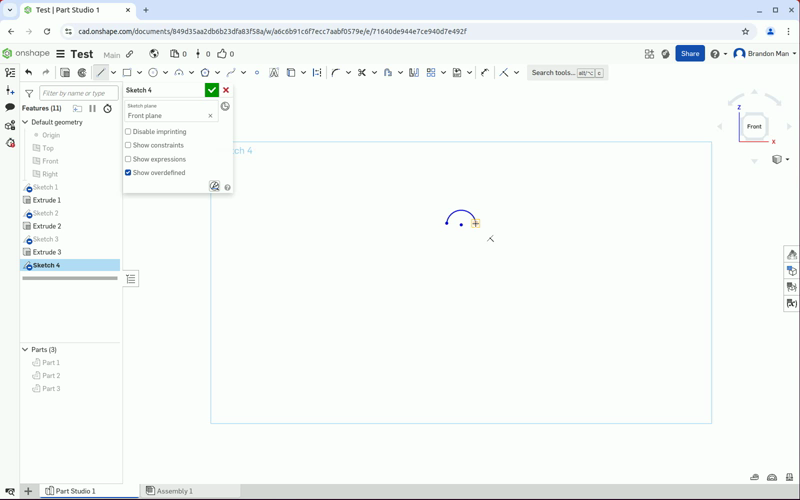
key_down(shift)
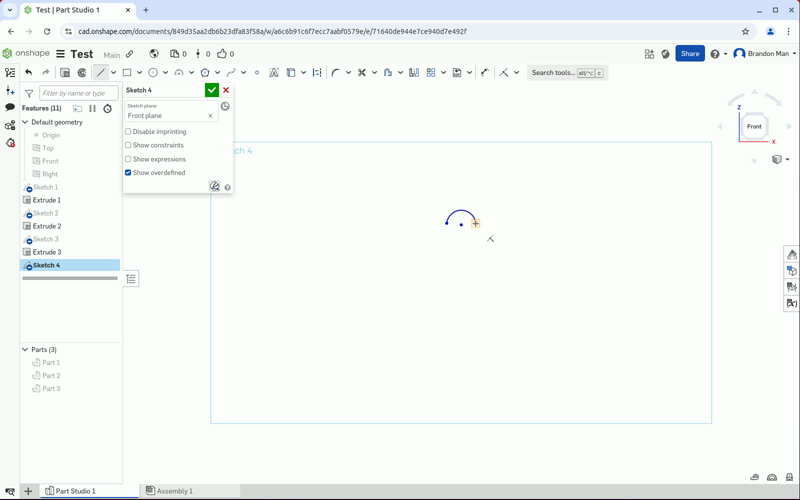
mouse_move(505, 223)
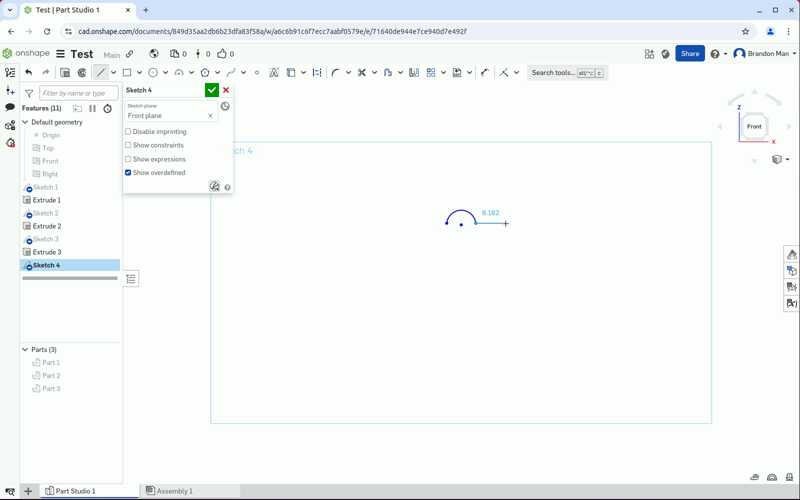
mouse_move(470, 177)
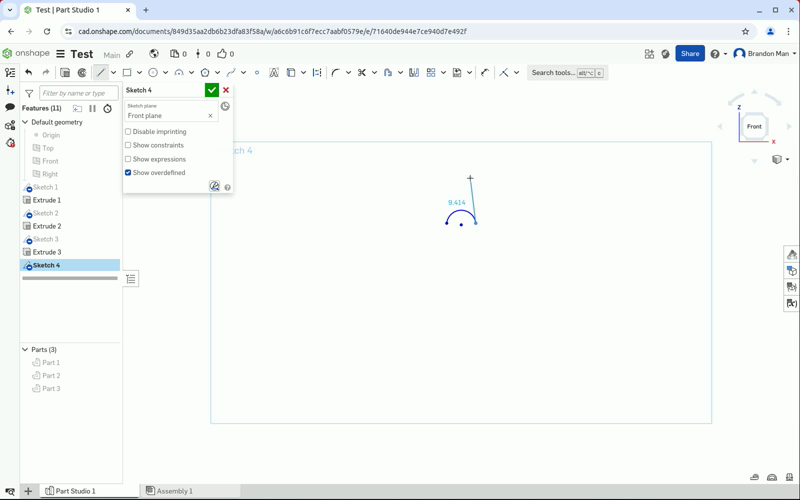
click(470, 177)
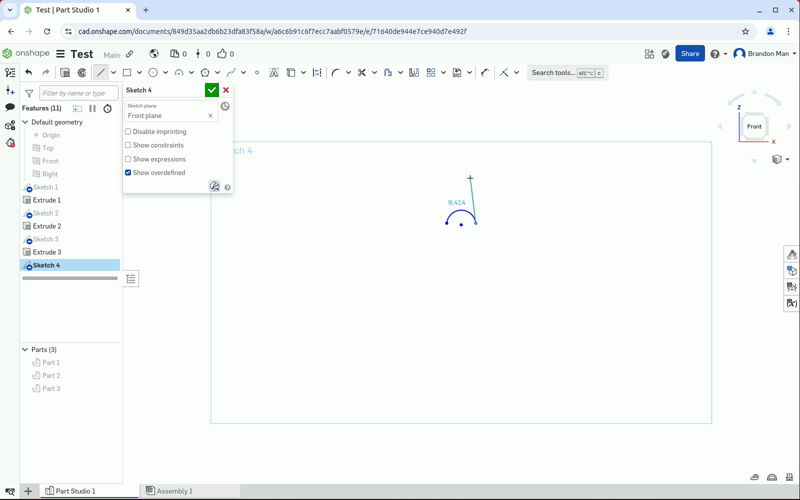
key_up(shift)
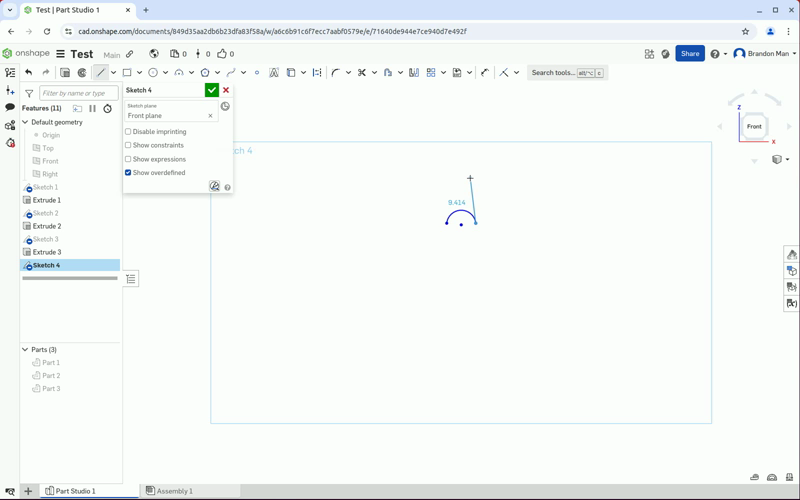
key(esc)
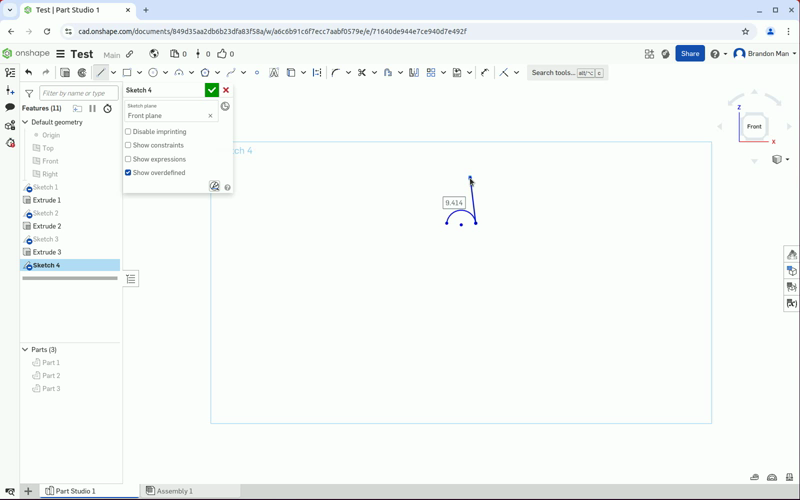
key(a)
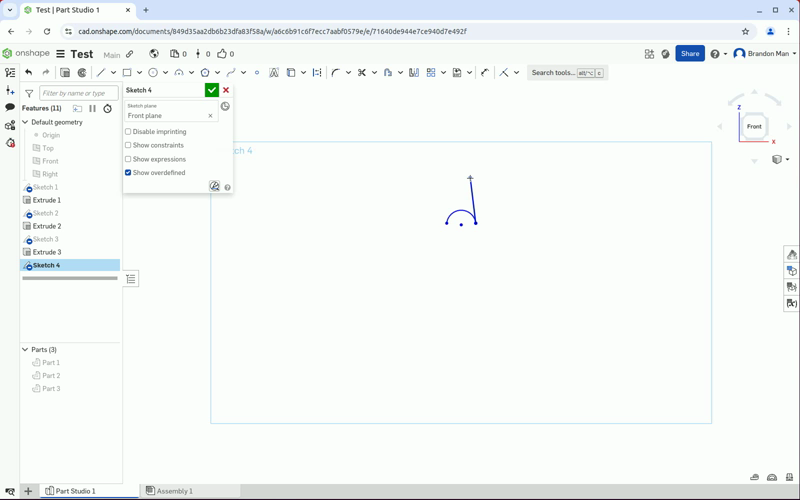
mouse_move(470, 177)
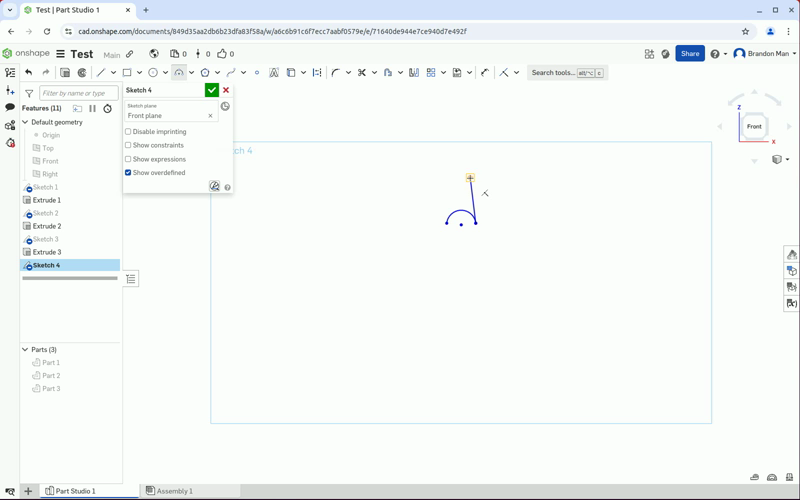
click(470, 177)
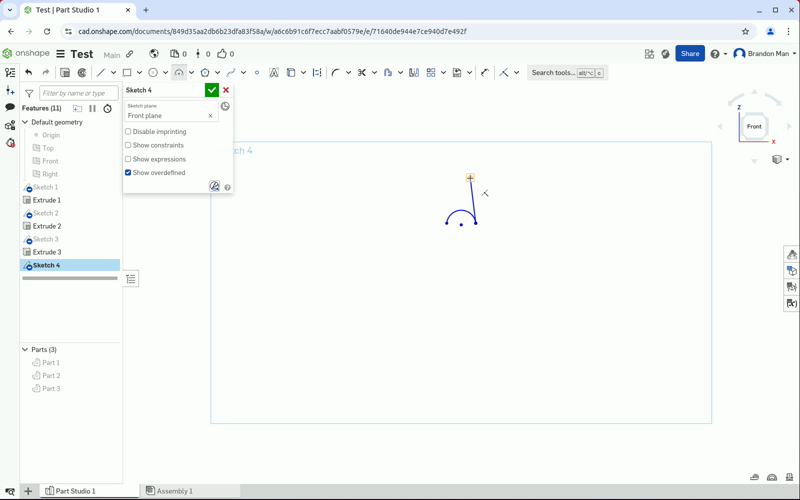
key_down(shift)
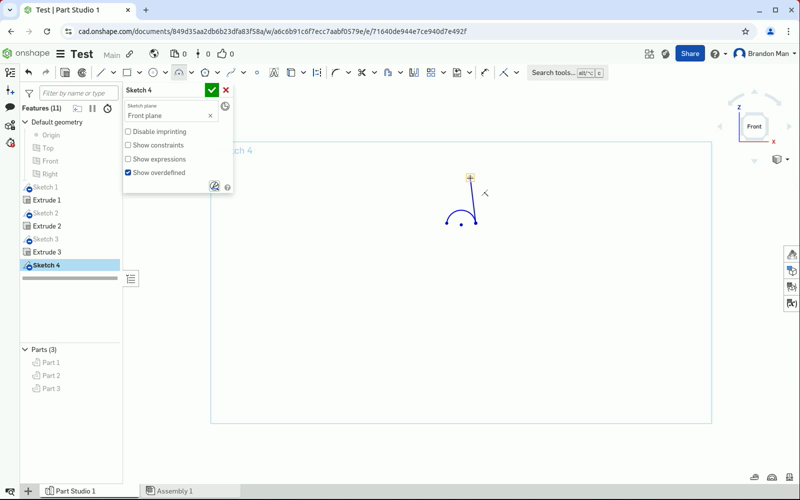
mouse_move(452, 177)
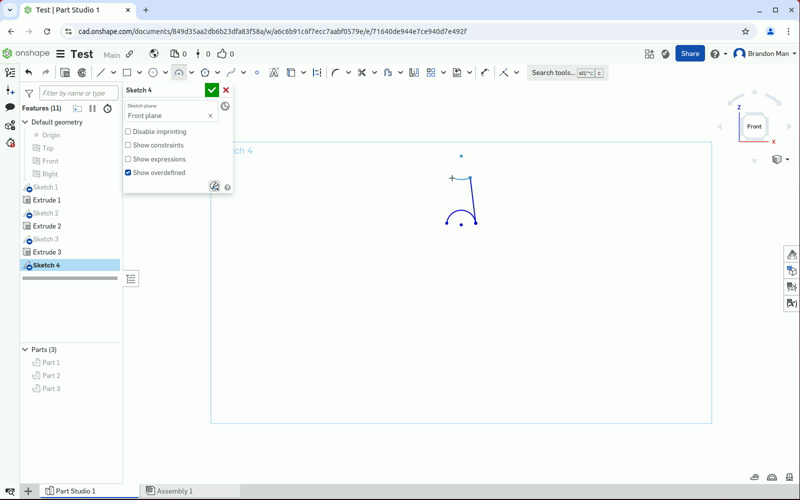
click(452, 177)
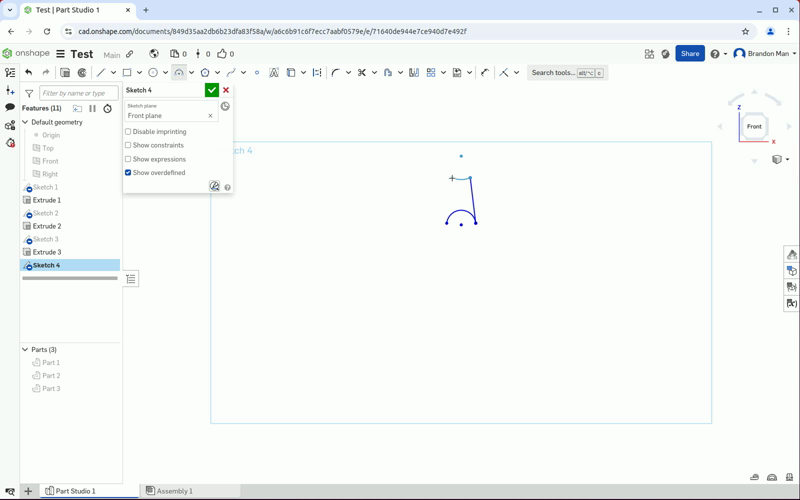
mouse_move(461, 186)
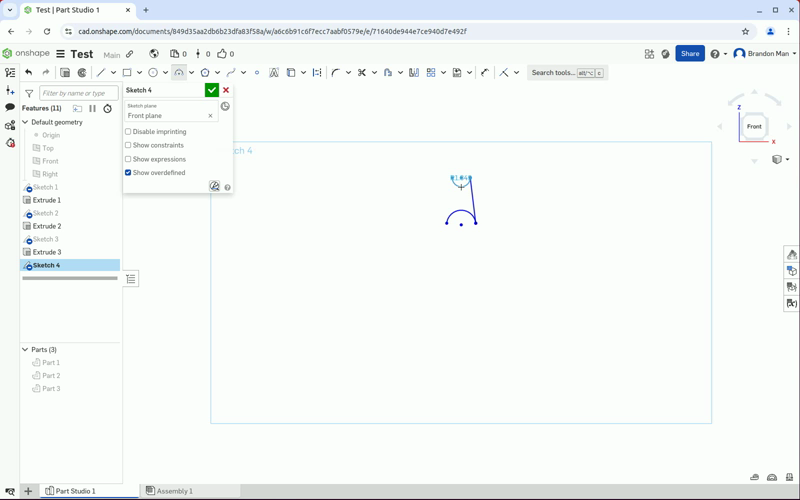
click(461, 186)
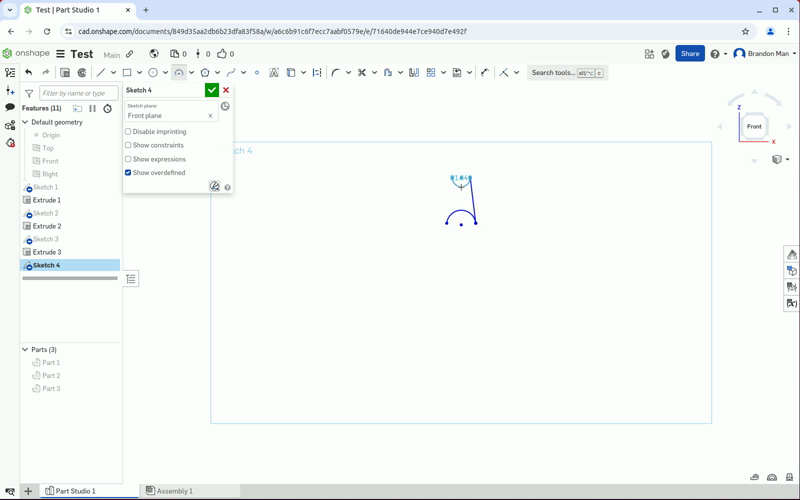
key_up(shift)
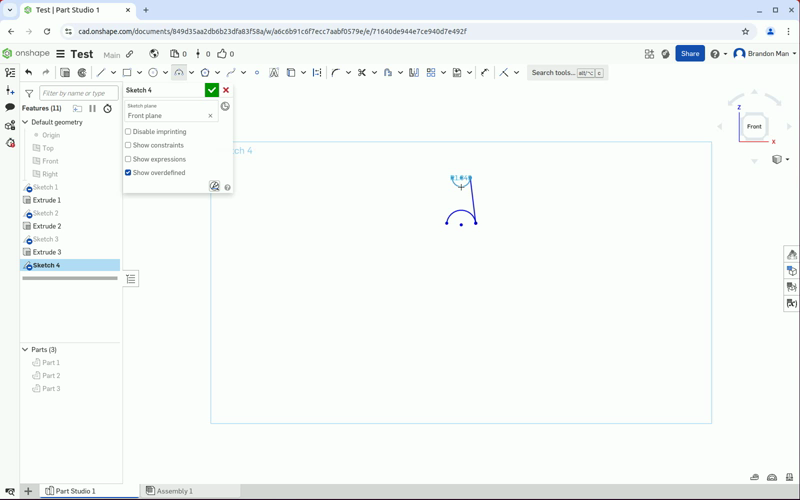
key(esc)
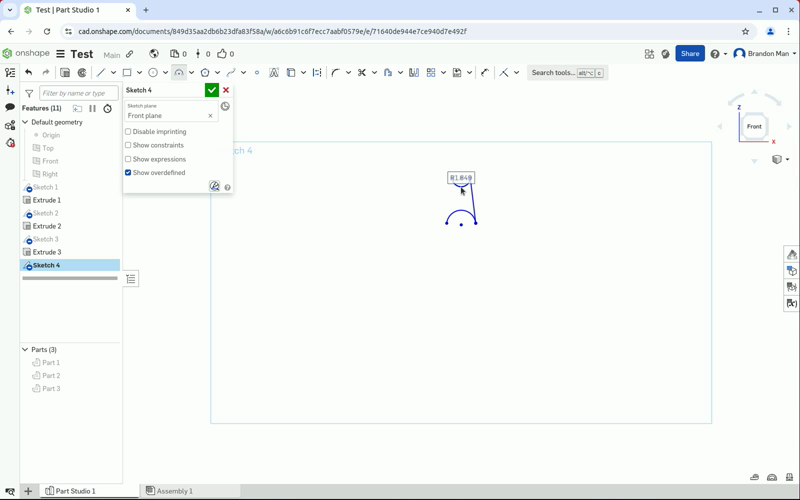
key(l)
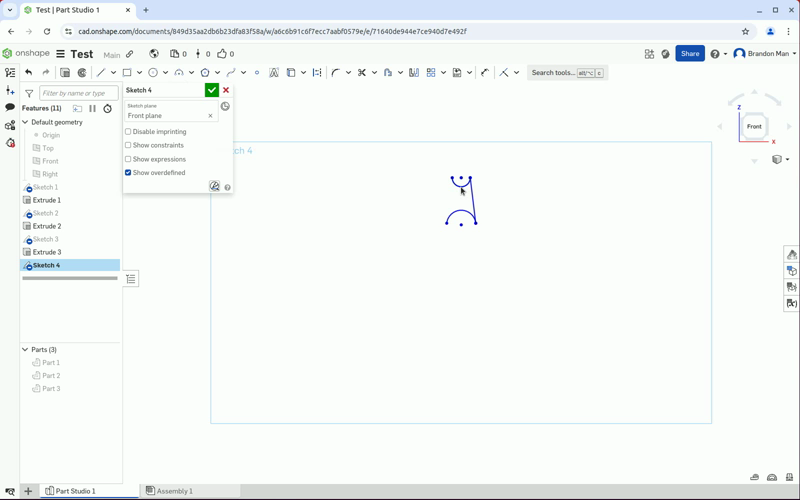
mouse_move(452, 177)
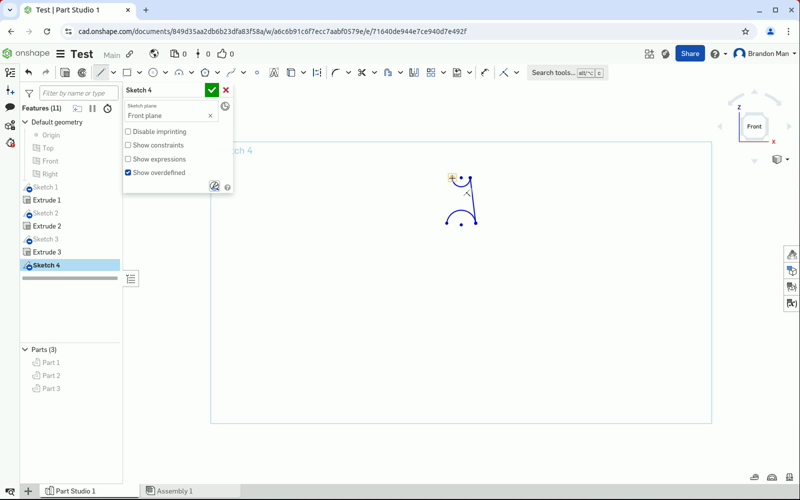
click(452, 177)
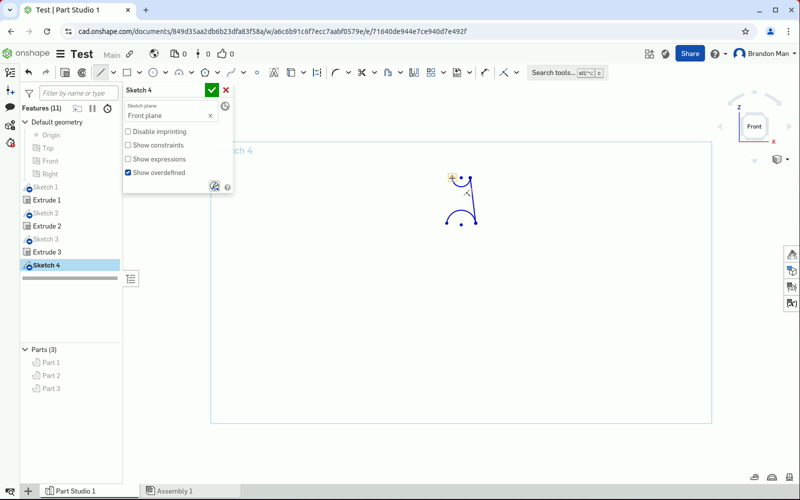
mouse_move(482, 177)
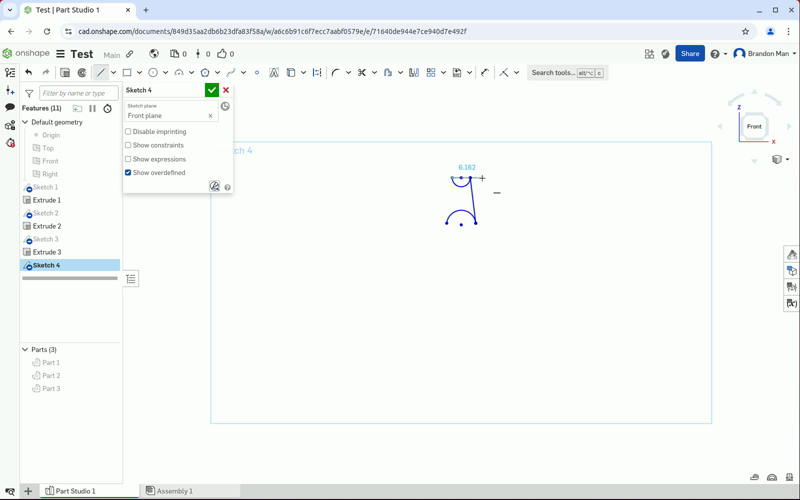
key_down(shift)
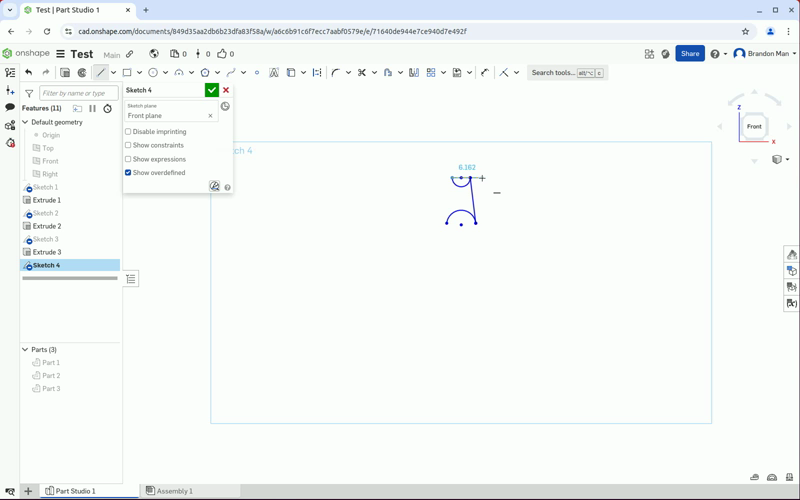
mouse_move(446, 223)
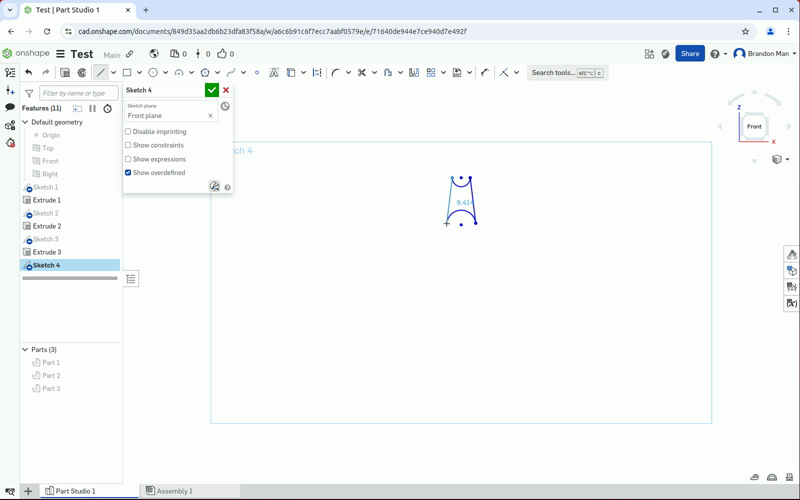
key_up(shift)
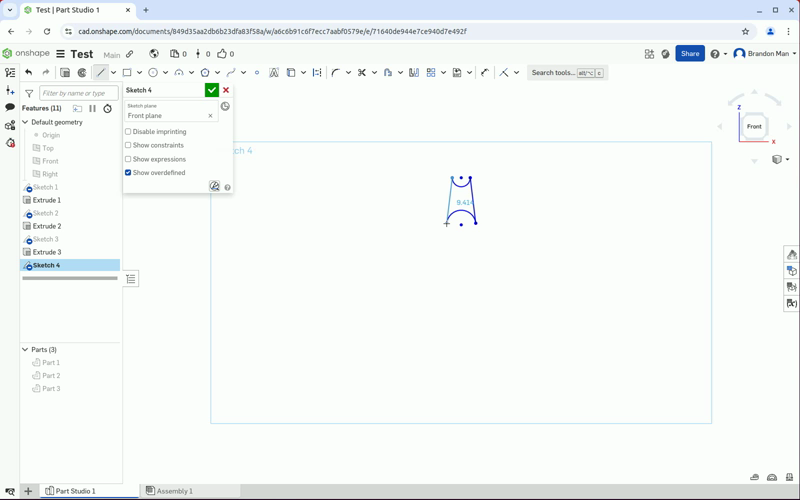
click(446, 223)
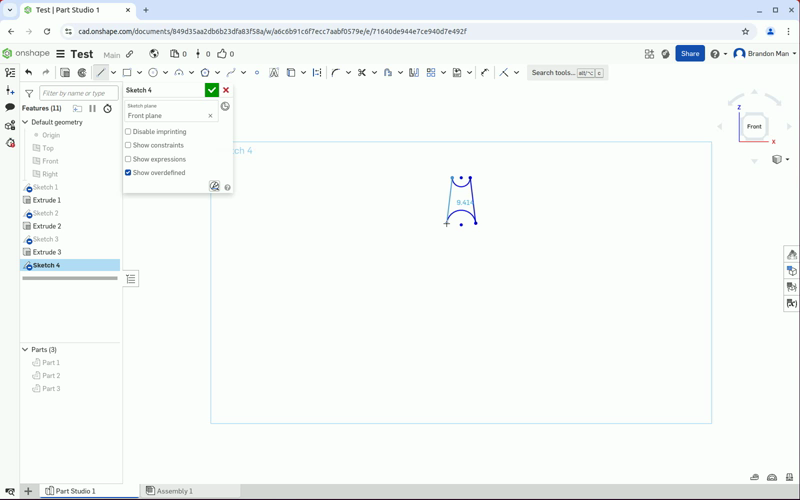
key(esc)
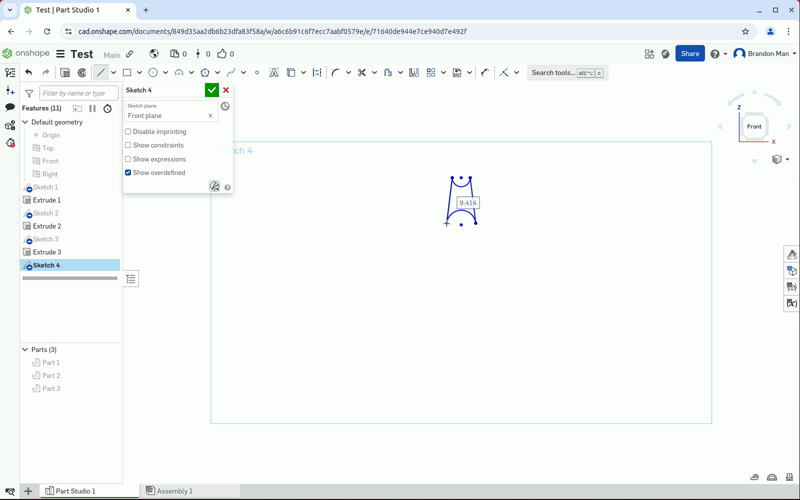
key(c)
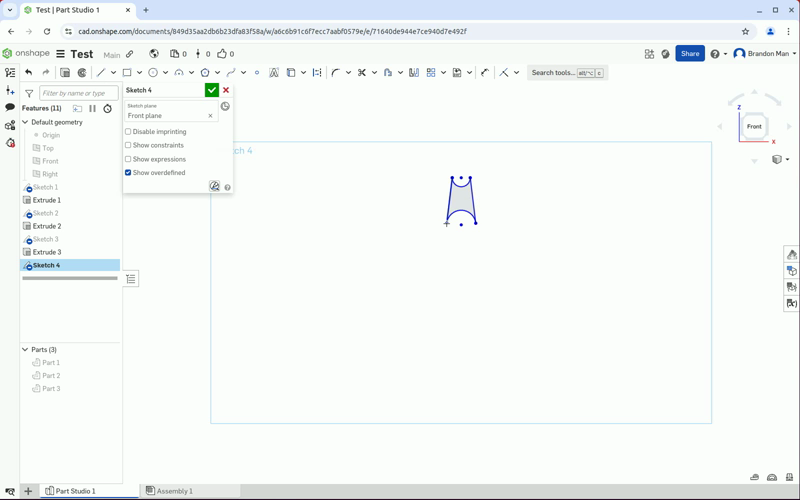
key_down(shift)
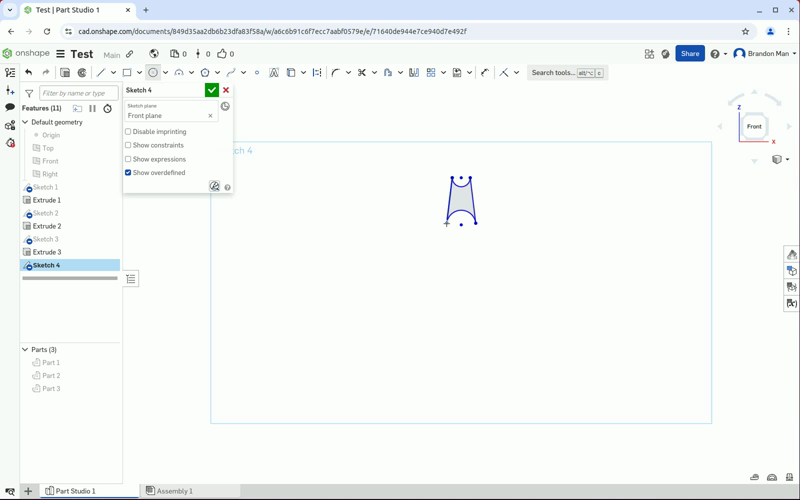
mouse_move(459, 191)
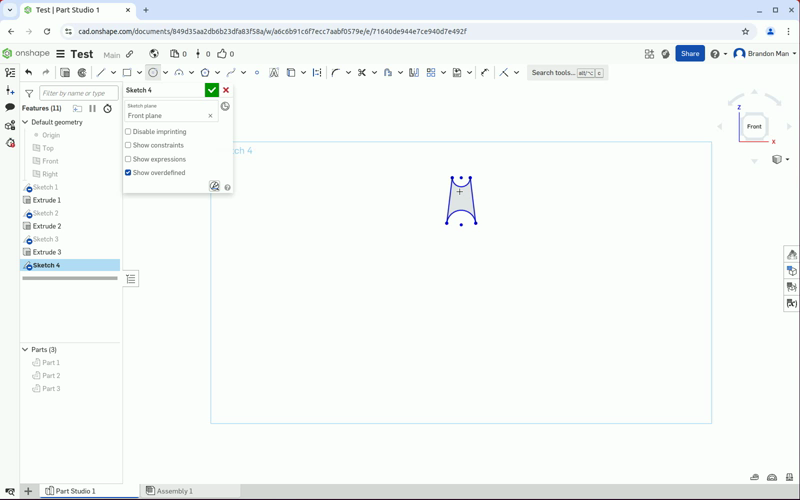
click(459, 191)
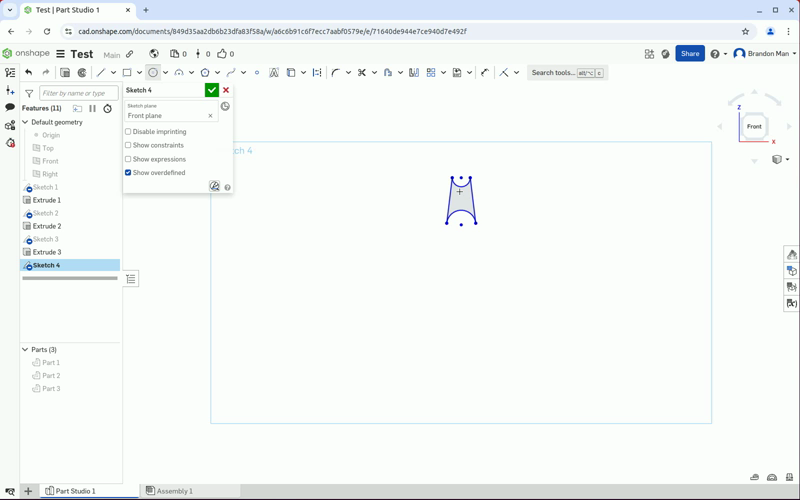
key_up(shift)
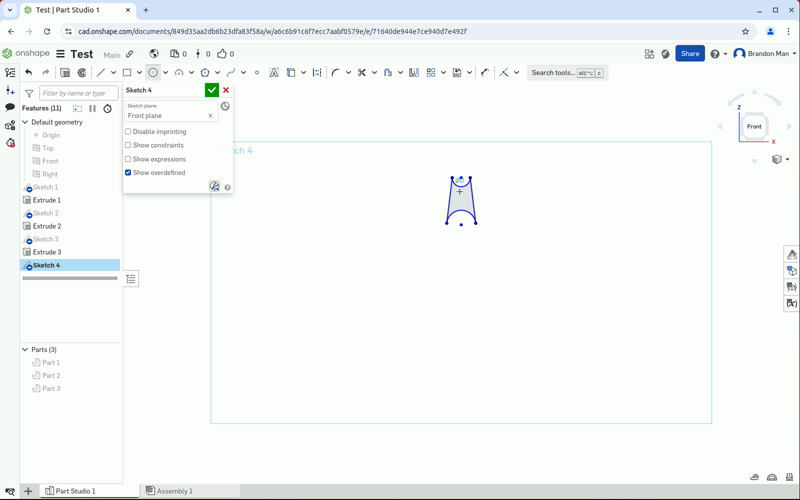
mouse_move(462, 191)
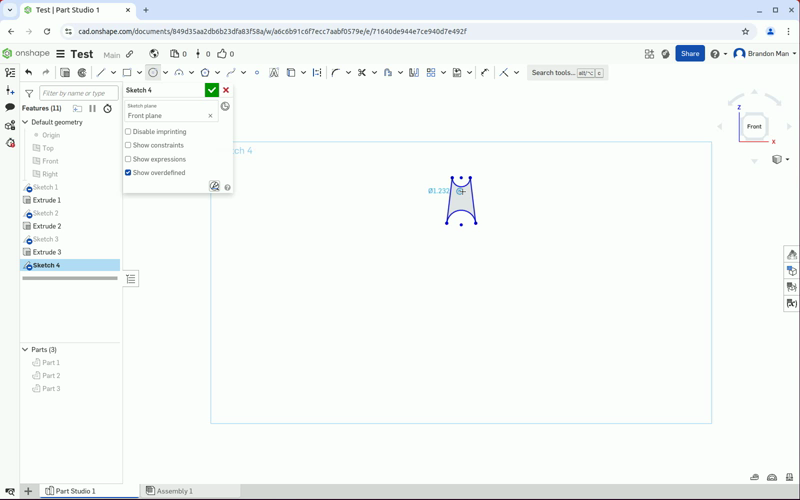
click(462, 191)
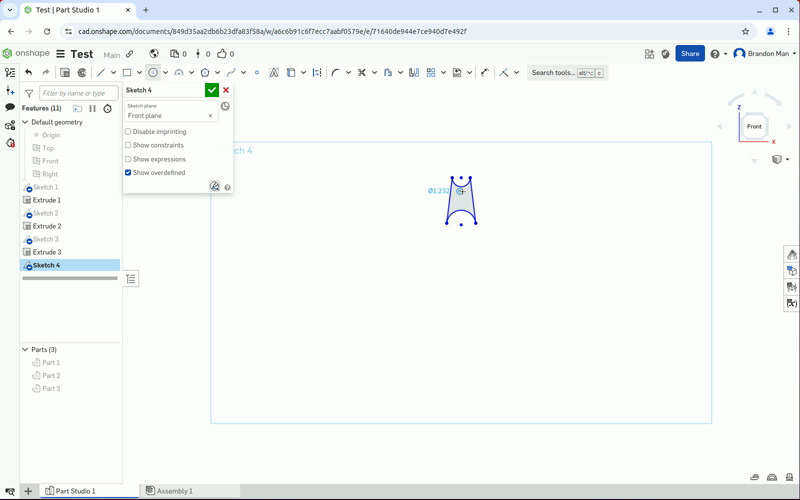
key(esc)
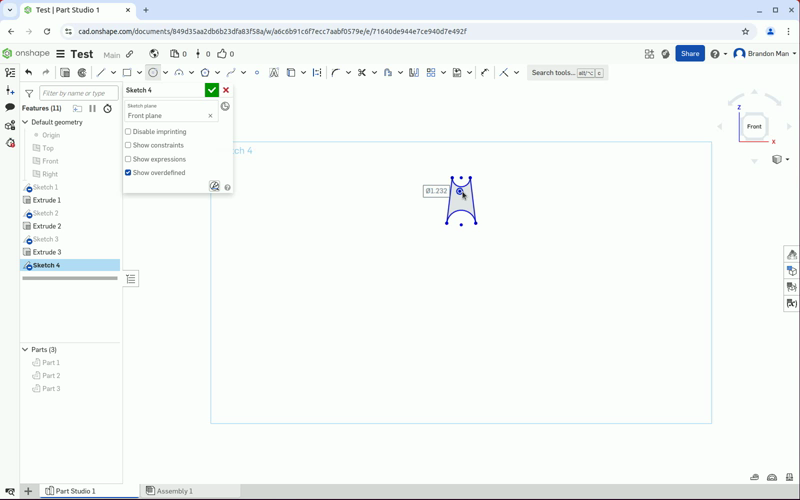
mouse_move(452, 204)
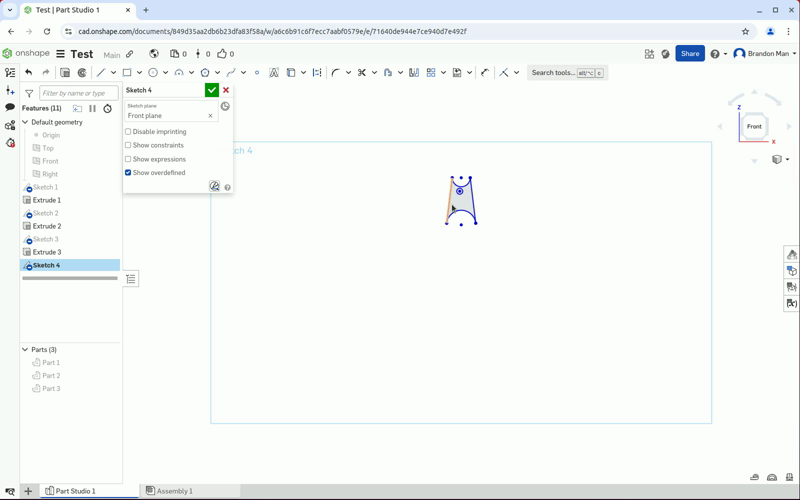
scroll(6)
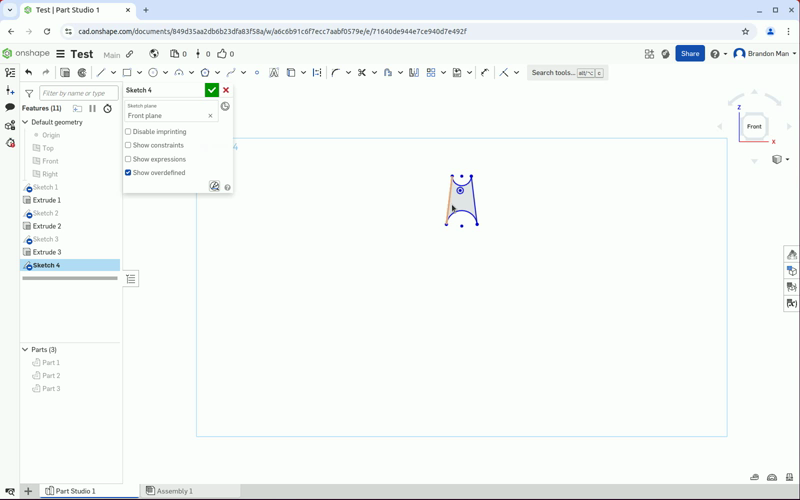
scroll(6)
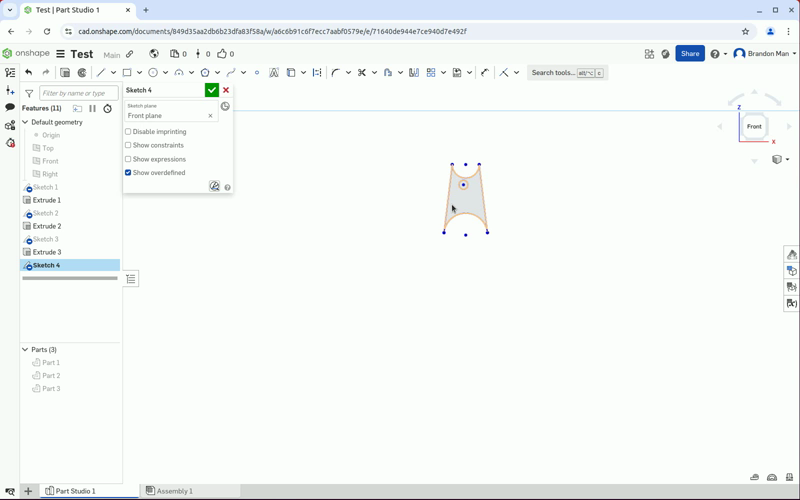
scroll(6)
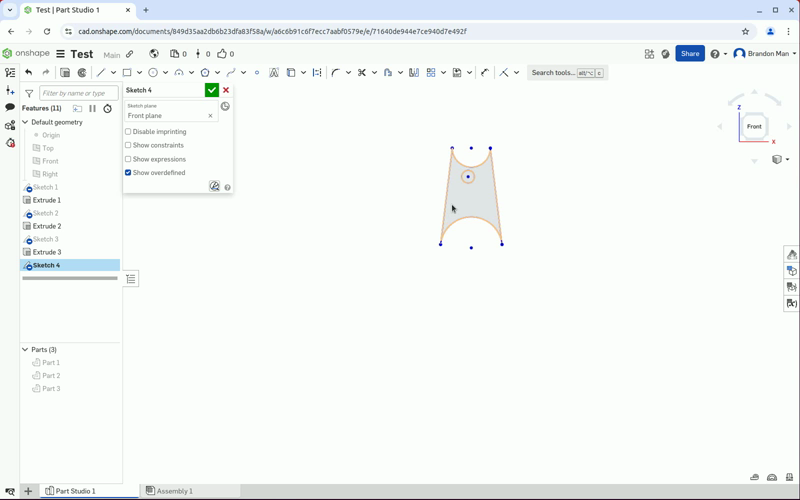
scroll(6)
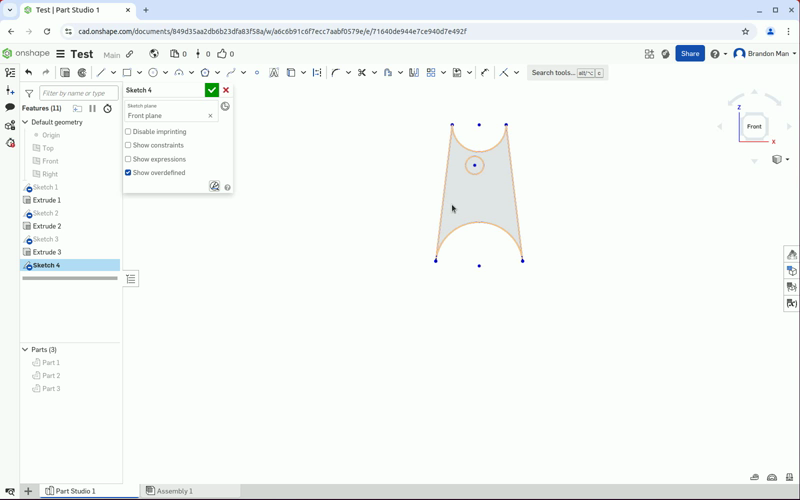
scroll(6)
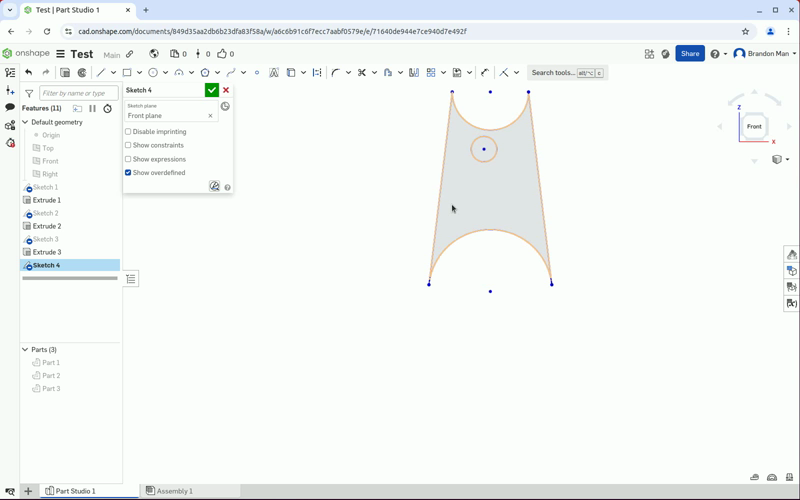
scroll(6)
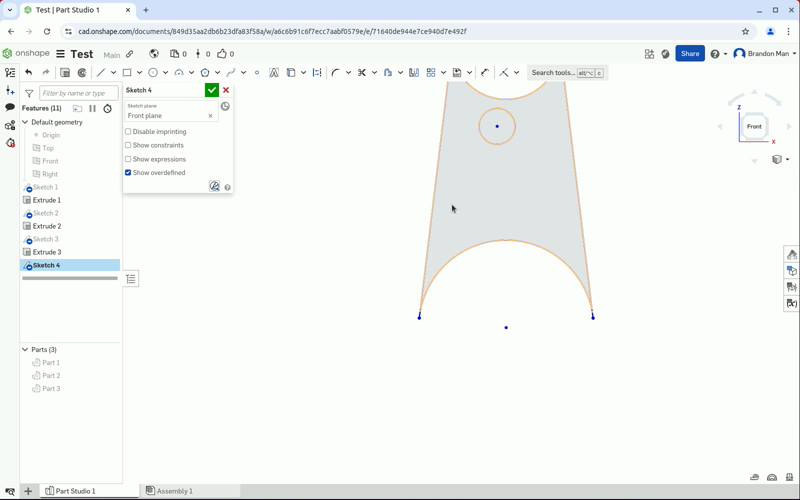
scroll(6)
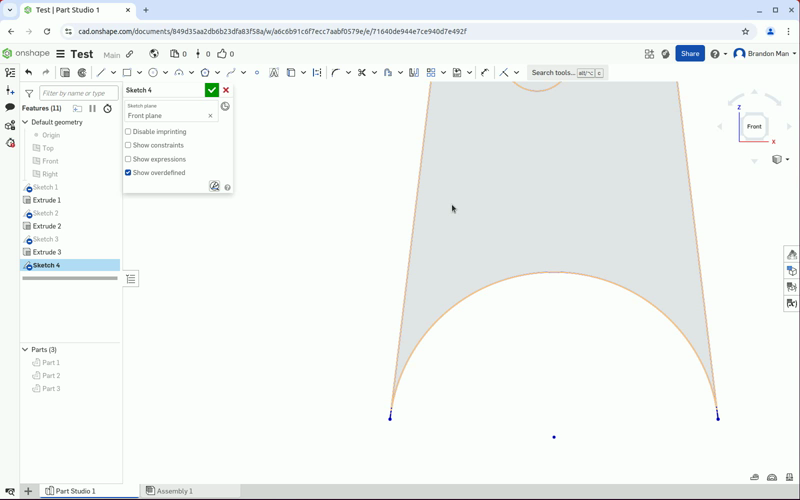
click(452, 204)
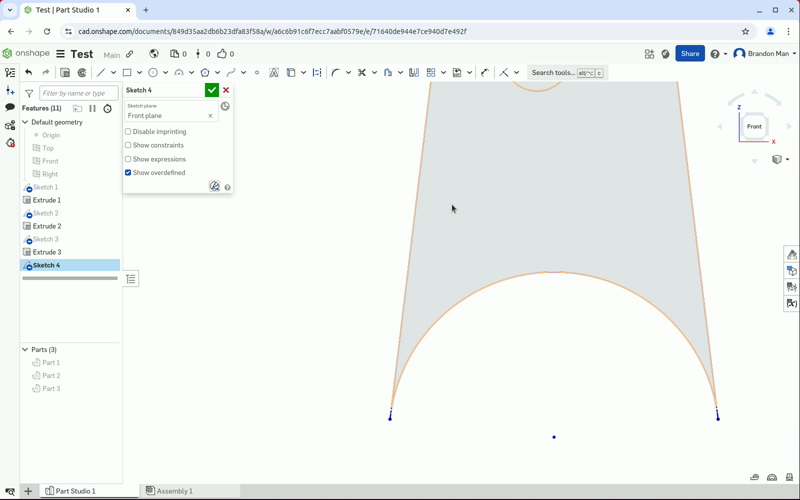
scroll(-6)
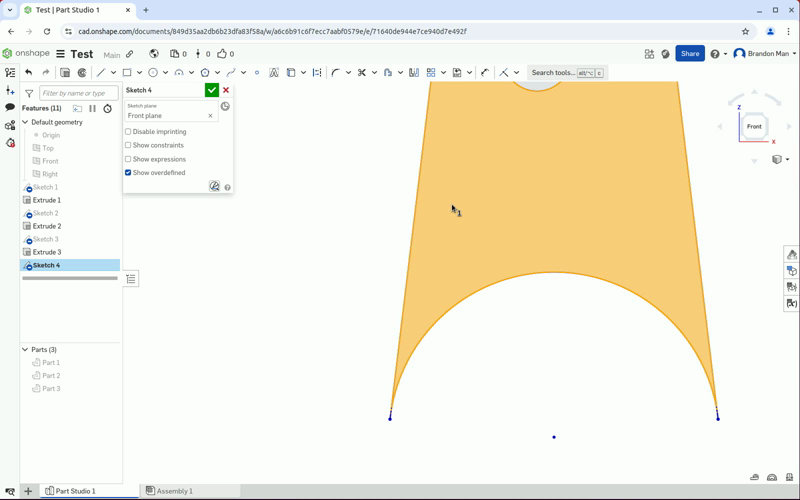
scroll(-6)
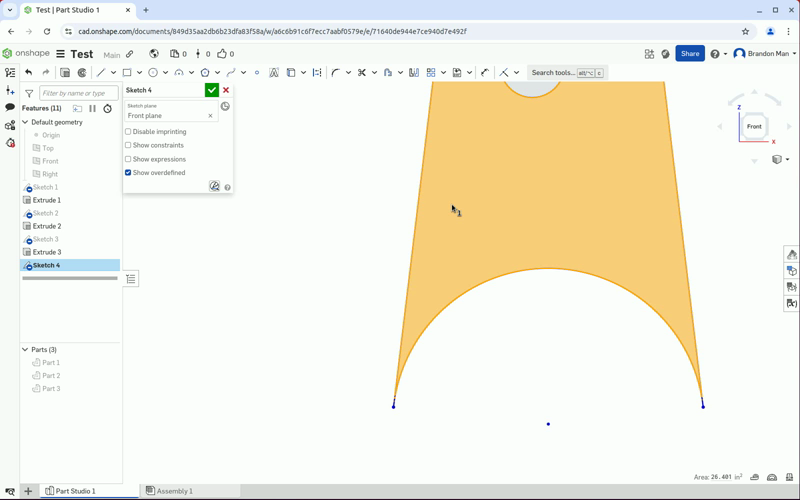
scroll(-6)
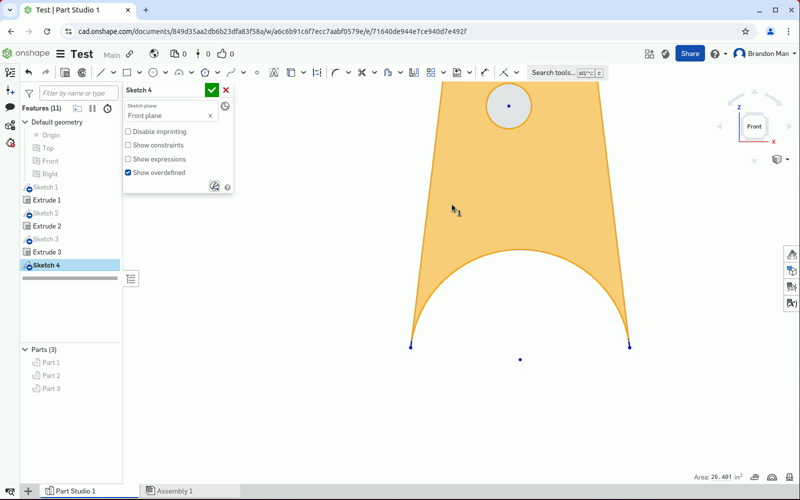
scroll(-6)
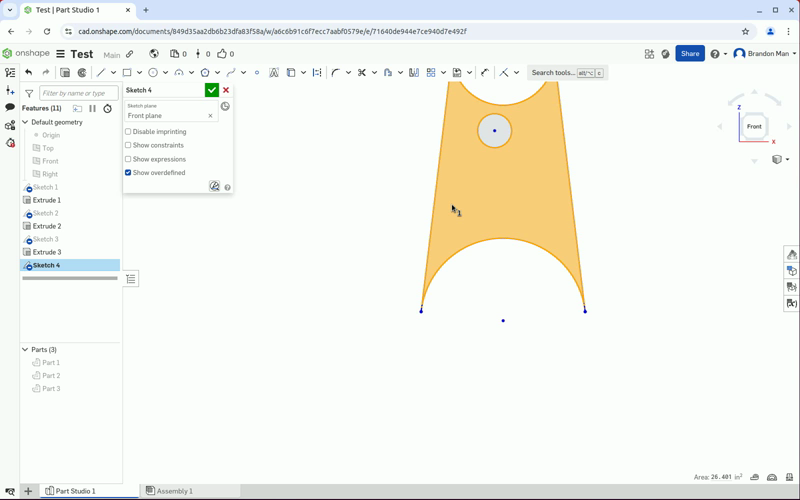
scroll(-6)
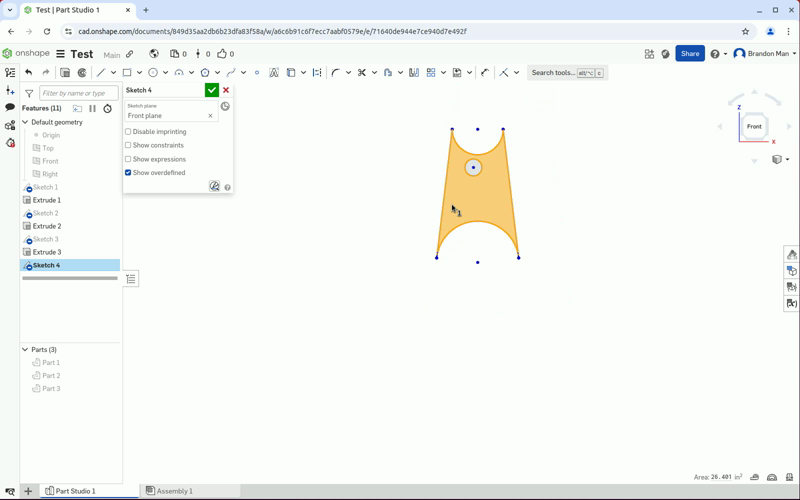
scroll(-6)
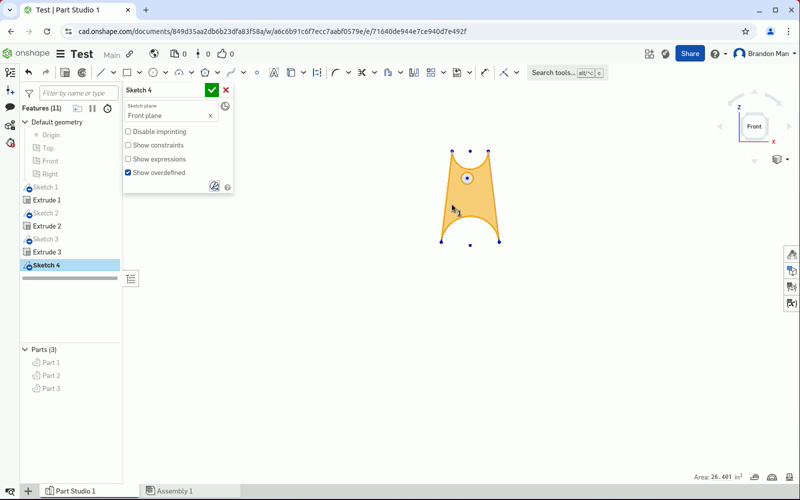
scroll(-6)
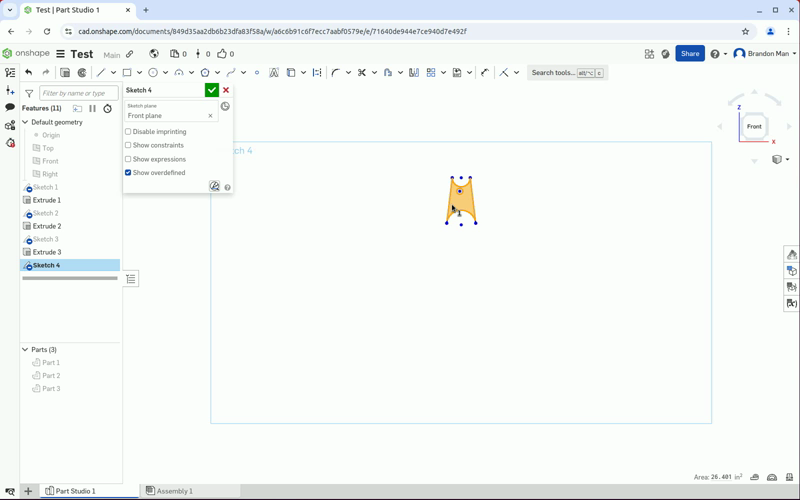
mouse_move(73, 352)
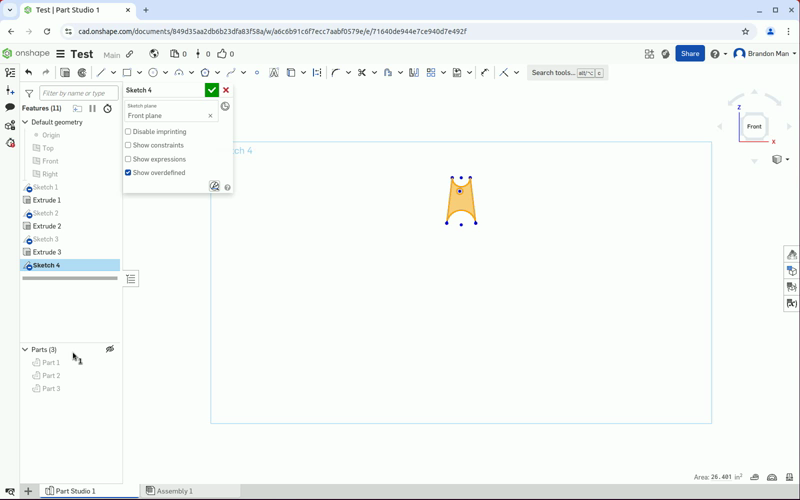
key(shift+y)
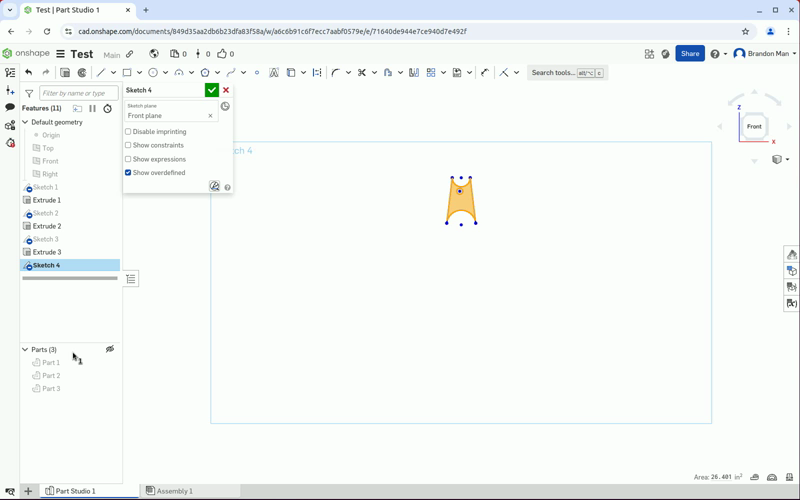
key(shift+e)
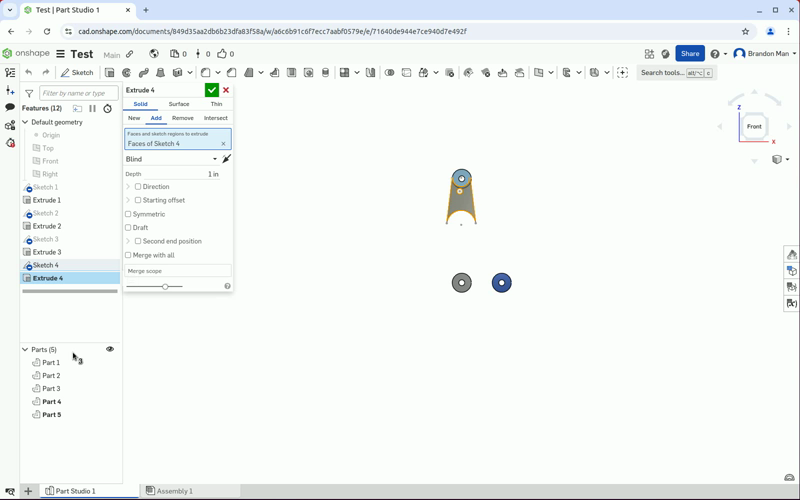
mouse_move(143, 106)
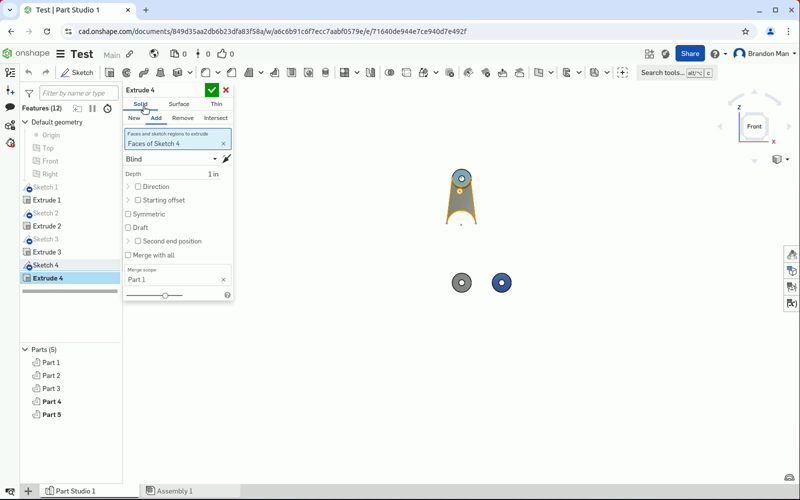
click(143, 106)
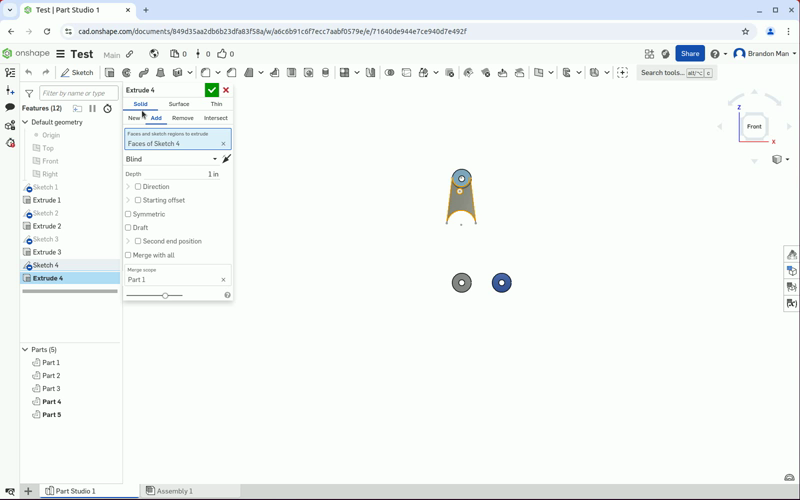
mouse_move(137, 120)
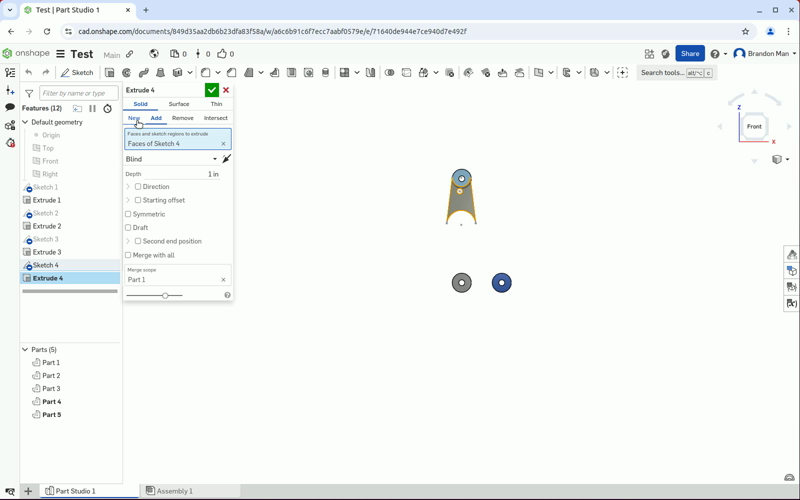
click(137, 120)
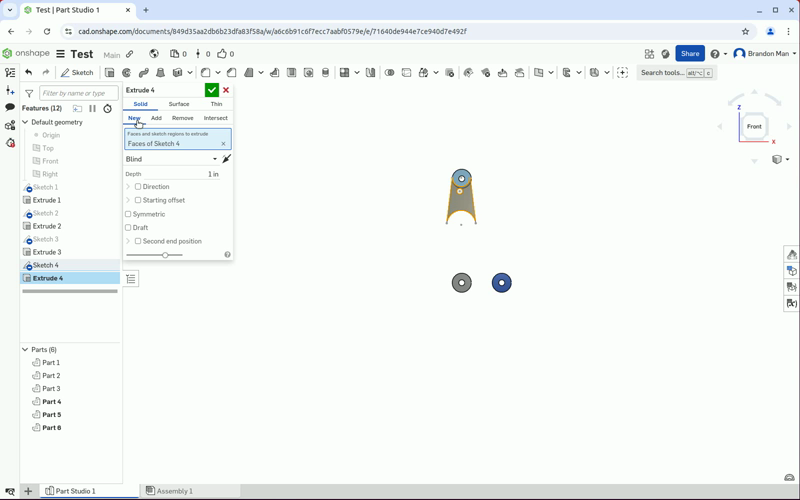
key(tab, 4)
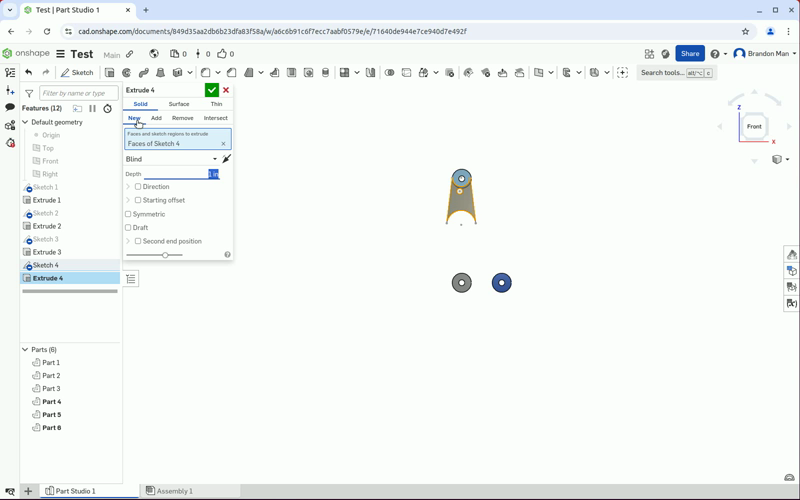
text(4.814)
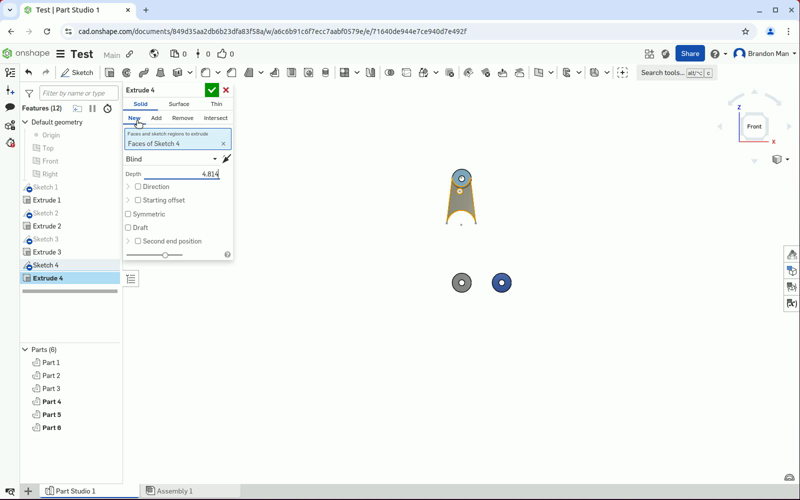
key(enter)
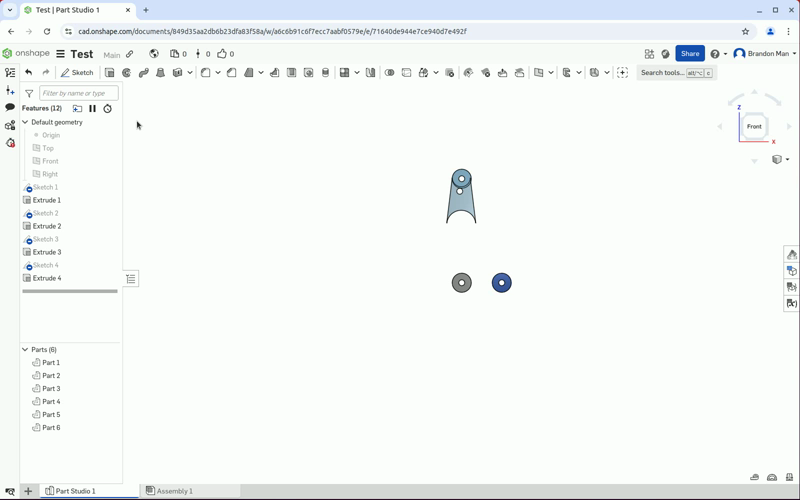
key(shift+h)
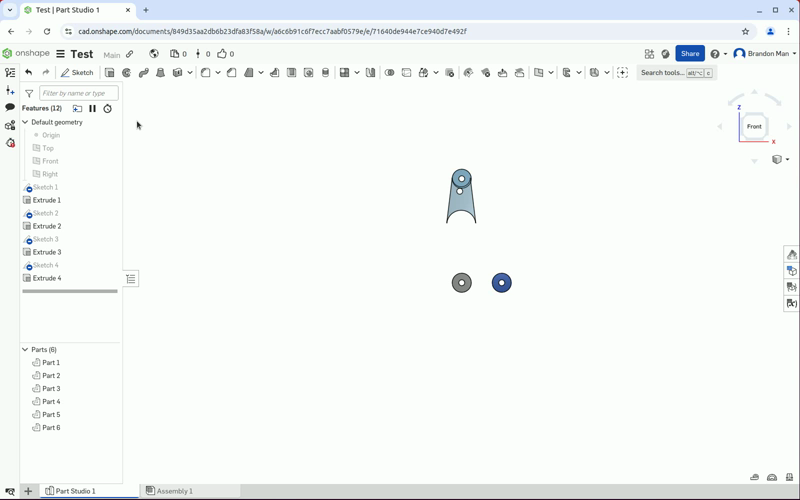
key(shift+h)
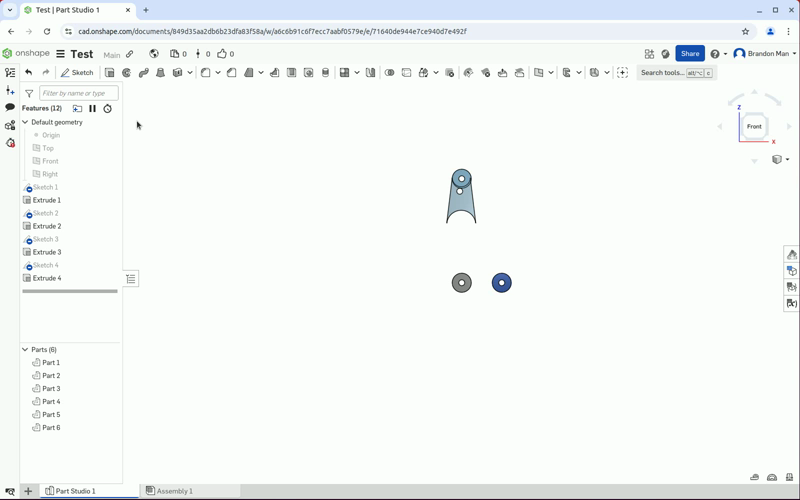
mouse_move(73, 189)
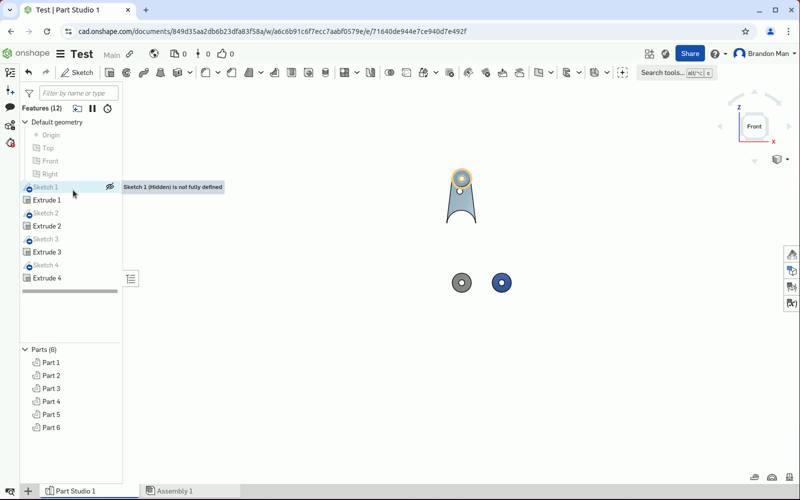
click(73, 189)
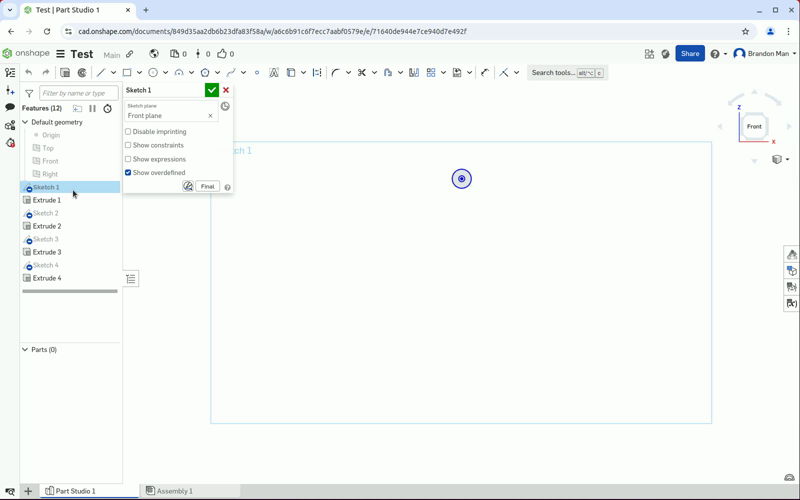
mouse_move(229, 92)
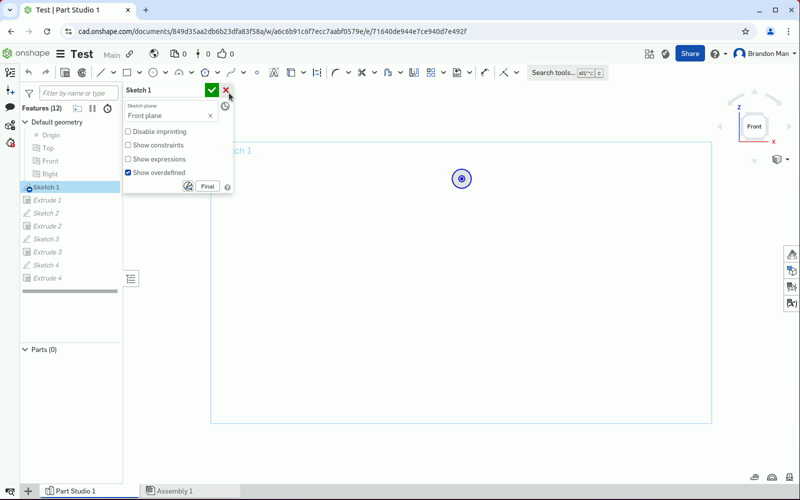
click(229, 92)
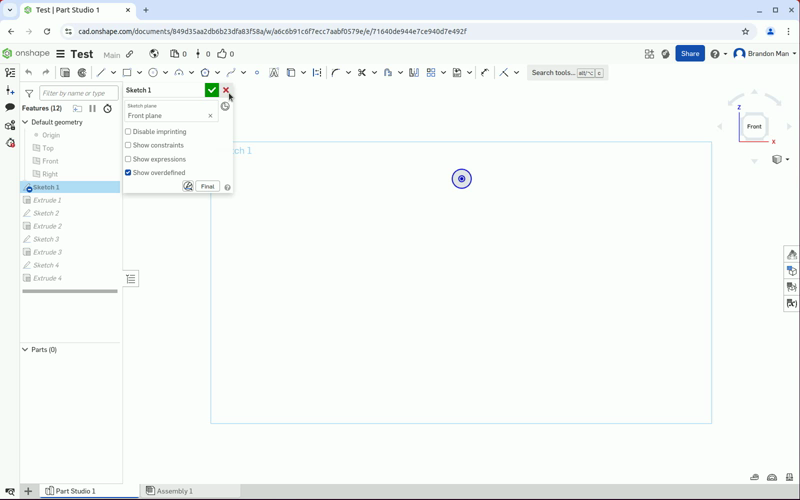
key(shift+s)
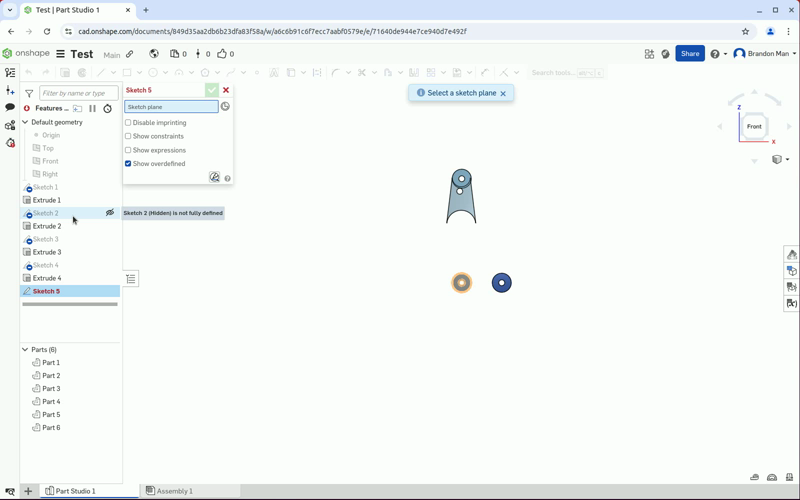
scroll(3)
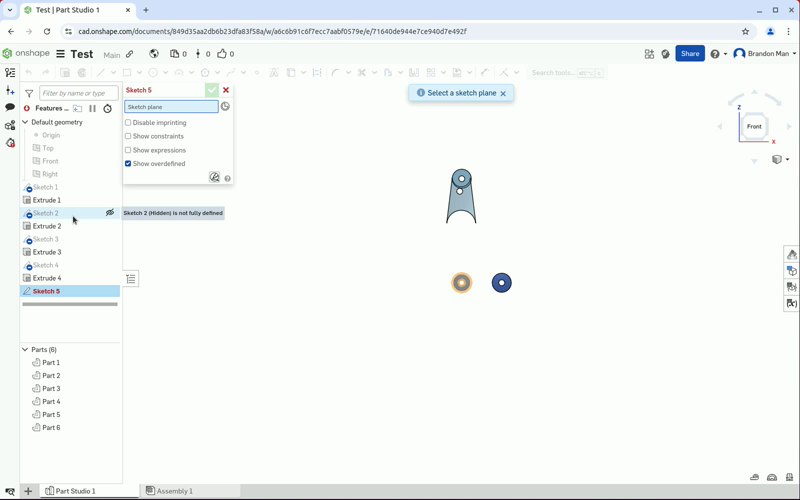
mouse_move(73, 163)
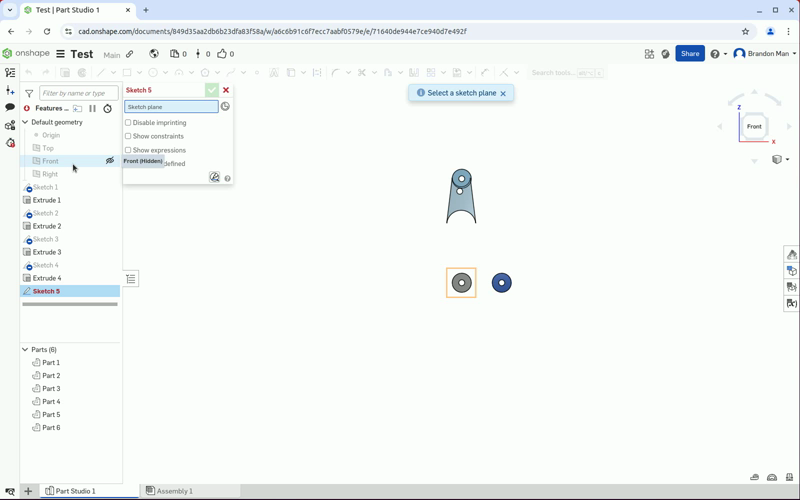
click(73, 163)
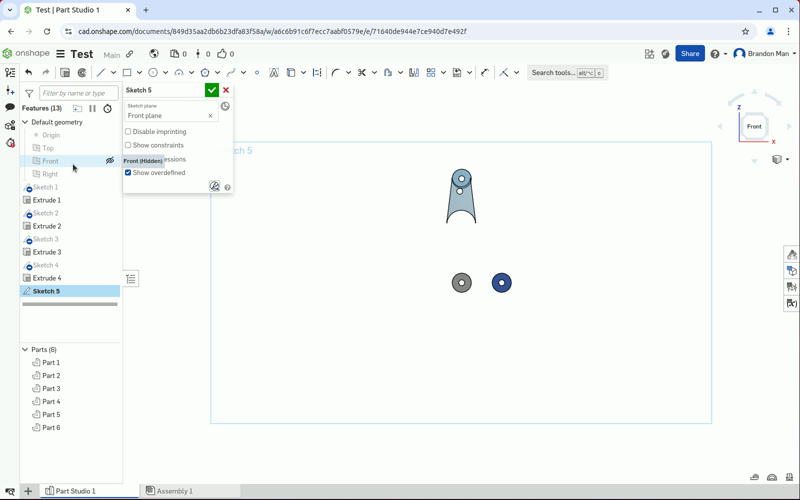
mouse_move(73, 352)
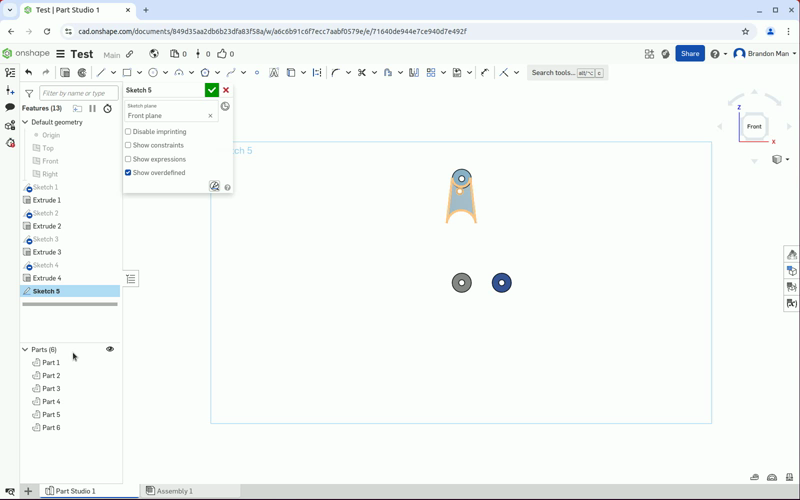
key(y)
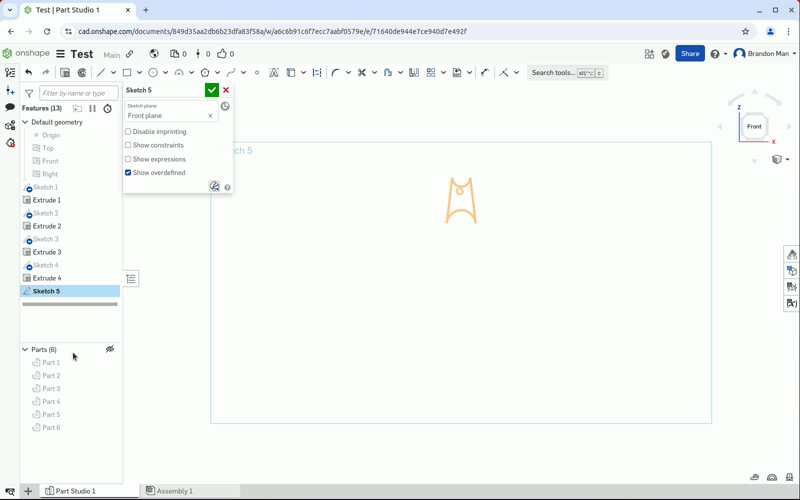
key(c)
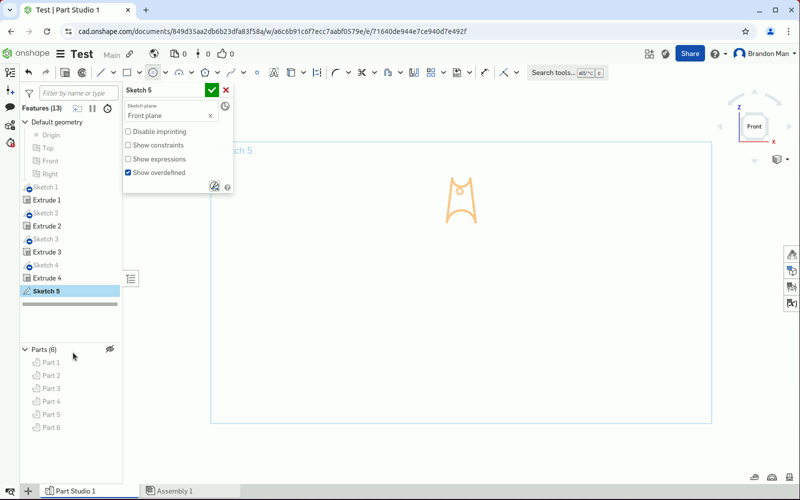
key_down(shift)
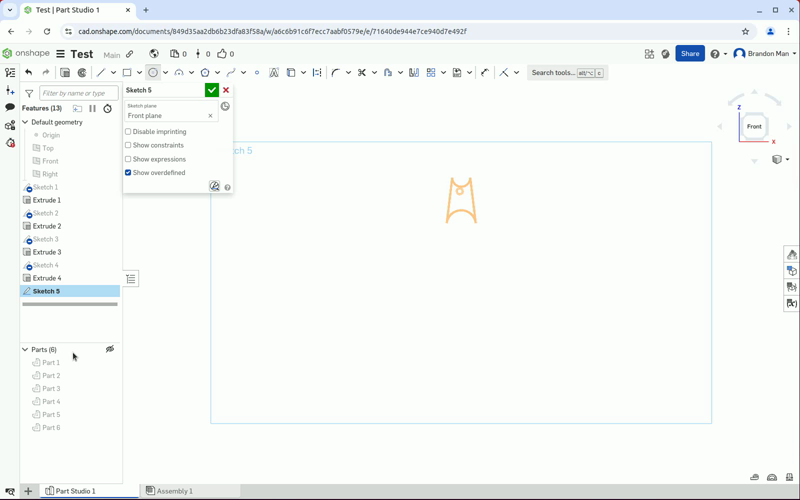
mouse_move(461, 225)
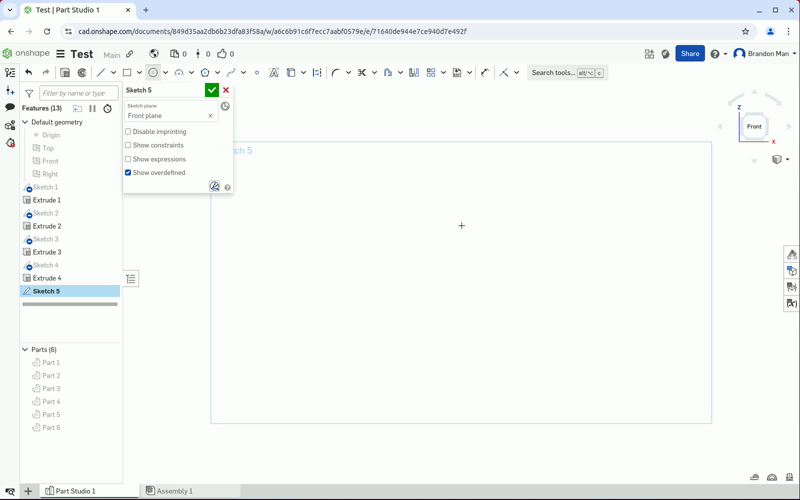
click(461, 225)
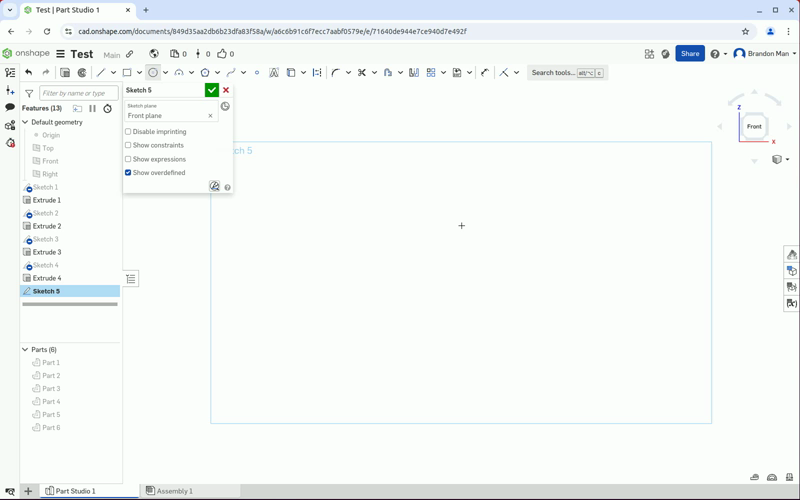
key_up(shift)
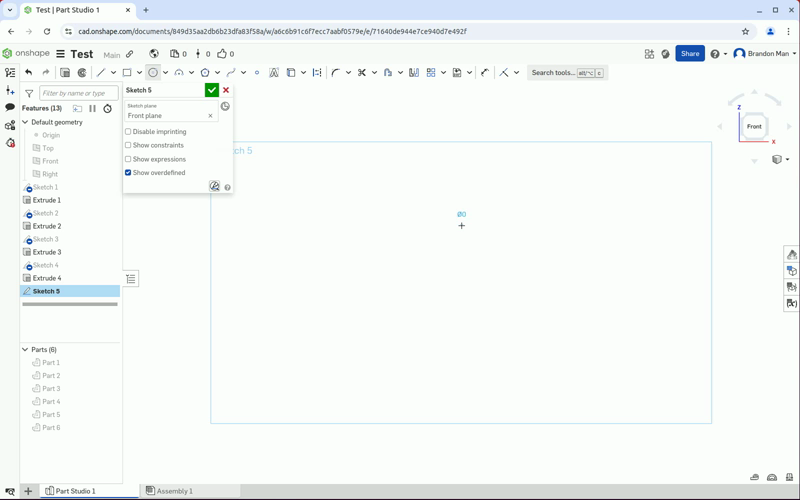
mouse_move(477, 225)
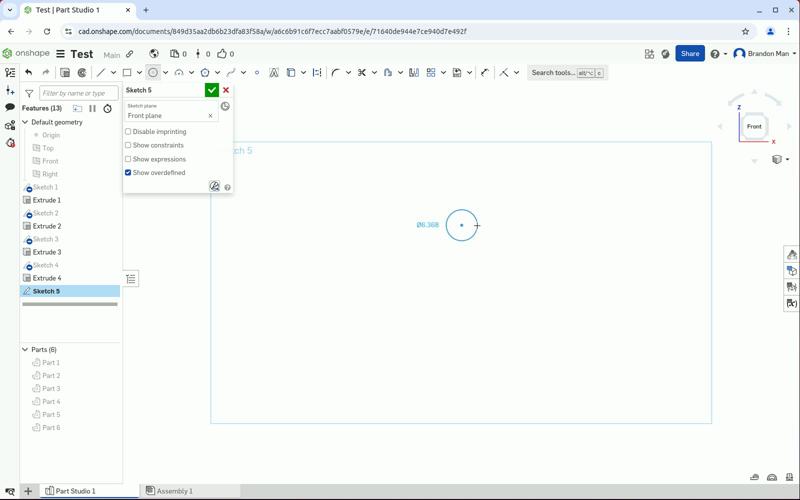
click(477, 225)
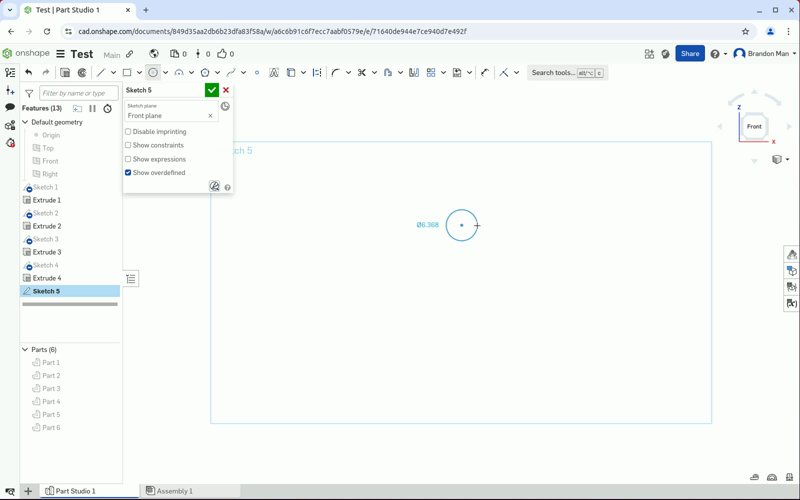
key(esc)
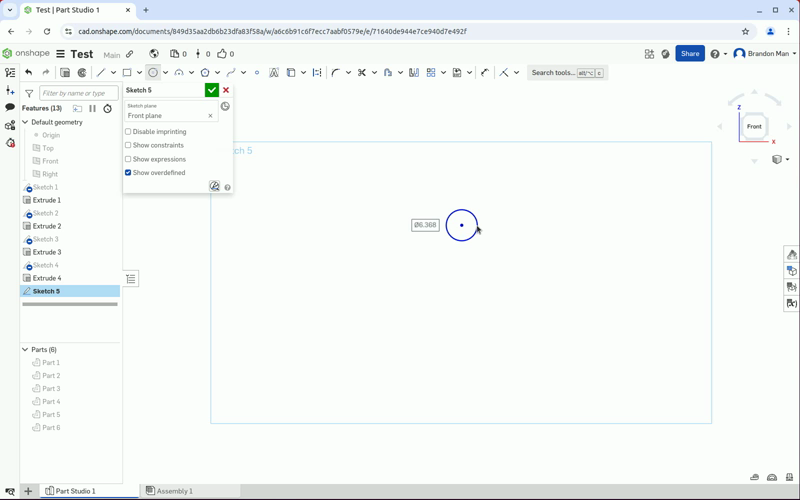
key(c)
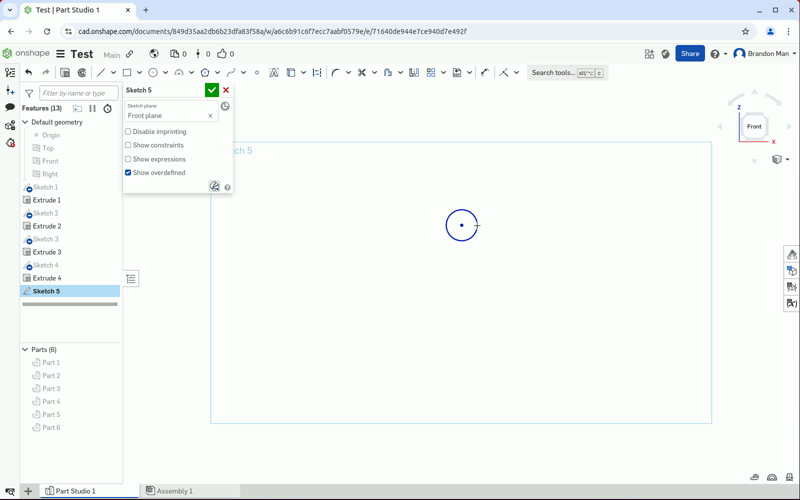
key_down(shift)
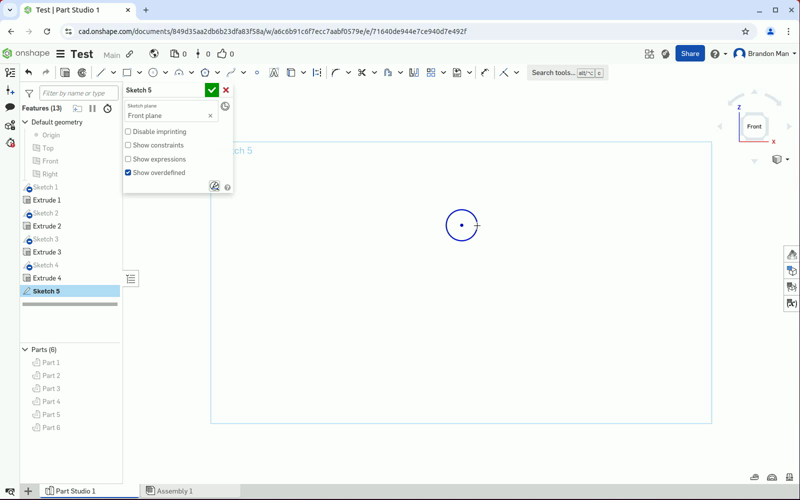
mouse_move(461, 225)
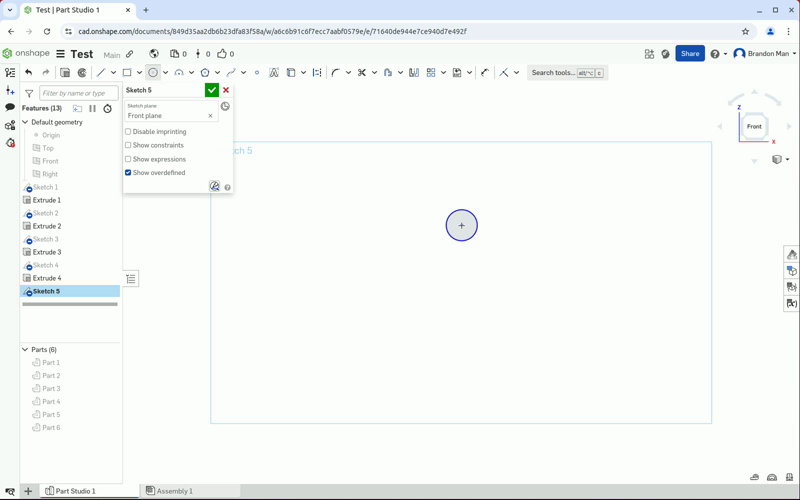
click(461, 225)
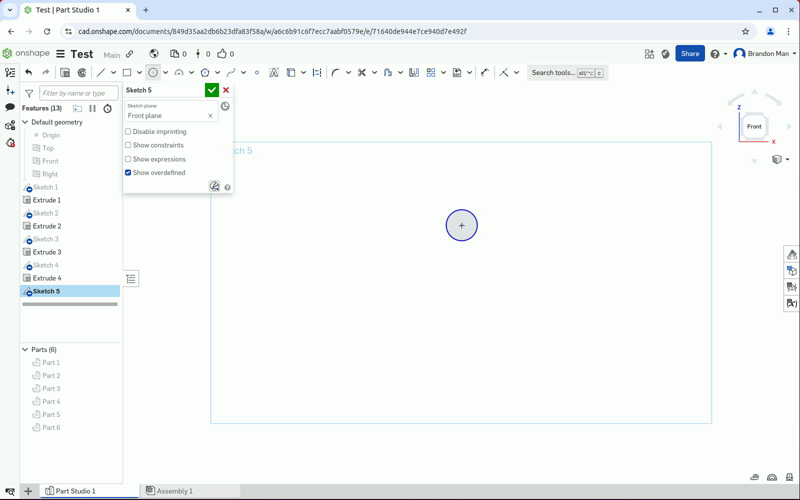
key_up(shift)
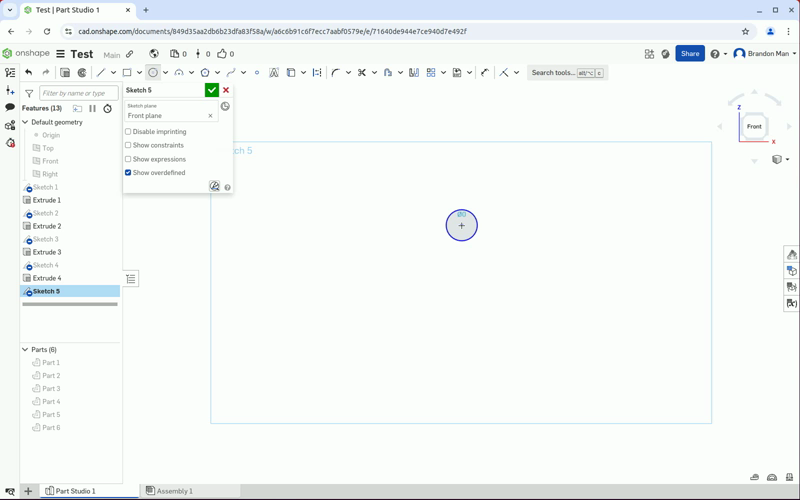
mouse_move(465, 225)
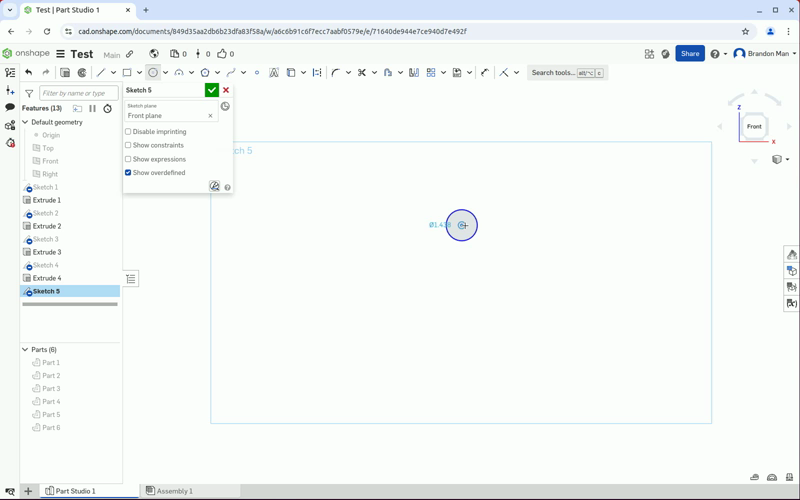
scroll(6)
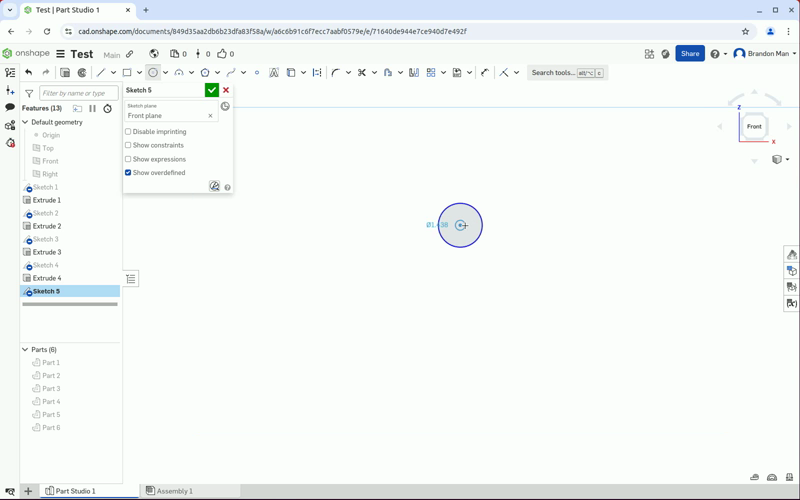
scroll(6)
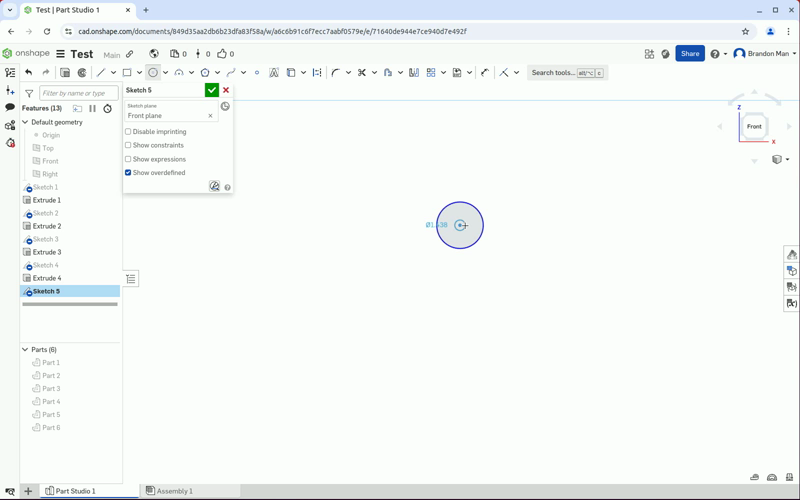
scroll(6)
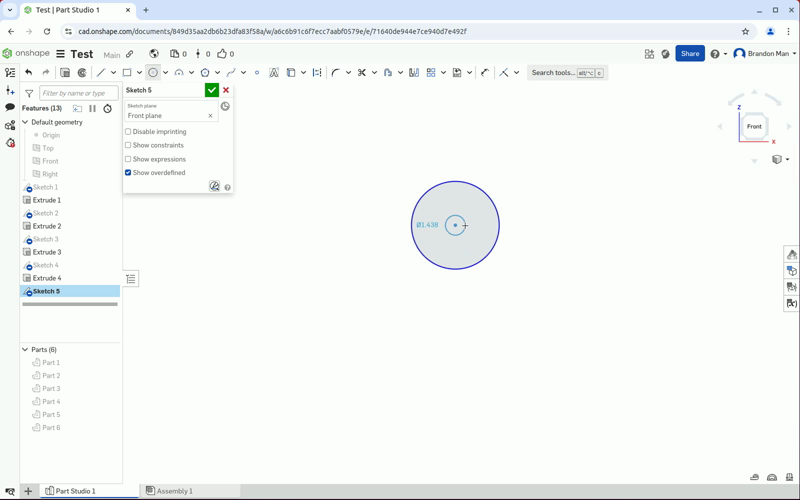
scroll(6)
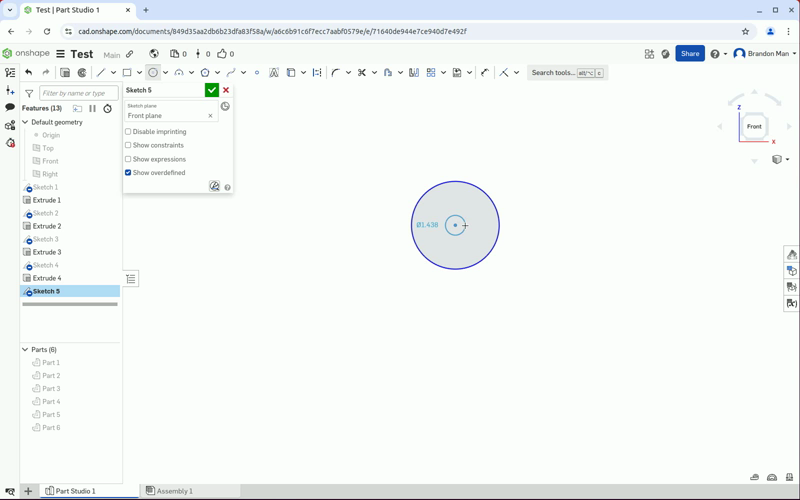
scroll(6)
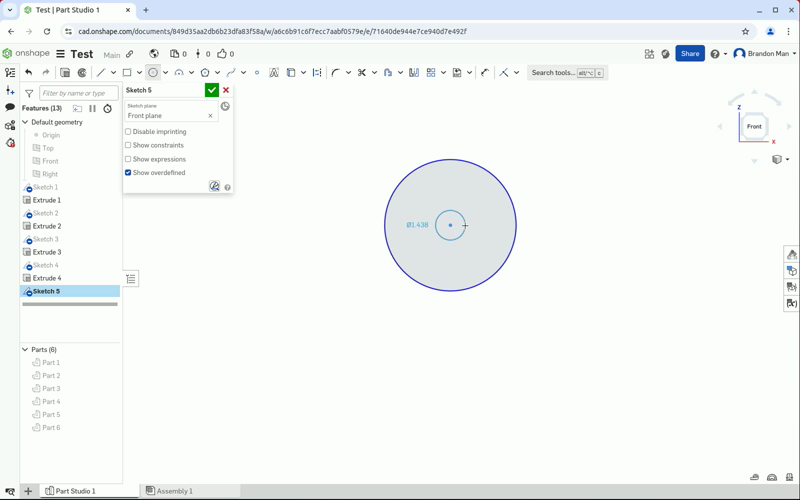
scroll(6)
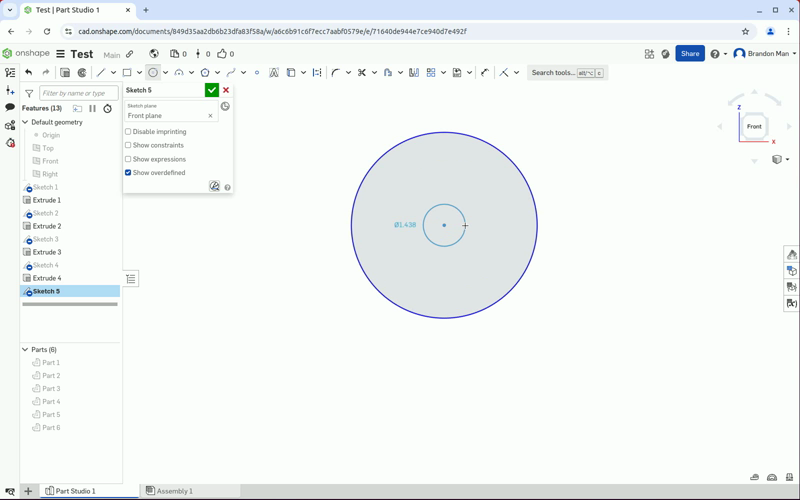
scroll(6)
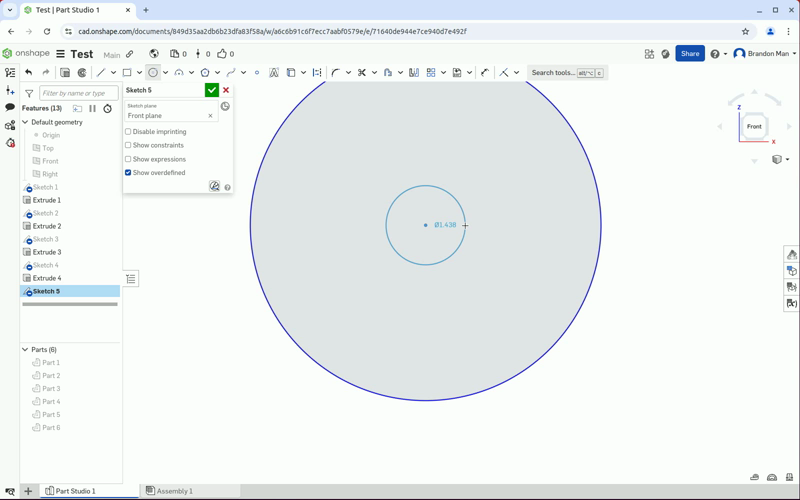
click(465, 225)
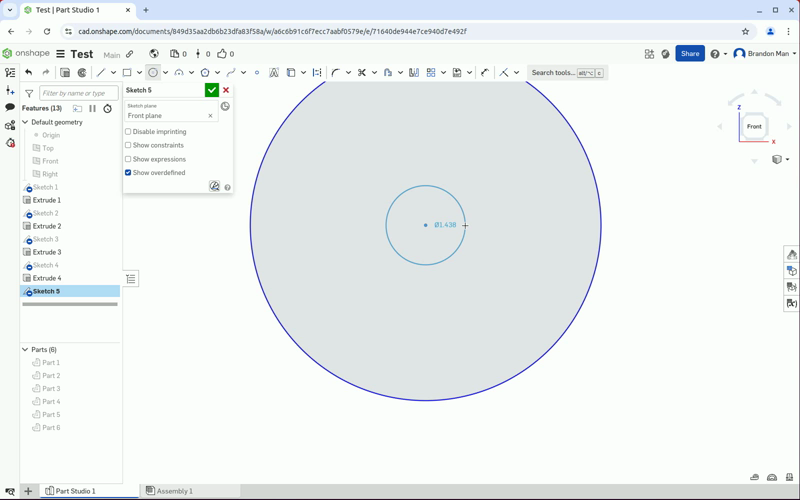
scroll(-6)
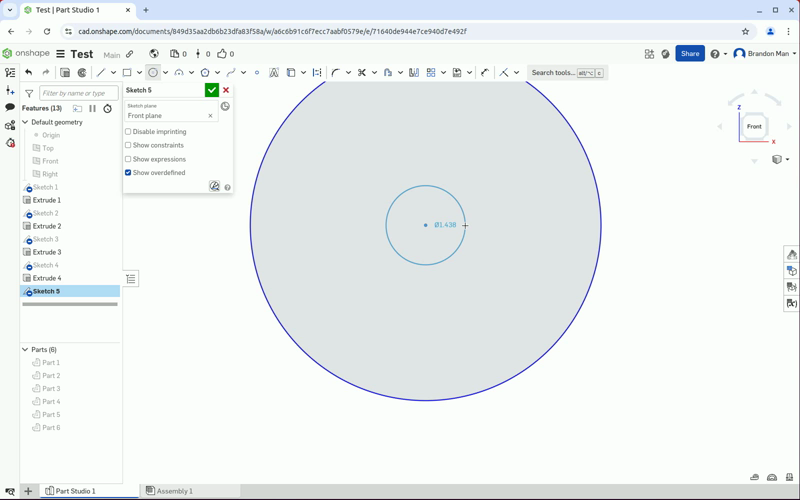
scroll(-6)
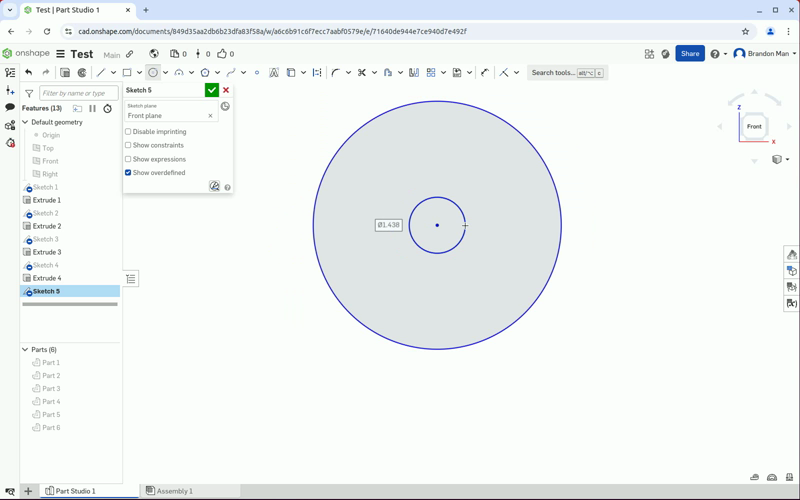
scroll(-6)
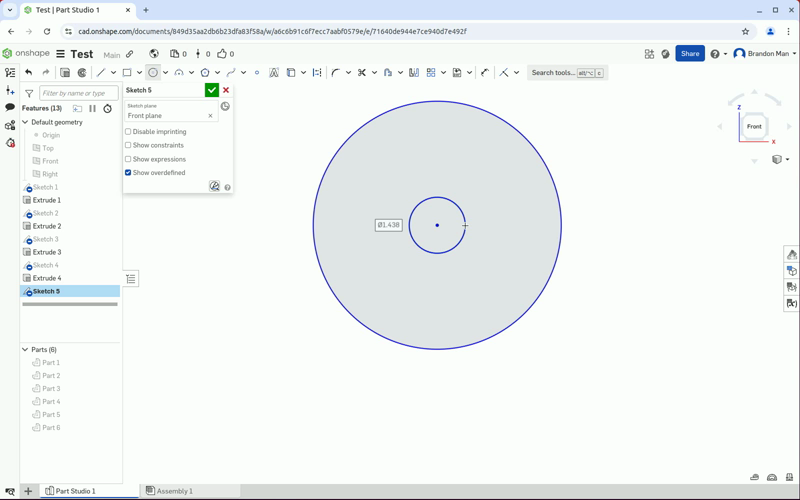
scroll(-6)
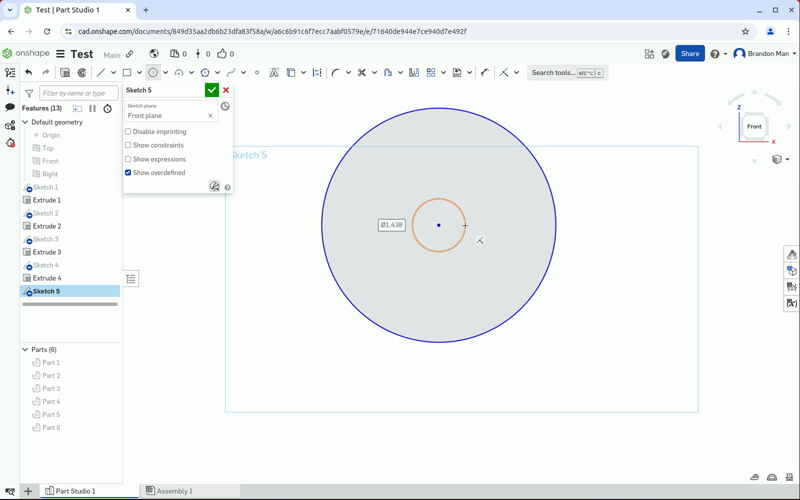
scroll(-6)
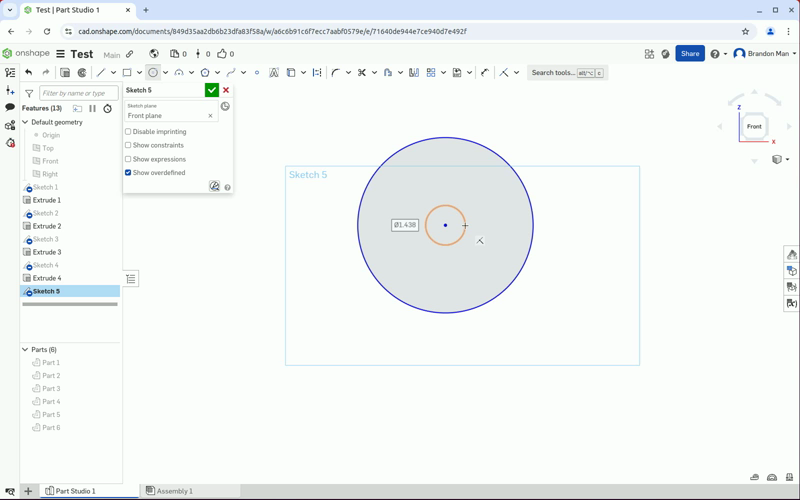
scroll(-6)
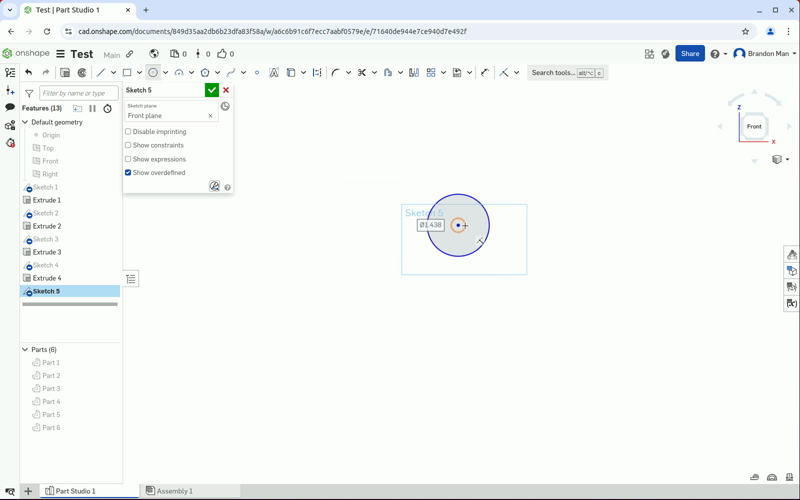
scroll(-6)
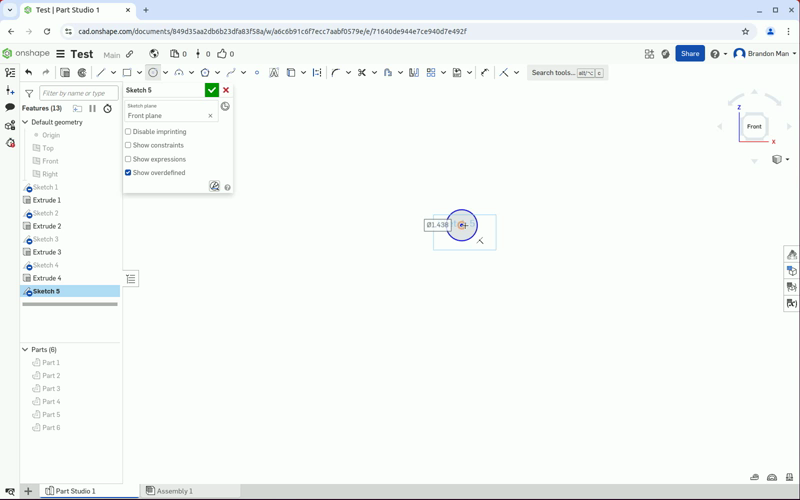
key(esc)
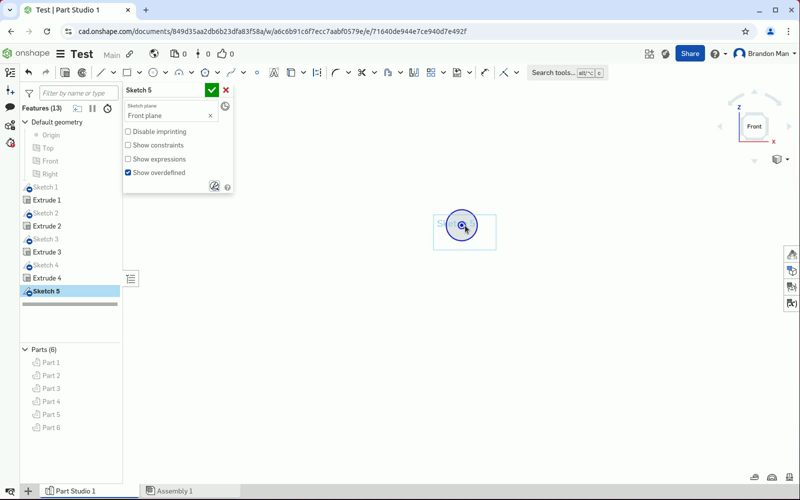
mouse_move(468, 228)
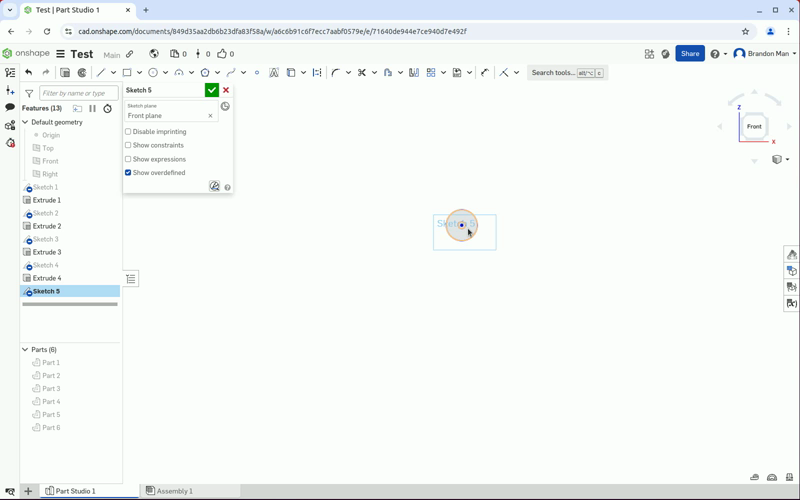
scroll(6)
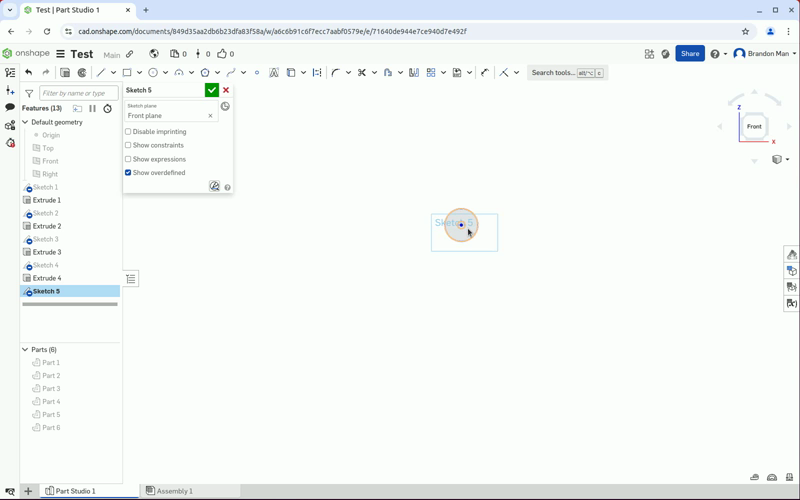
scroll(6)
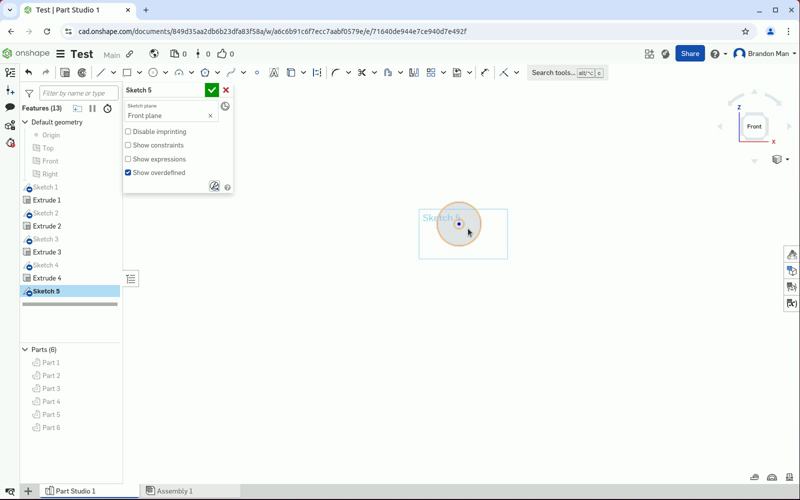
scroll(6)
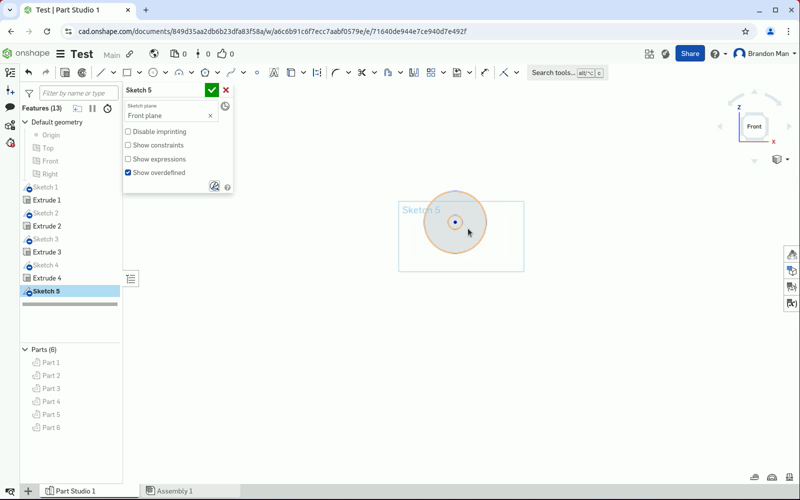
scroll(6)
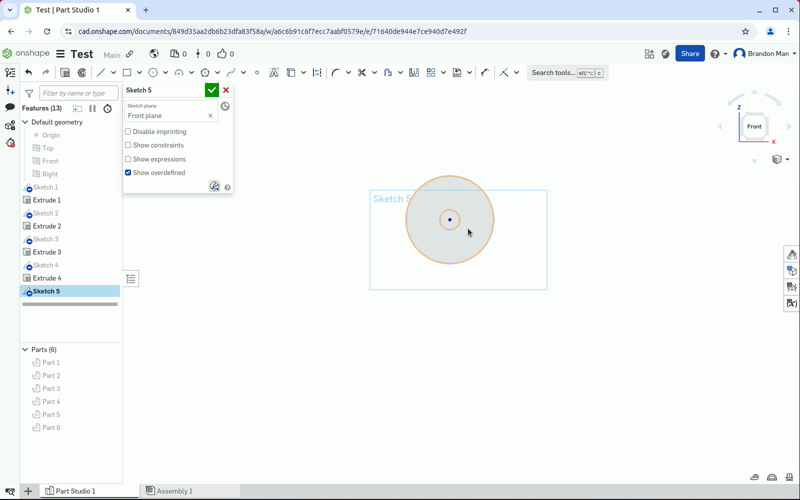
scroll(6)
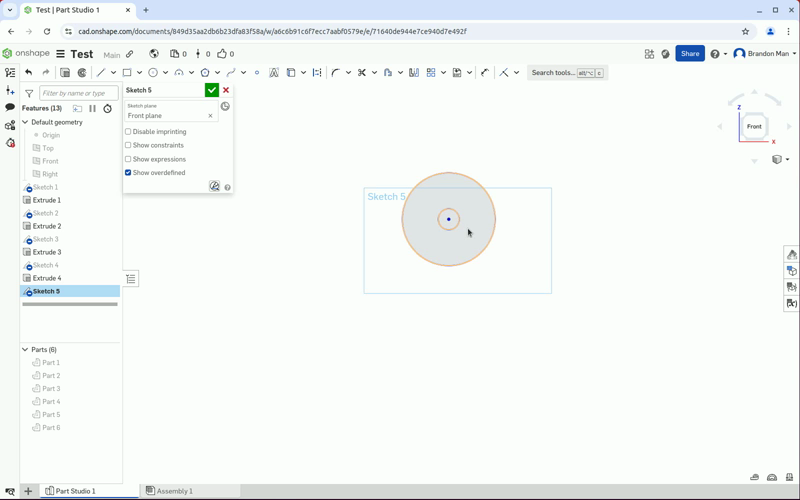
scroll(6)
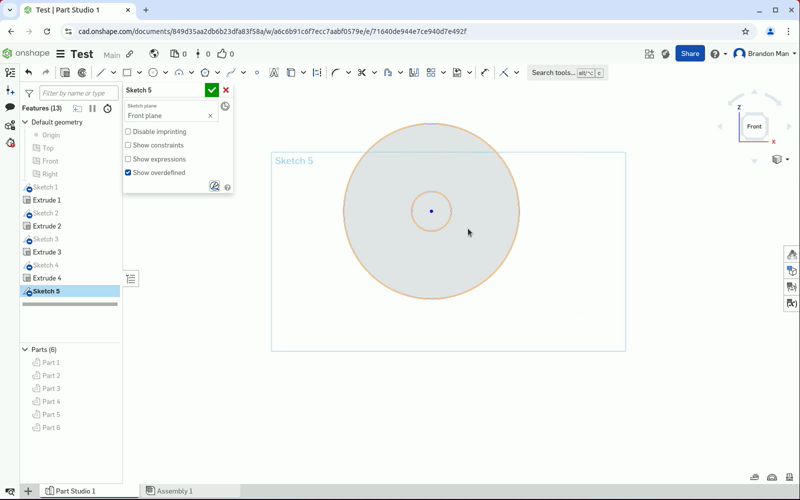
scroll(6)
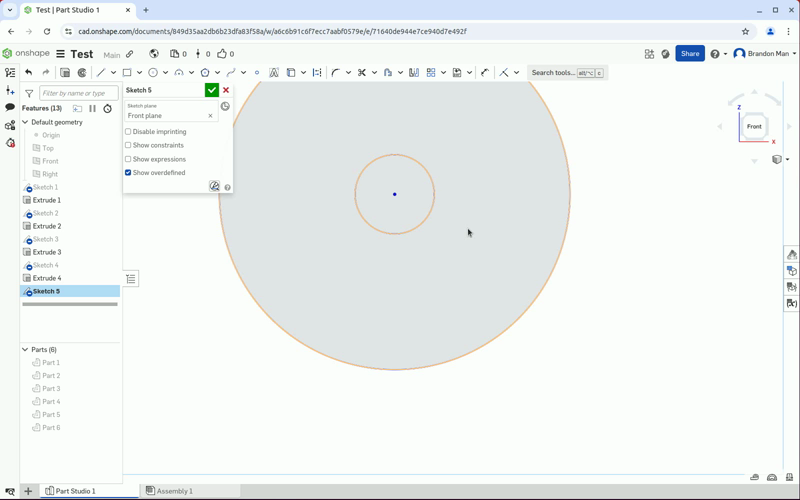
click(468, 228)
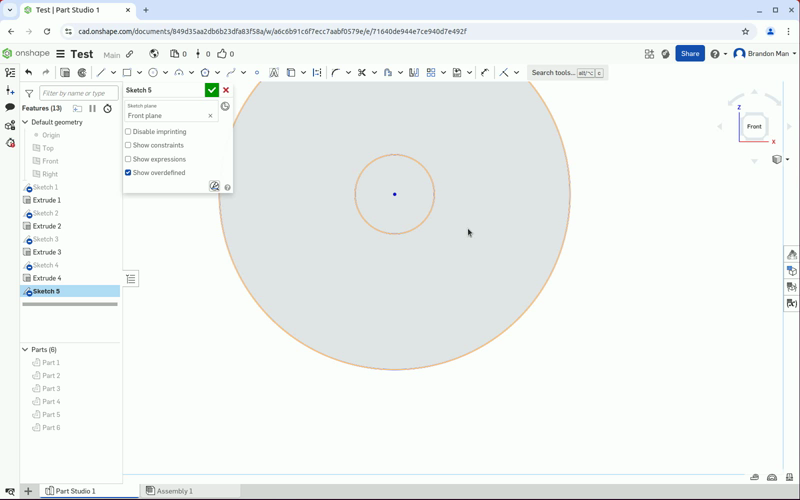
scroll(-6)
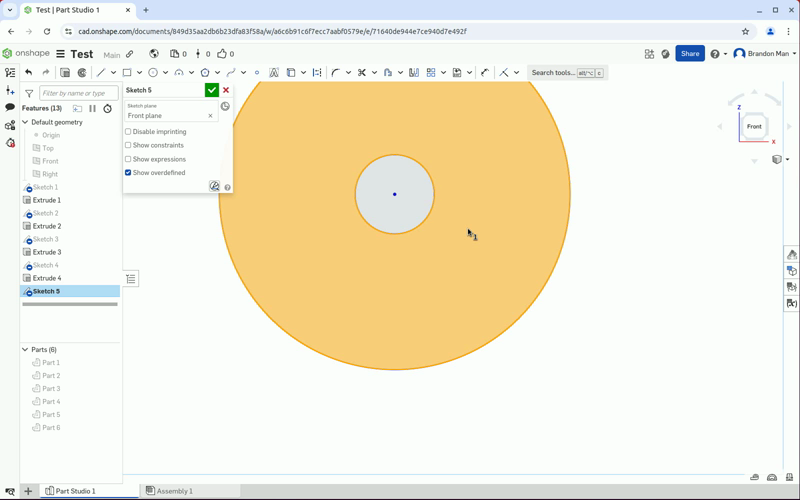
scroll(-6)
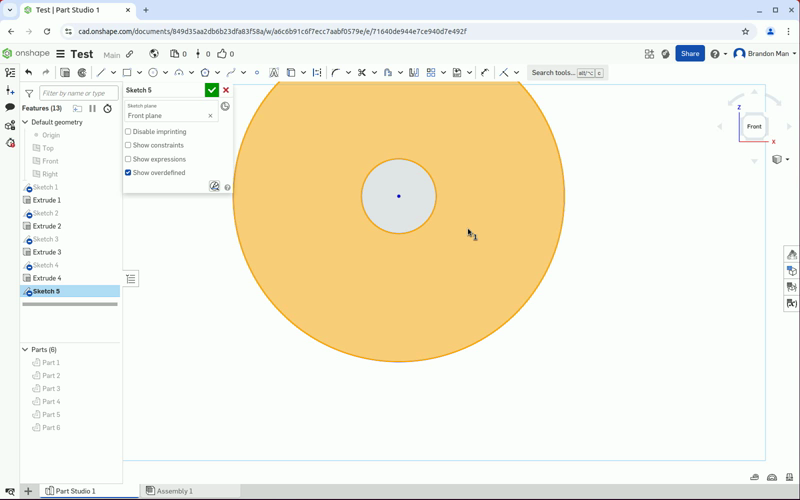
scroll(-6)
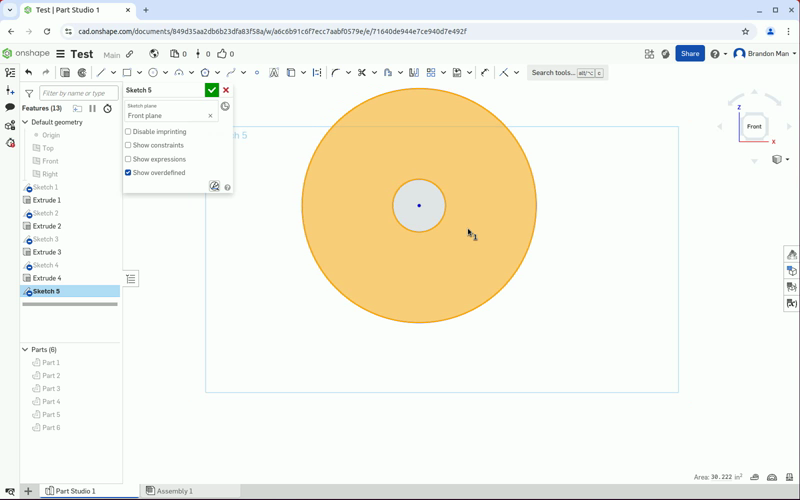
scroll(-6)
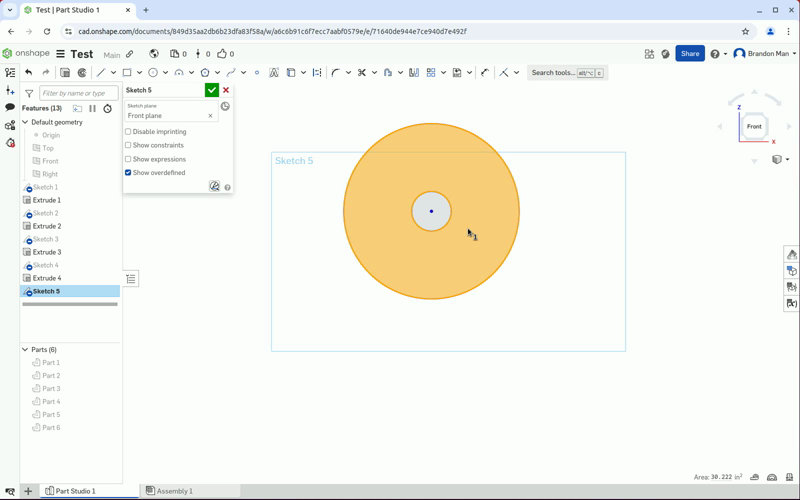
scroll(-6)
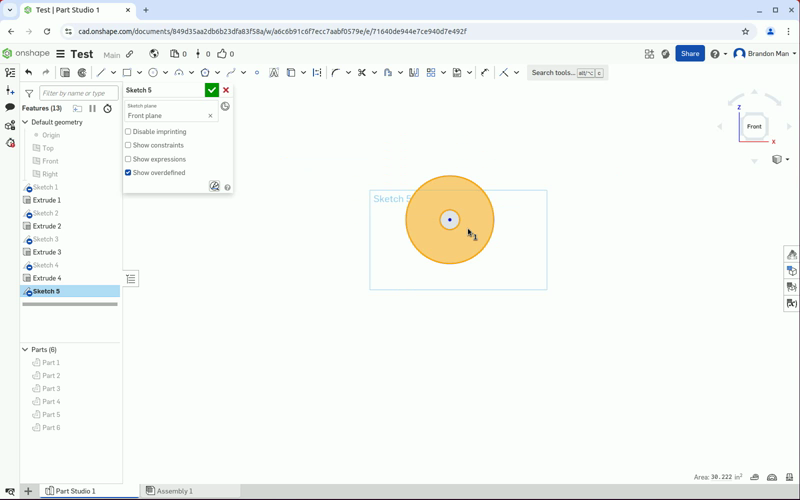
scroll(-6)
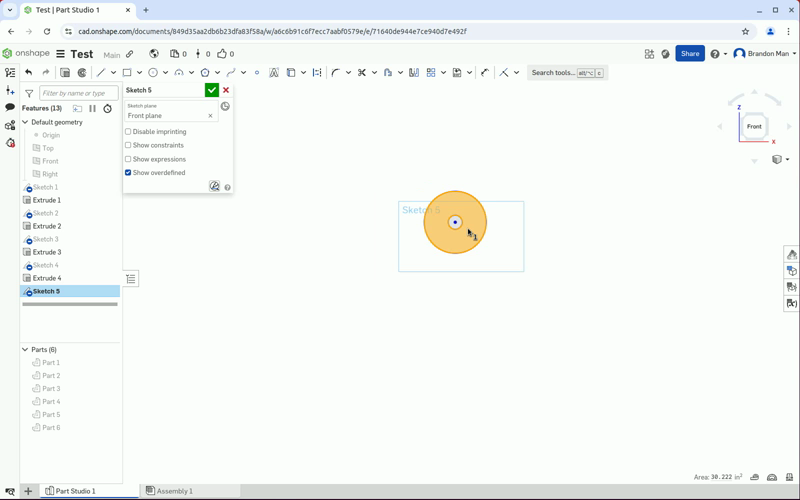
scroll(-6)
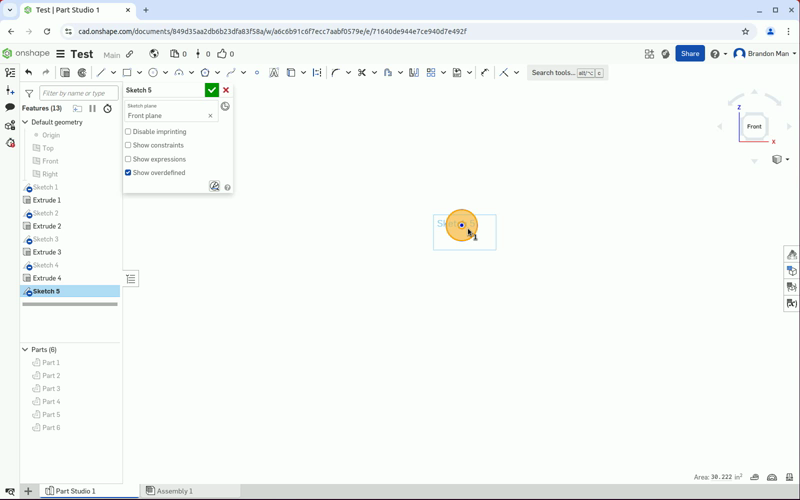
mouse_move(73, 352)
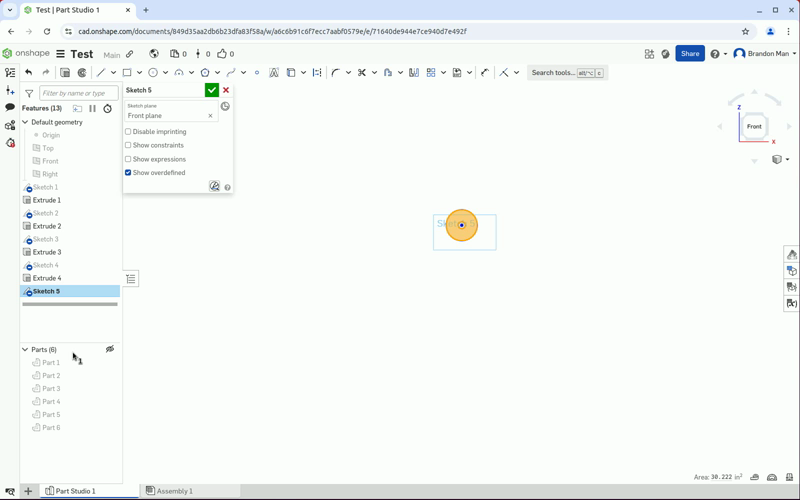
key(shift+y)
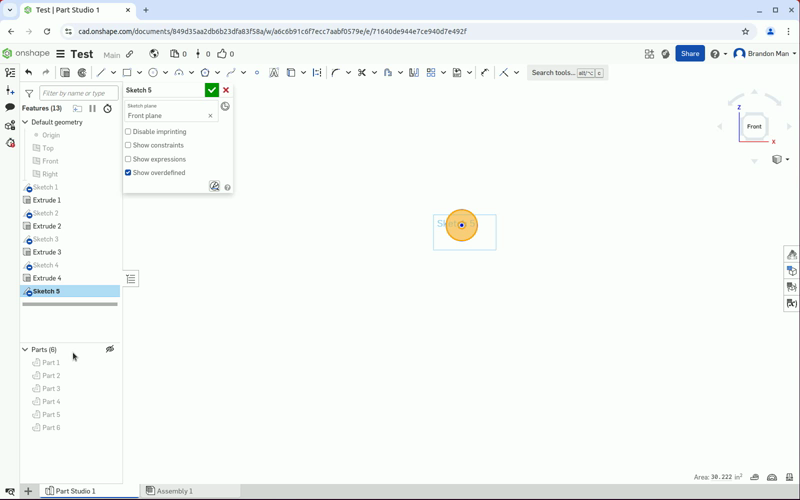
key(shift+e)
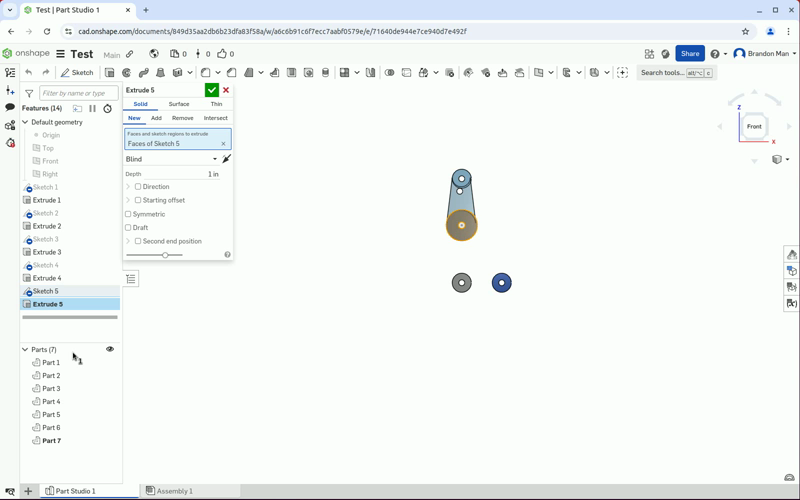
mouse_move(143, 106)
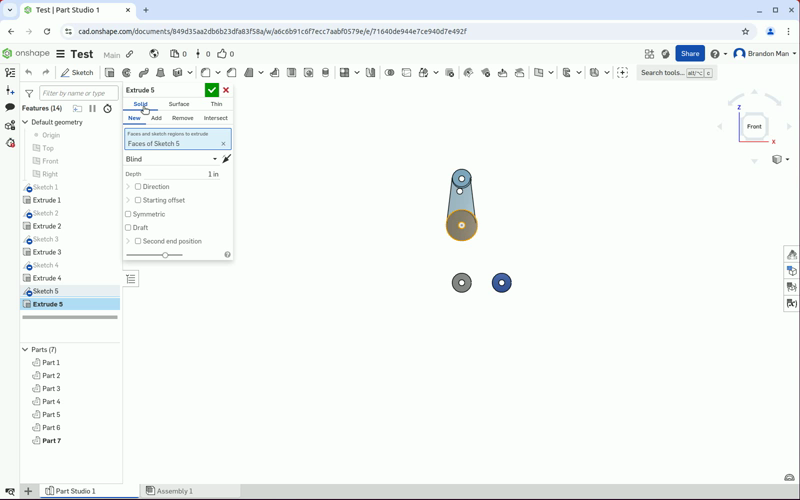
click(143, 106)
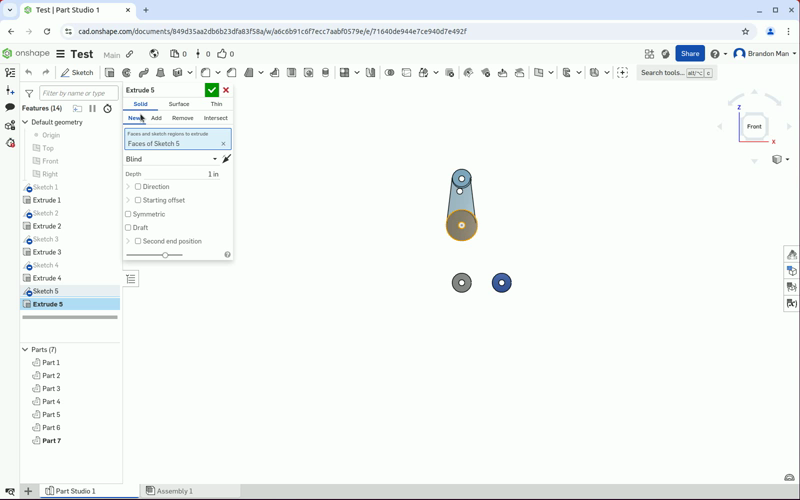
mouse_move(137, 120)
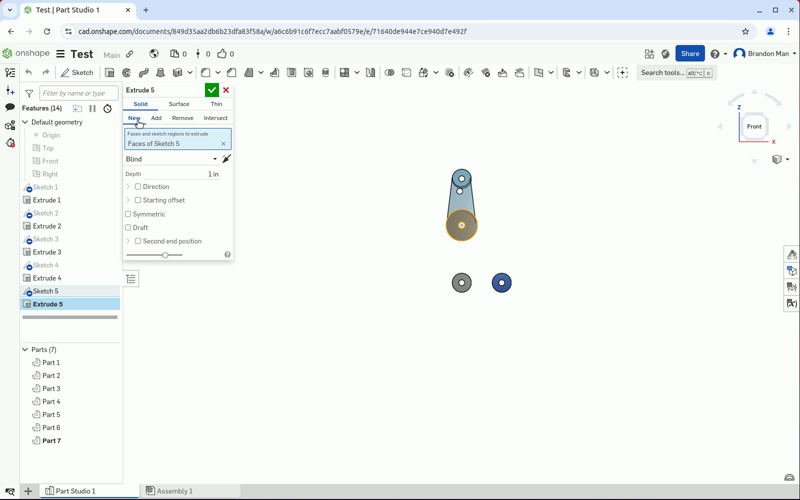
click(137, 120)
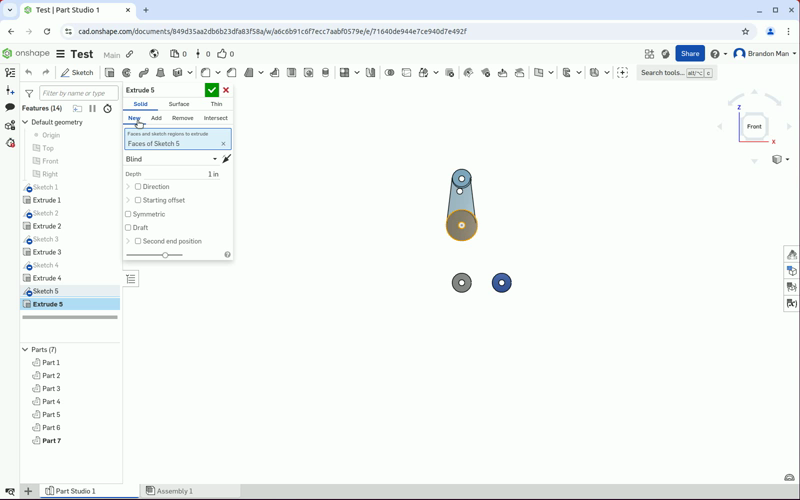
key(tab, 4)
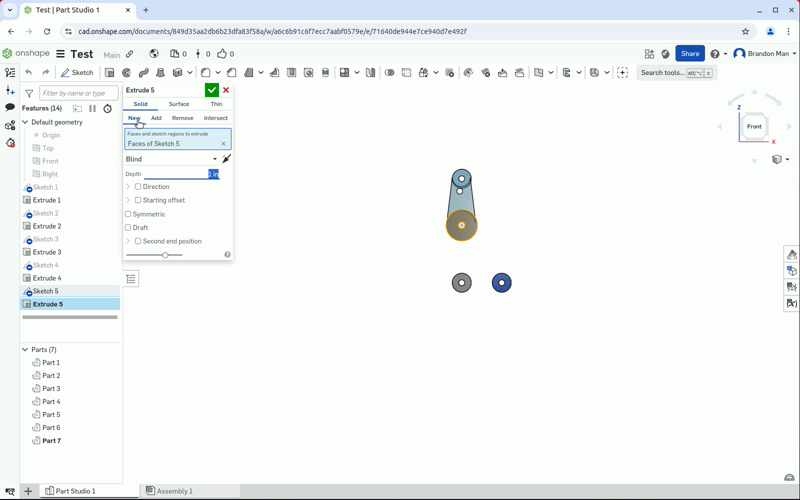
text(4.814)
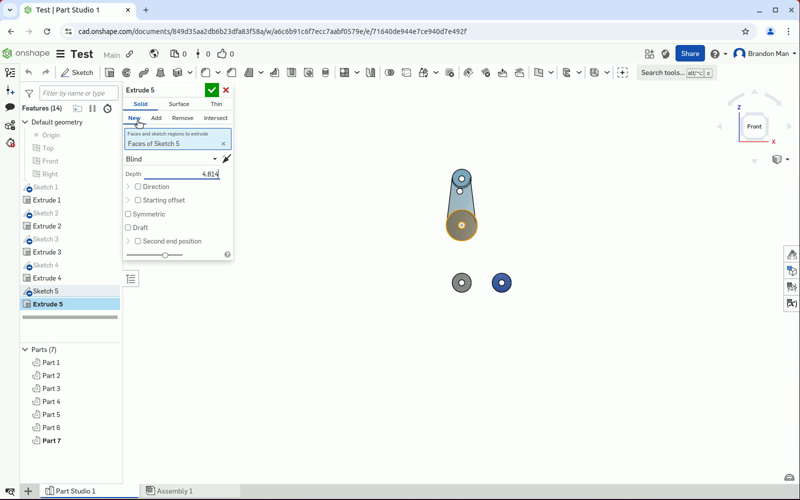
key(enter)
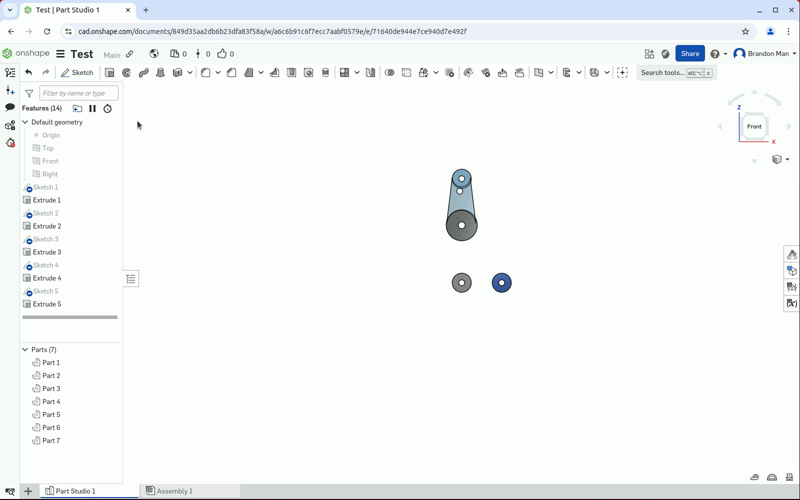
key(shift+h)
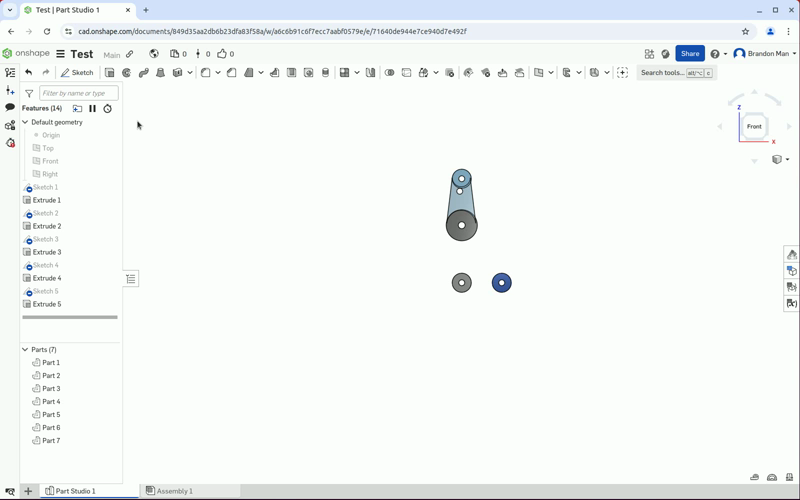
key(shift+h)
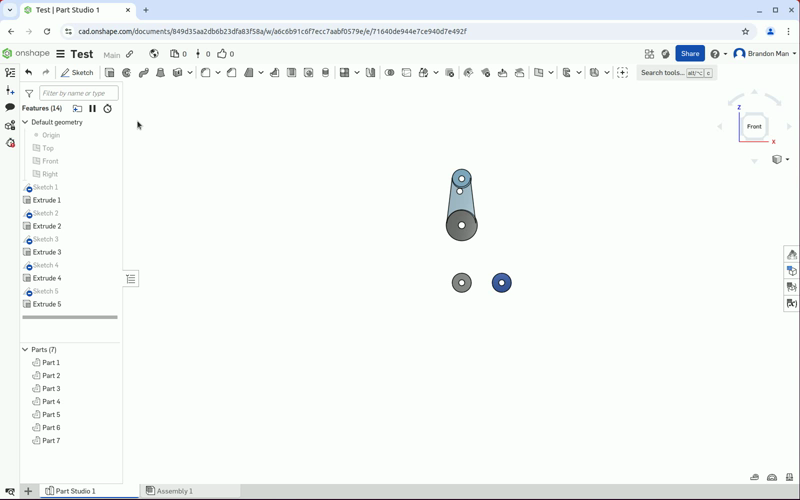
mouse_move(73, 189)
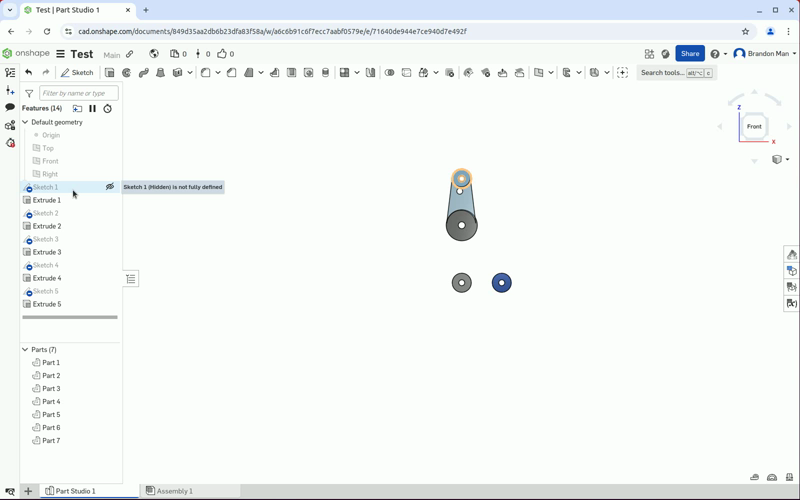
click(73, 189)
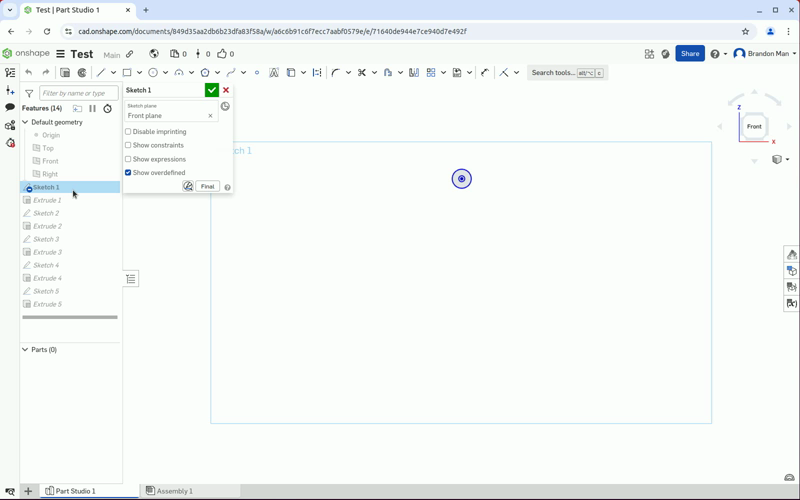
mouse_move(229, 92)
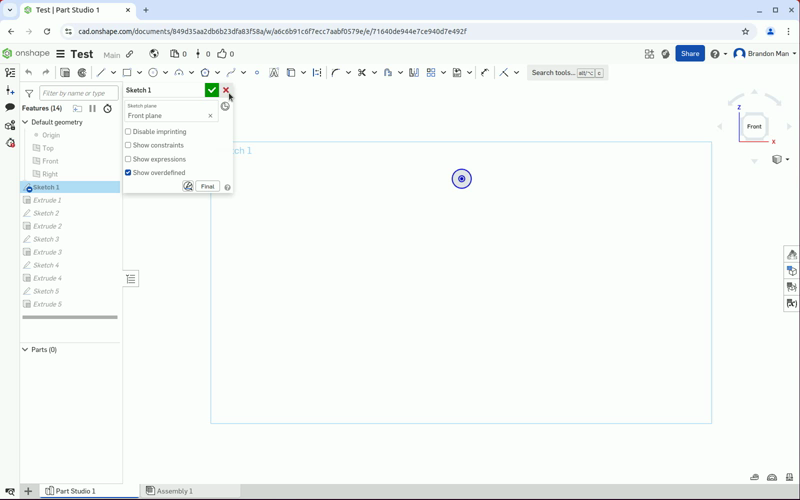
click(229, 92)
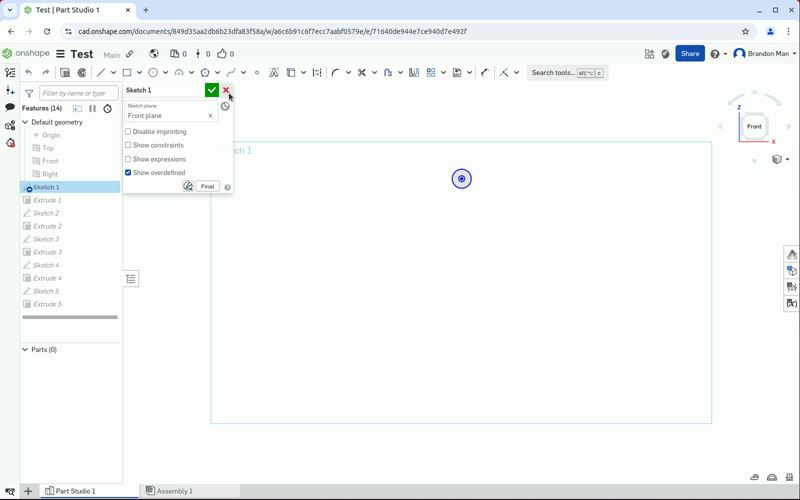
key(shift+s)
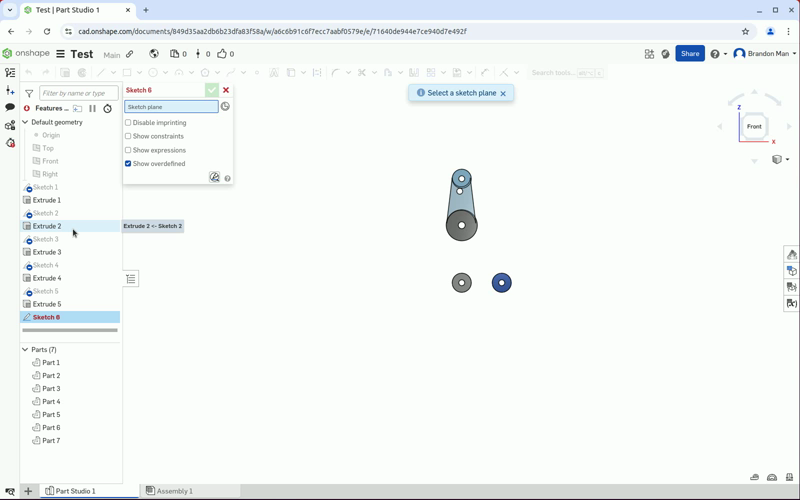
scroll(3)
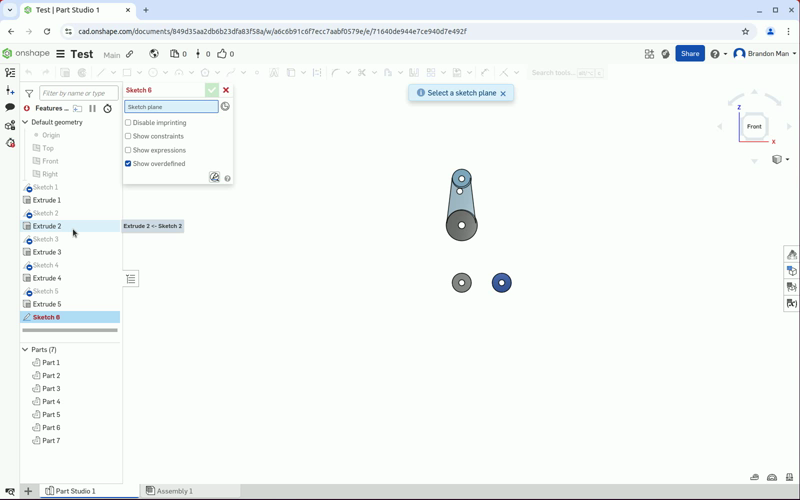
mouse_move(73, 163)
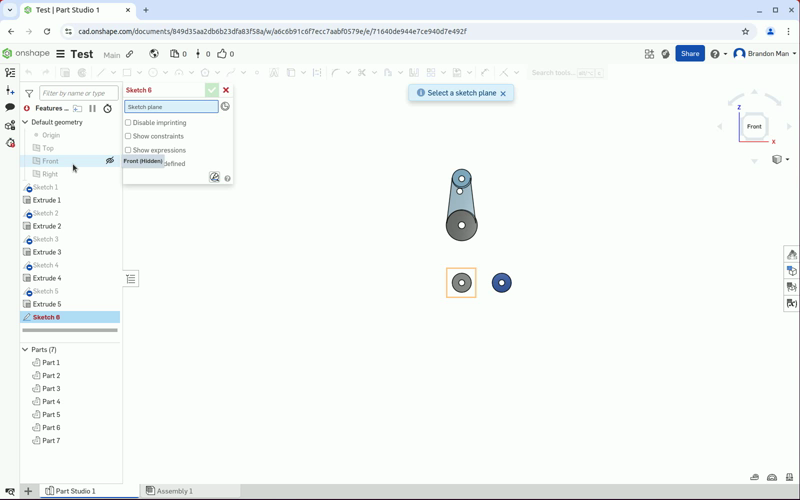
click(73, 163)
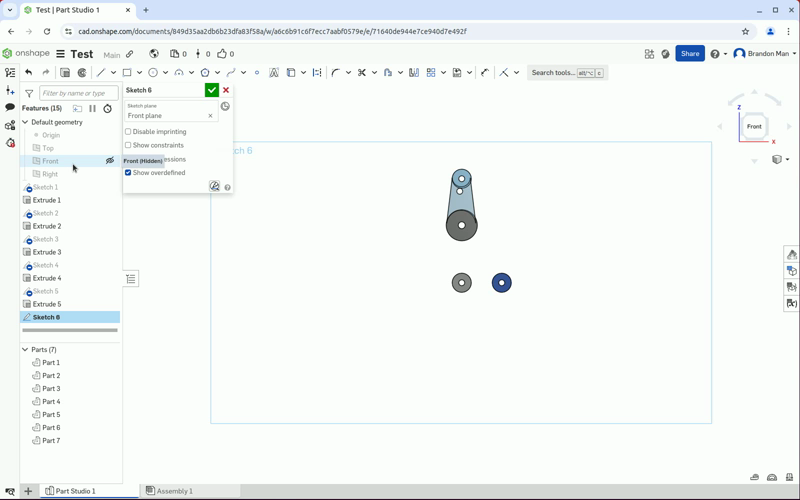
mouse_move(73, 352)
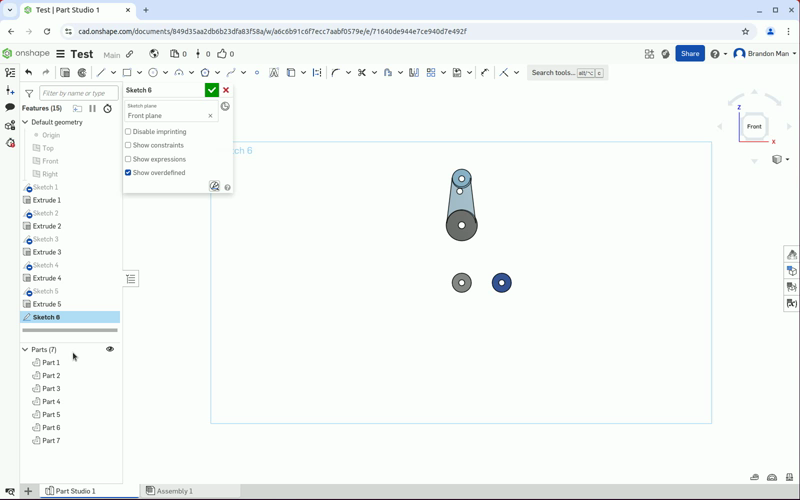
key(y)
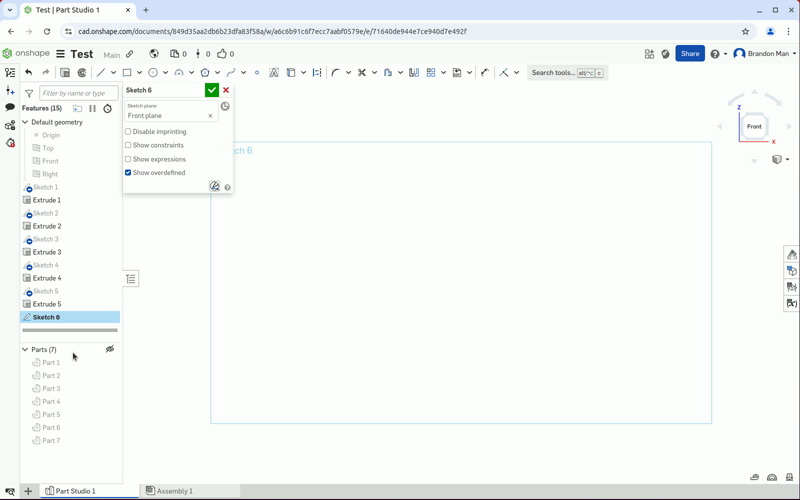
key(l)
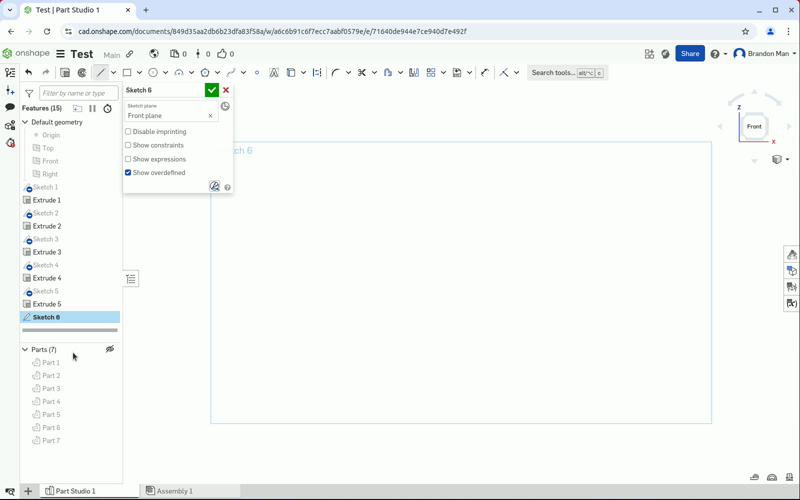
key_down(shift)
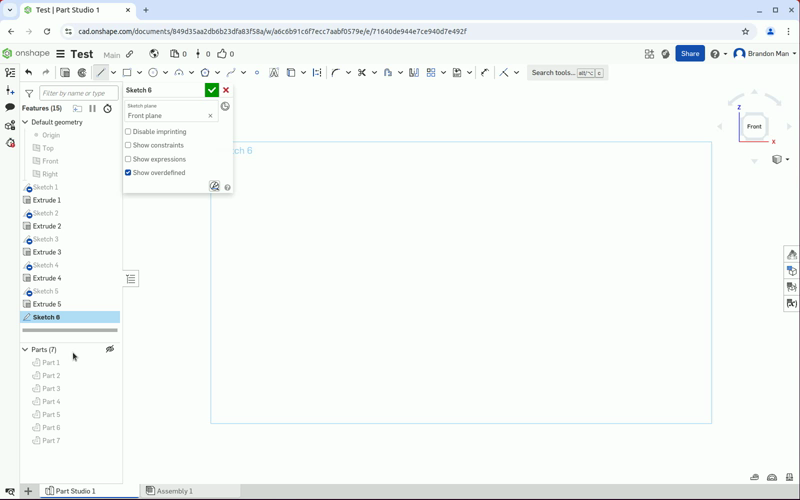
mouse_move(446, 226)
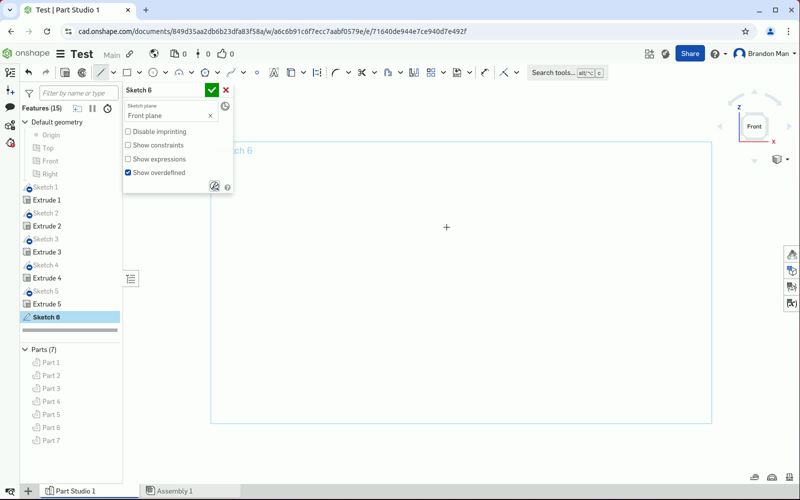
click(446, 226)
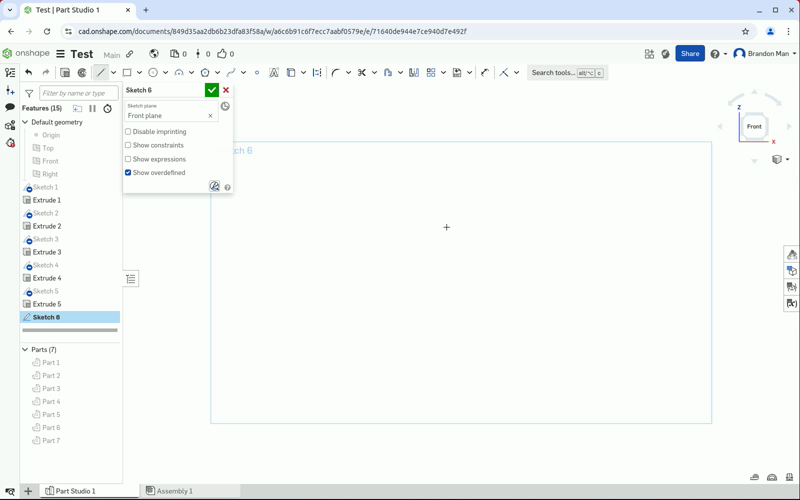
key_up(shift)
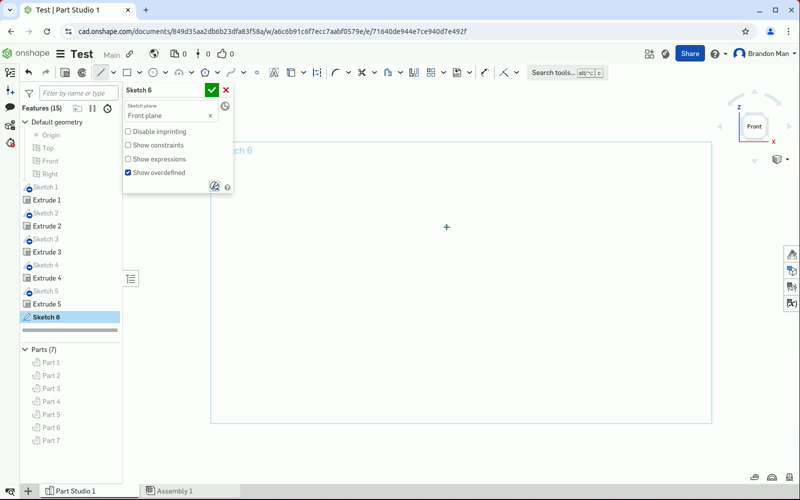
key_down(shift)
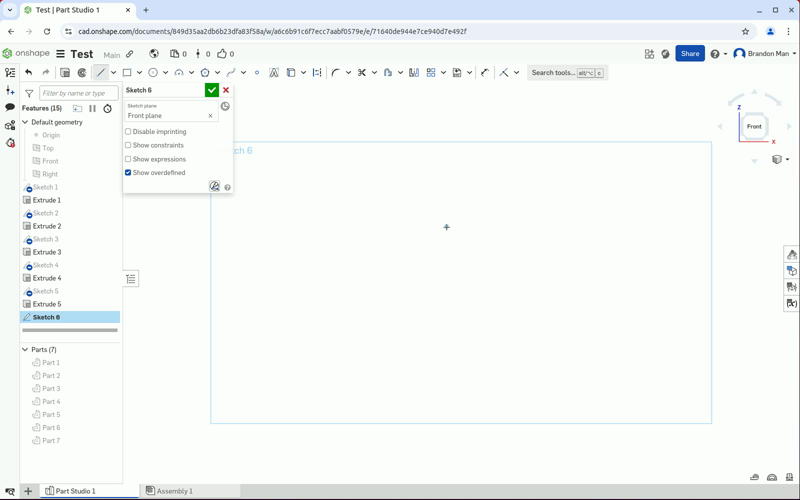
mouse_move(476, 226)
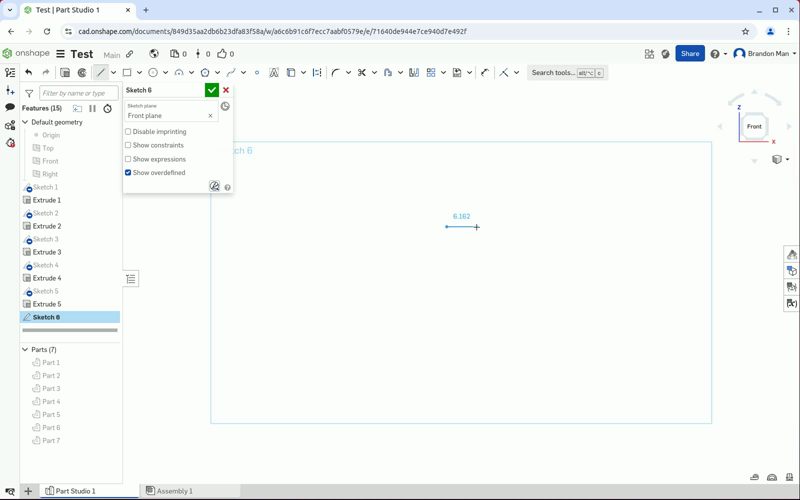
mouse_move(452, 282)
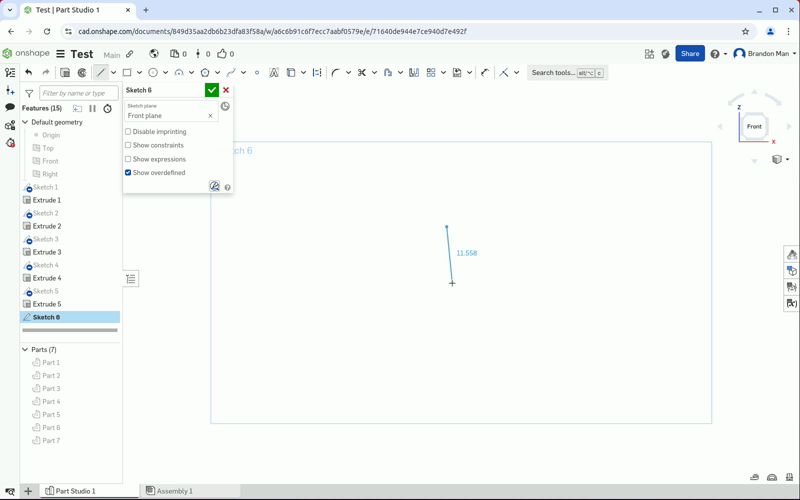
click(452, 282)
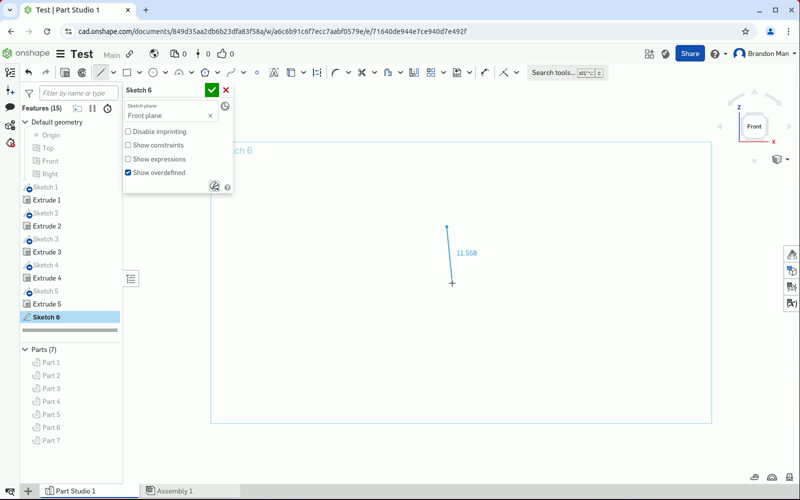
key_up(shift)
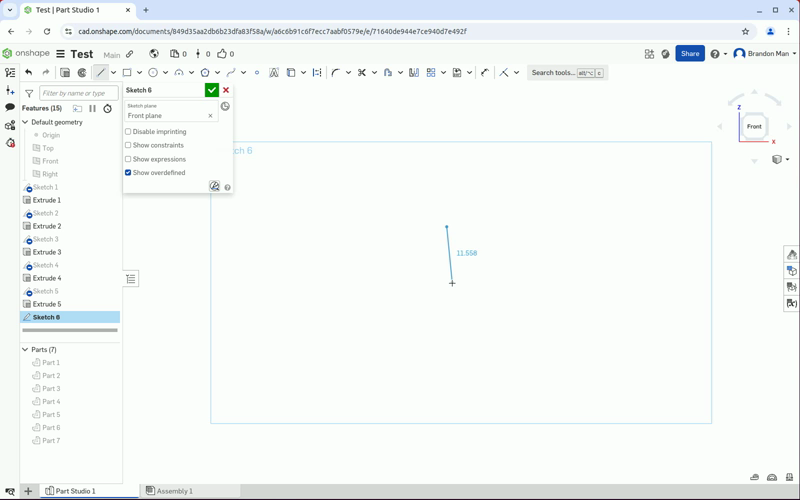
key(esc)
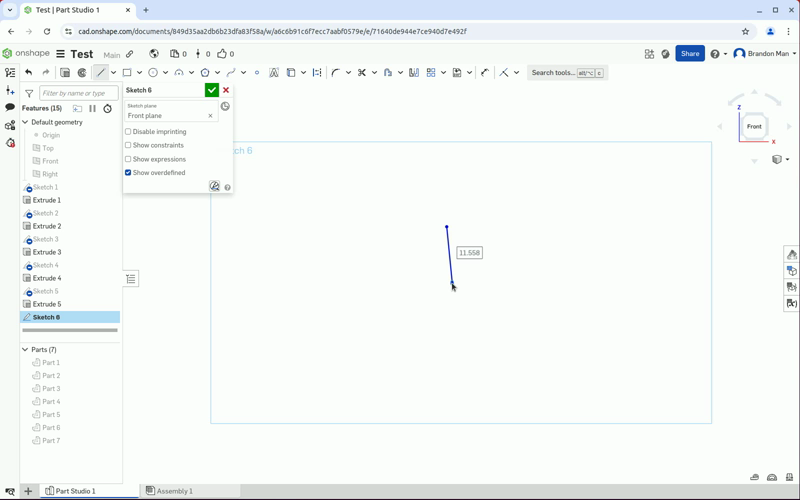
key(a)
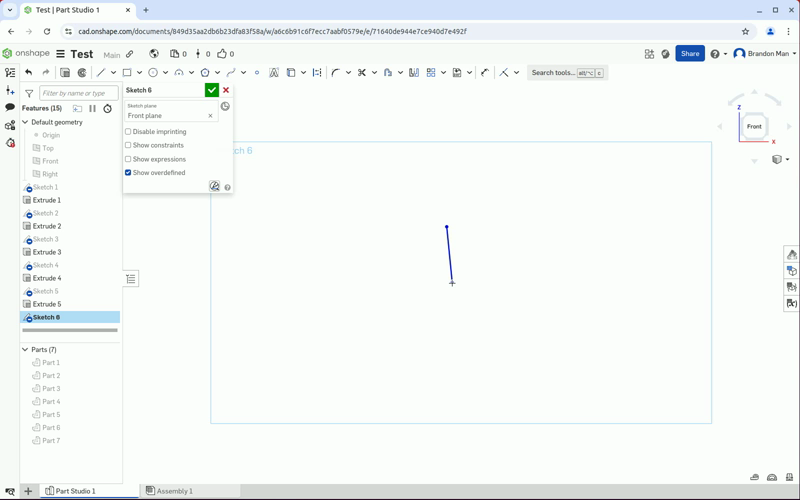
mouse_move(452, 282)
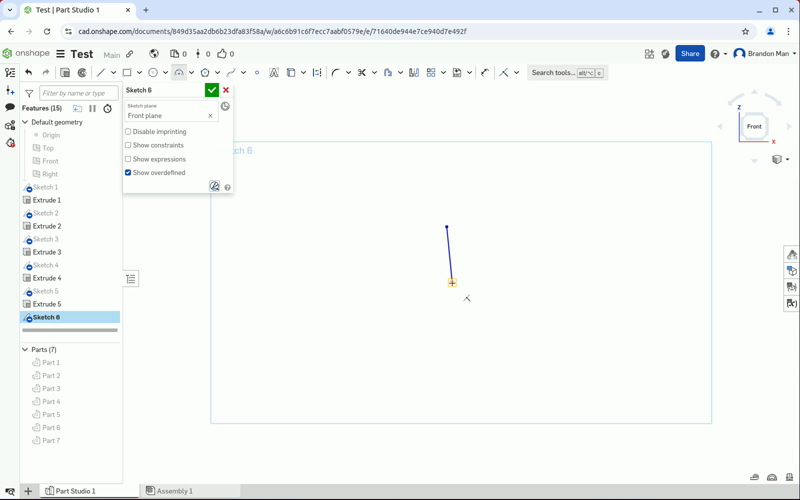
click(452, 282)
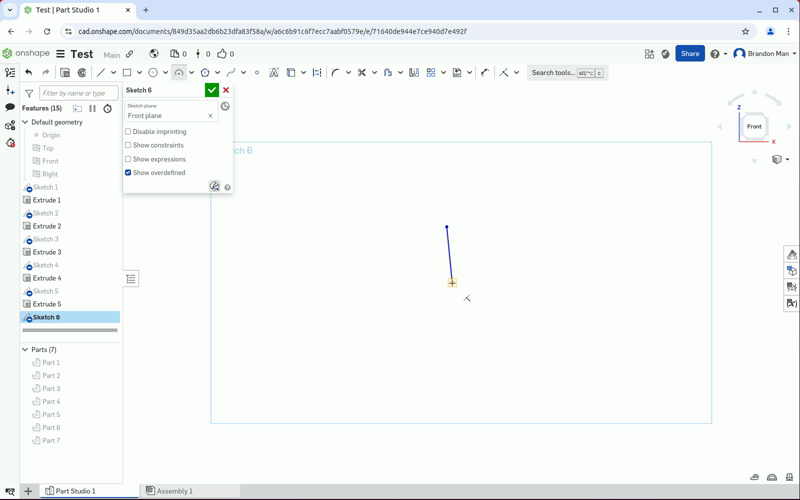
key_down(shift)
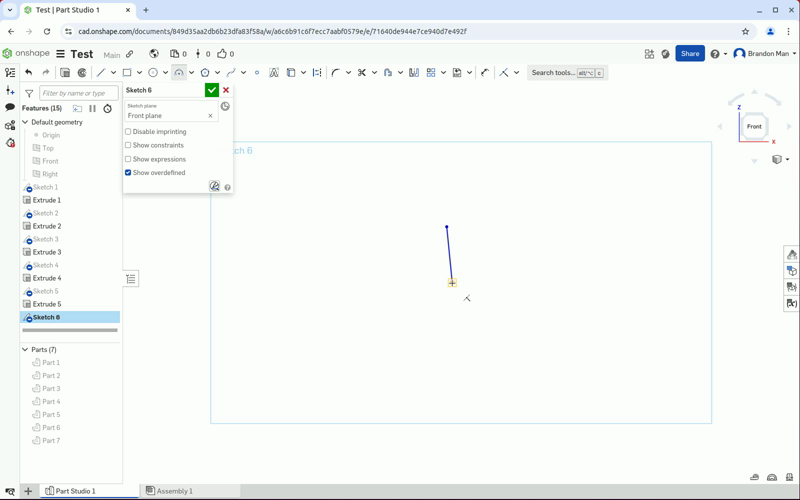
mouse_move(461, 291)
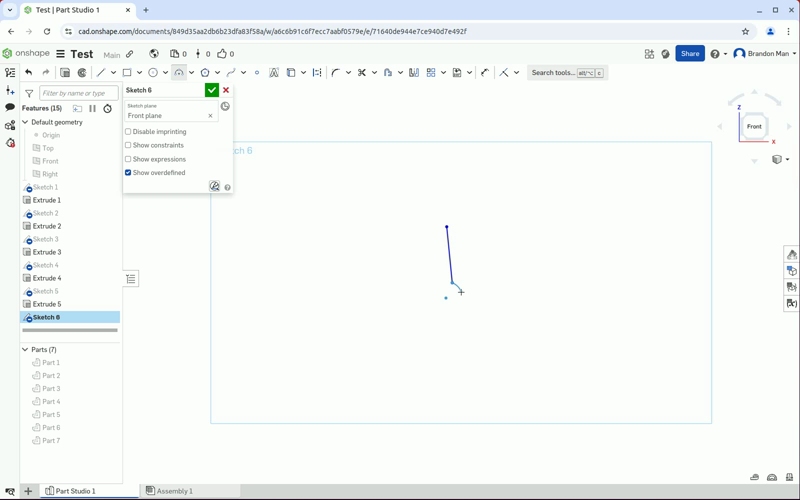
click(461, 291)
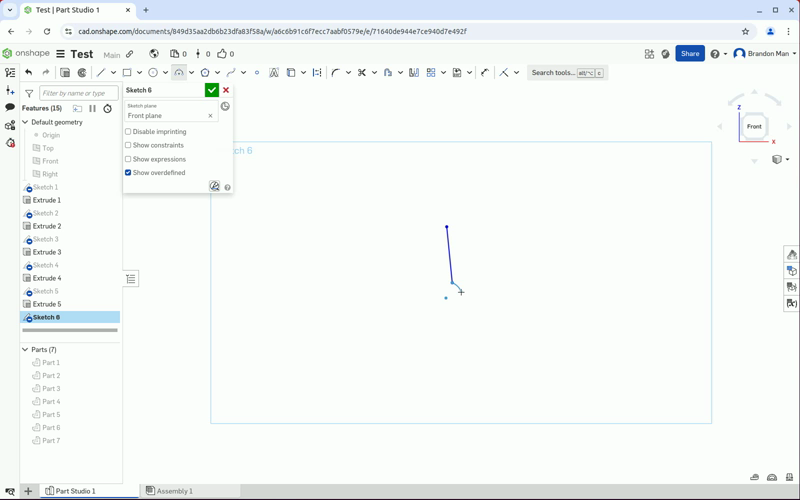
mouse_move(467, 276)
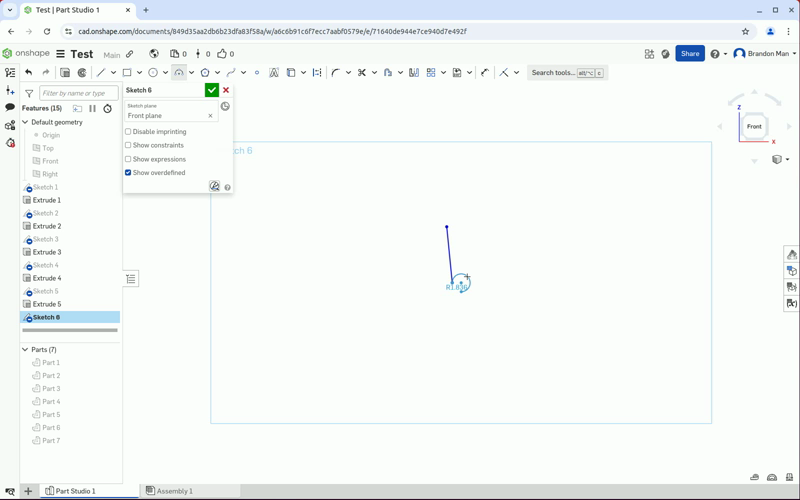
click(467, 276)
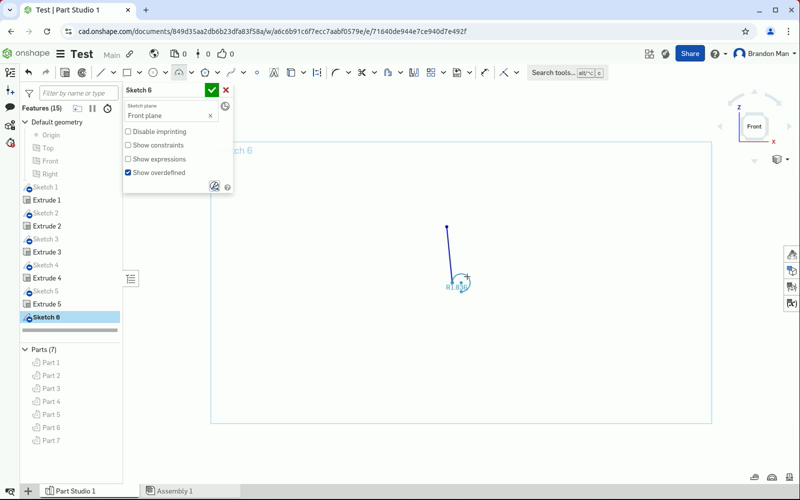
key_up(shift)
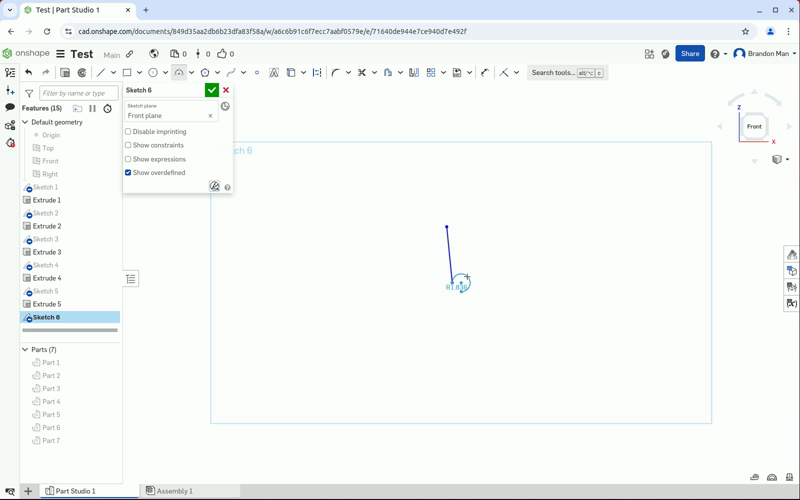
key(esc)
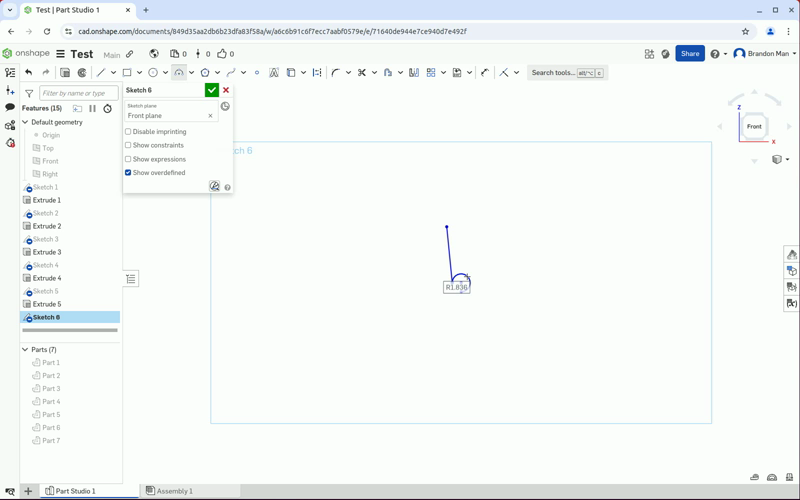
key(l)
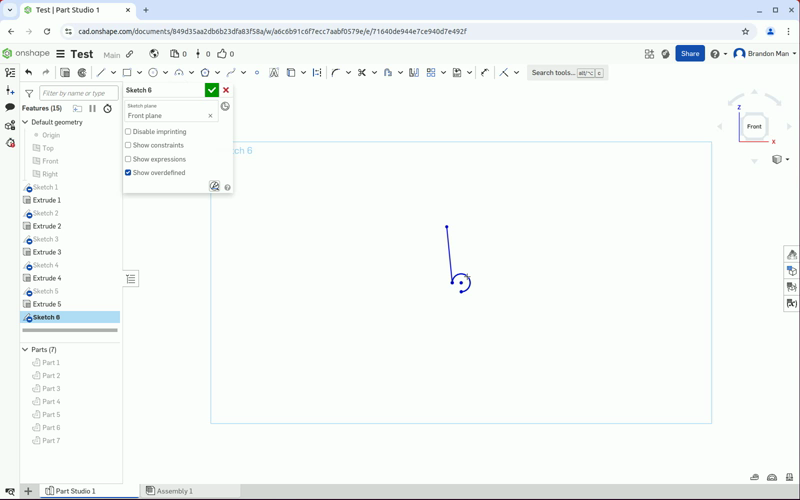
mouse_move(461, 291)
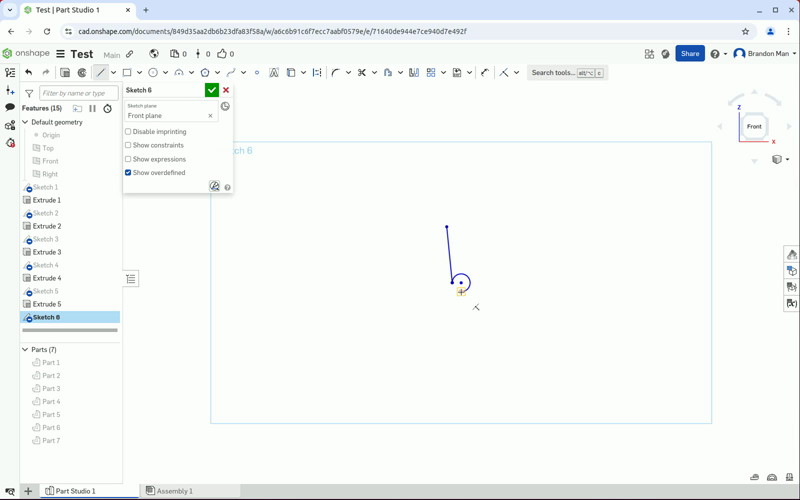
click(461, 291)
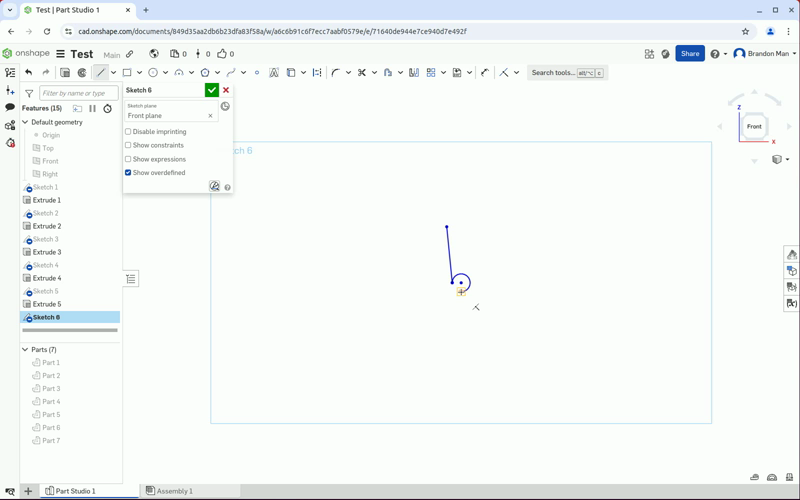
key_down(shift)
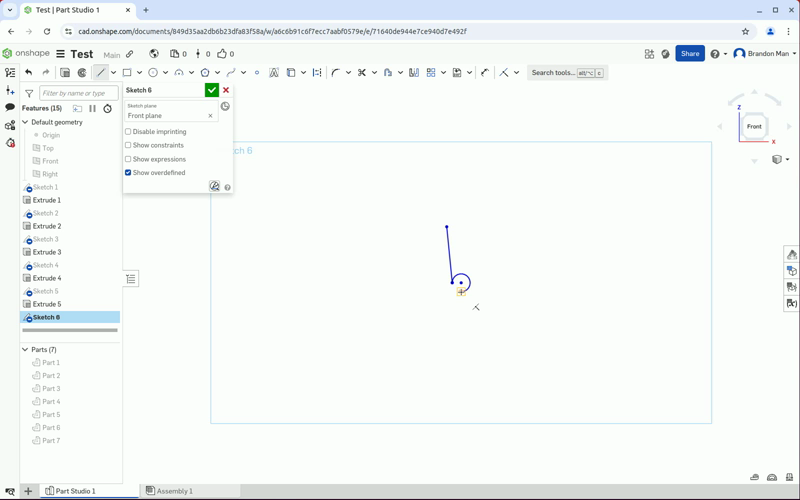
mouse_move(491, 291)
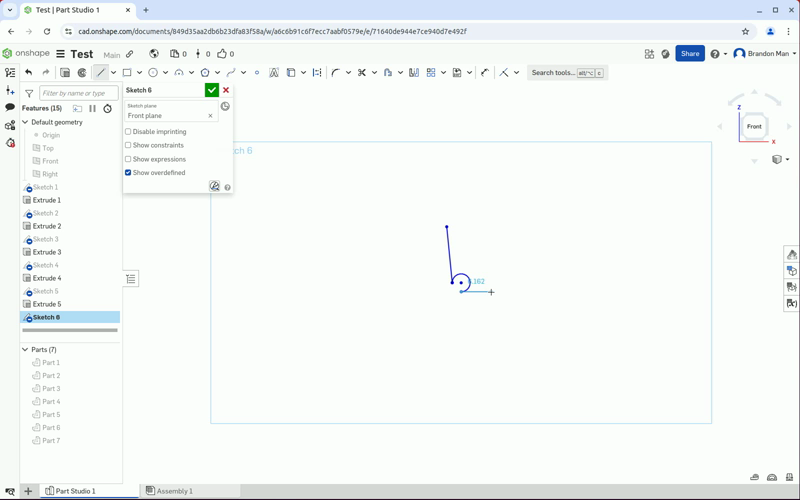
mouse_move(502, 291)
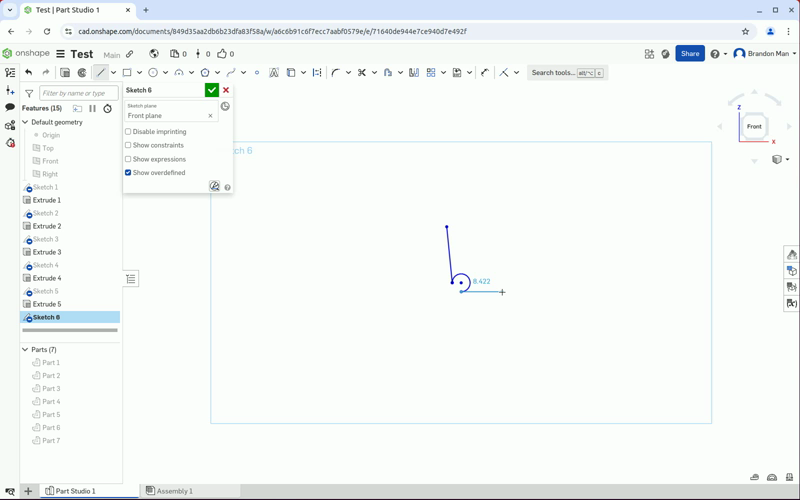
click(502, 291)
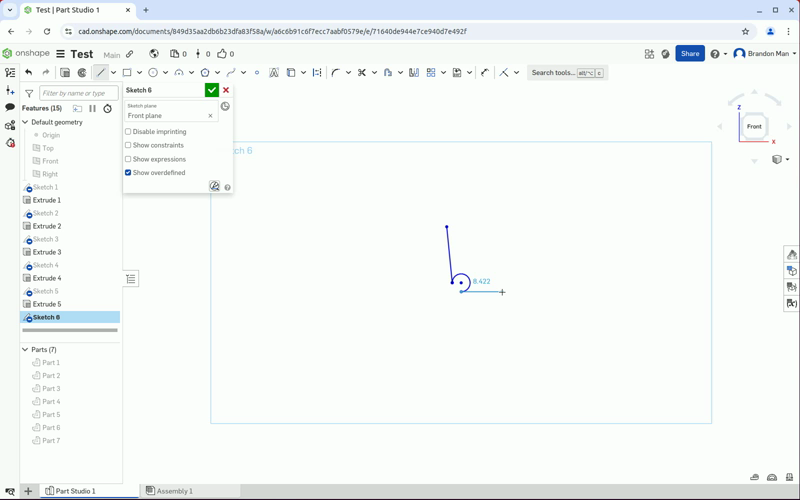
key_up(shift)
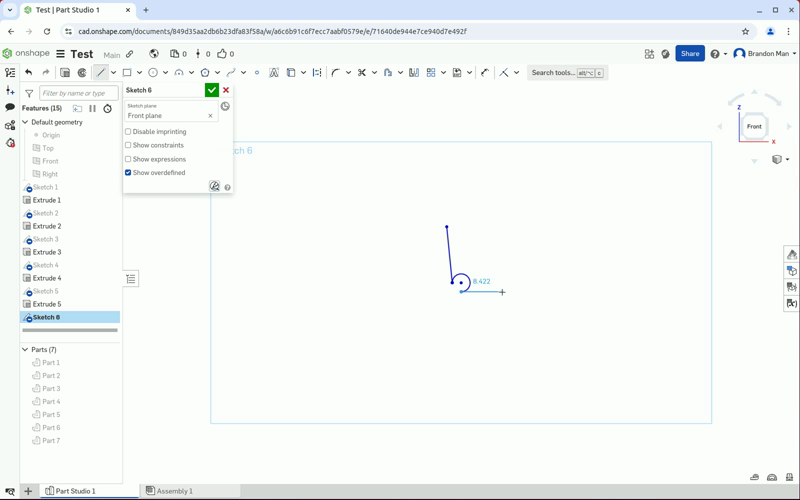
key(esc)
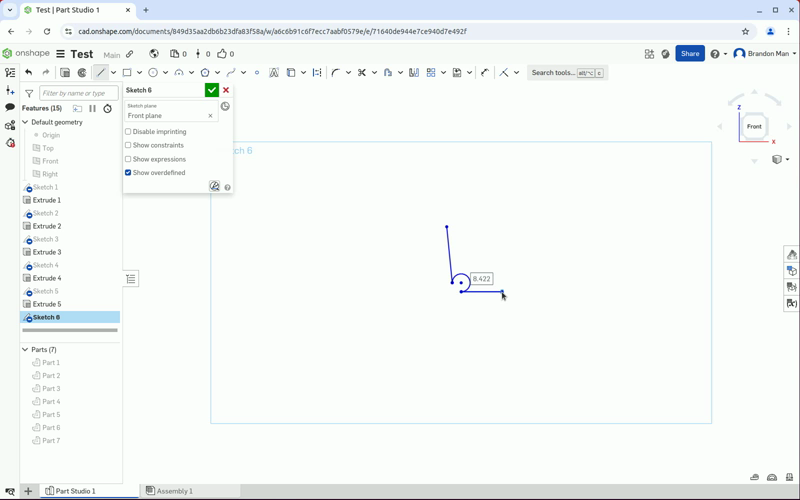
key(a)
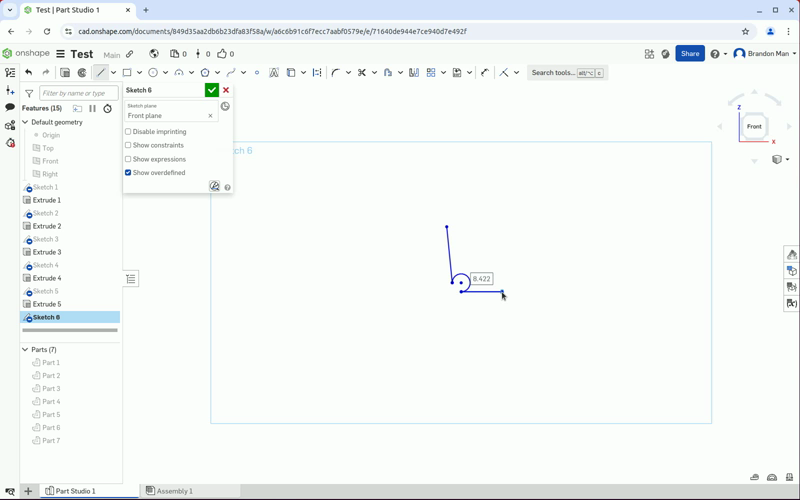
mouse_move(502, 291)
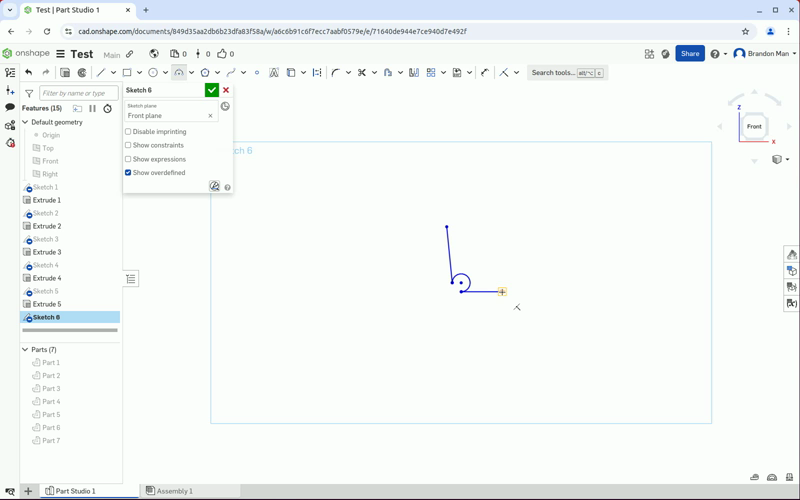
click(502, 291)
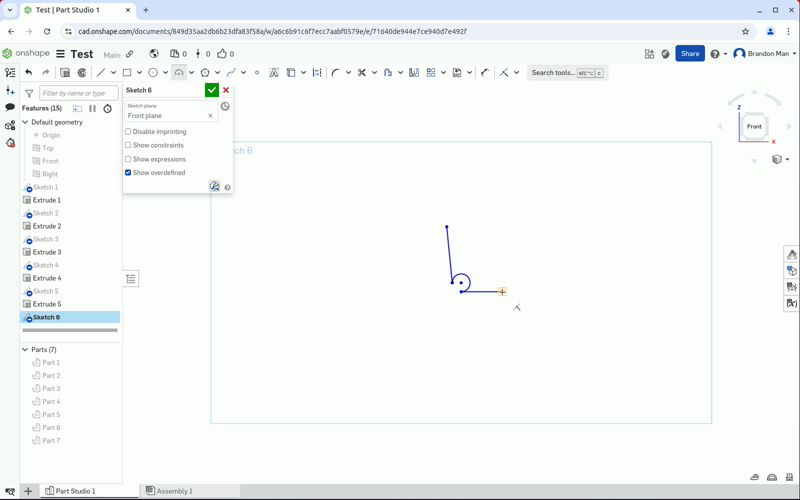
key_down(shift)
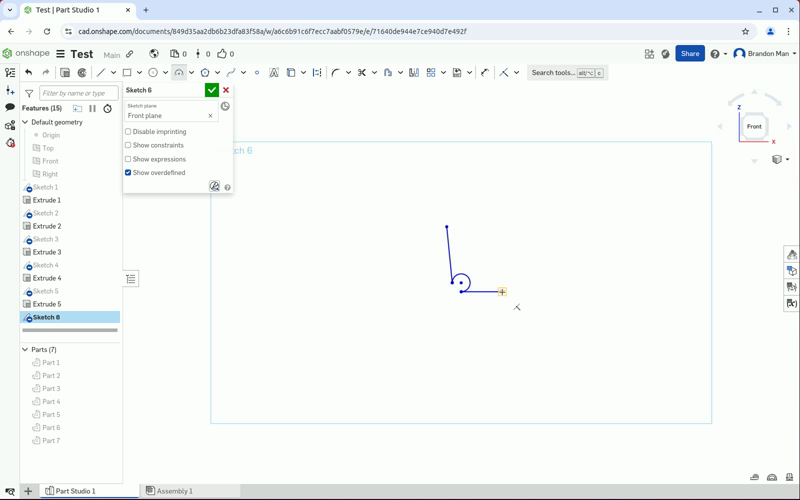
mouse_move(502, 274)
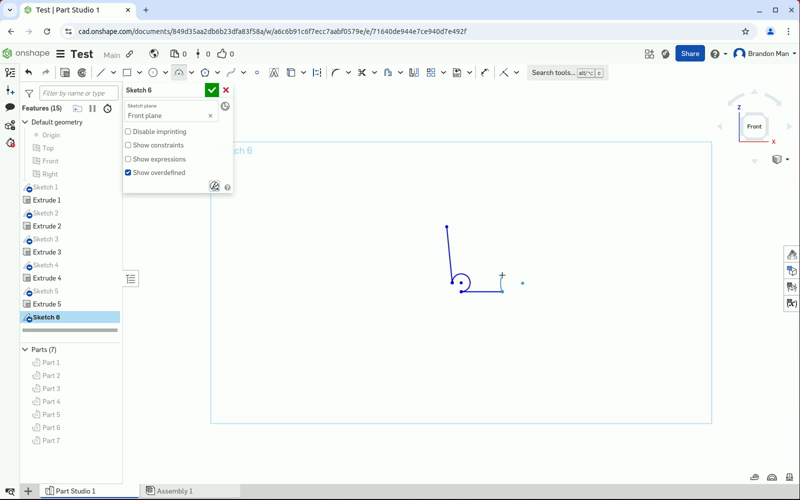
click(502, 274)
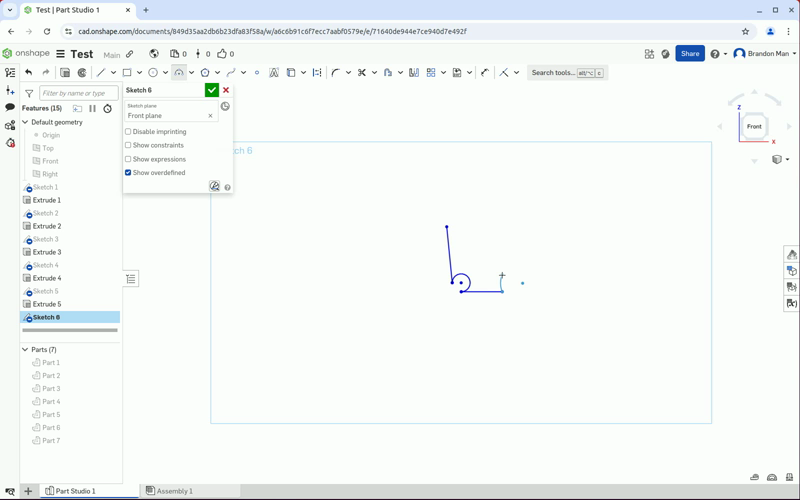
mouse_move(493, 282)
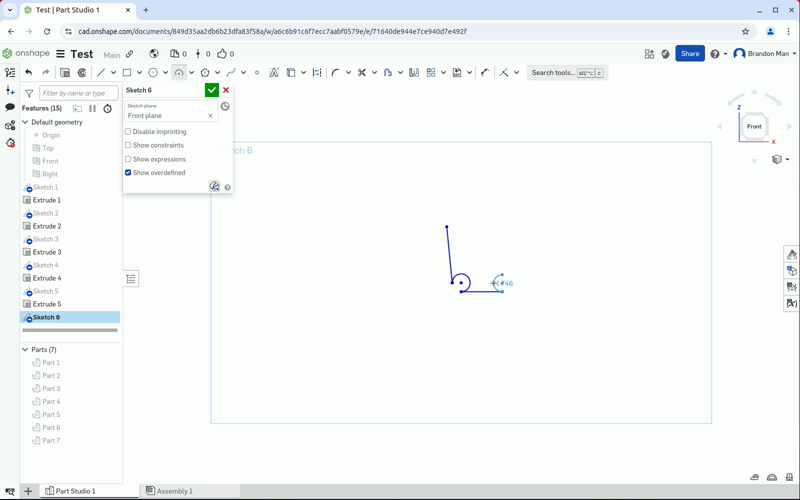
click(493, 282)
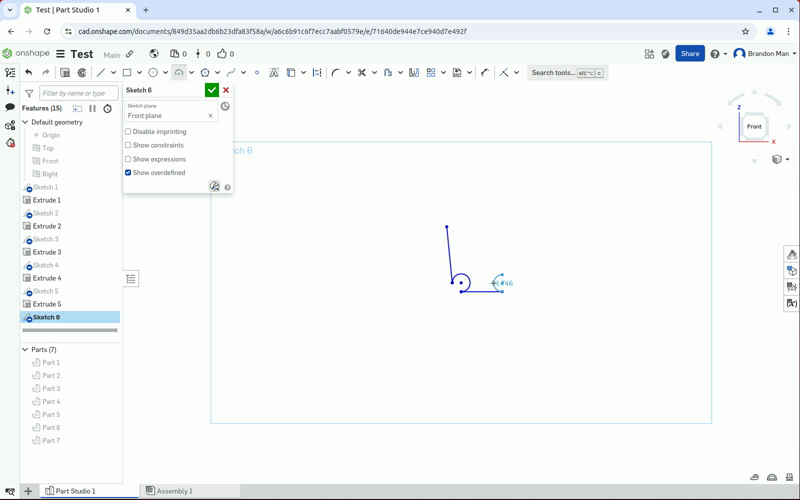
key_up(shift)
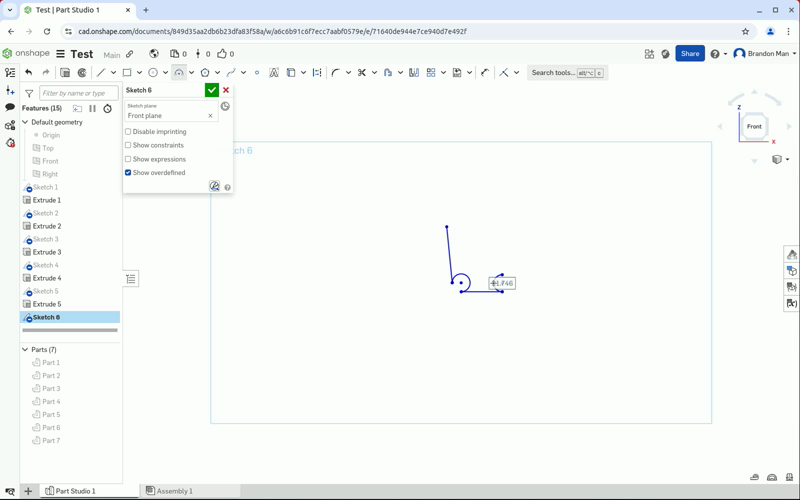
key(esc)
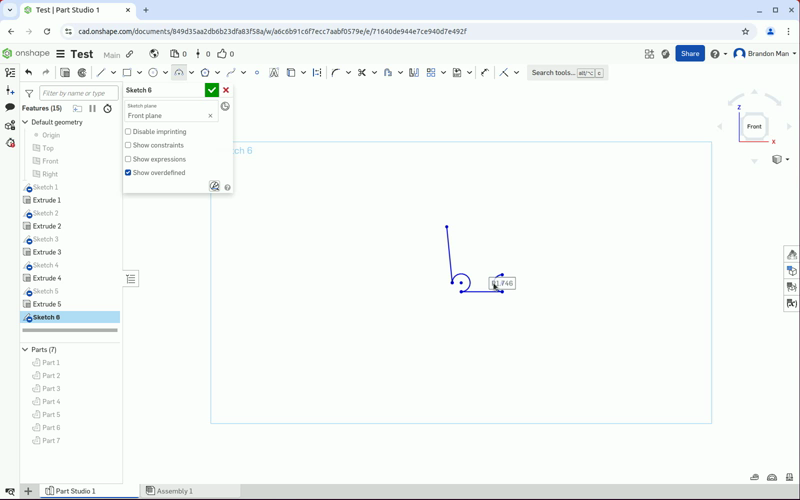
key(l)
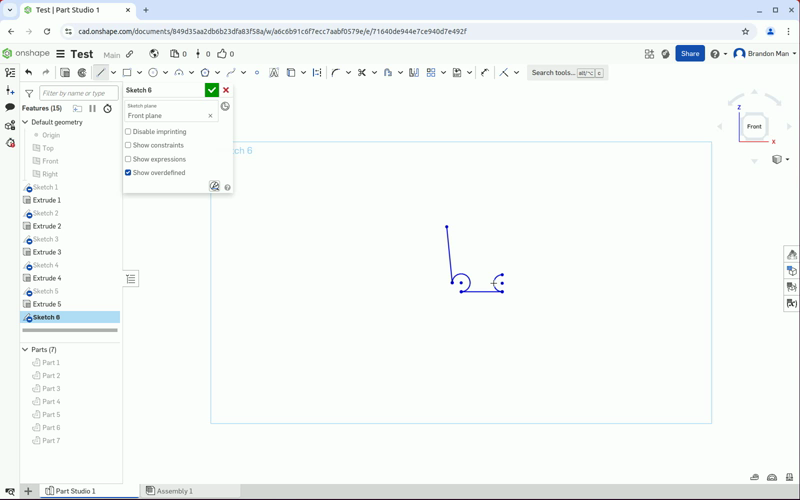
mouse_move(502, 274)
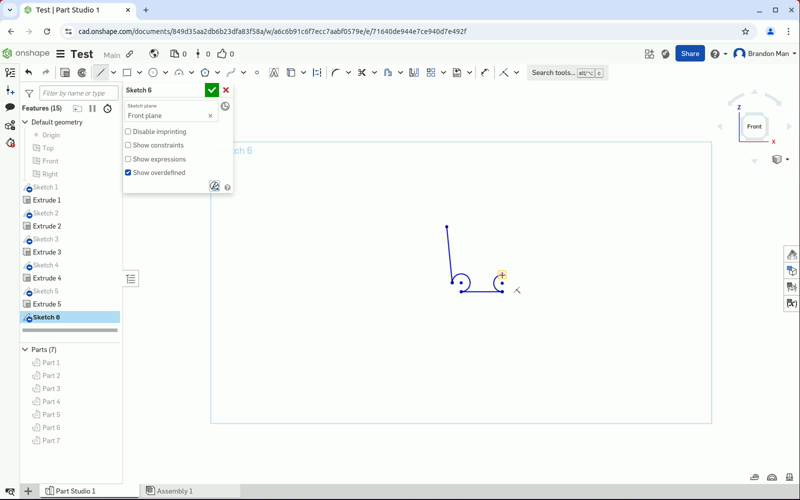
click(502, 274)
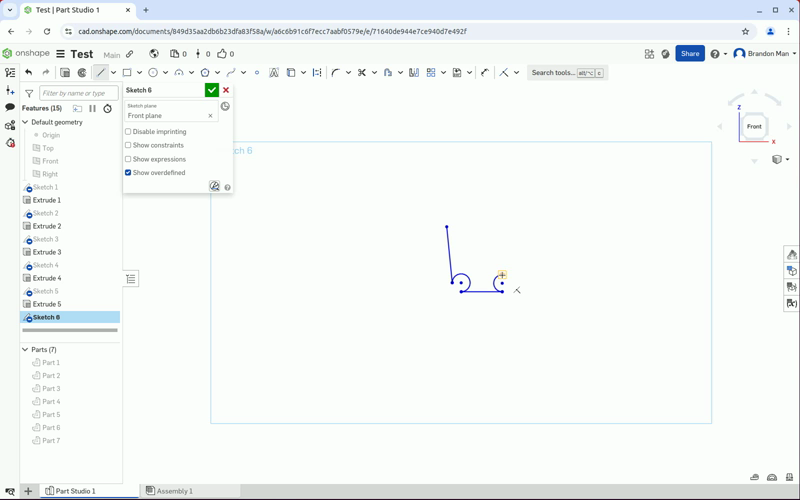
key_down(shift)
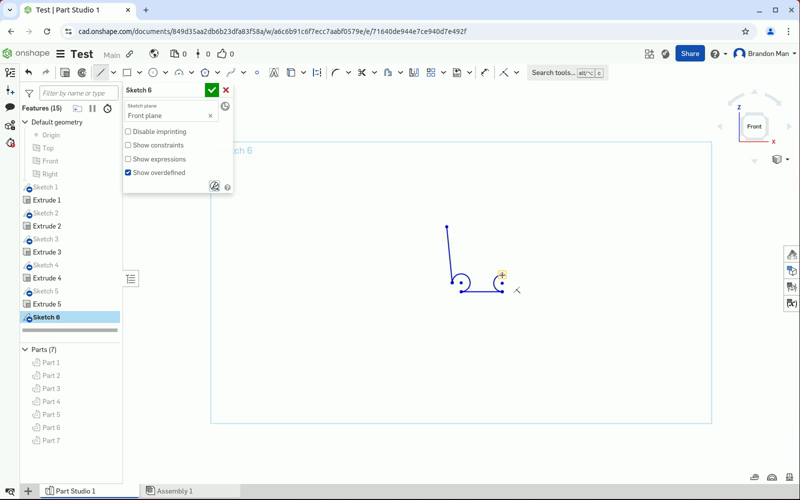
mouse_move(532, 274)
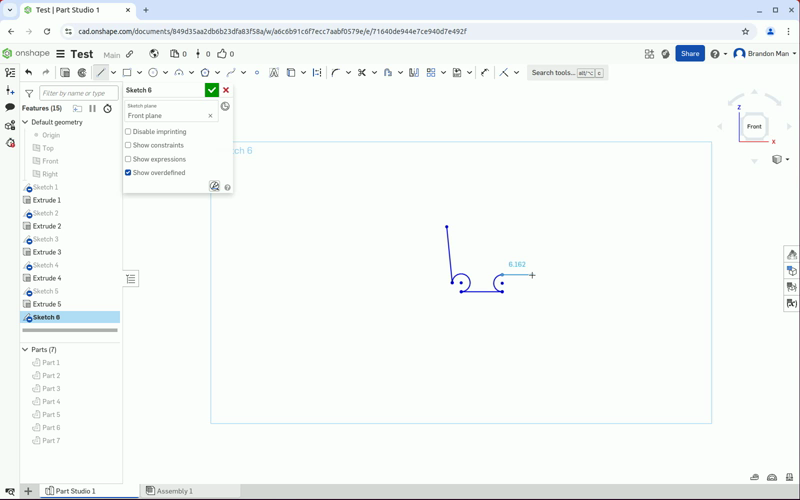
mouse_move(477, 274)
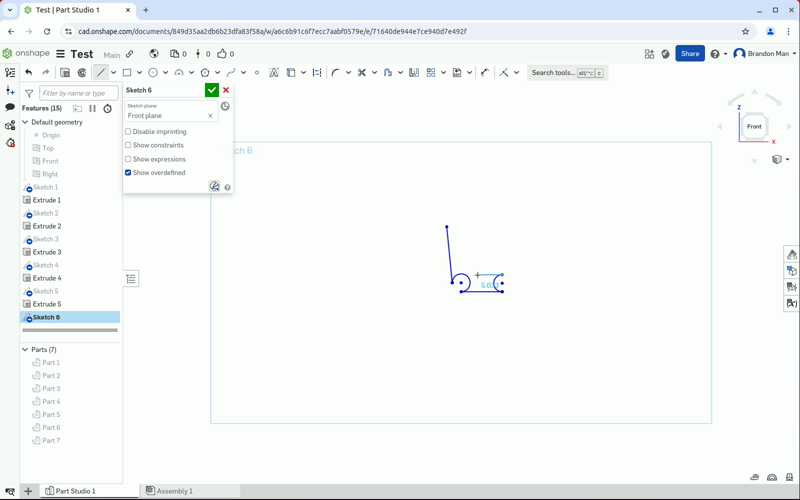
click(477, 274)
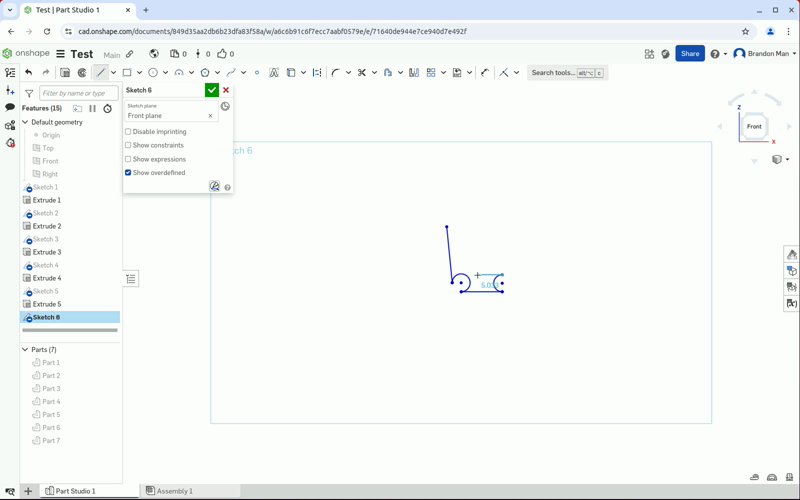
key_up(shift)
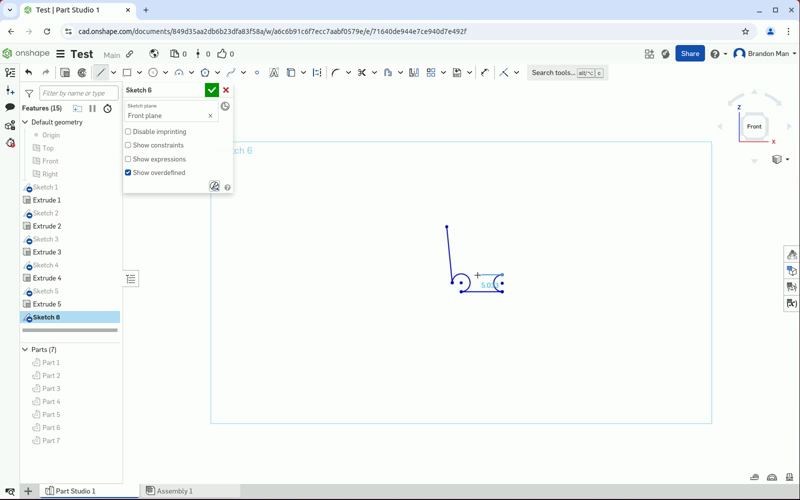
key(esc)
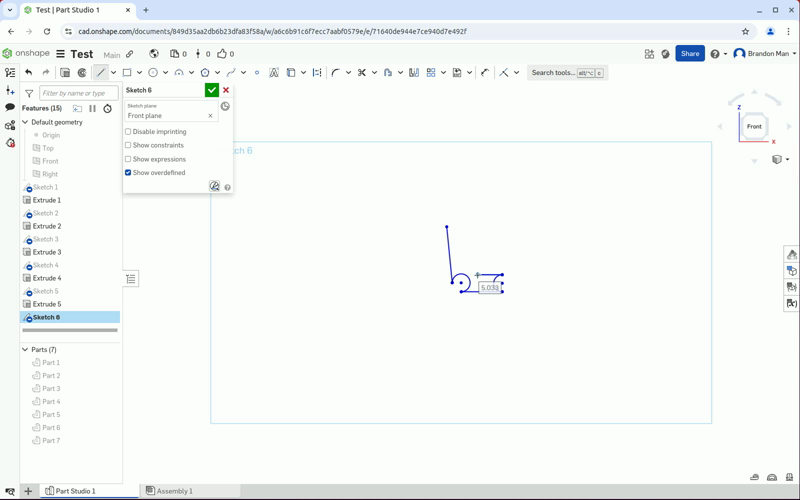
key(a)
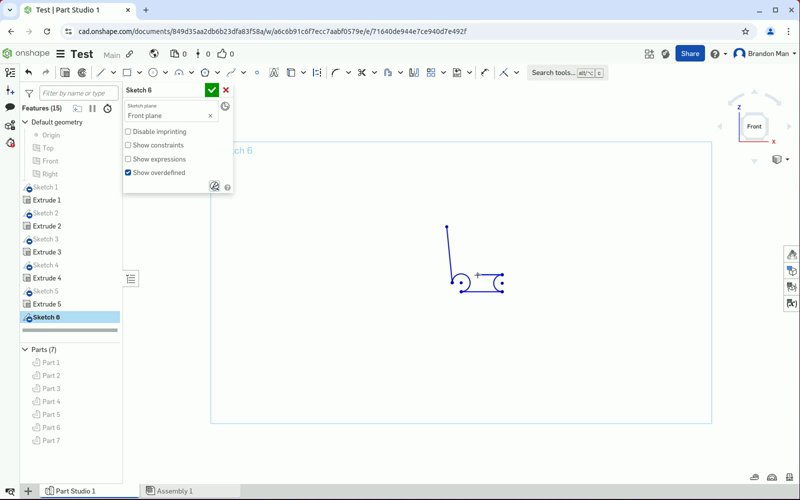
mouse_move(477, 274)
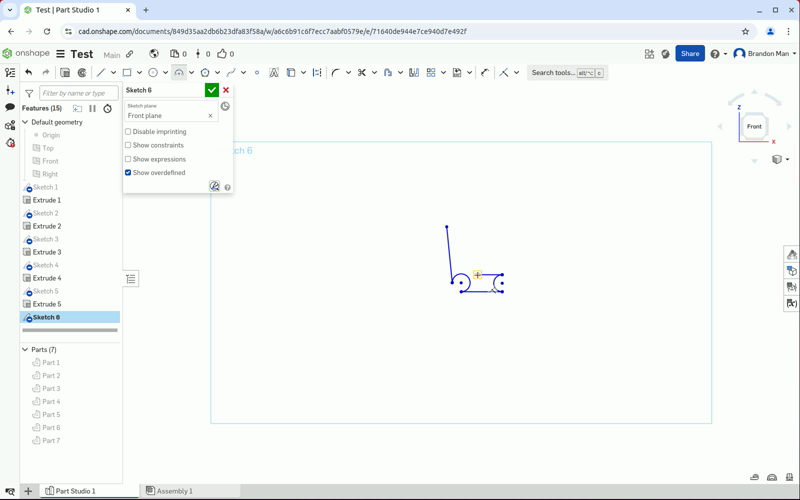
click(477, 274)
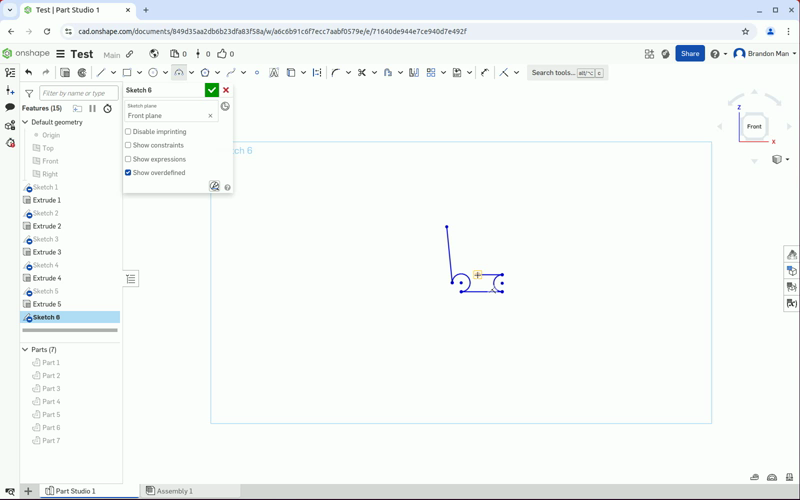
key_down(shift)
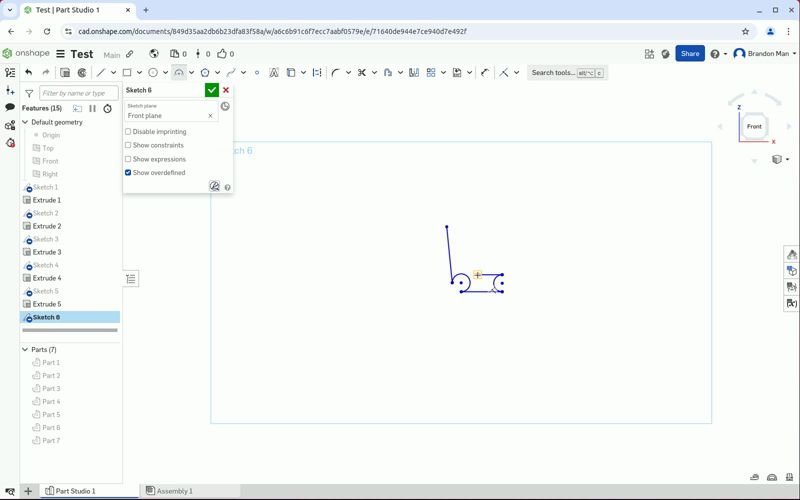
mouse_move(470, 266)
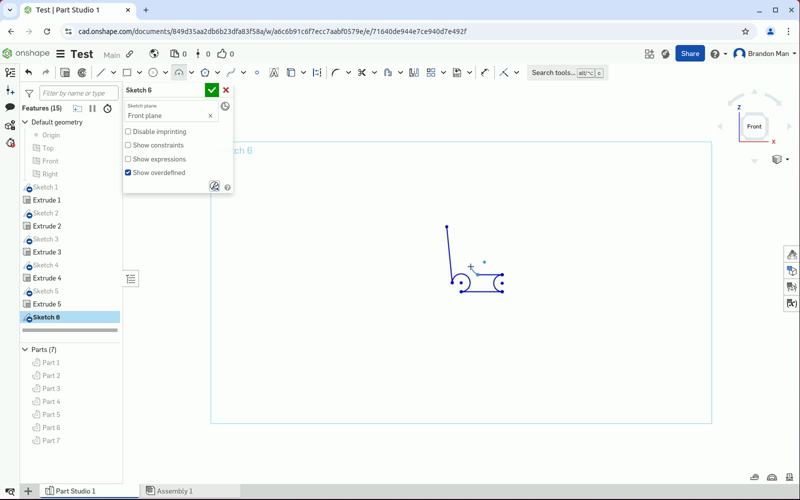
click(470, 266)
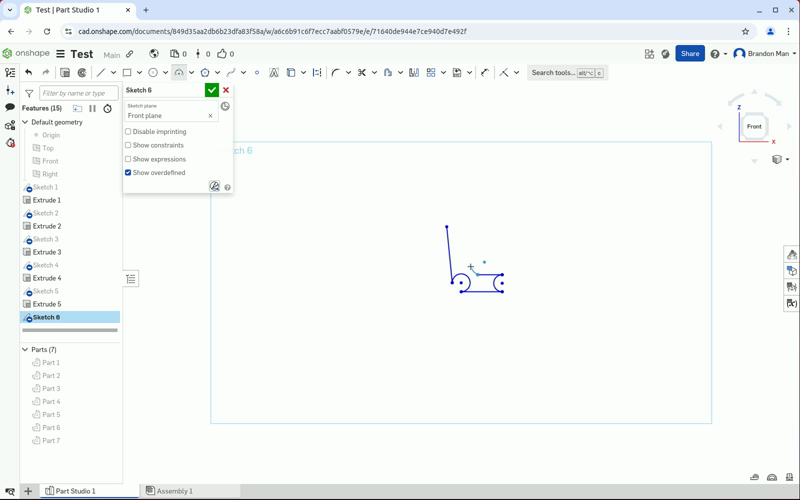
mouse_move(472, 271)
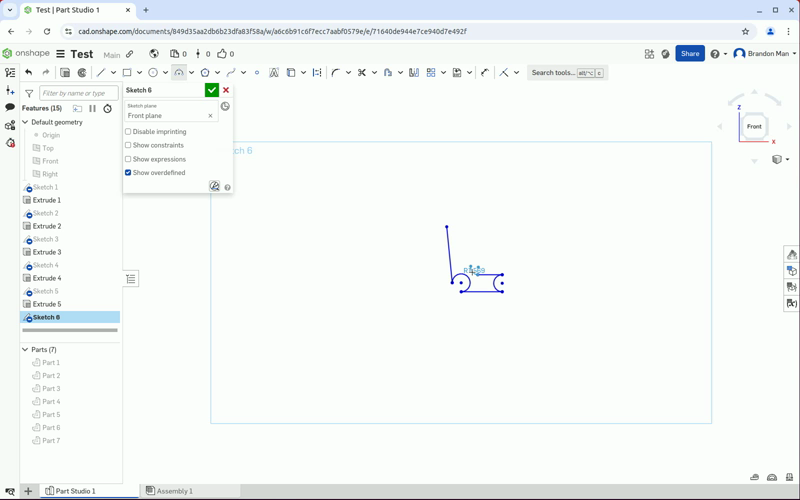
click(472, 271)
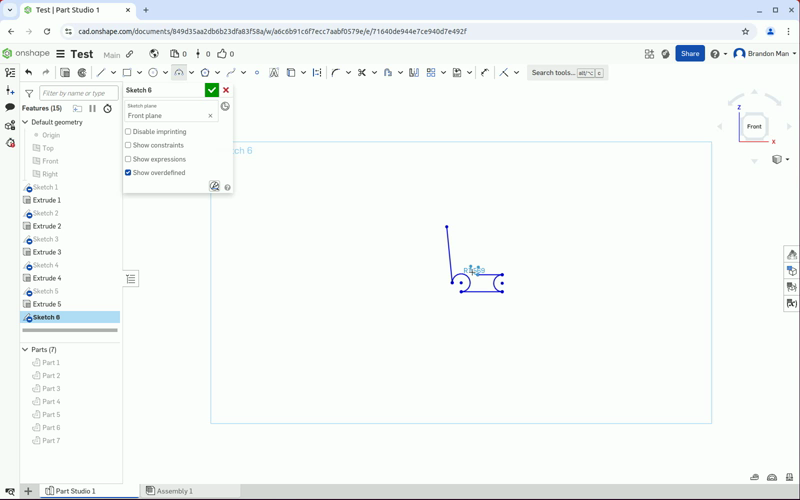
key_up(shift)
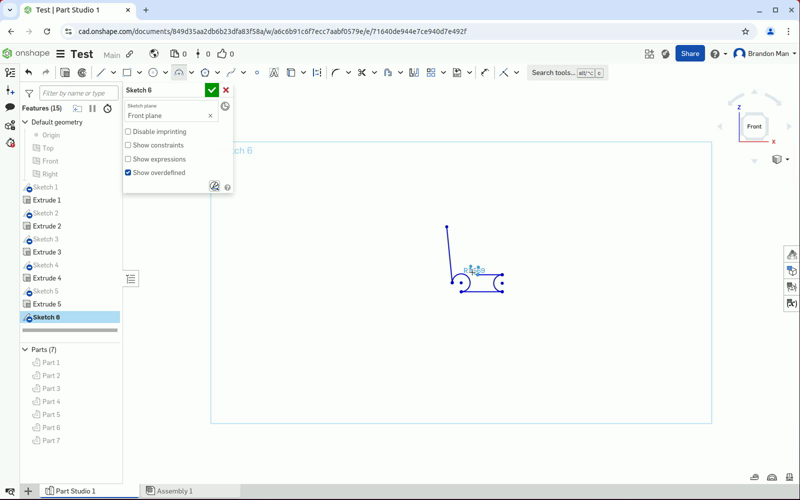
key(esc)
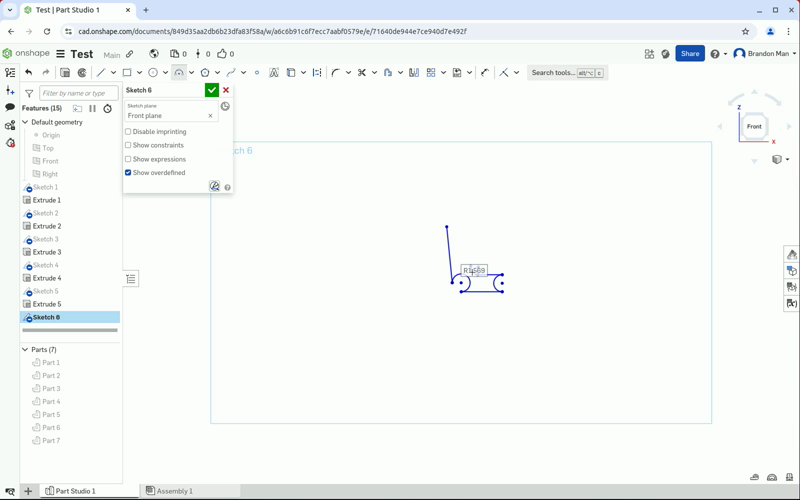
key(l)
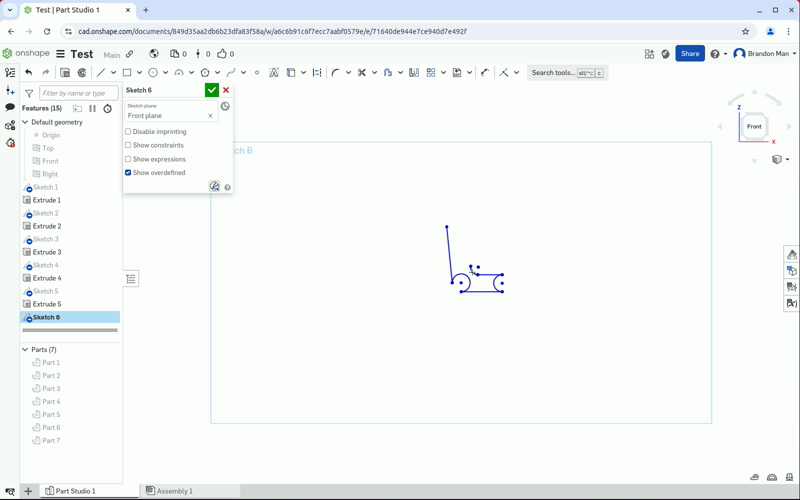
mouse_move(470, 266)
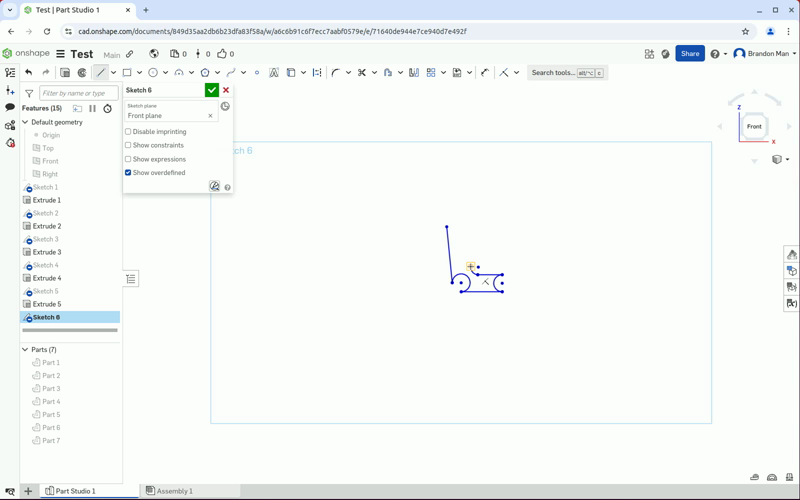
click(470, 266)
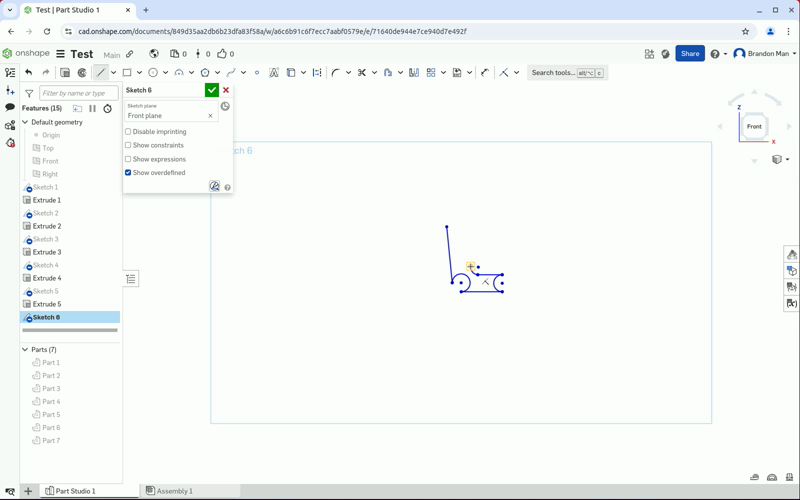
key_down(shift)
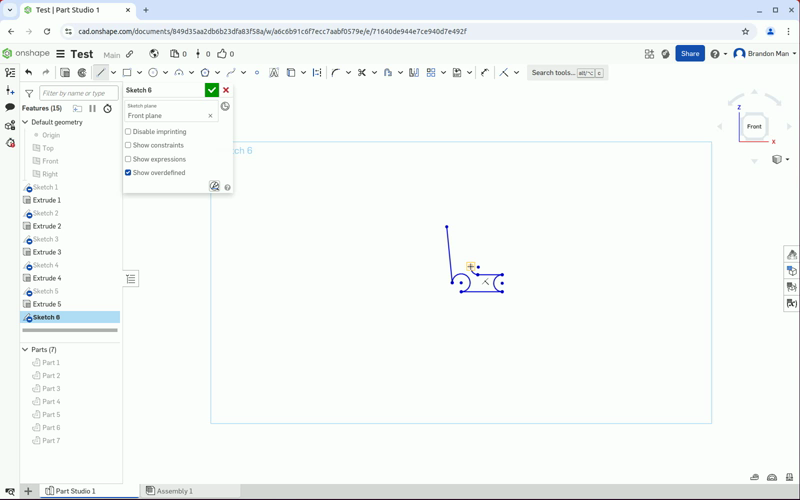
mouse_move(500, 266)
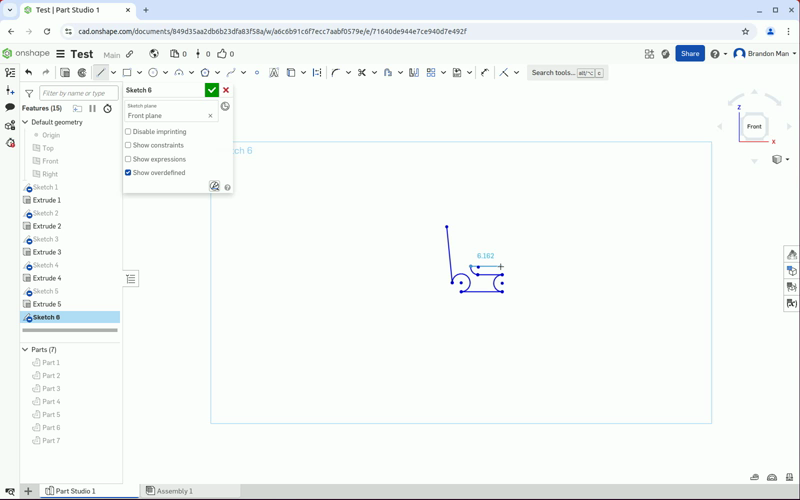
mouse_move(475, 226)
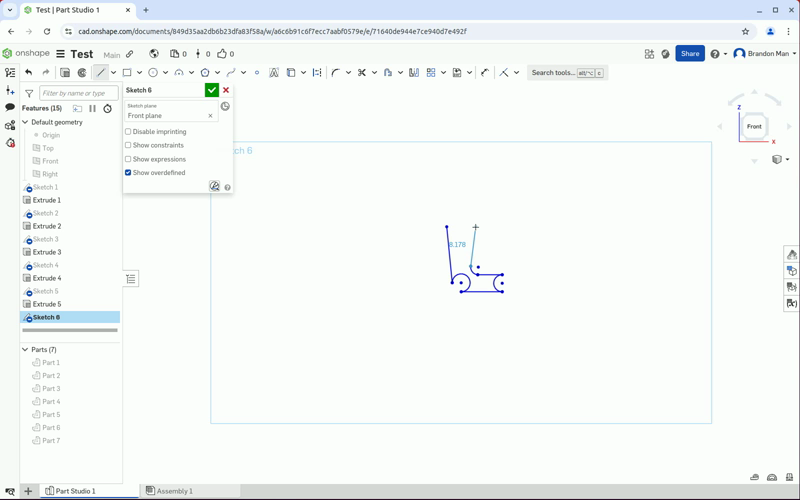
click(475, 226)
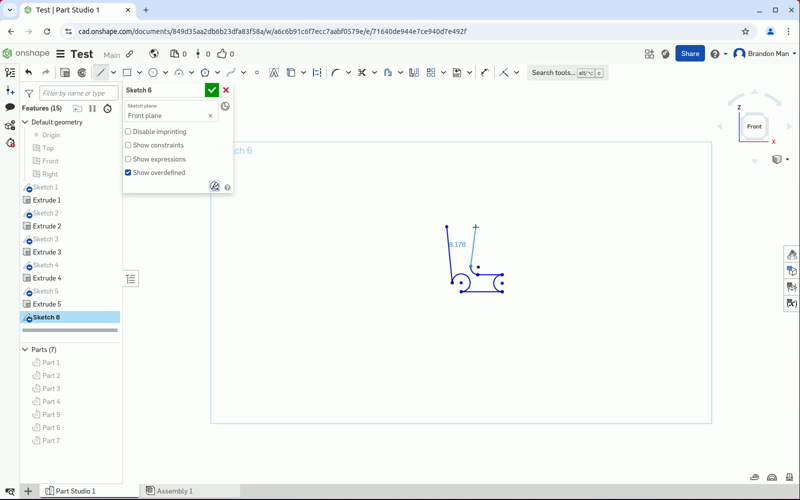
key_up(shift)
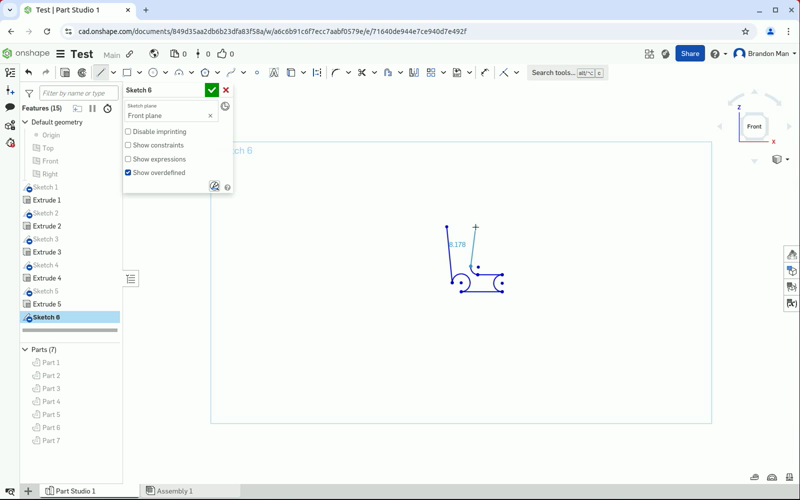
key(esc)
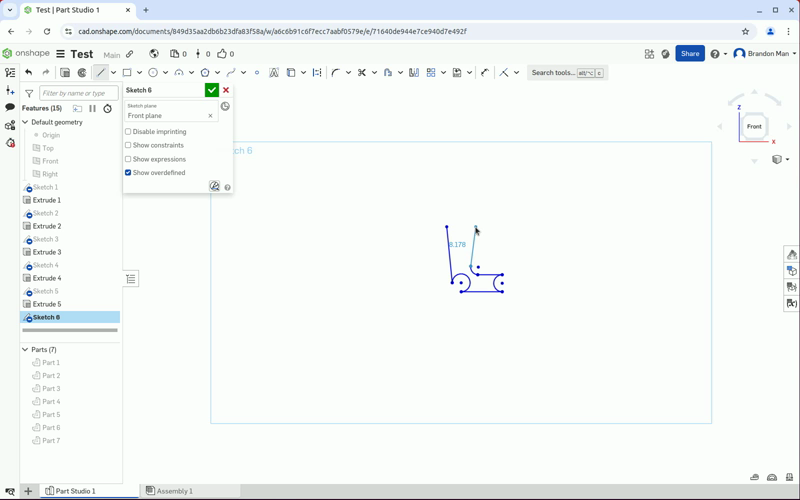
key(a)
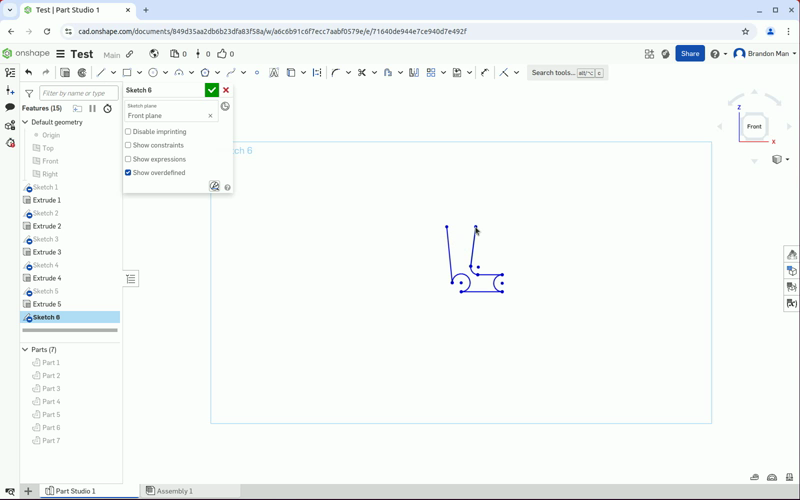
mouse_move(475, 226)
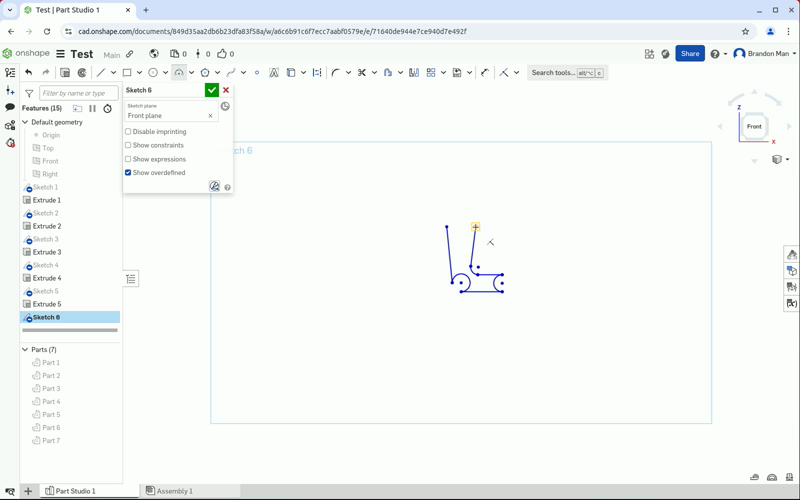
click(475, 226)
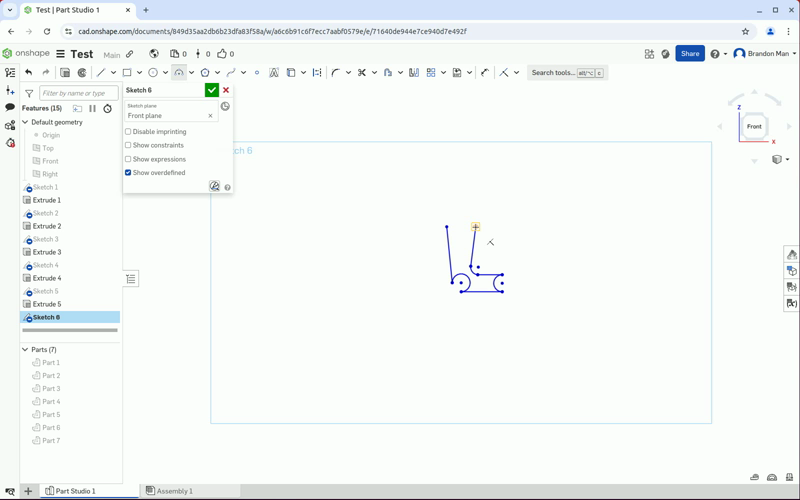
mouse_move(446, 226)
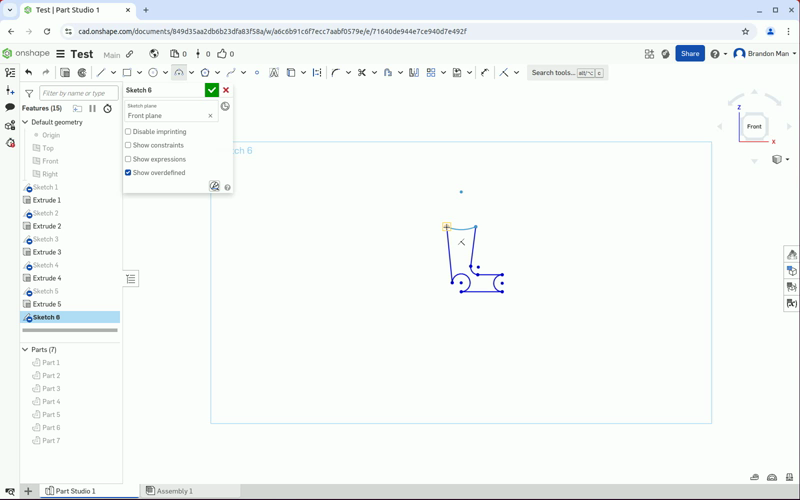
click(446, 226)
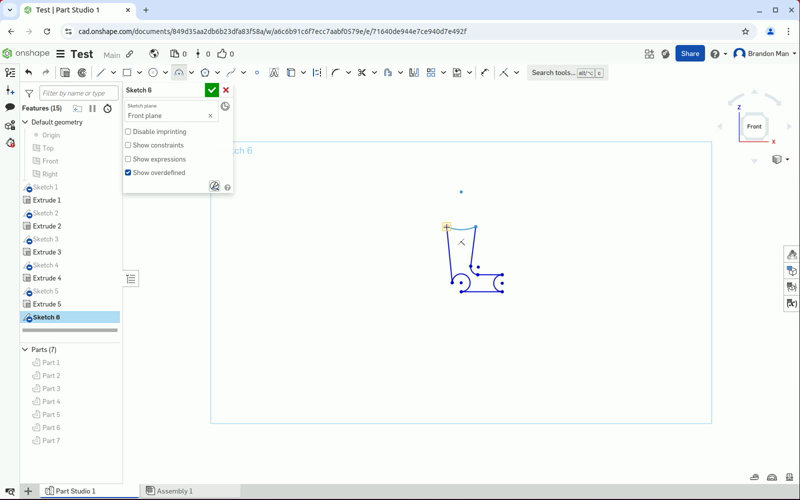
key_down(shift)
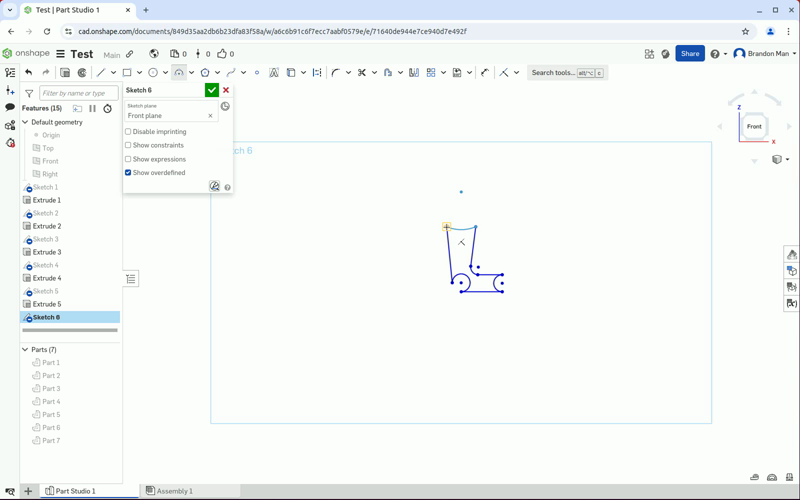
mouse_move(461, 239)
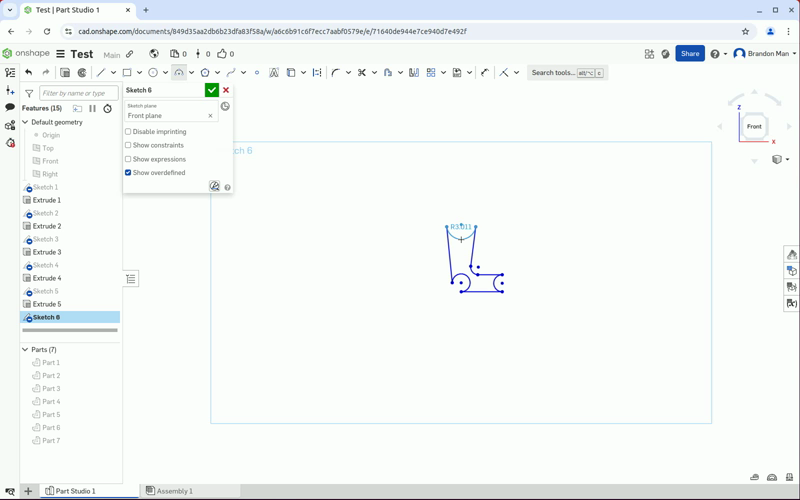
click(461, 239)
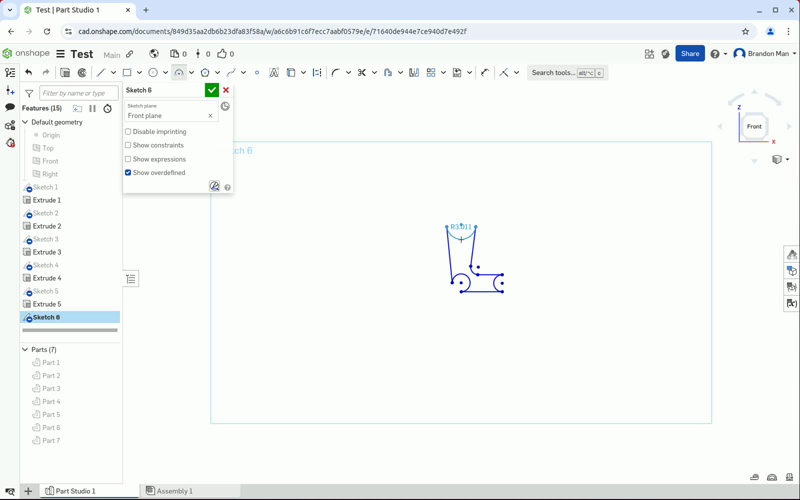
key_up(shift)
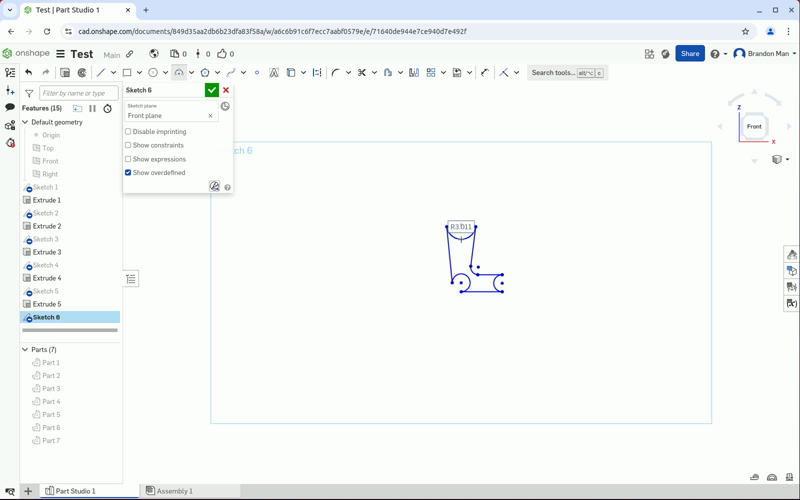
key(esc)
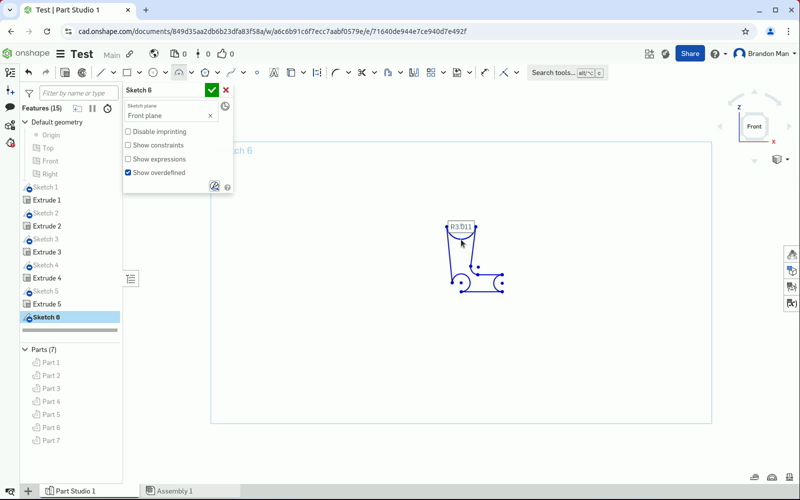
mouse_move(479, 286)
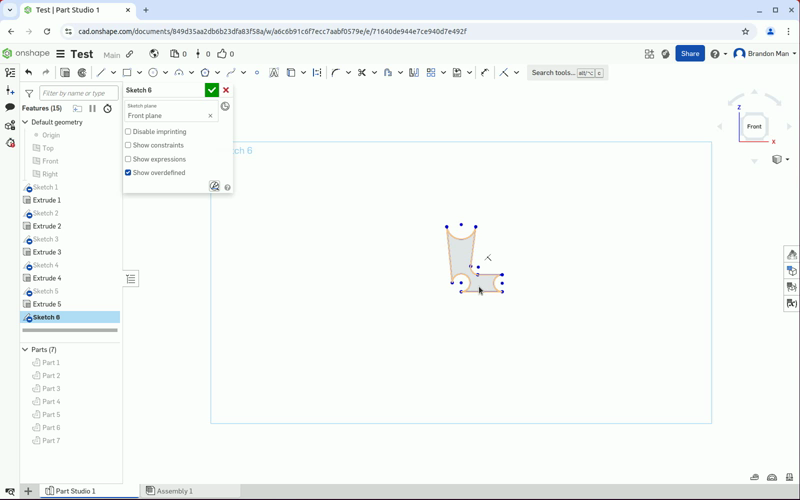
scroll(6)
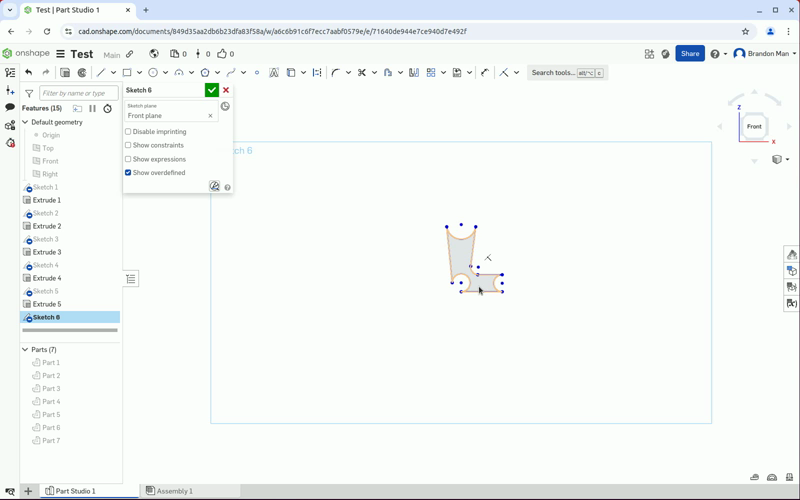
scroll(6)
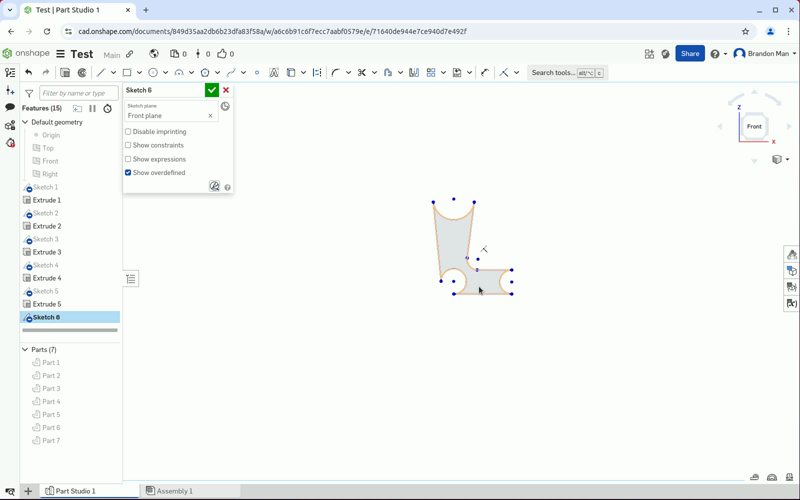
scroll(6)
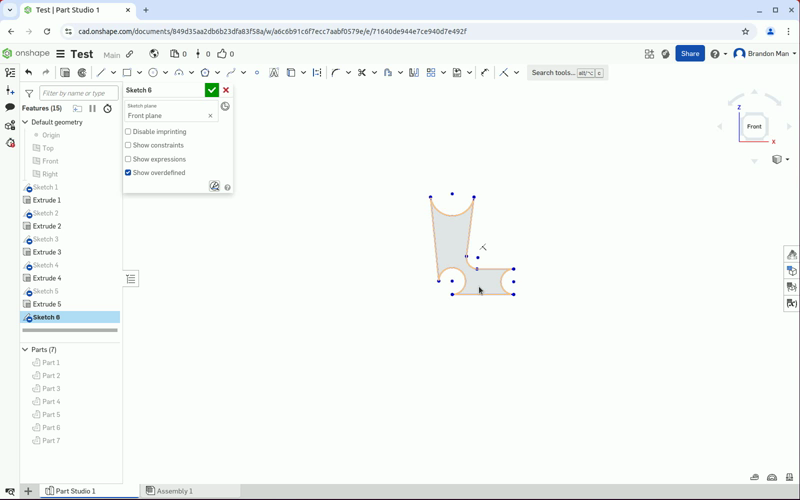
scroll(6)
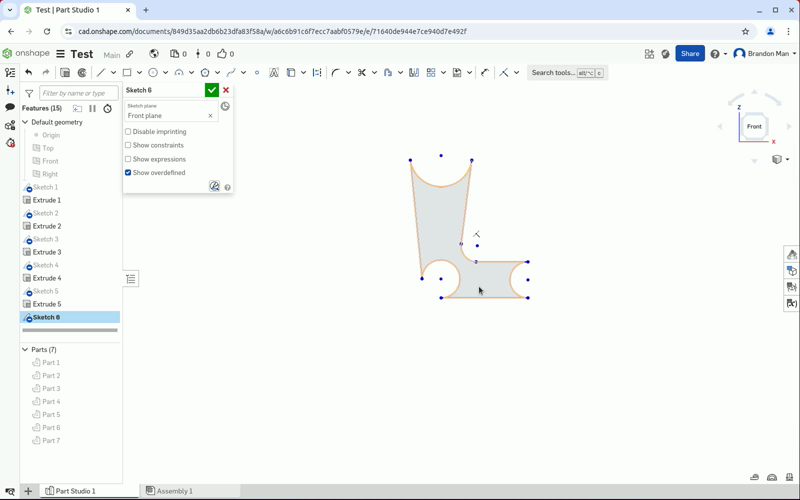
scroll(6)
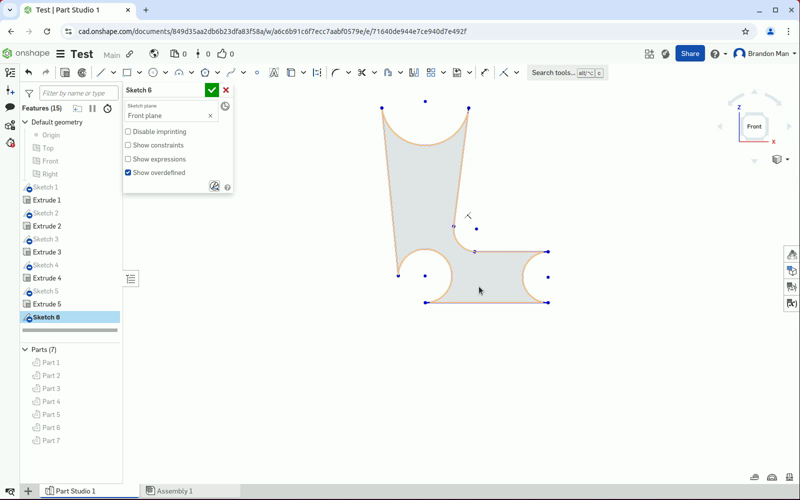
scroll(6)
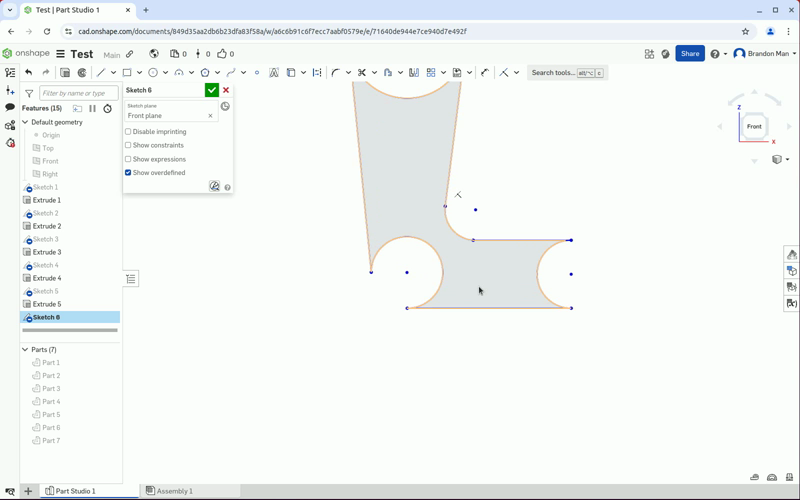
scroll(6)
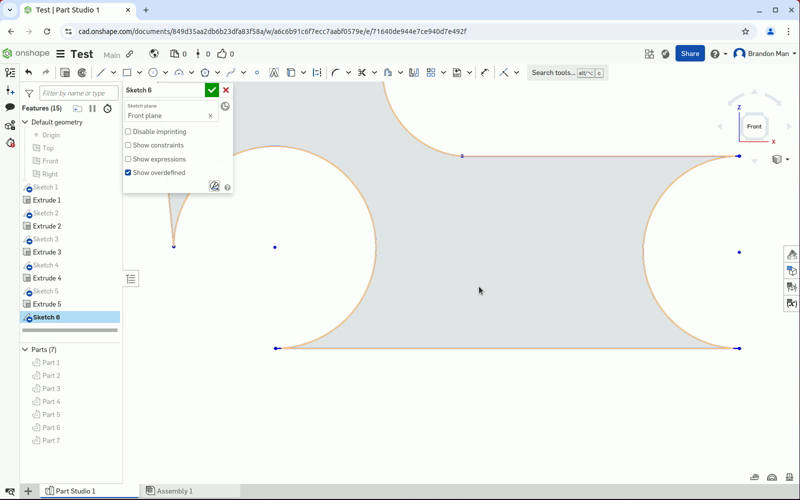
click(479, 286)
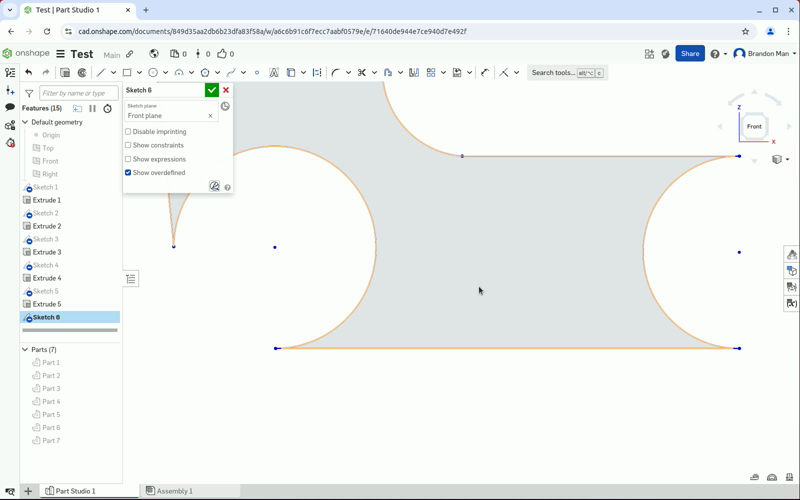
scroll(-6)
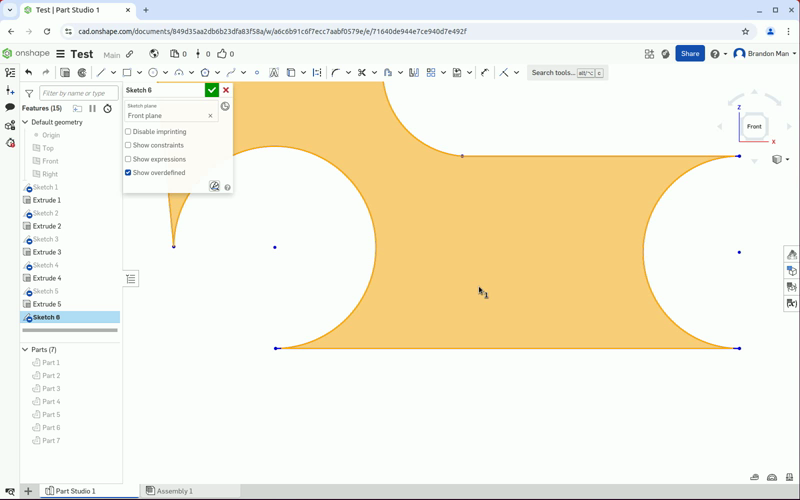
scroll(-6)
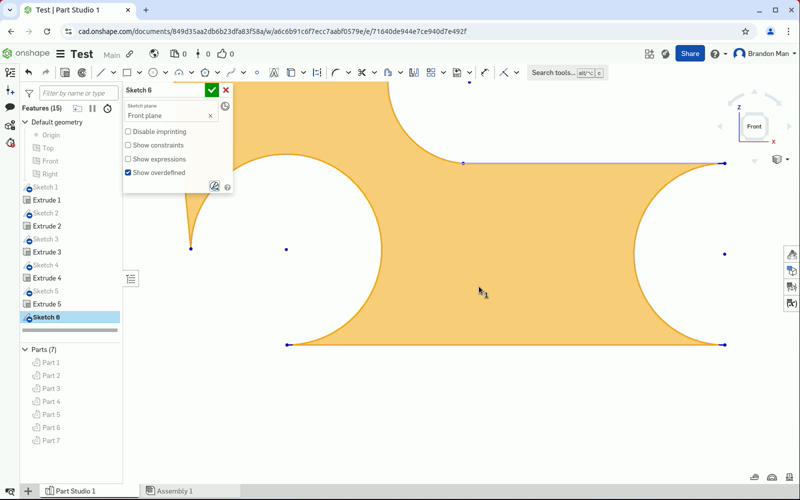
scroll(-6)
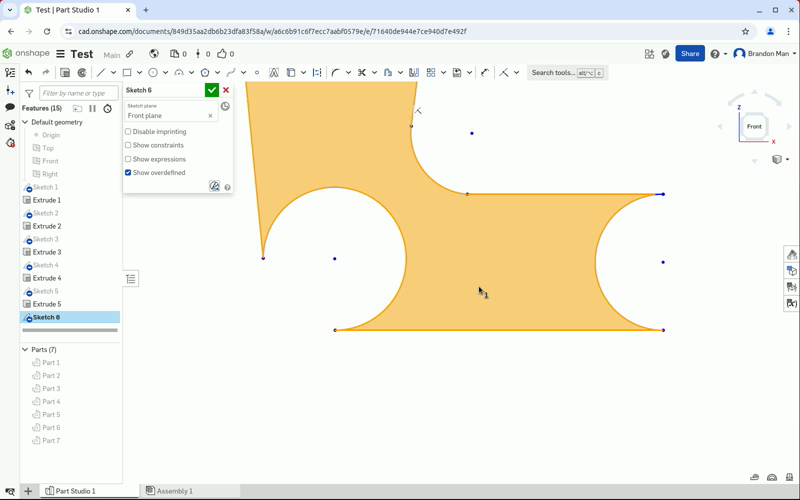
scroll(-6)
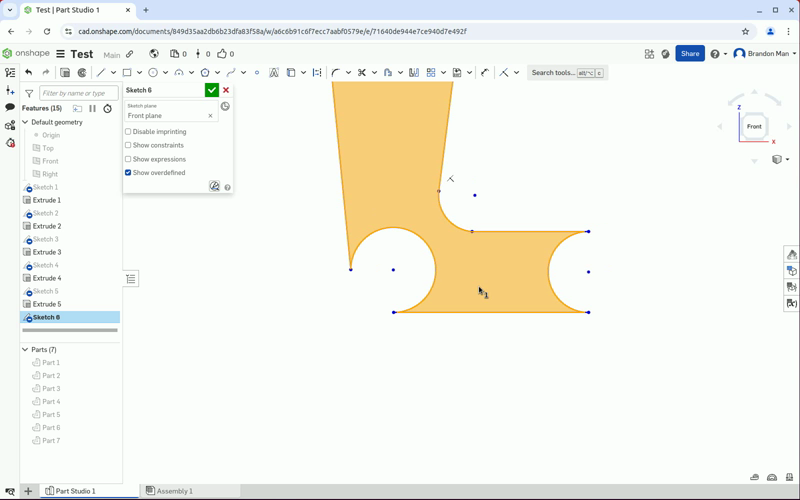
scroll(-6)
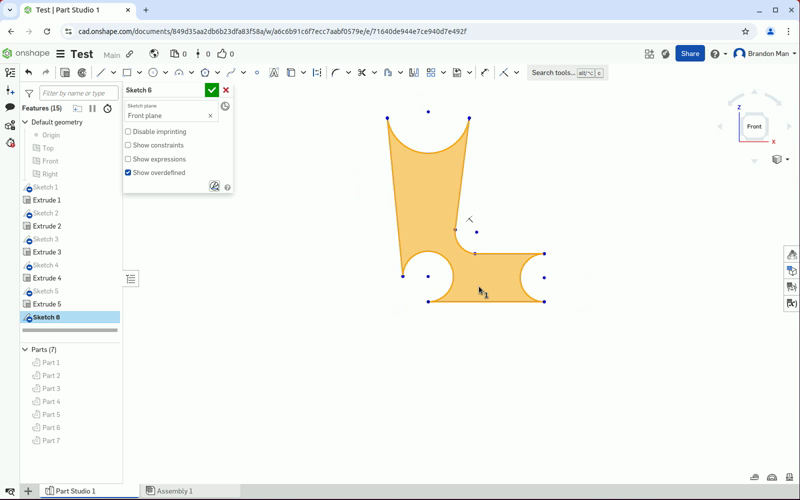
scroll(-6)
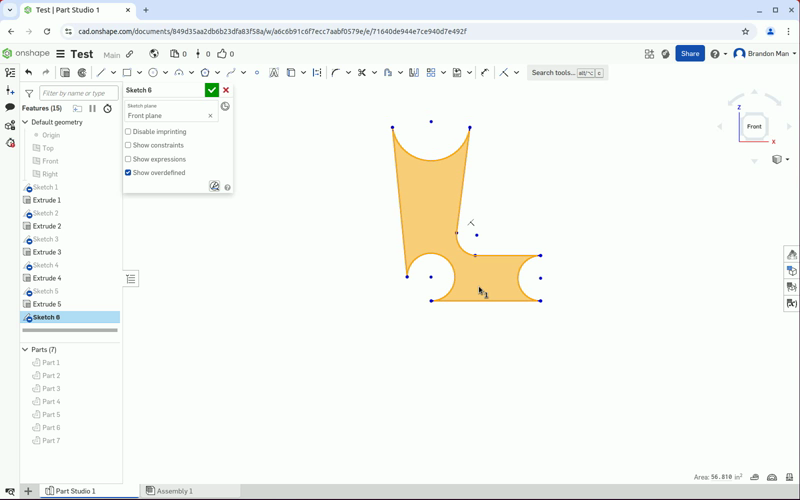
scroll(-6)
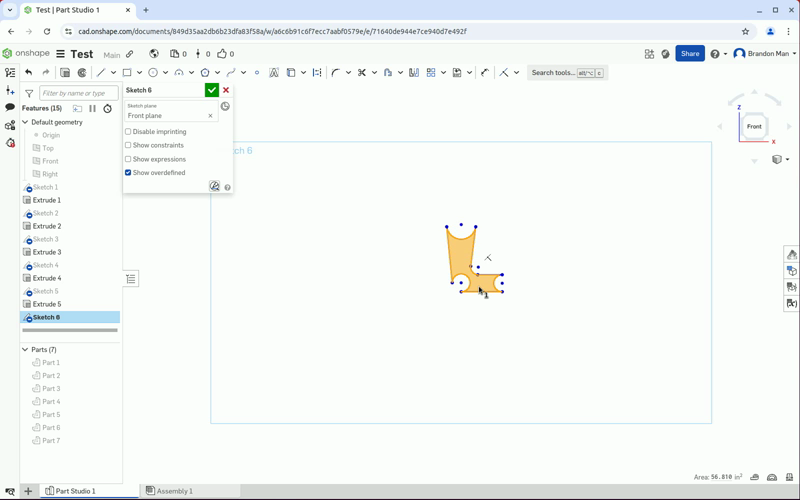
mouse_move(73, 352)
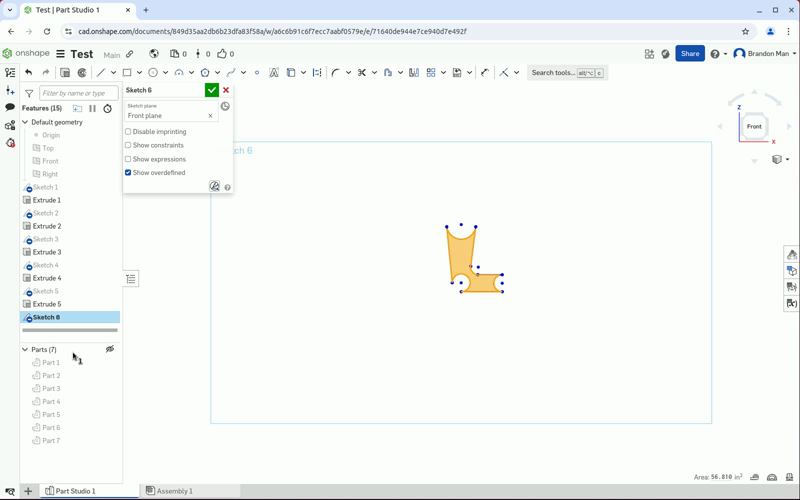
key(shift+y)
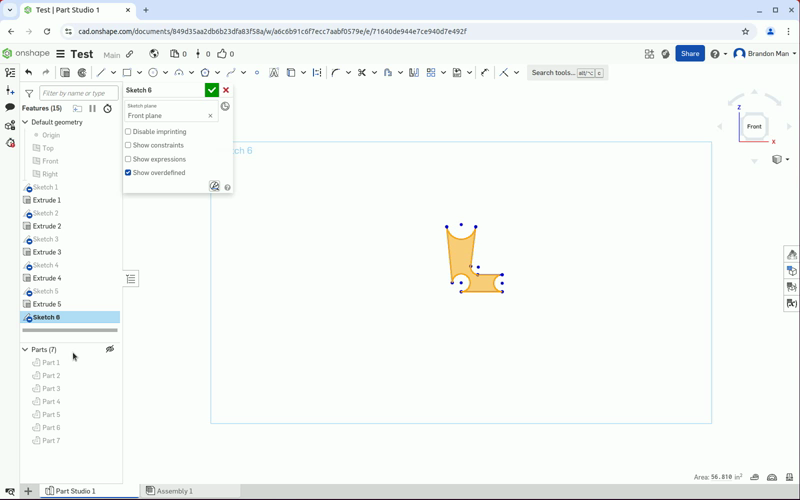
key(shift+e)
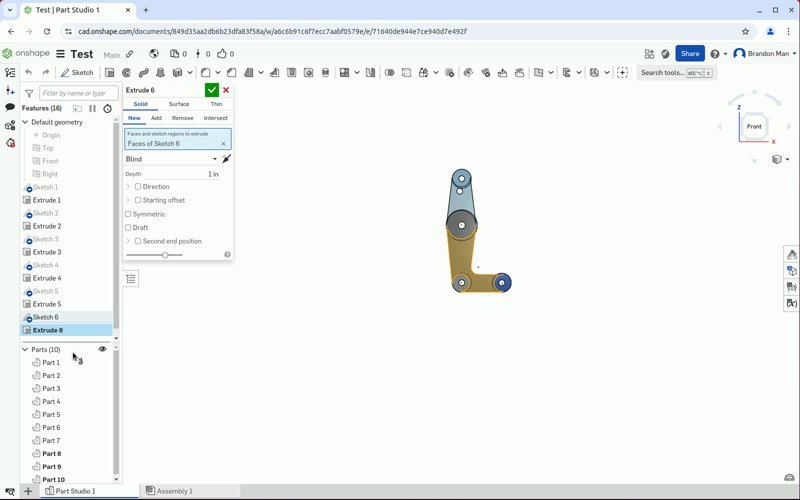
mouse_move(143, 106)
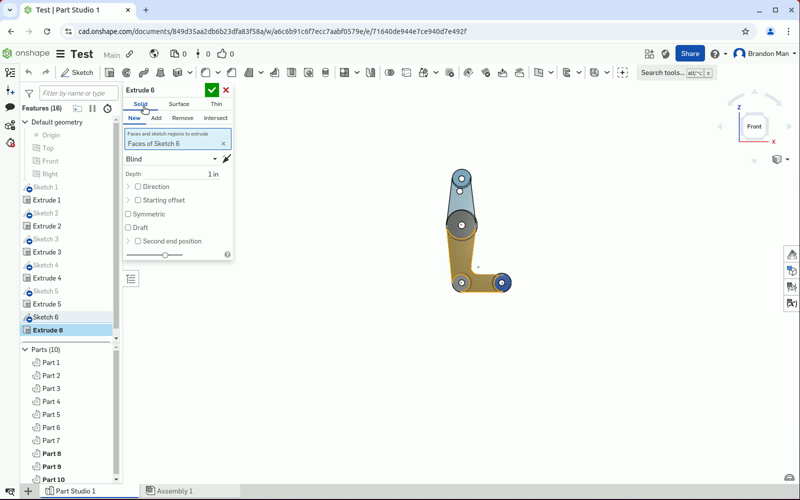
click(143, 106)
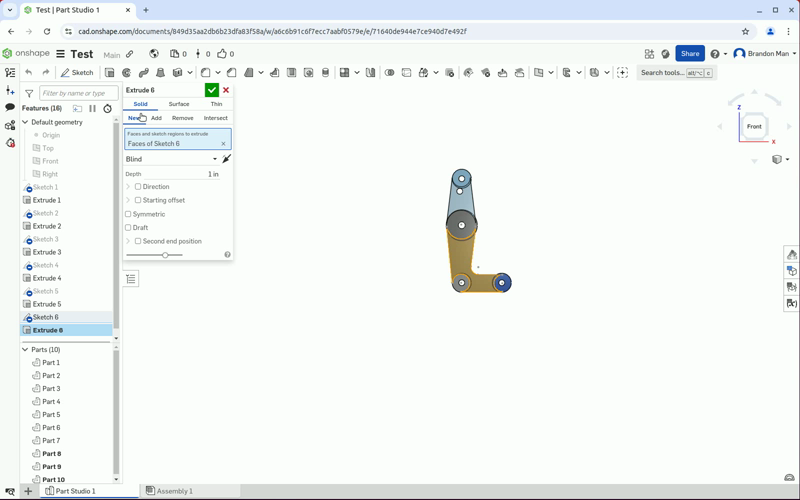
mouse_move(137, 120)
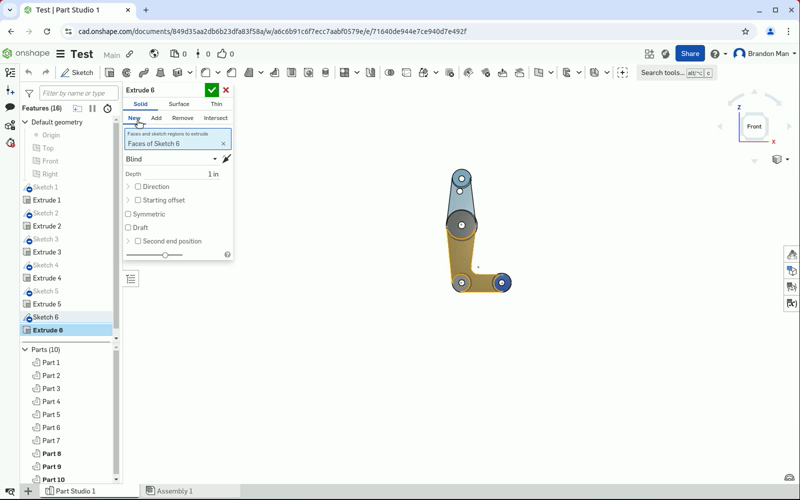
click(137, 120)
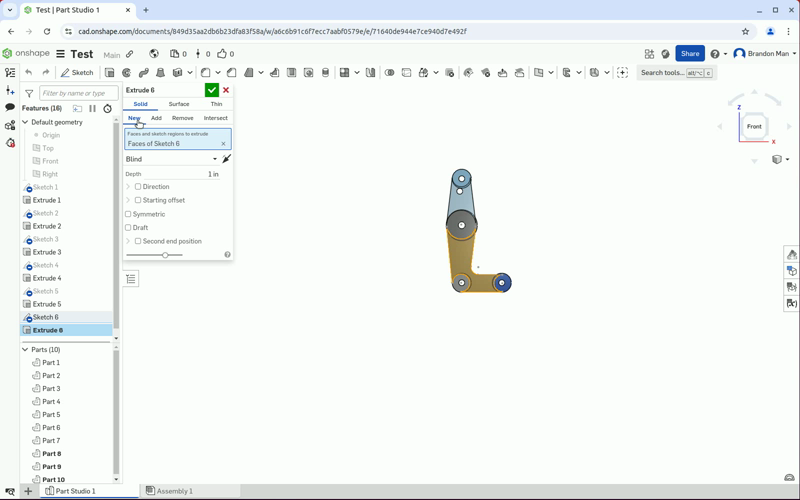
key(tab, 4)
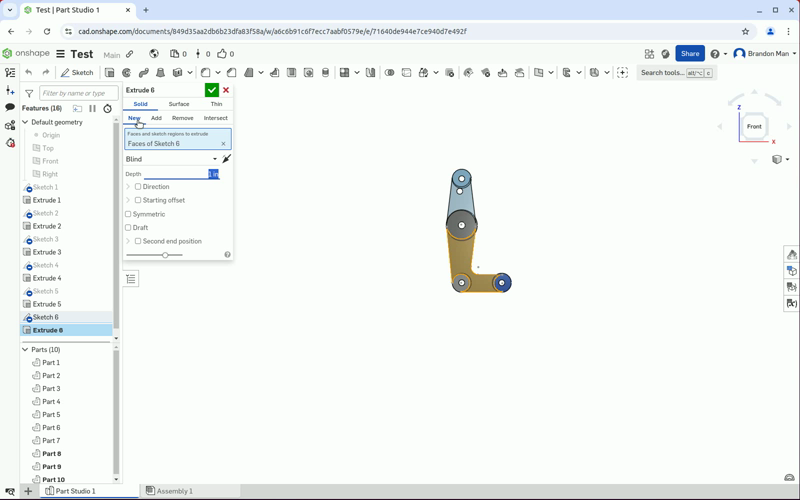
text(4.814)
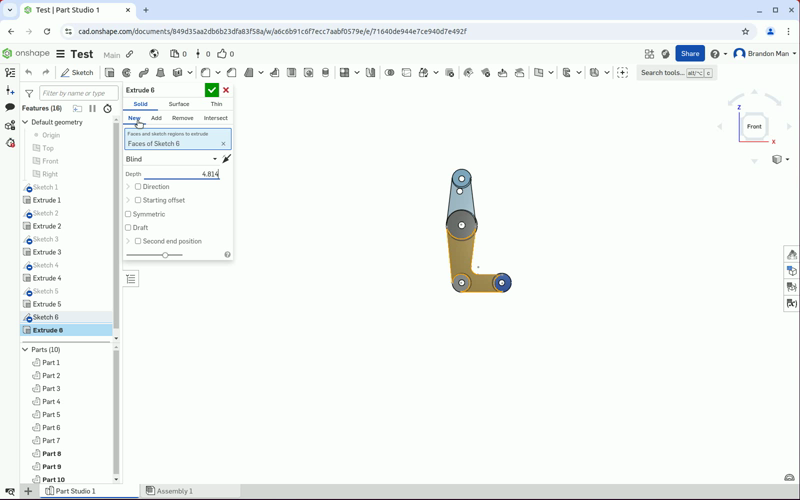
key(enter)
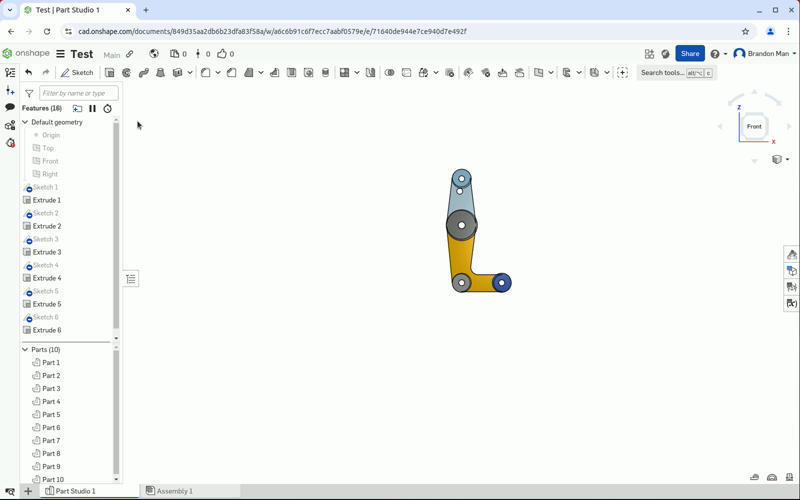
key(shift+h)
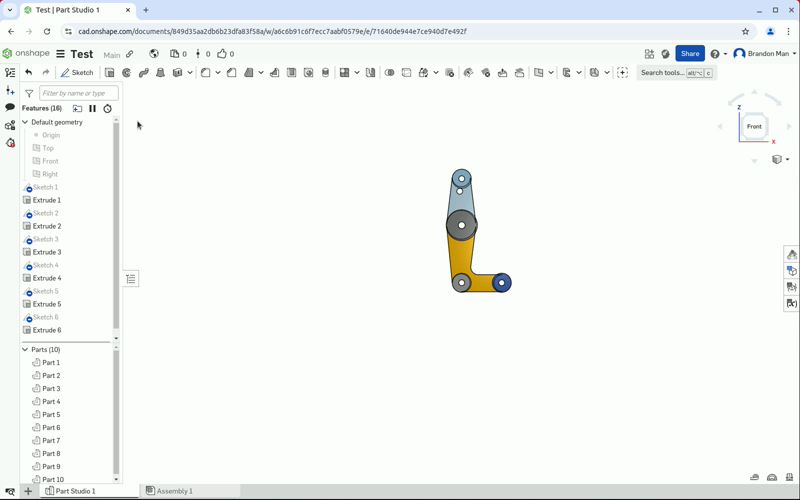
key(shift+h)
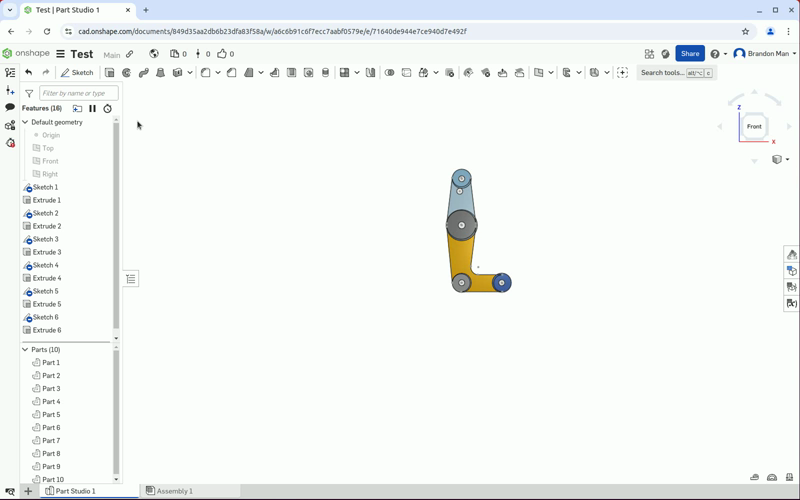
key(shift+7)
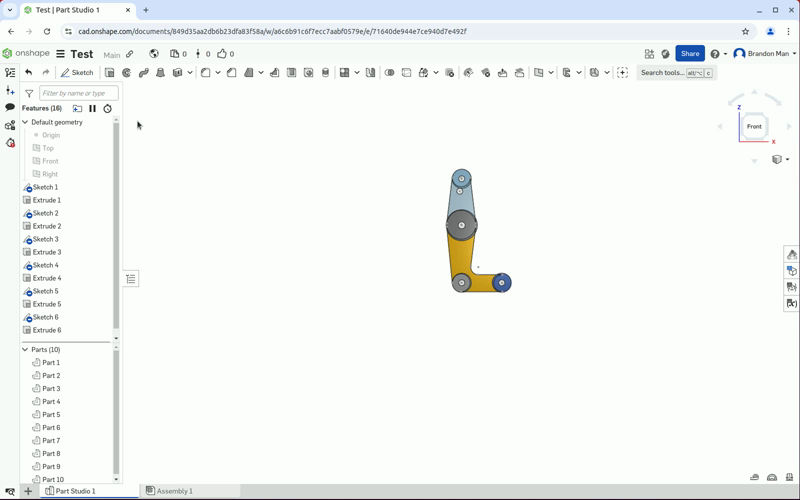
key(left, 2)
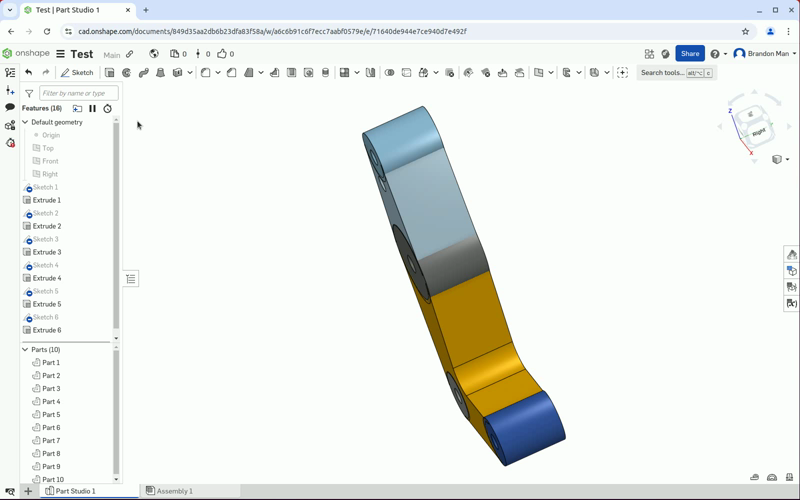
key(down, 2)
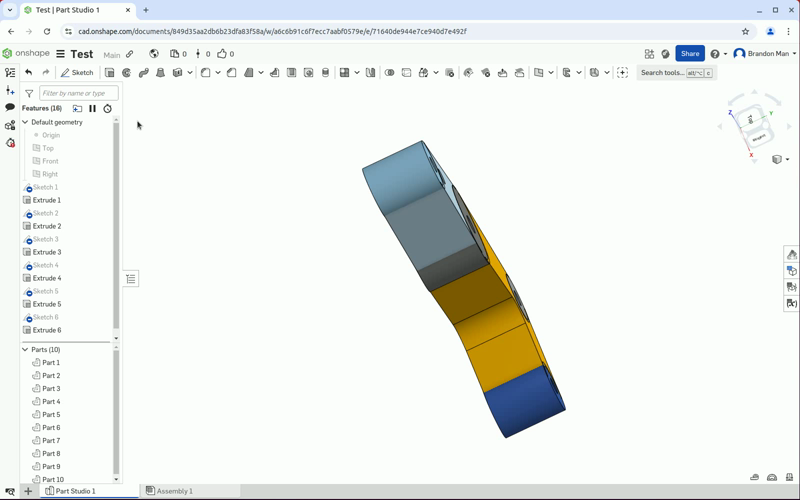
key(up, 2)
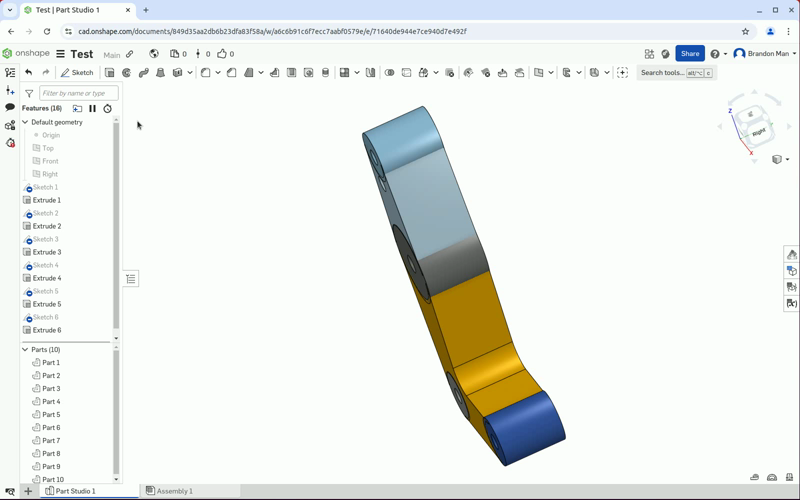
key(right, 2)
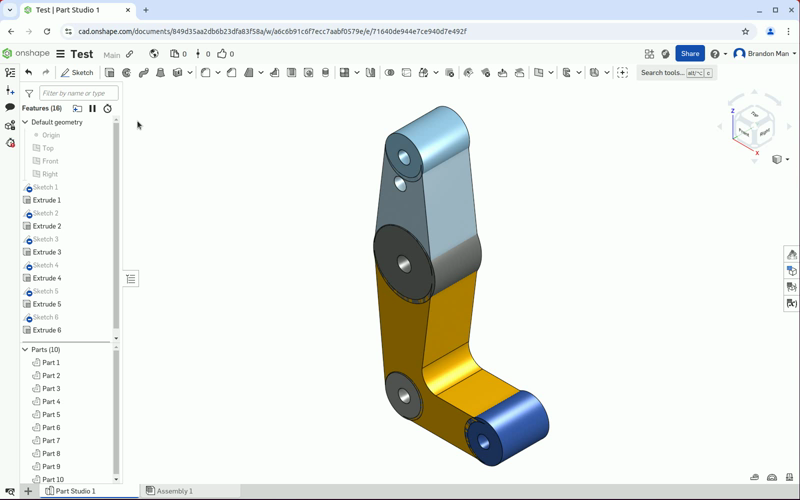
mouse_move(69, 189)
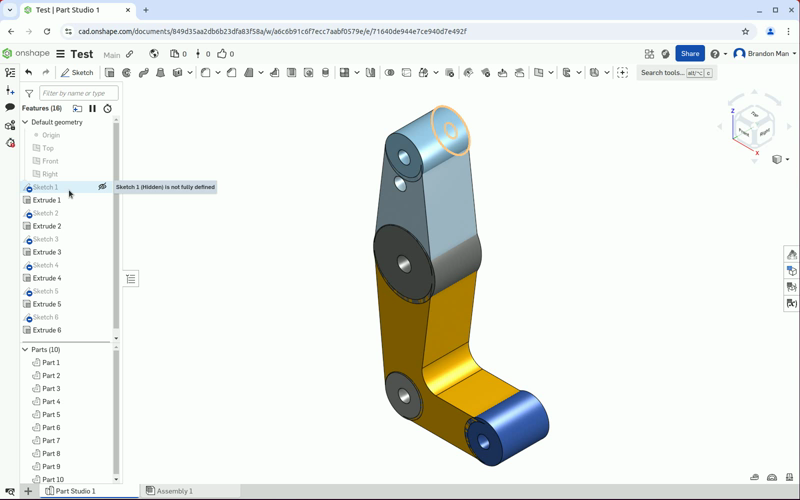
click(69, 189)